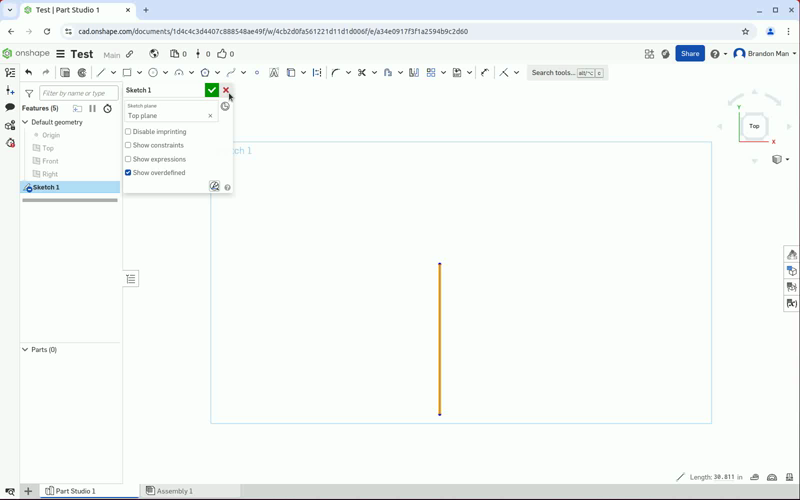
key(shift+h)
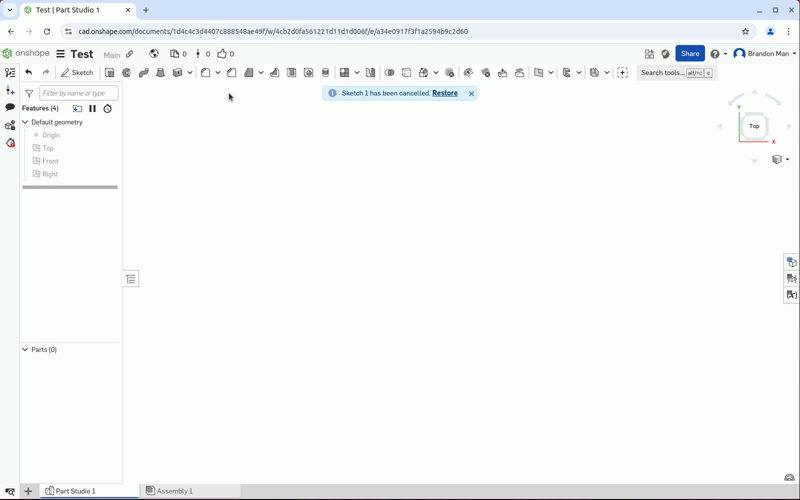
mouse_move(73, 352)
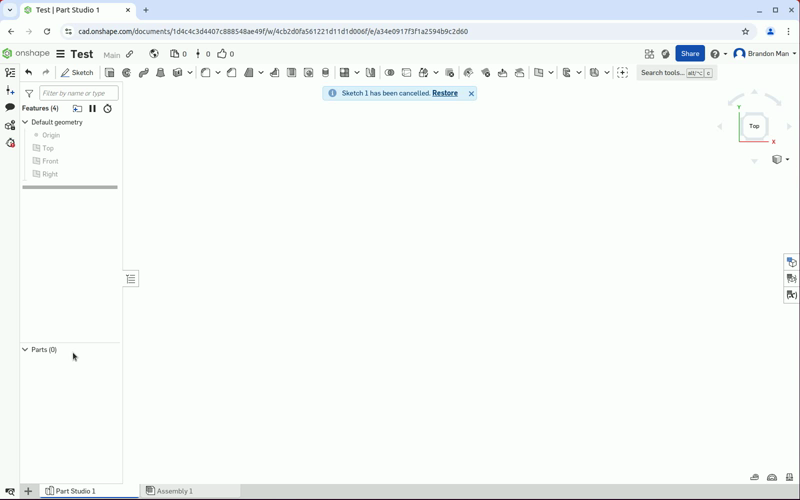
key(y)
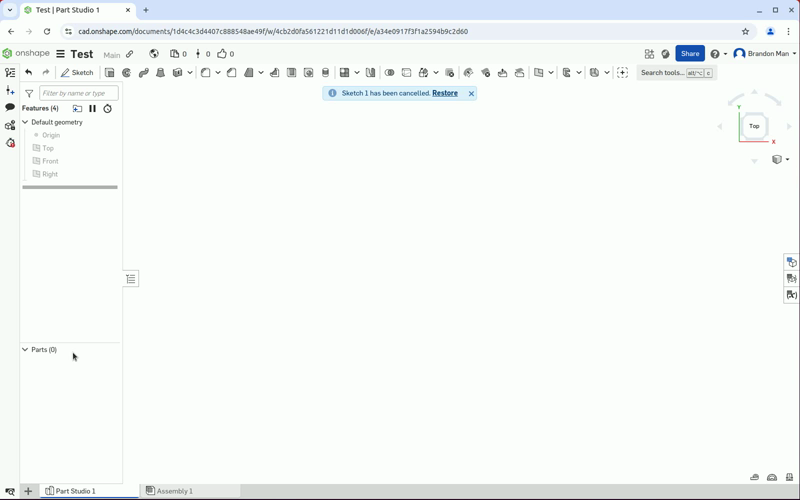
key(shift+p)
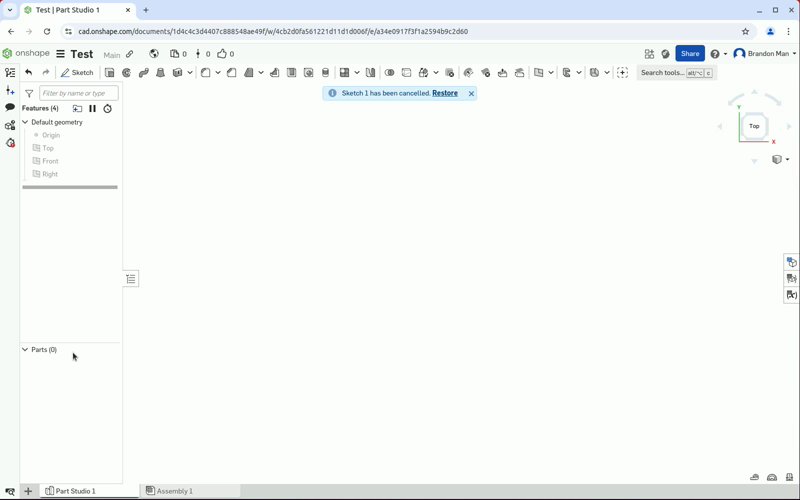
key(space)
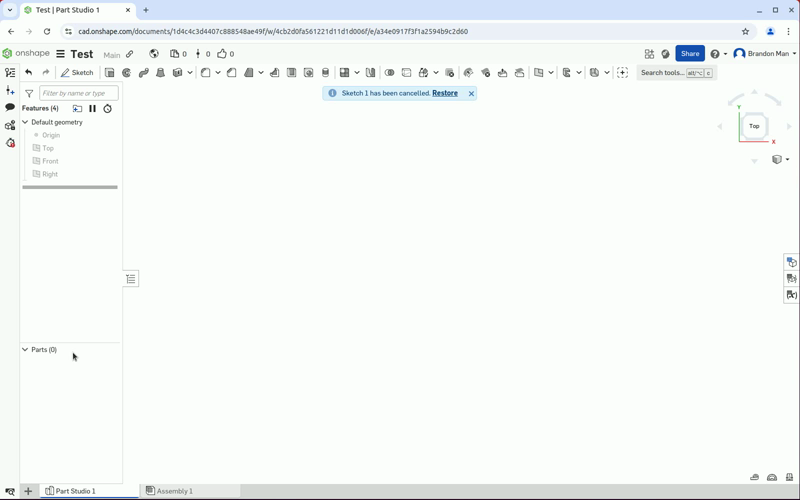
key_down(shift)
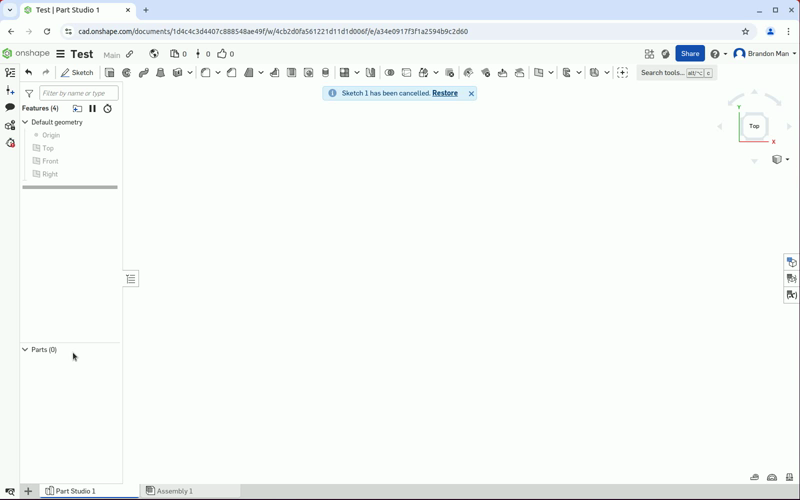
key(up)
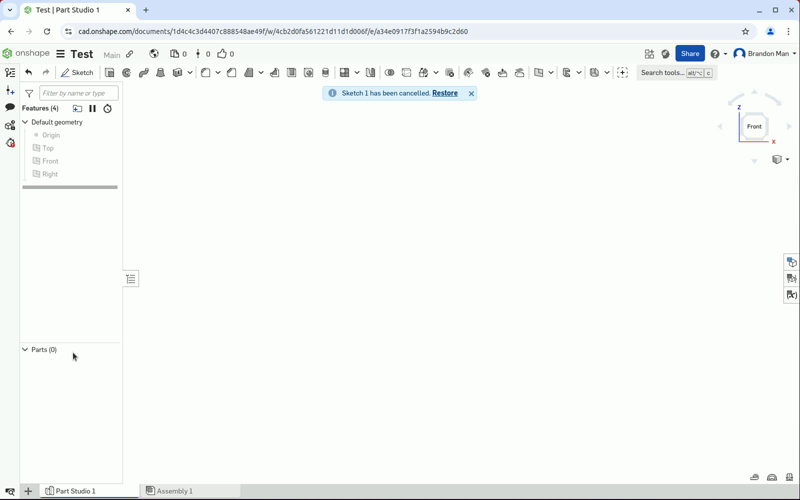
key_up(shift)
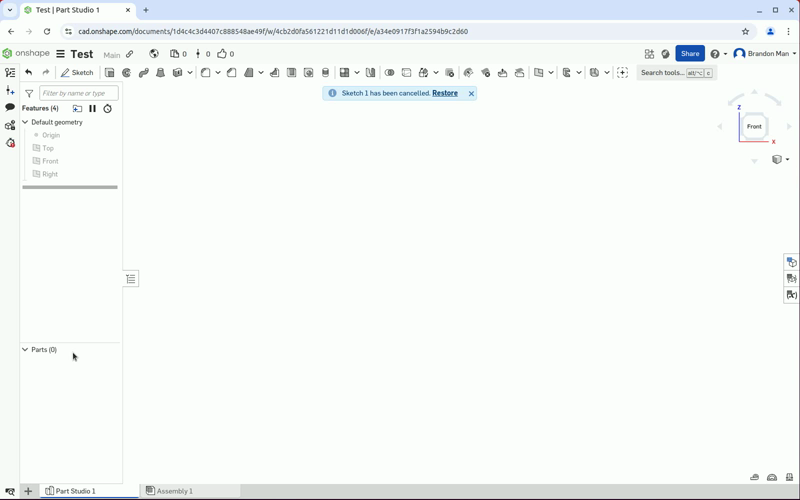
key(space)
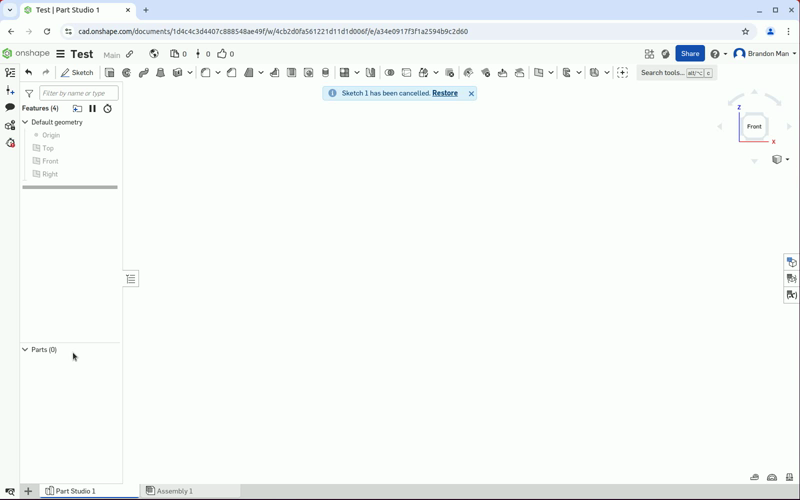
key_down(shift)
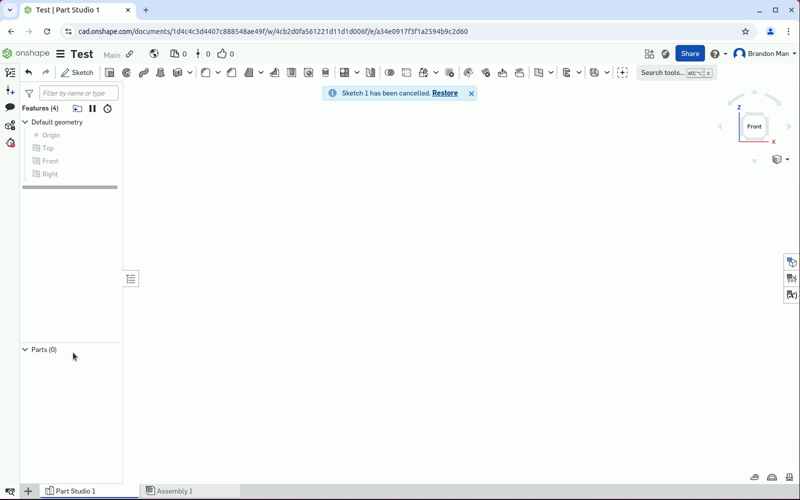
key(left)
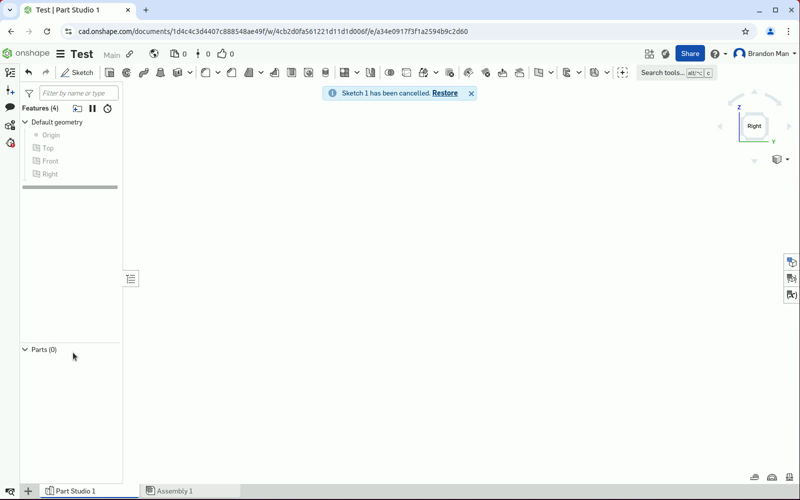
key_up(shift)
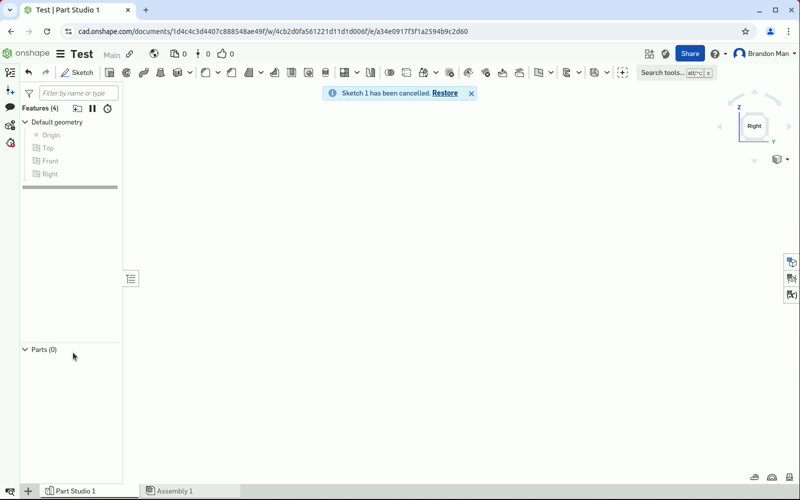
mouse_move(73, 352)
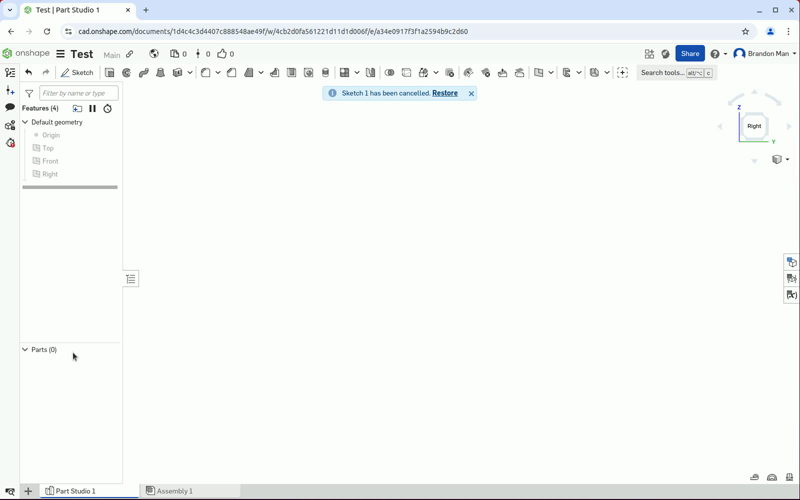
key(shift+y)
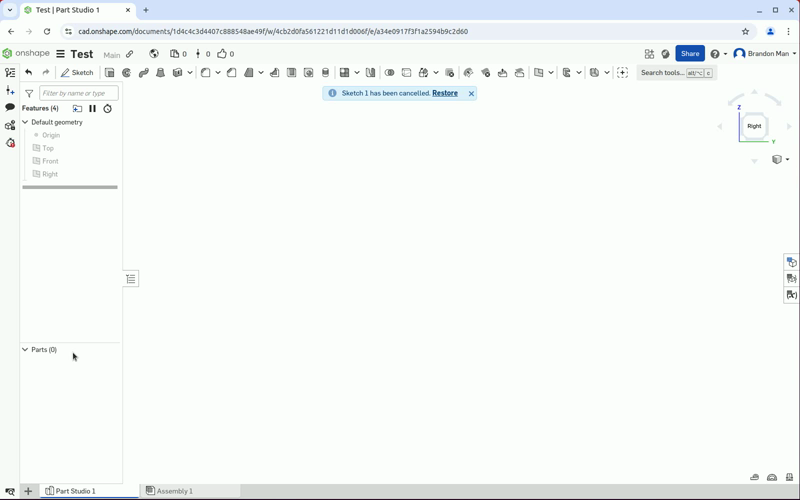
key(shift+s)
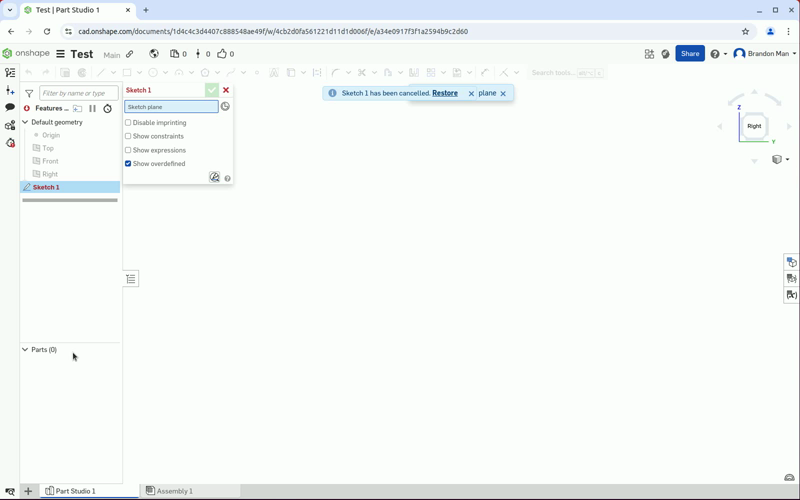
mouse_move(73, 176)
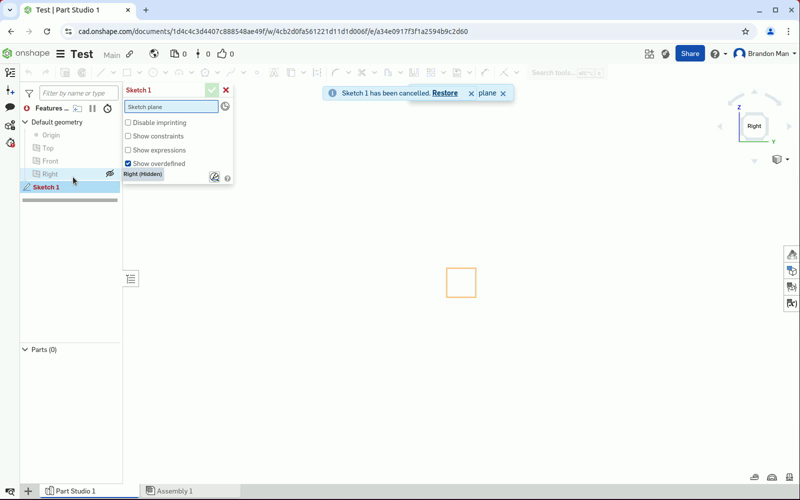
click(73, 176)
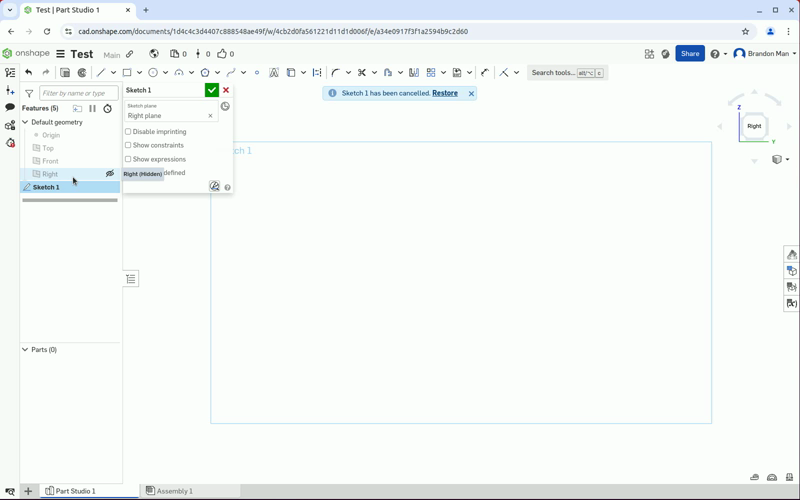
mouse_move(73, 352)
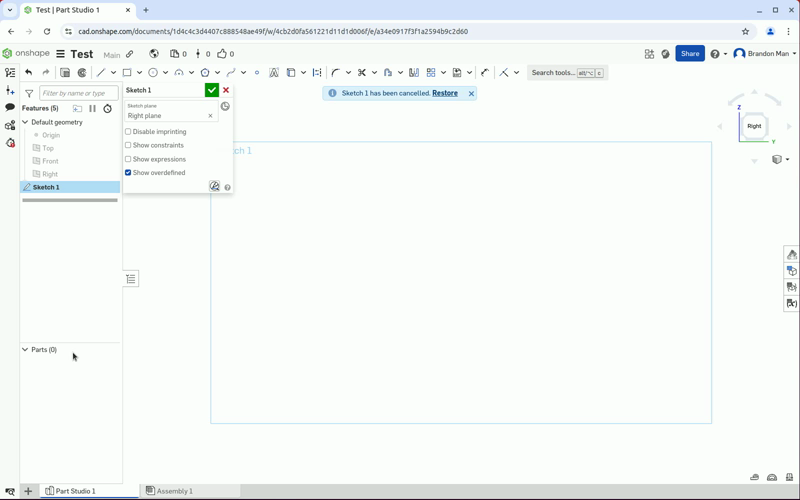
key(y)
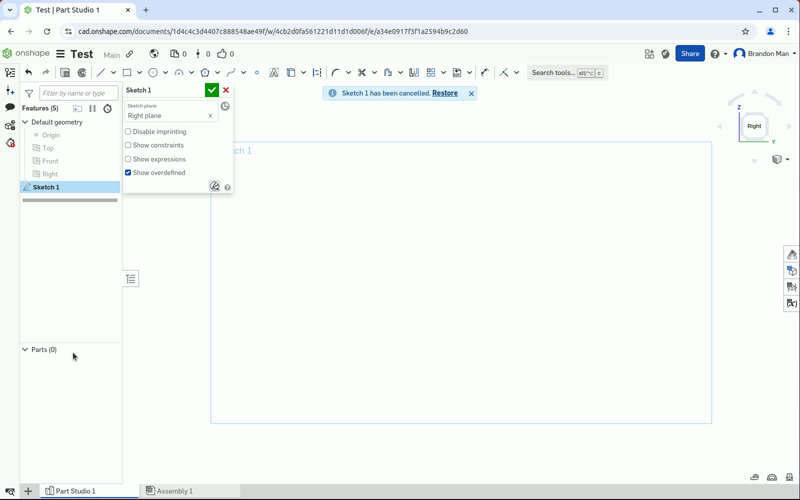
key(l)
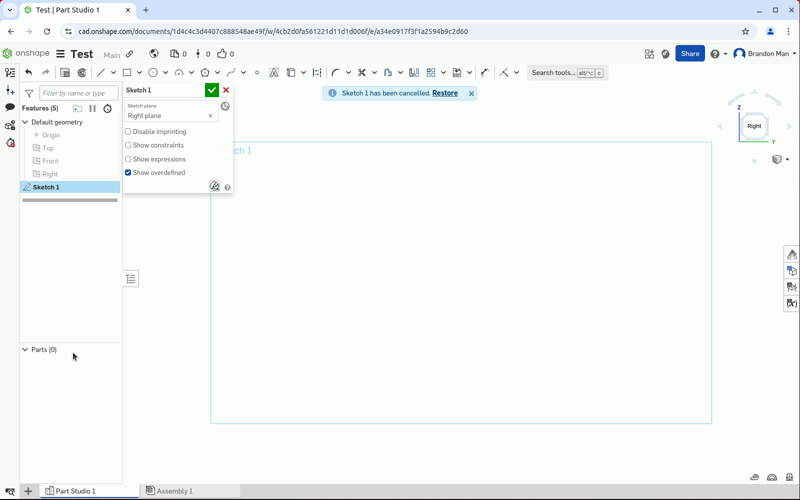
key_down(shift)
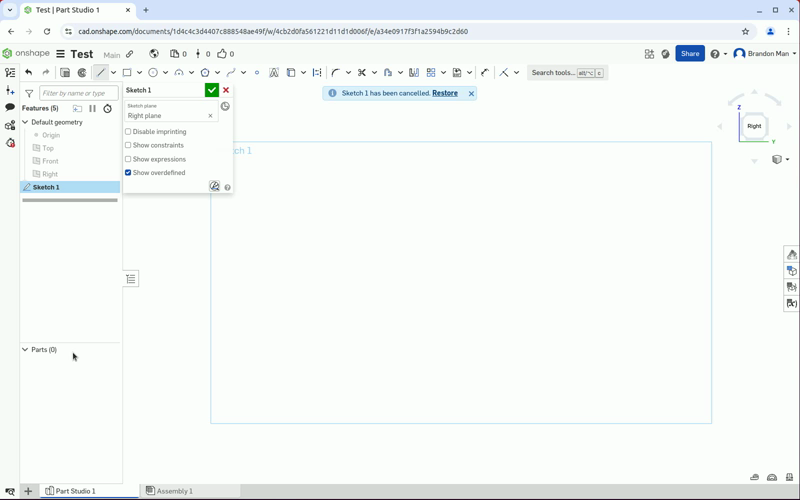
mouse_move(353, 247)
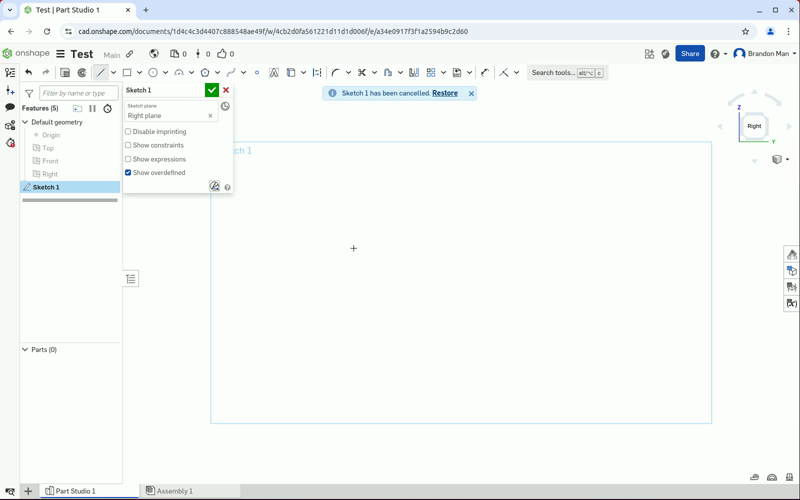
click(353, 247)
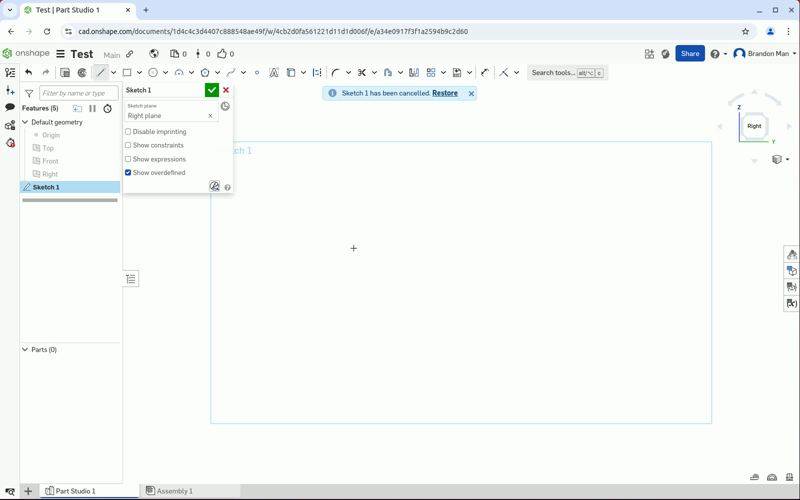
key_up(shift)
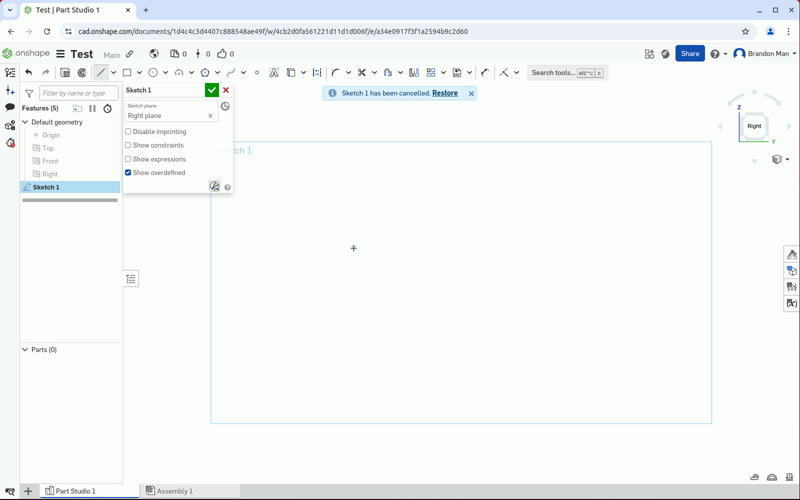
key_down(shift)
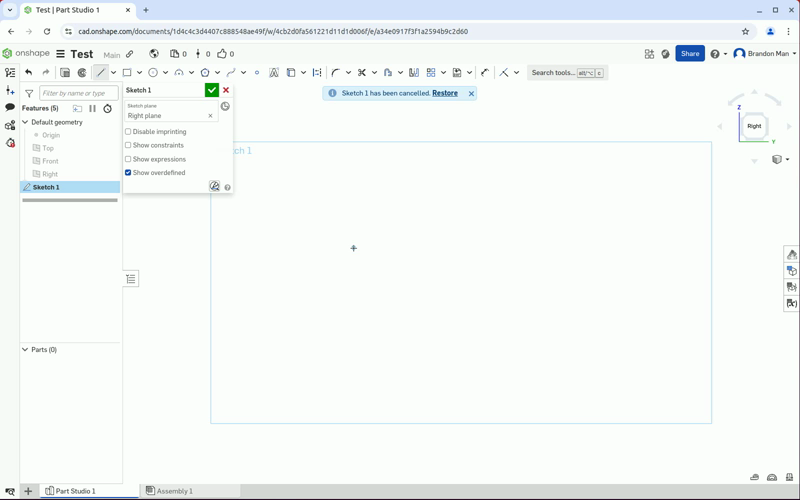
mouse_move(396, 302)
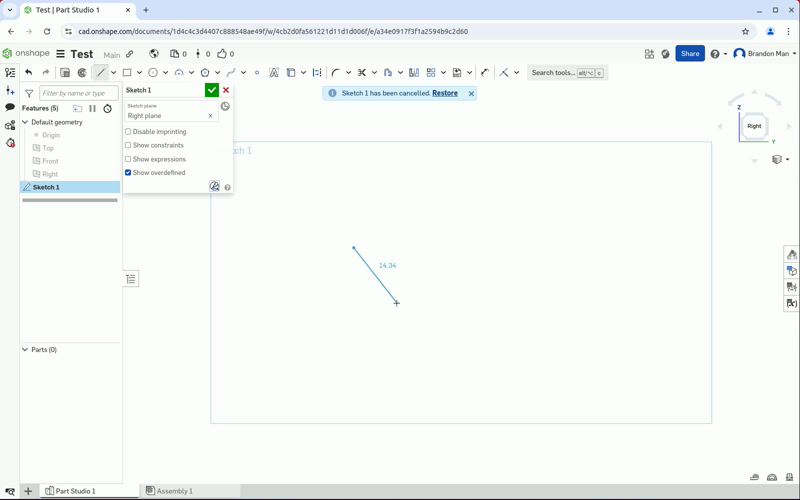
click(396, 302)
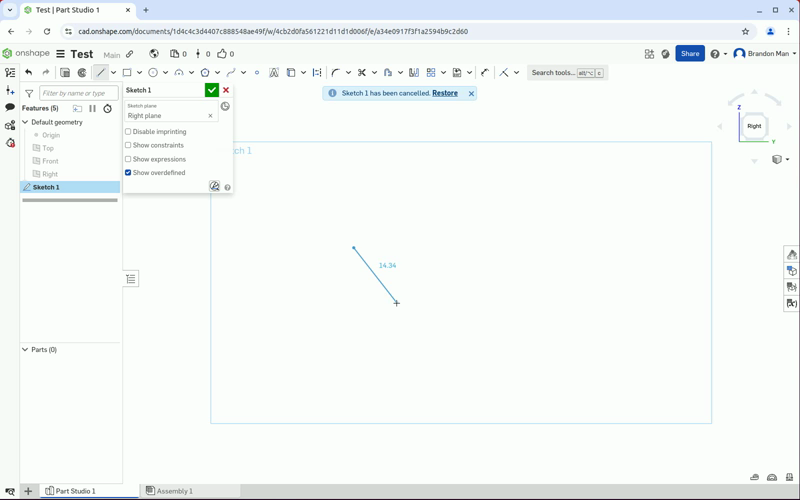
key_up(shift)
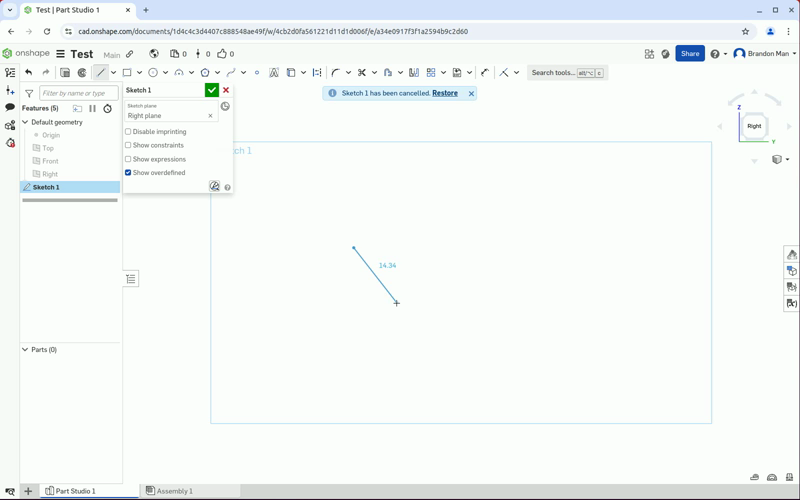
key_down(shift)
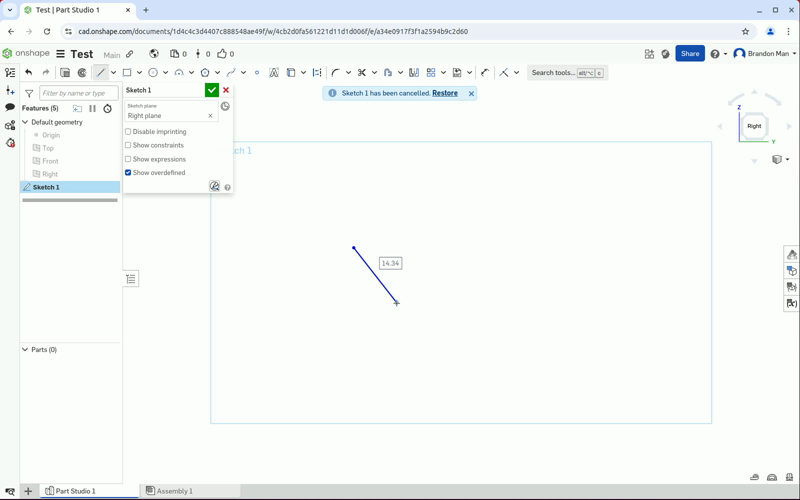
mouse_move(460, 282)
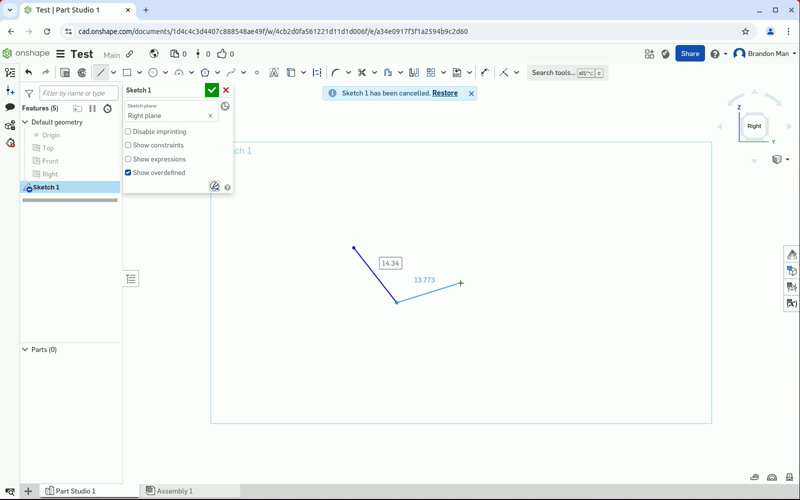
click(460, 282)
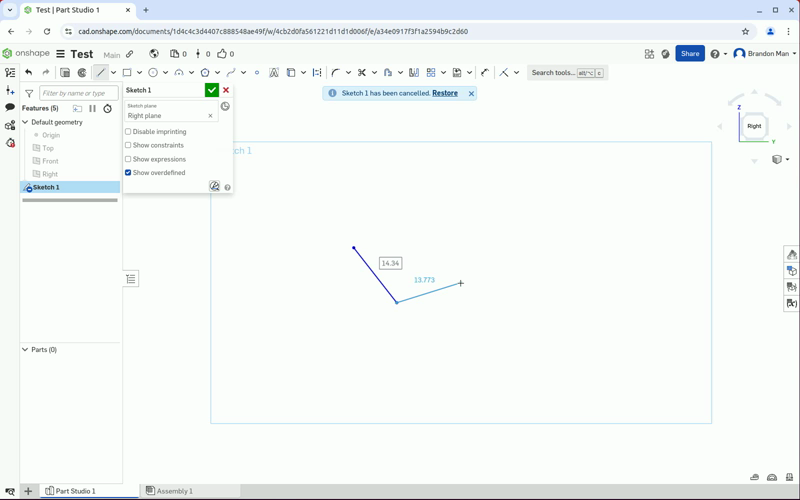
key_up(shift)
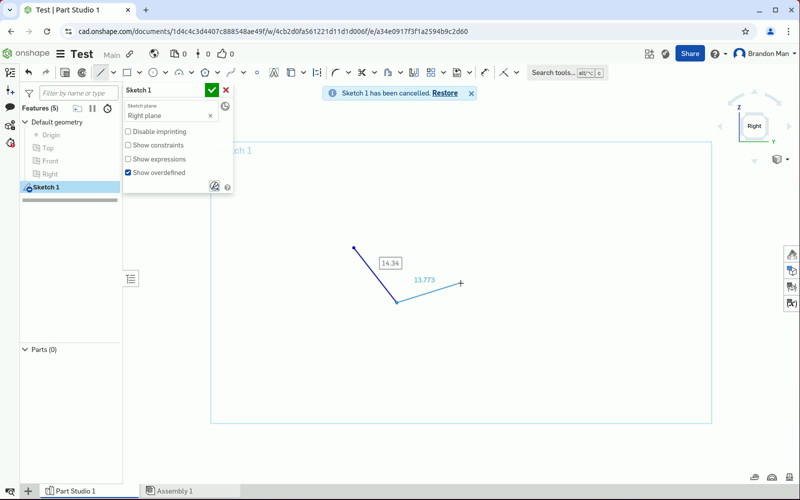
key_down(shift)
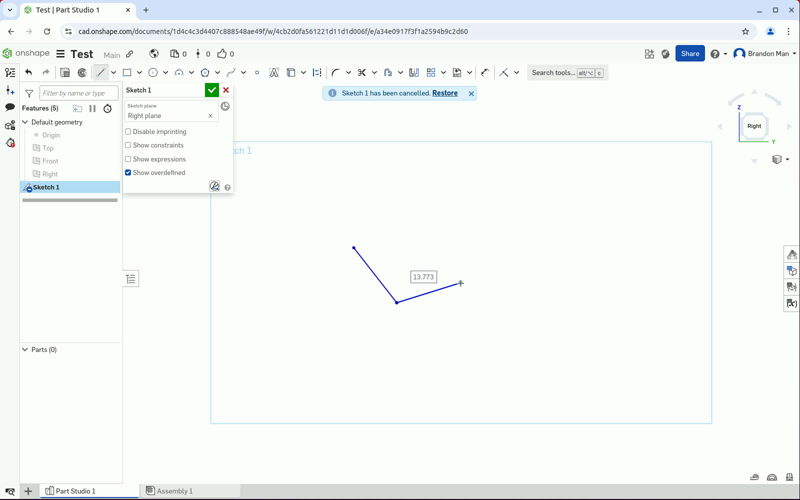
mouse_move(353, 247)
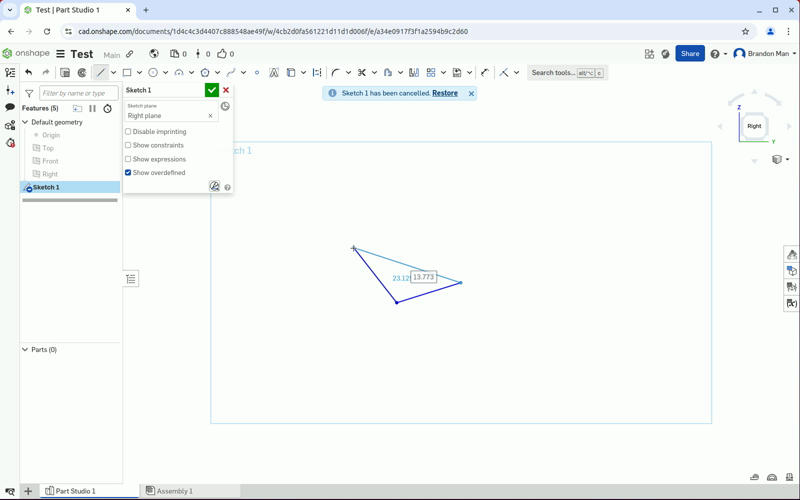
key_up(shift)
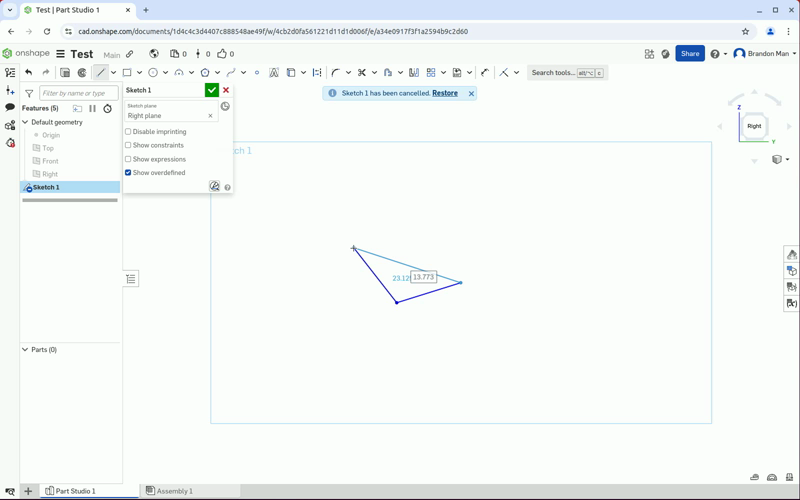
click(353, 247)
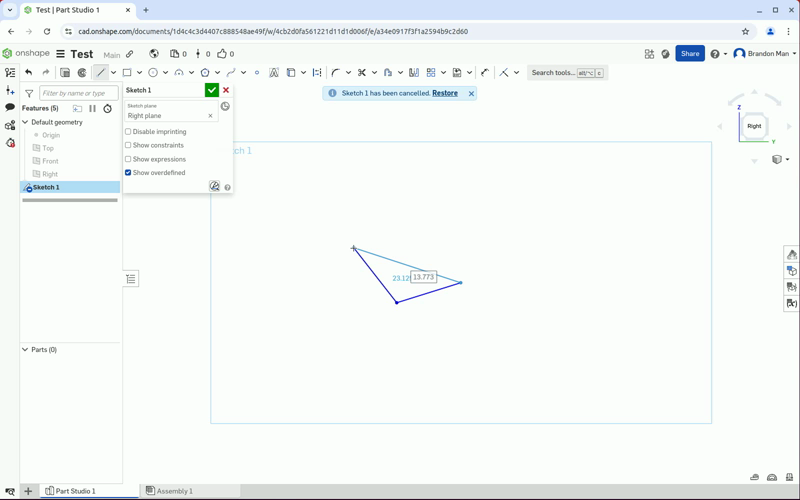
key(esc)
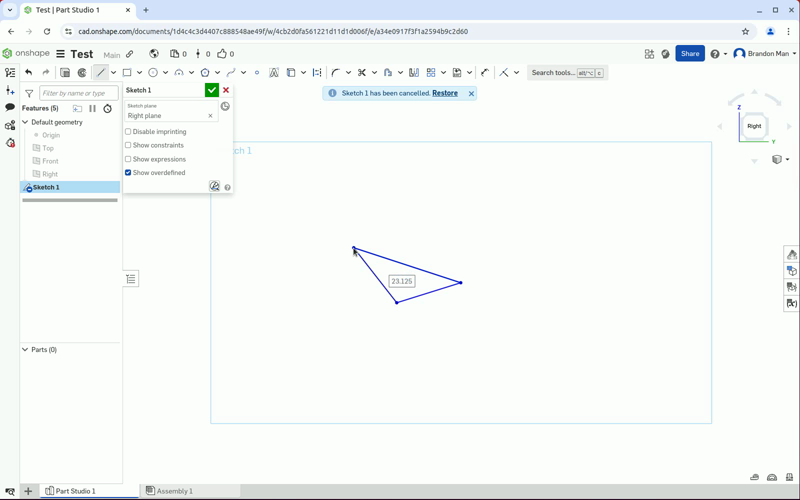
mouse_move(372, 257)
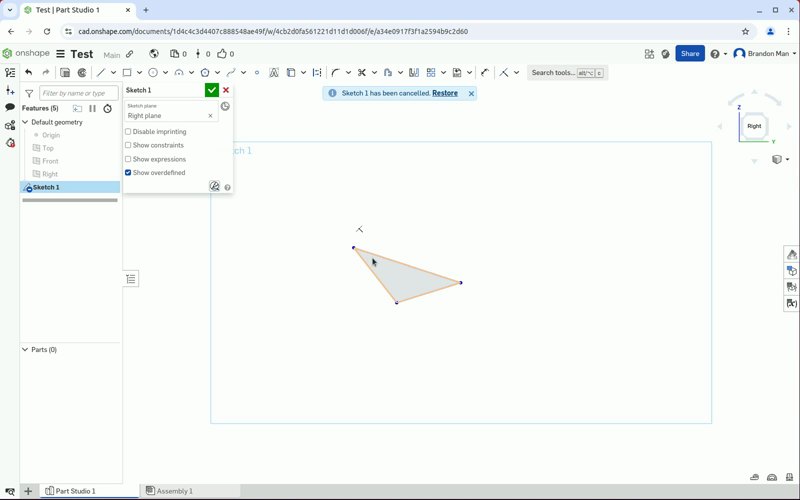
click(372, 257)
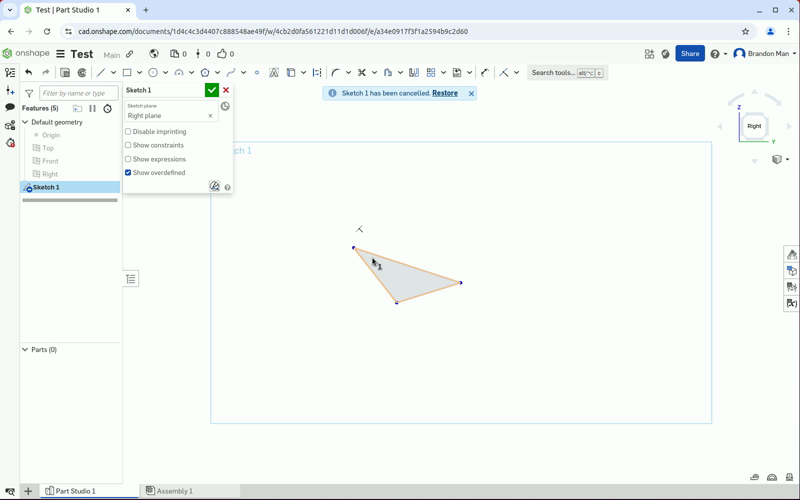
mouse_move(73, 352)
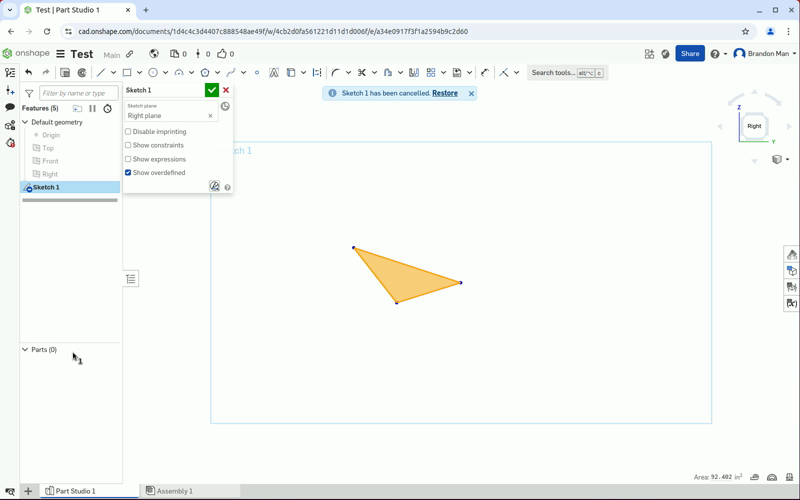
key(shift+y)
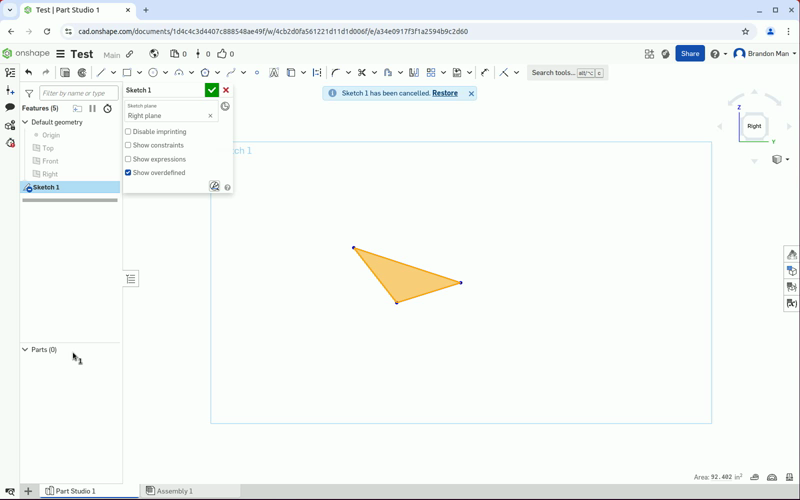
key(shift+e)
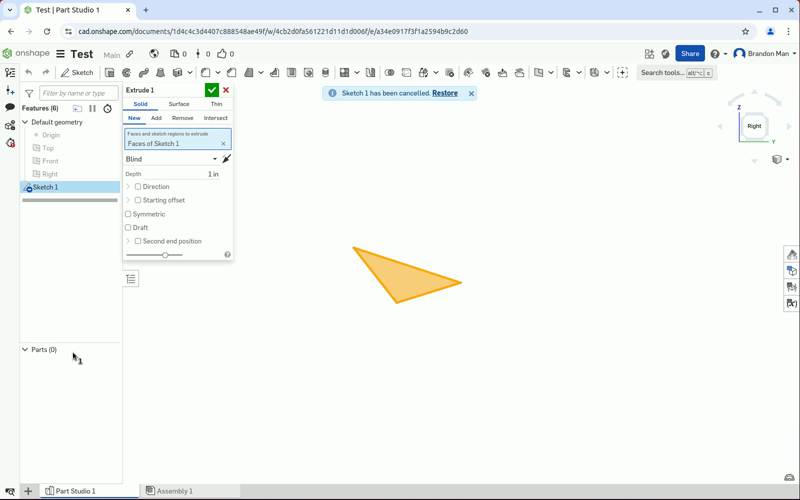
mouse_move(143, 106)
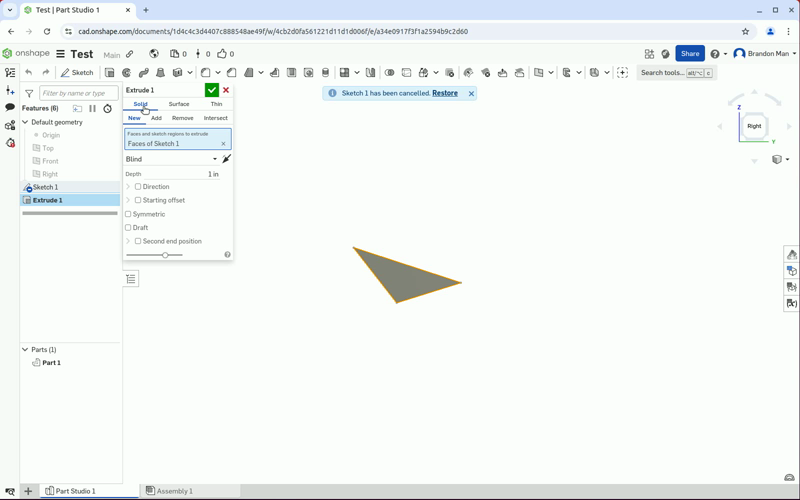
click(143, 106)
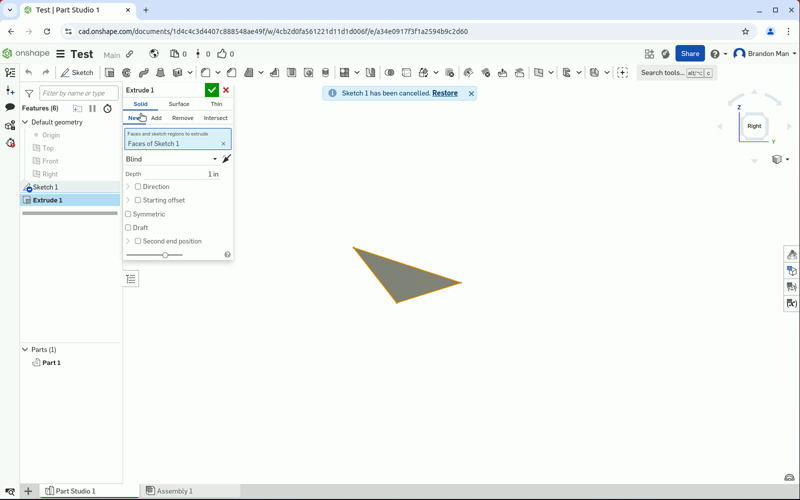
mouse_move(137, 120)
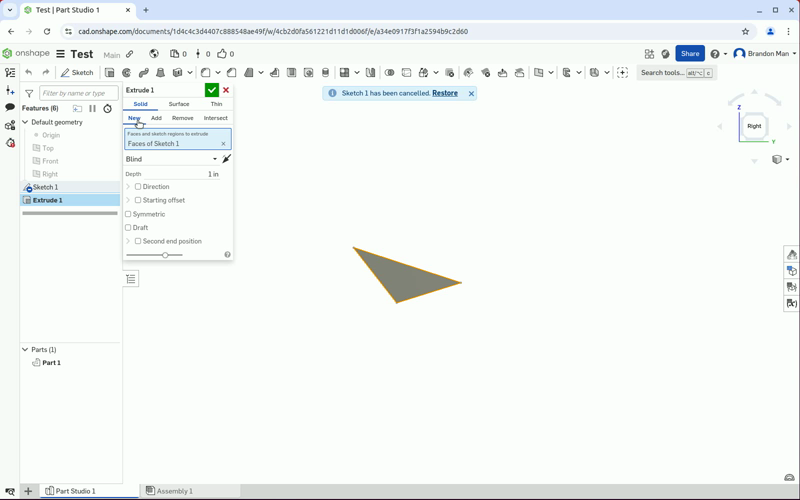
click(137, 120)
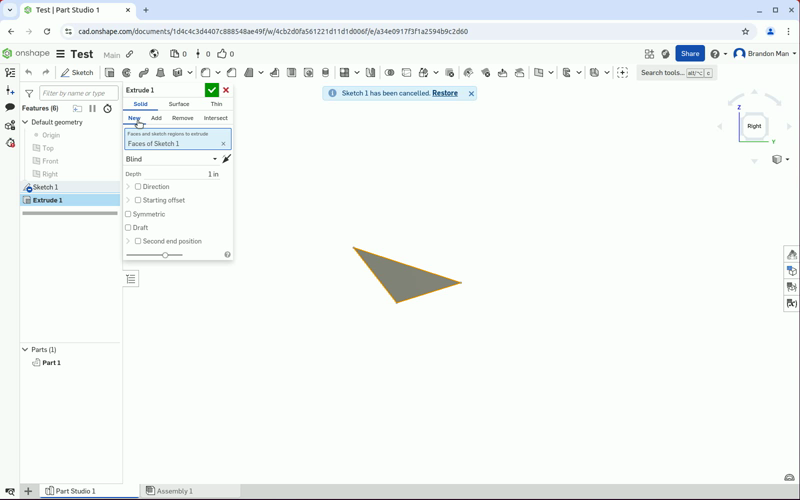
key(tab, 4)
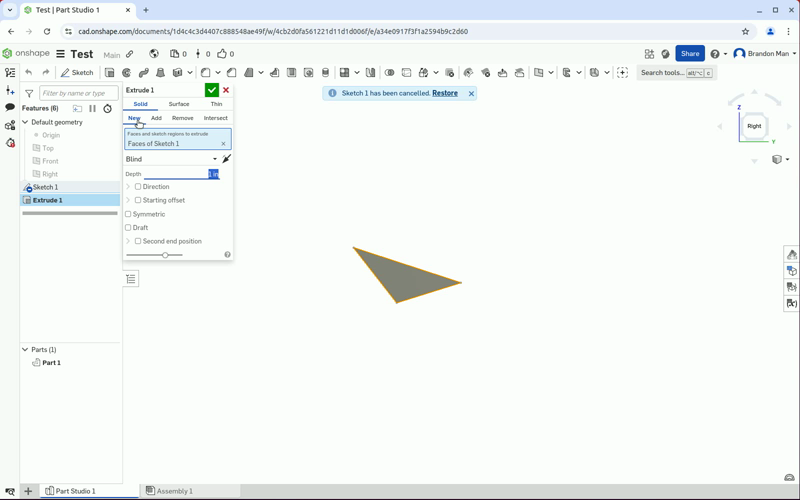
text(14.683)
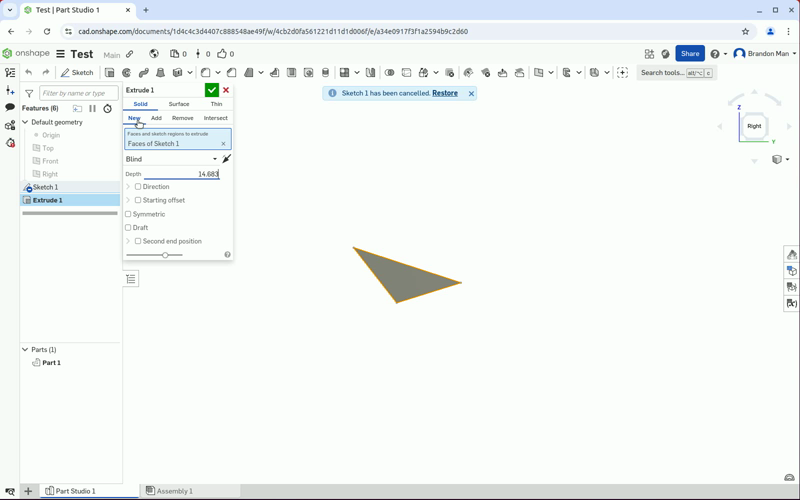
key(enter)
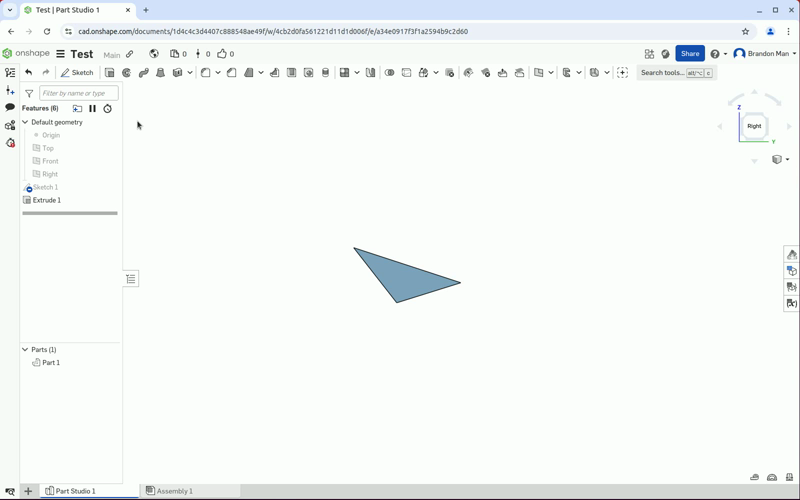
key(shift+h)
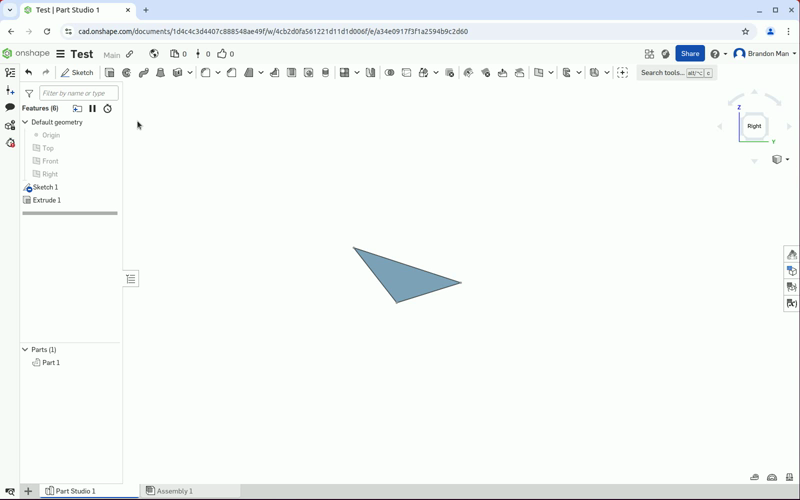
key(shift+h)
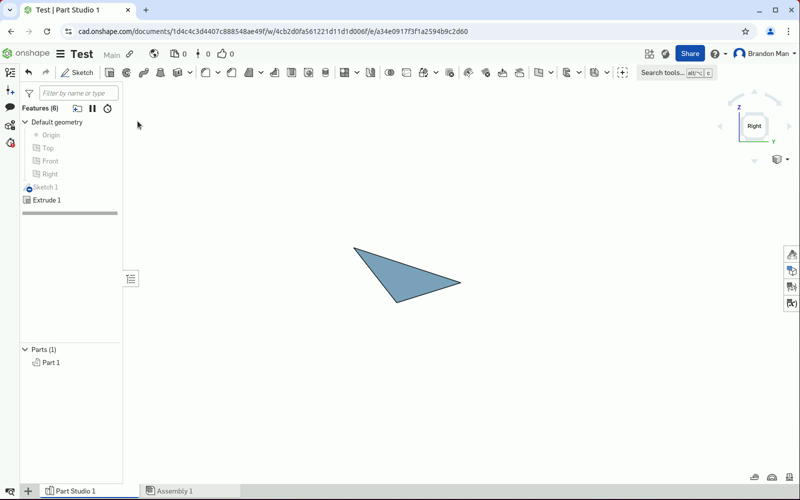
mouse_move(73, 189)
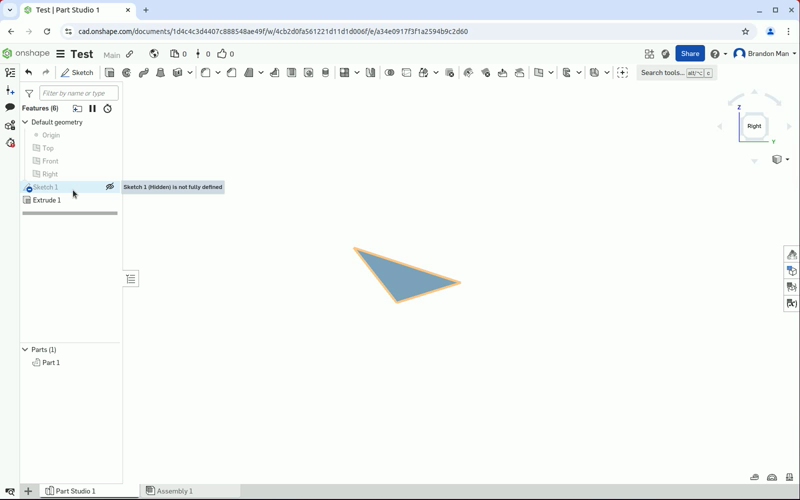
click(73, 189)
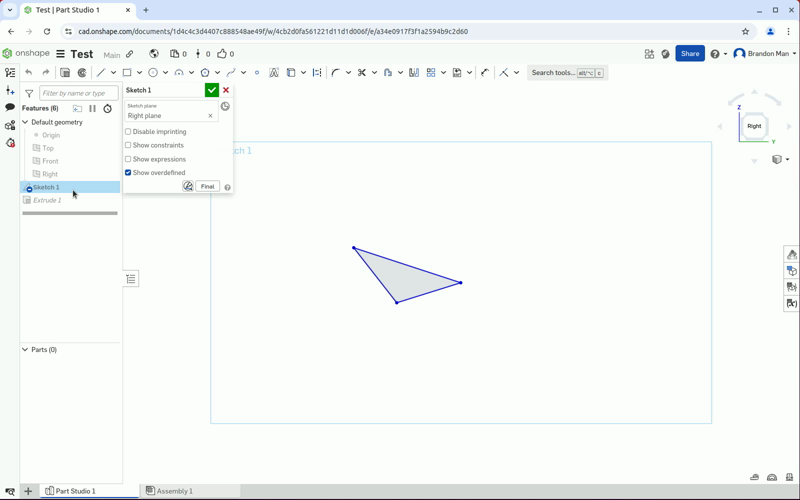
mouse_move(229, 92)
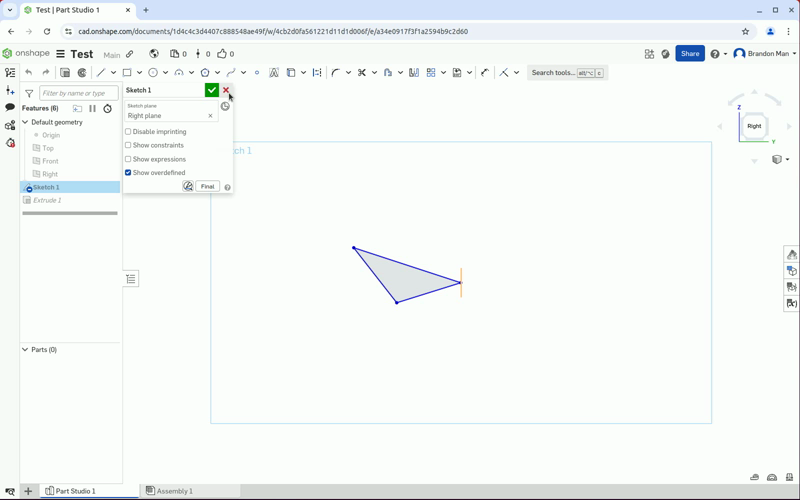
click(229, 92)
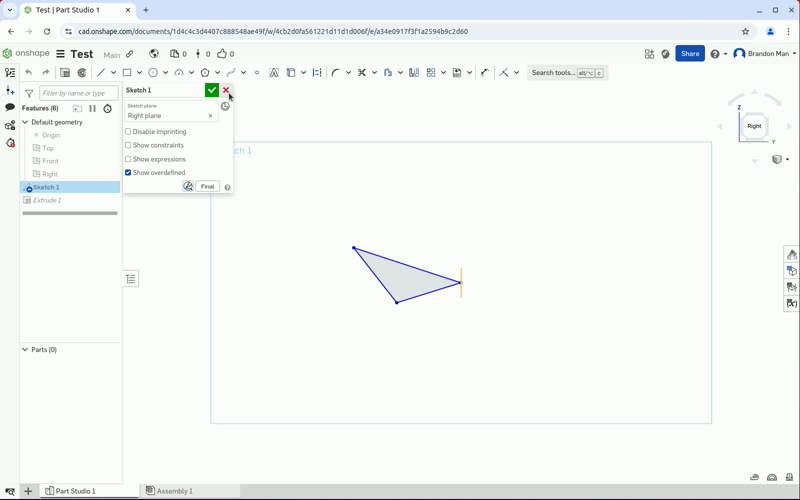
key(shift+s)
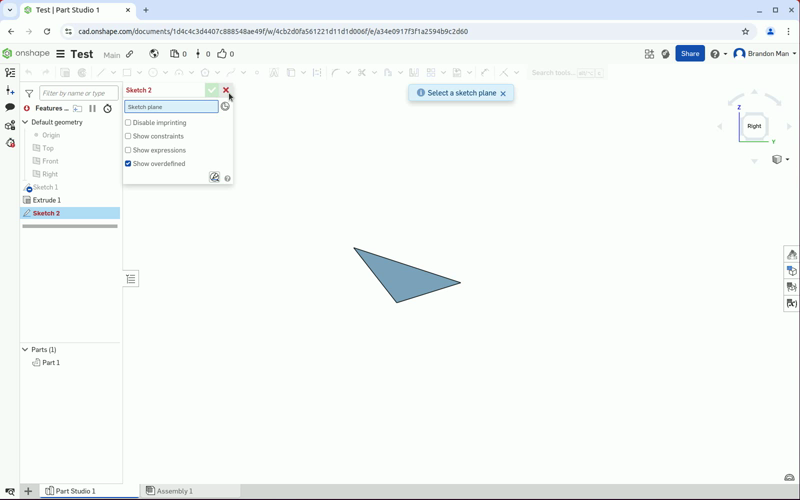
mouse_move(73, 176)
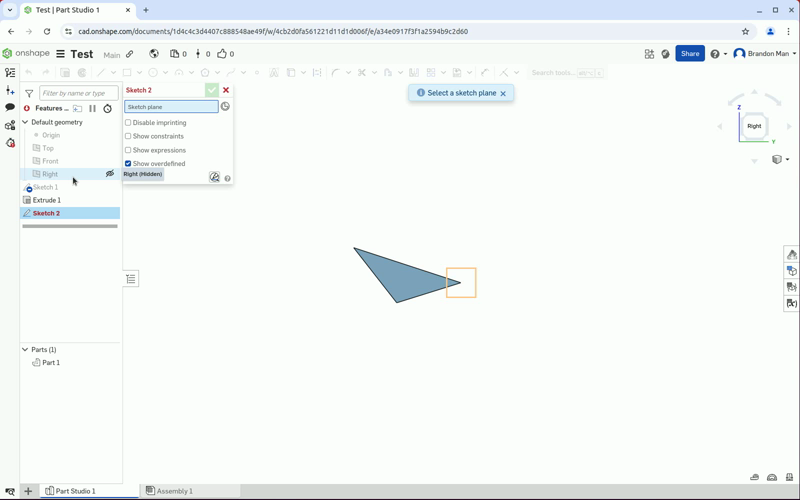
click(73, 176)
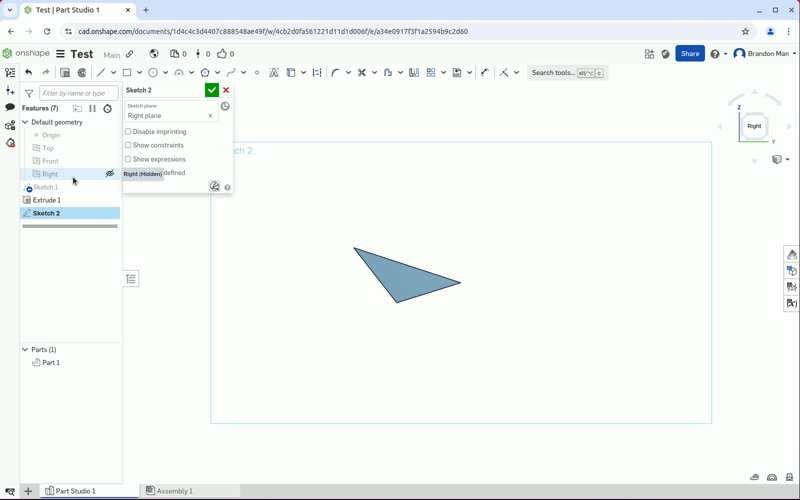
mouse_move(73, 352)
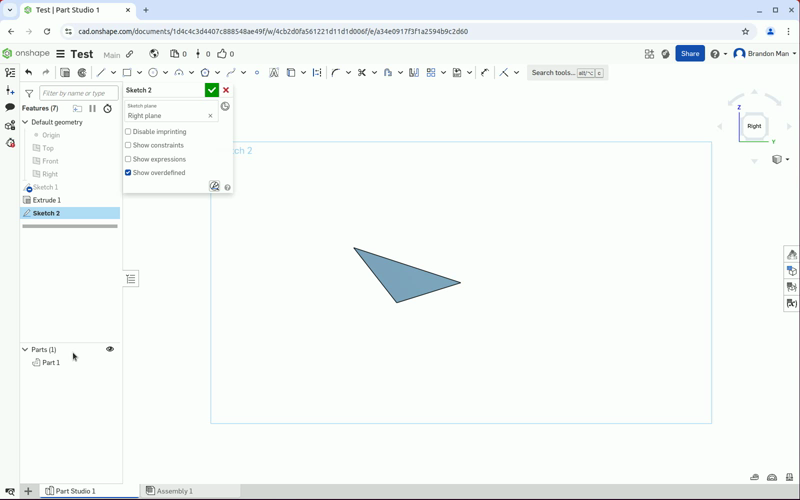
key(y)
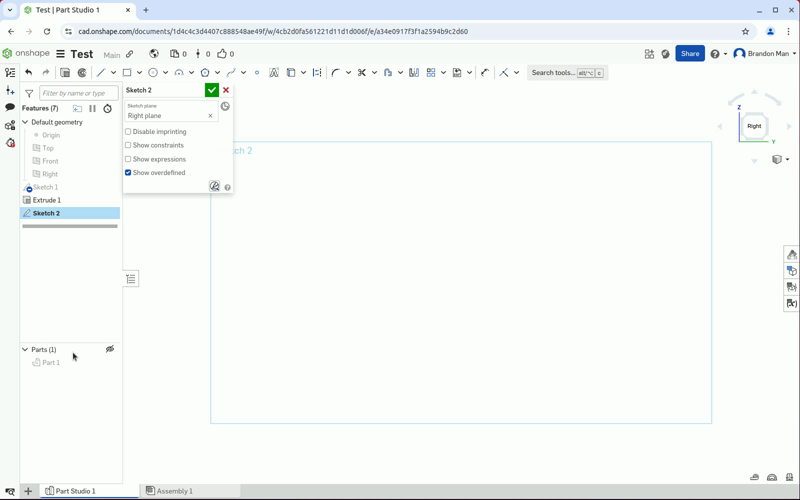
key(l)
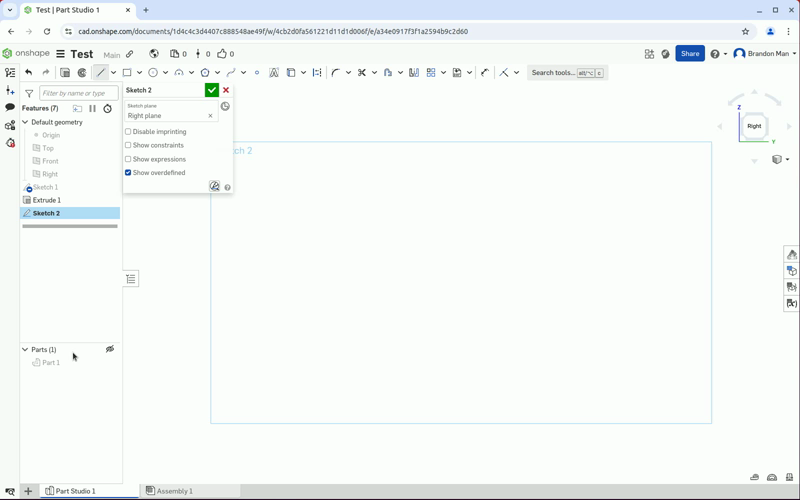
key_down(shift)
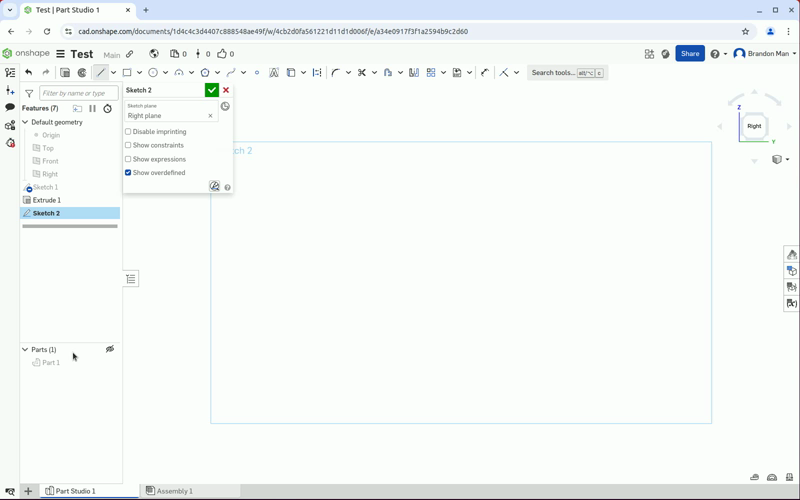
mouse_move(395, 374)
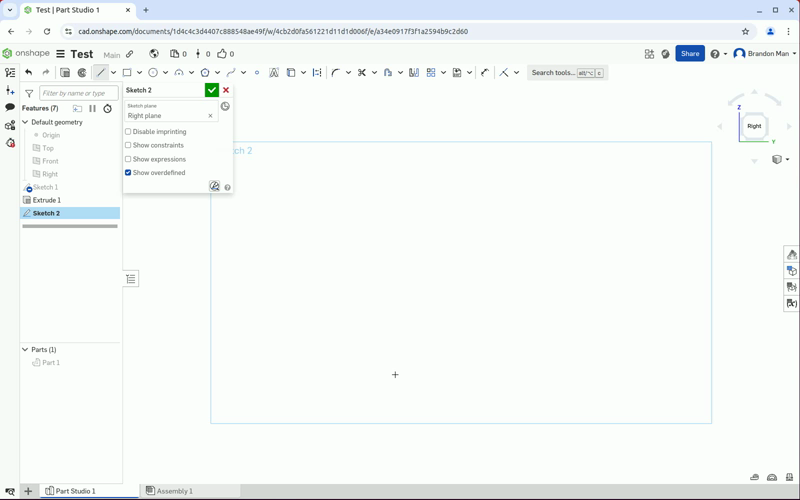
click(395, 374)
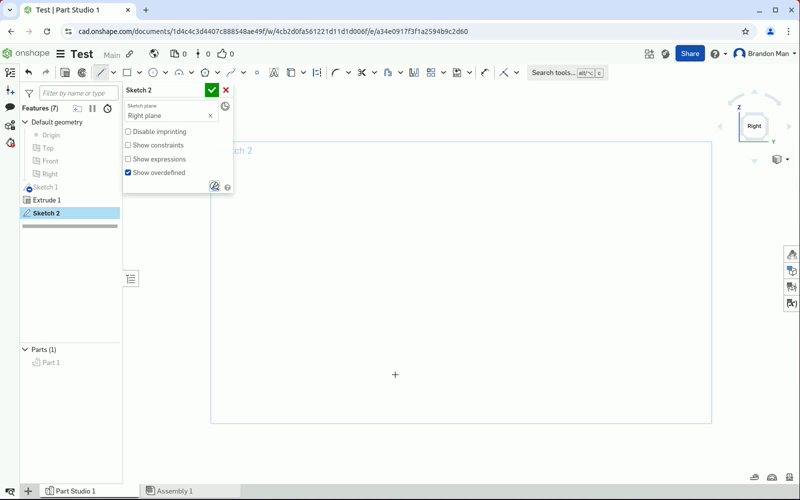
key_up(shift)
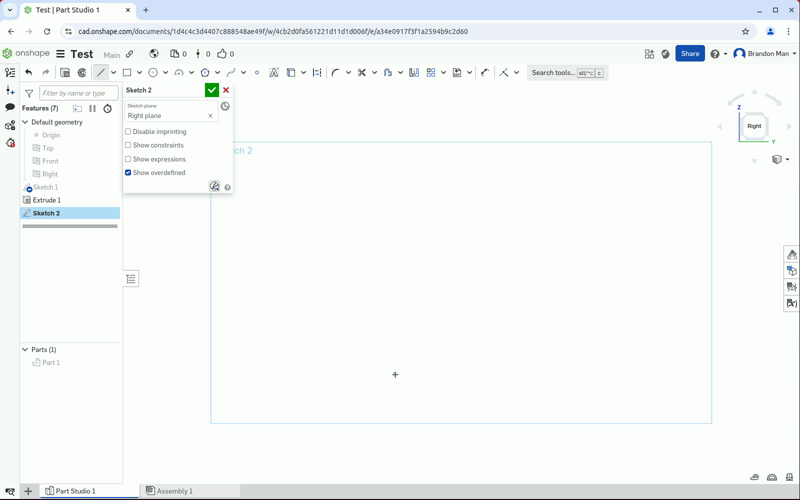
key_down(shift)
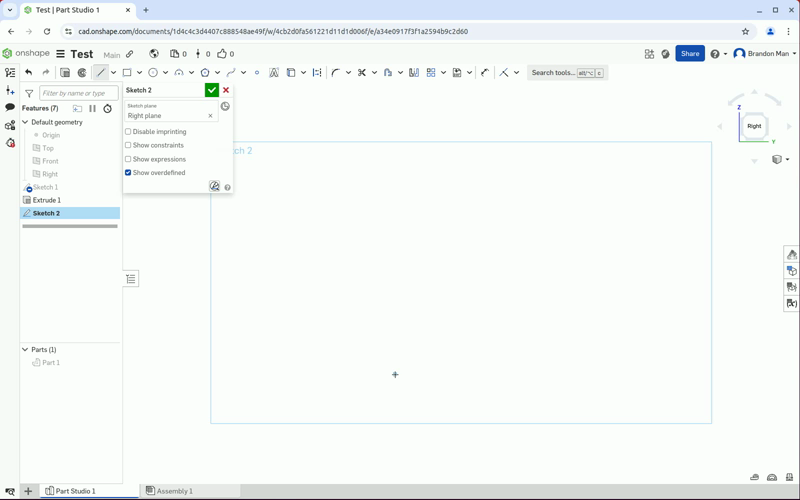
mouse_move(461, 282)
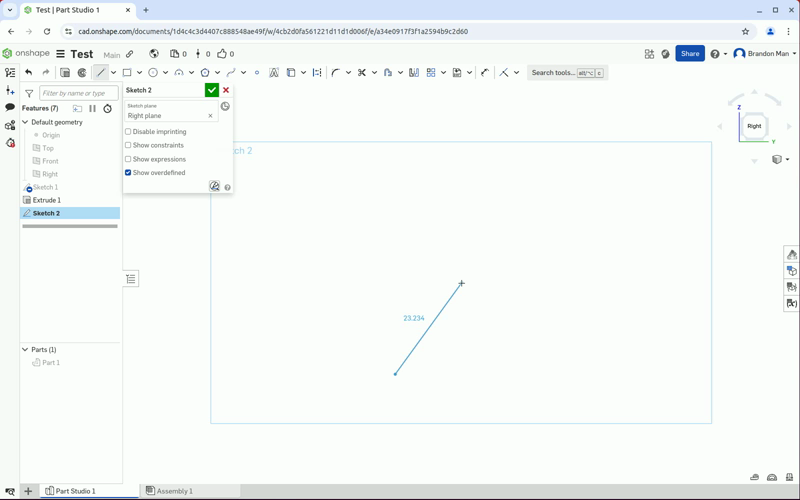
click(461, 282)
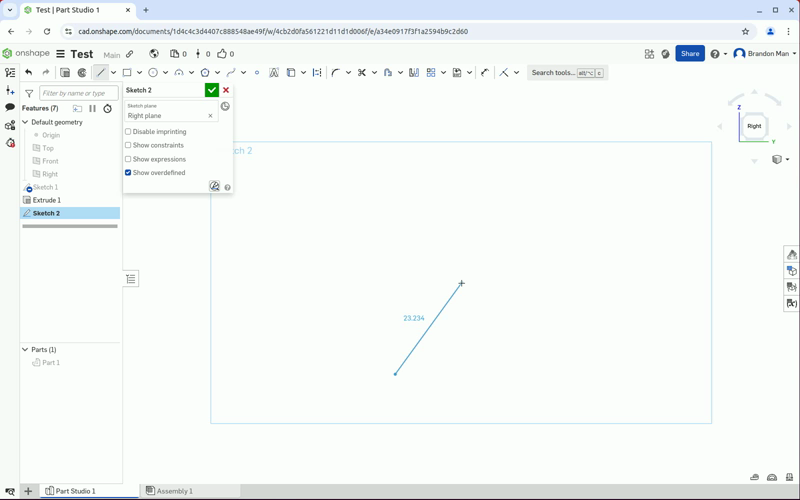
key_up(shift)
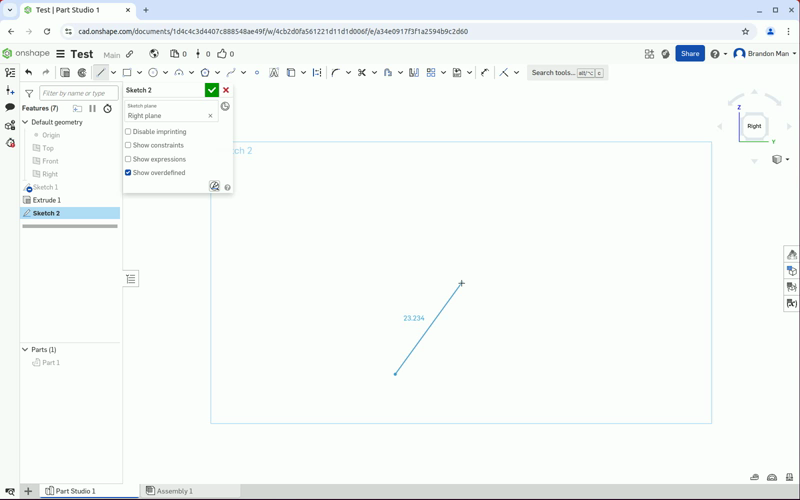
key_down(shift)
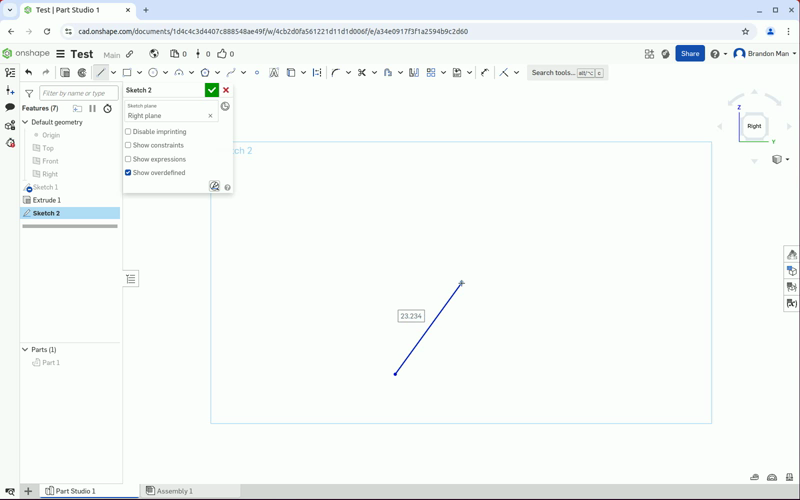
mouse_move(396, 303)
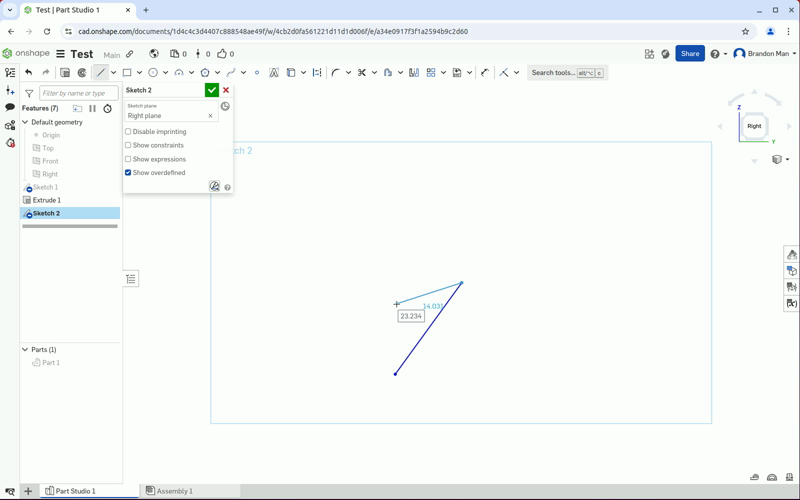
click(396, 303)
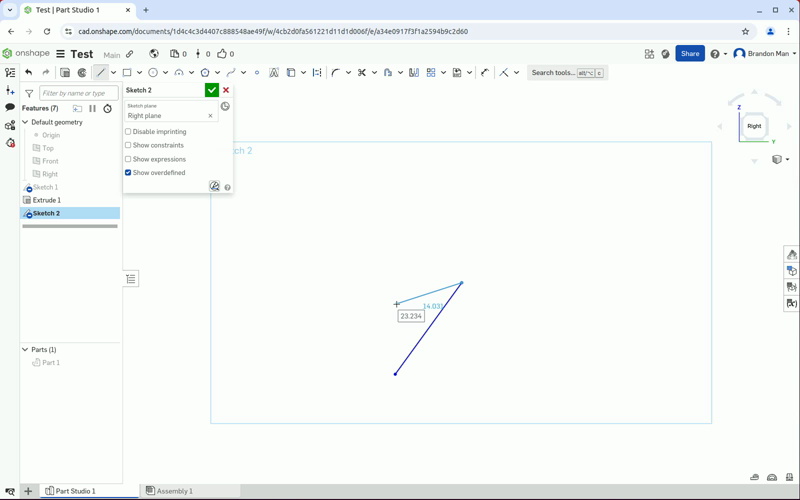
key_up(shift)
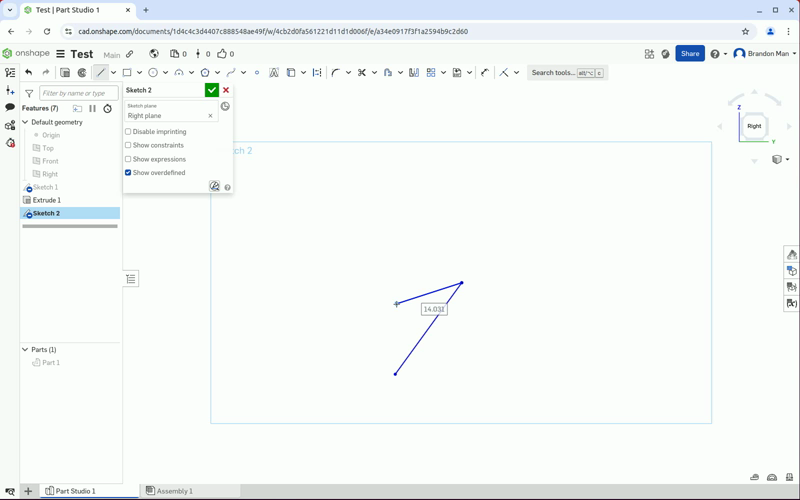
key_down(shift)
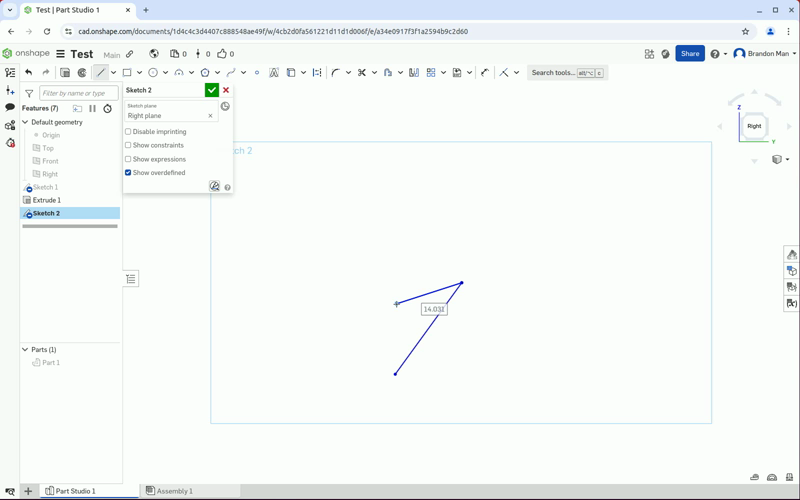
mouse_move(395, 374)
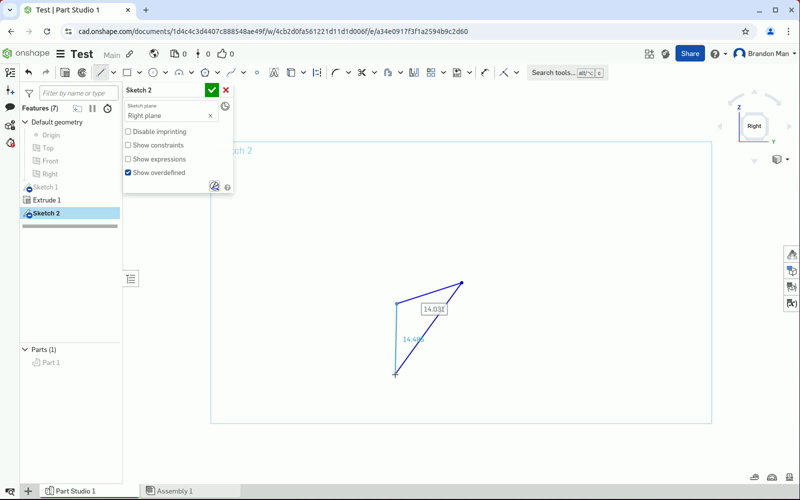
key_up(shift)
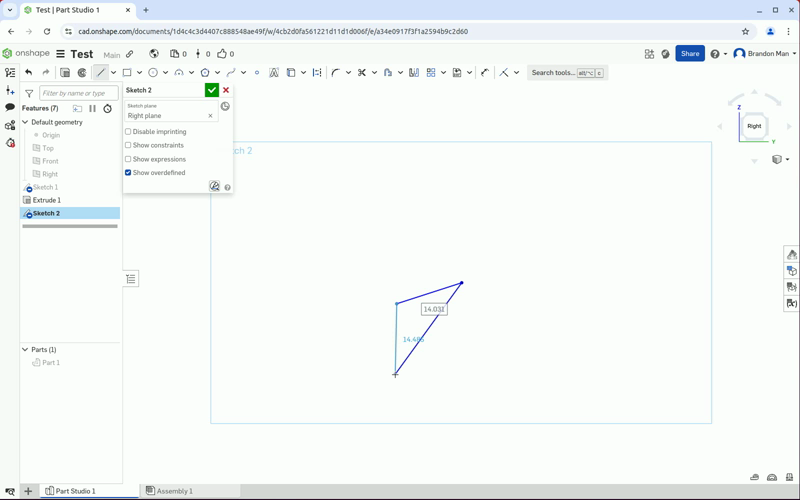
click(395, 374)
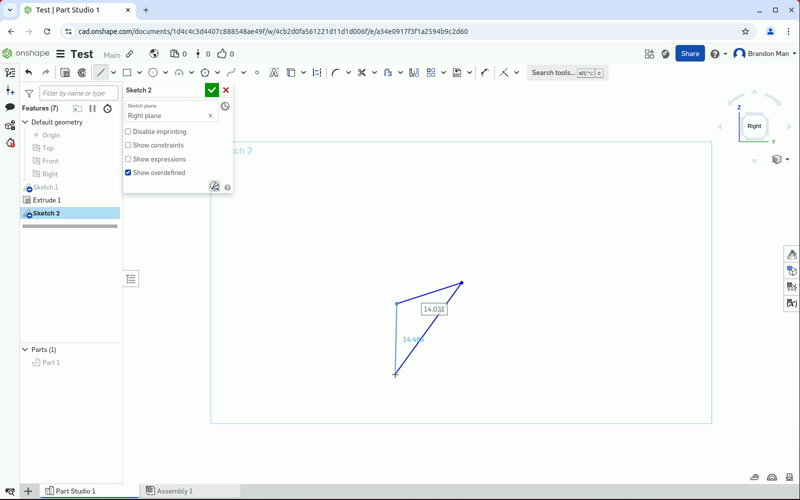
key(esc)
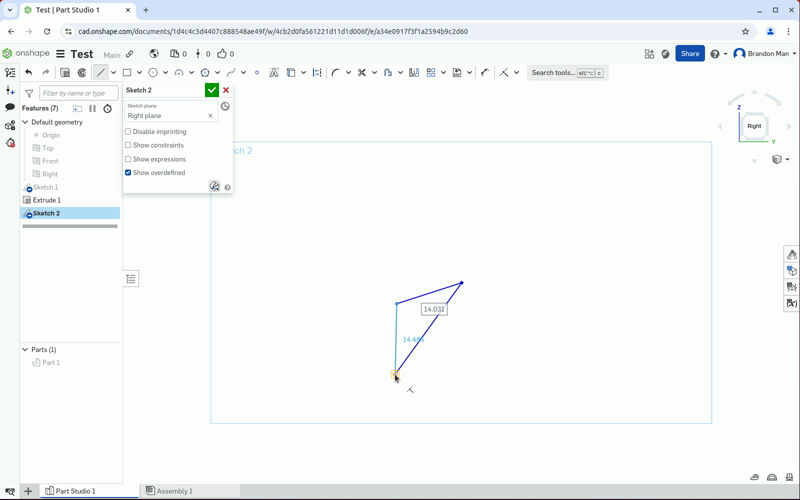
mouse_move(429, 322)
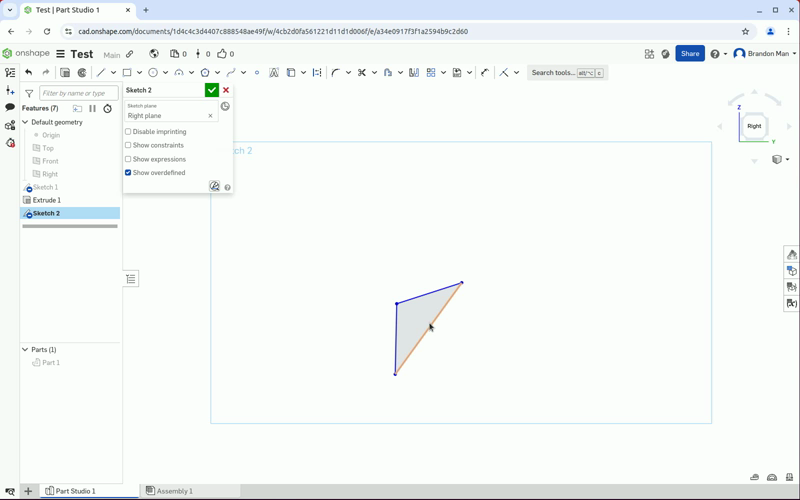
click(429, 322)
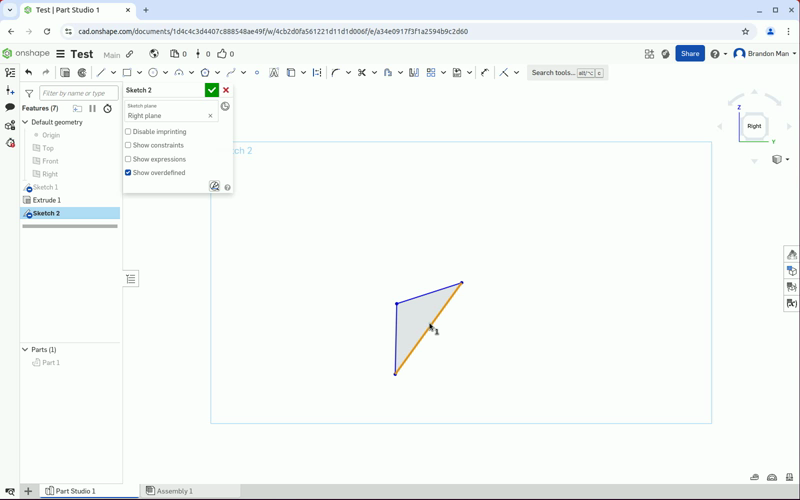
mouse_move(73, 352)
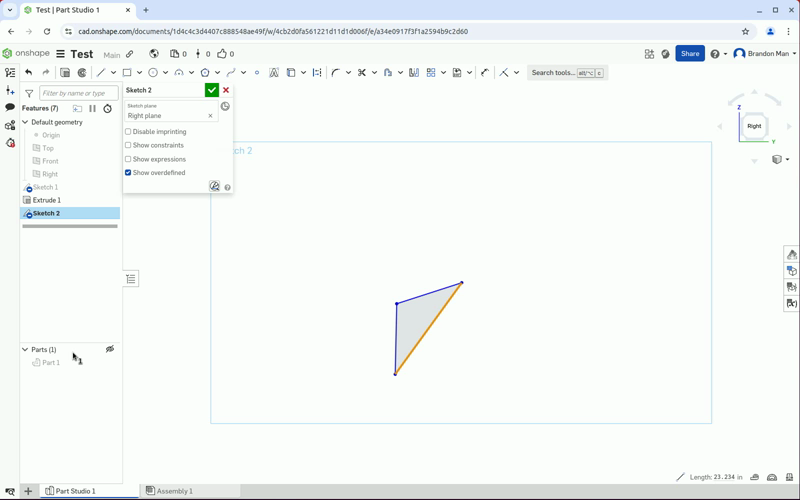
key(shift+y)
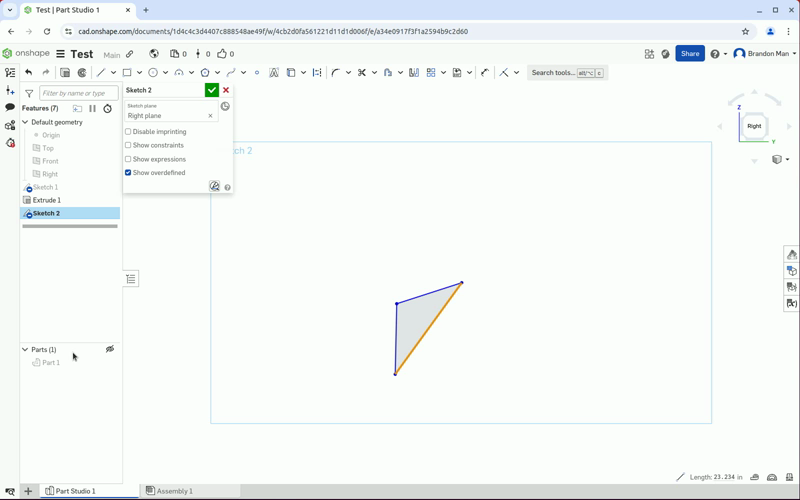
key(shift+e)
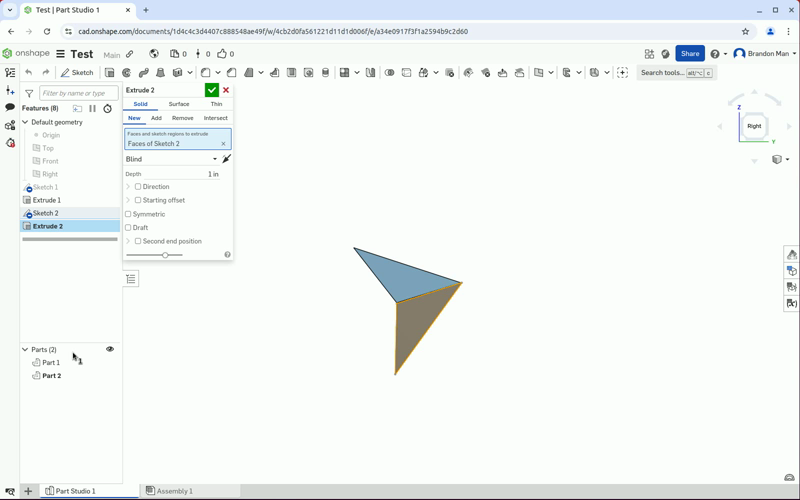
mouse_move(143, 106)
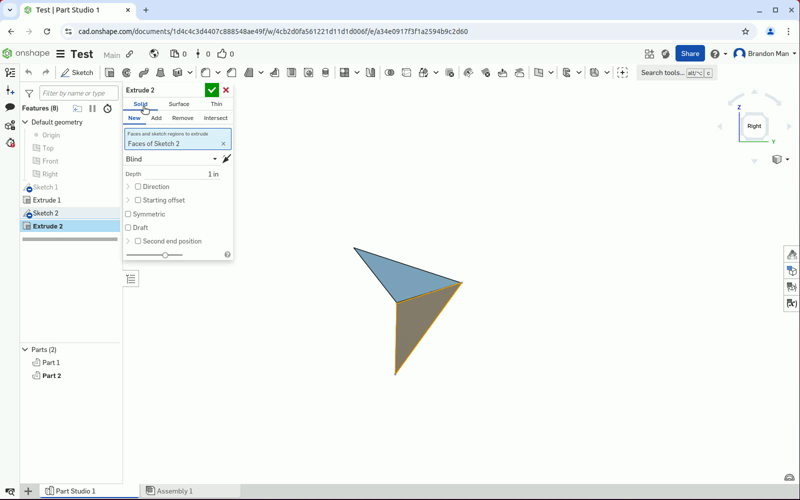
click(143, 106)
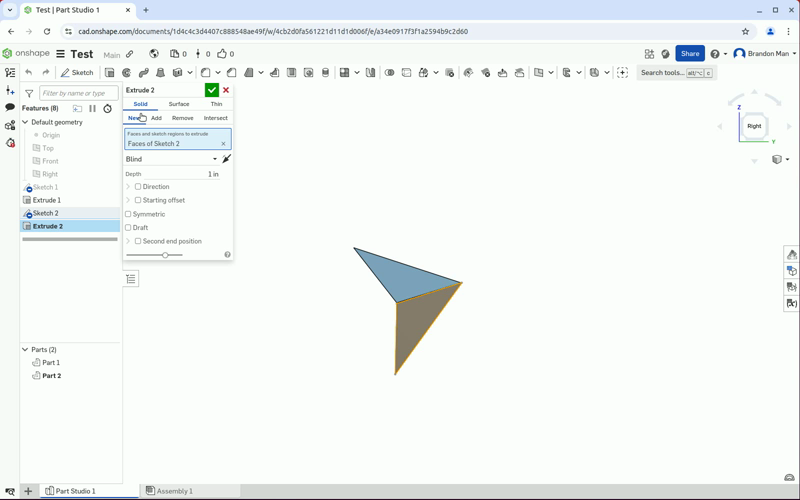
mouse_move(137, 120)
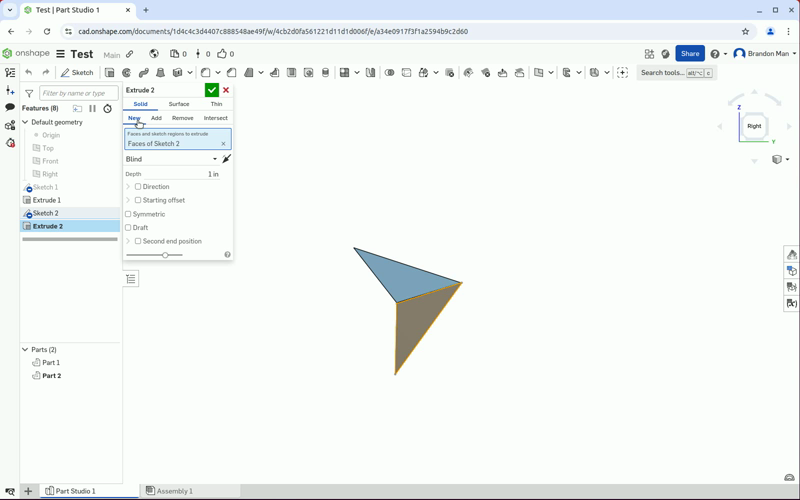
click(137, 120)
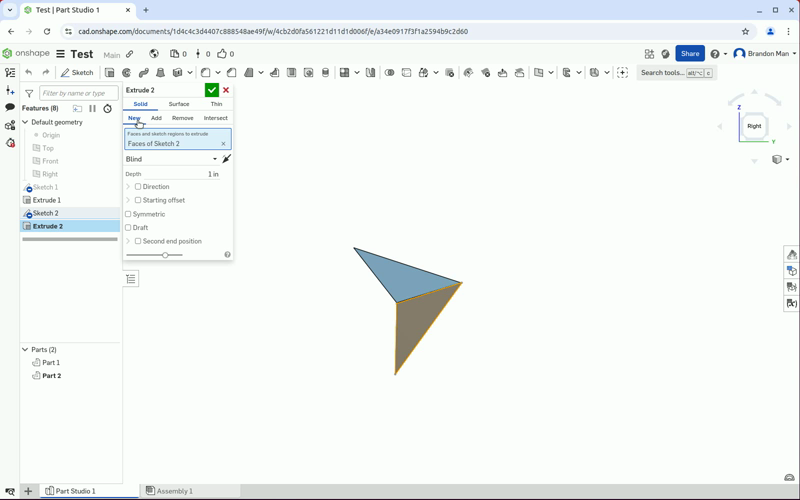
key(tab, 4)
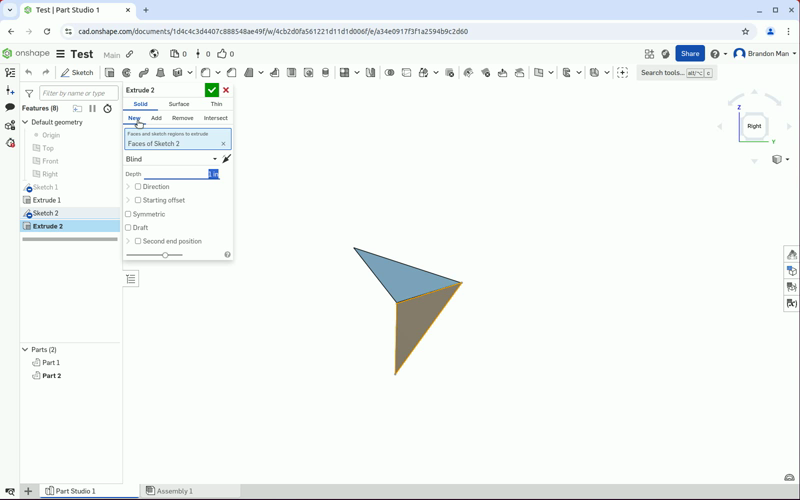
text(14.683)
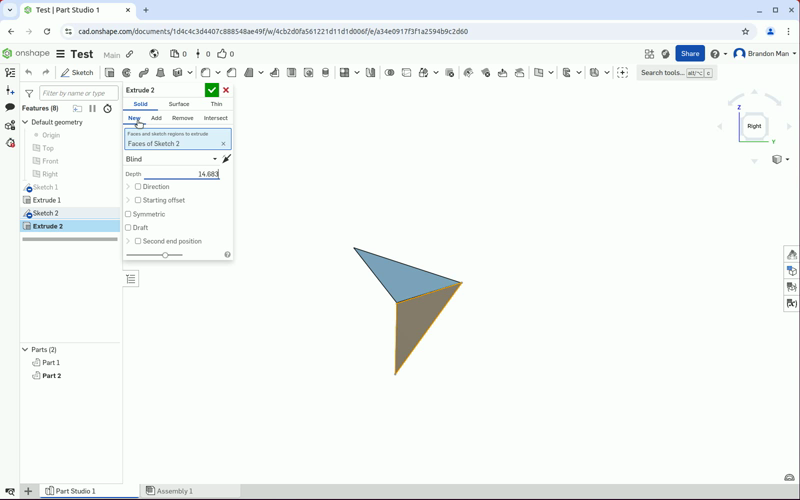
key(enter)
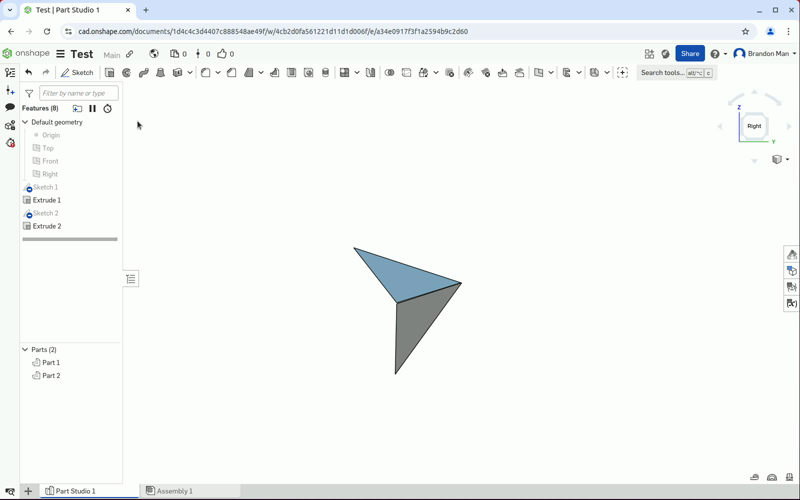
key(shift+h)
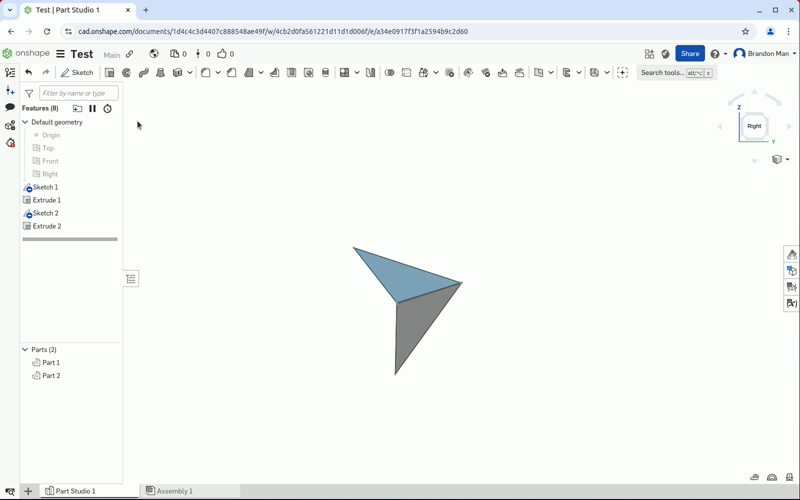
key(shift+h)
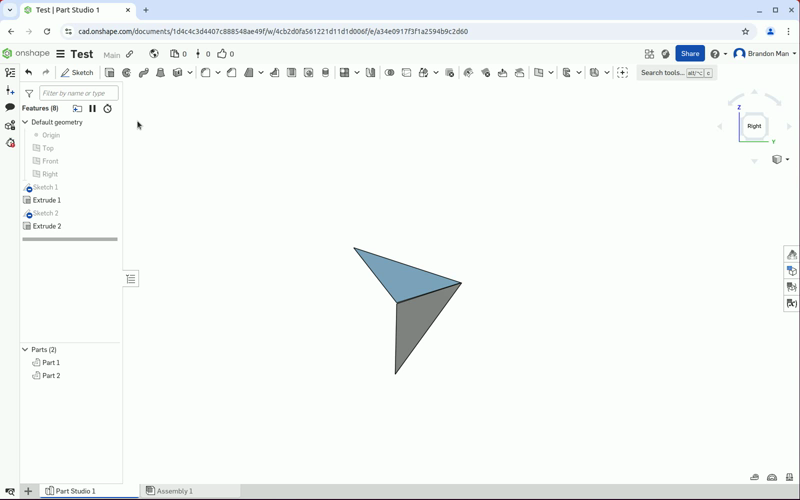
mouse_move(73, 189)
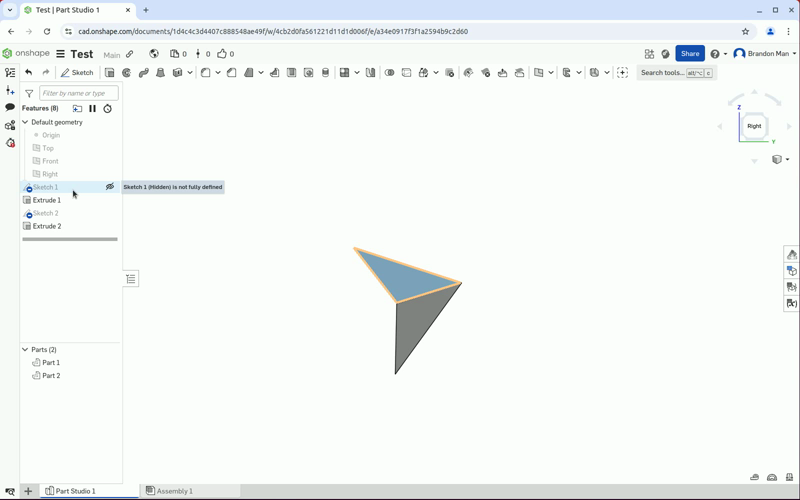
click(73, 189)
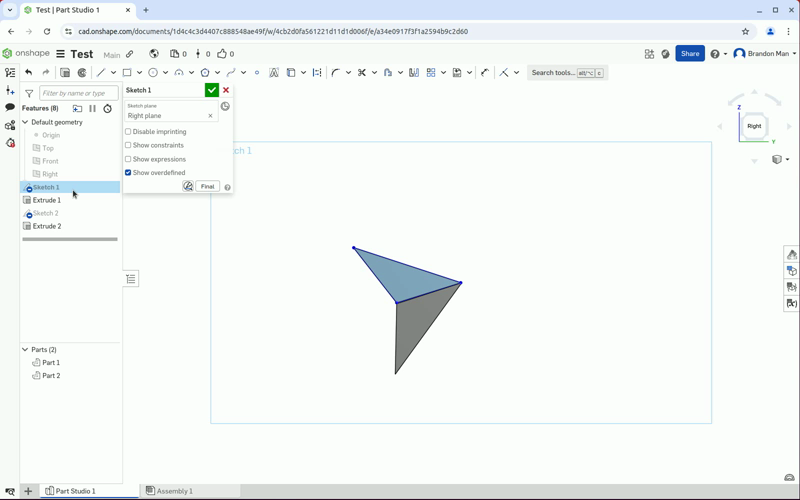
mouse_move(229, 92)
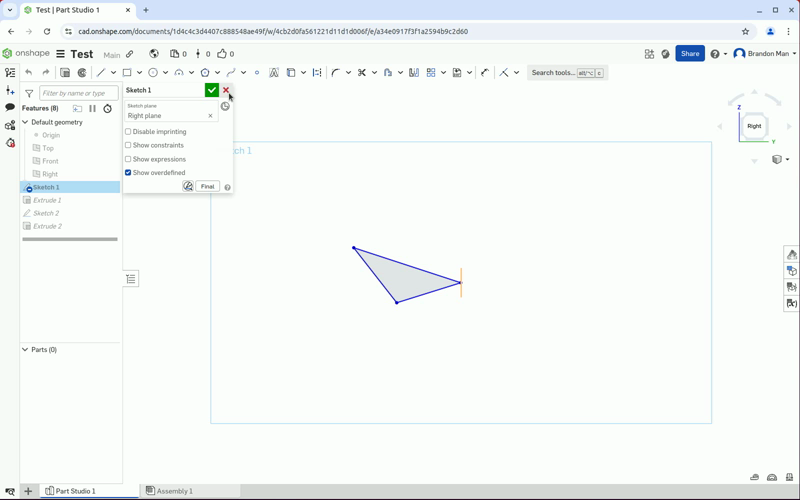
click(229, 92)
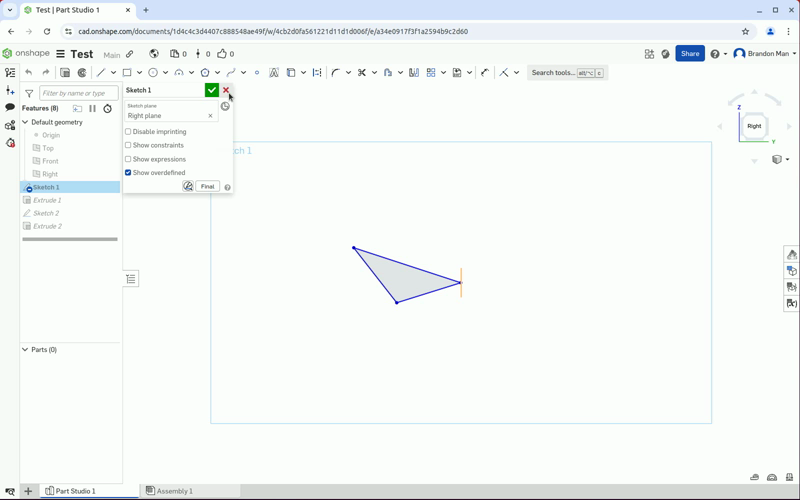
key(shift+s)
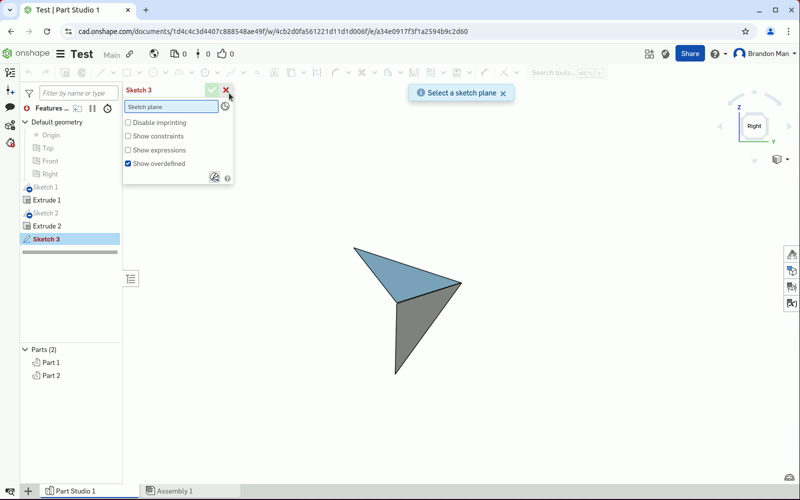
mouse_move(73, 176)
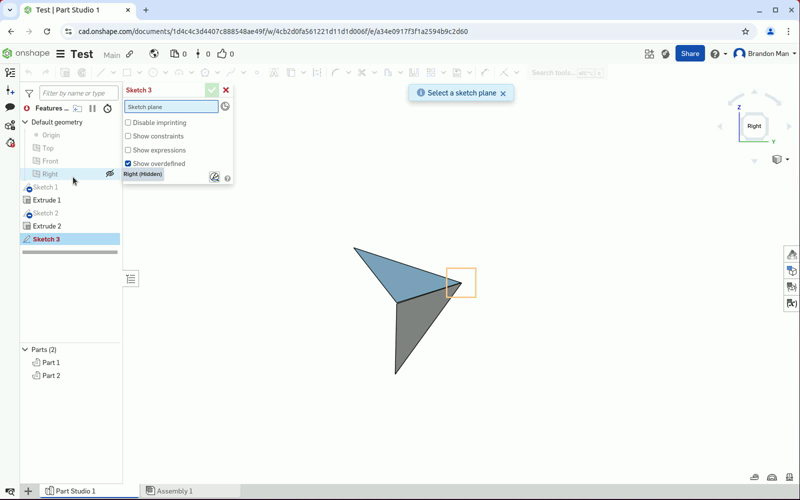
click(73, 176)
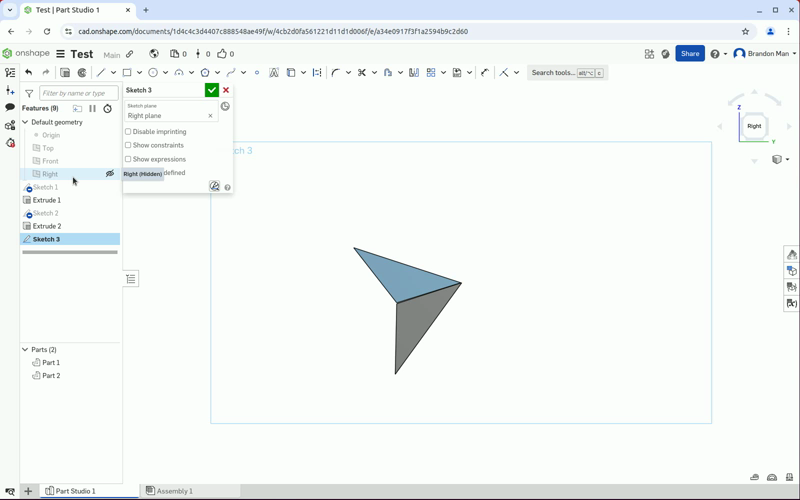
mouse_move(73, 352)
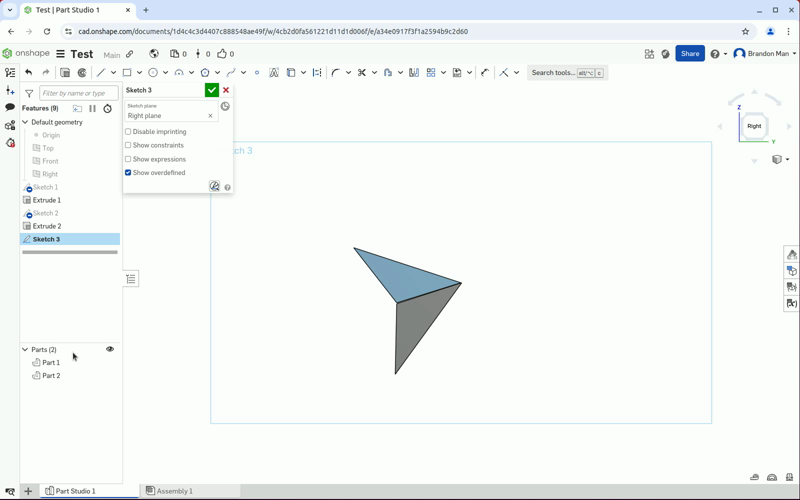
key(y)
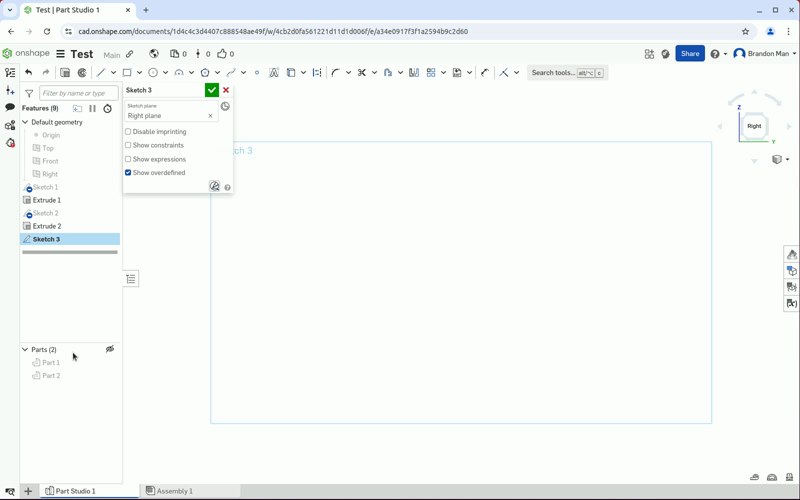
key(l)
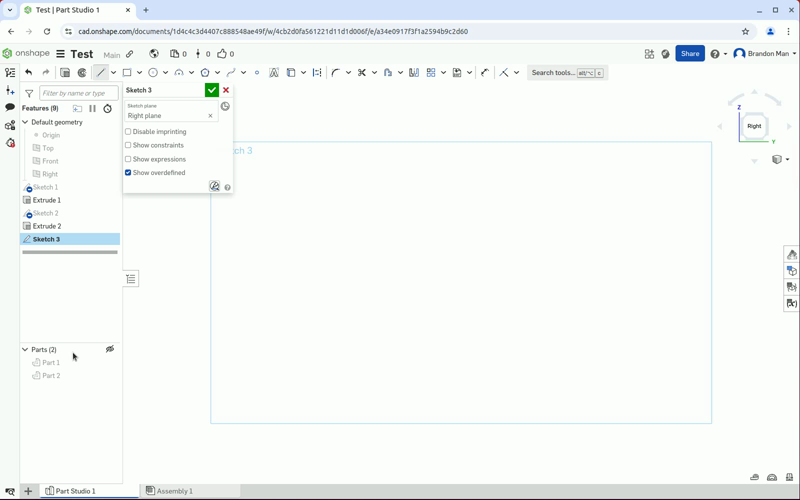
key_down(shift)
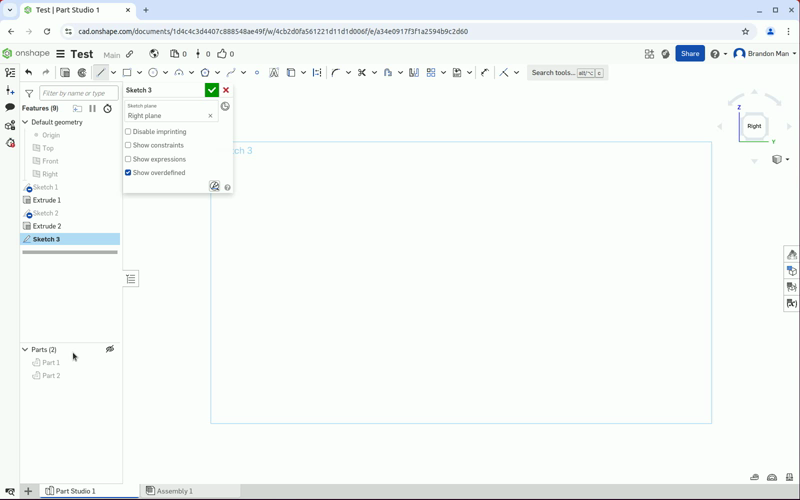
mouse_move(395, 374)
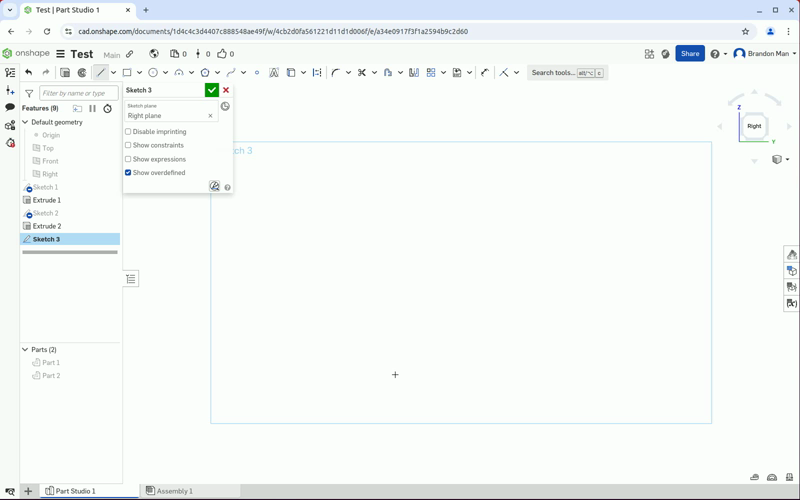
click(395, 374)
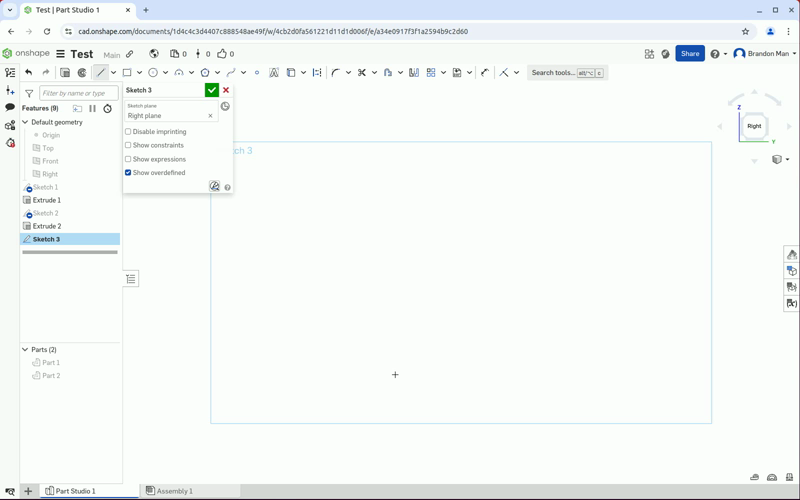
key_up(shift)
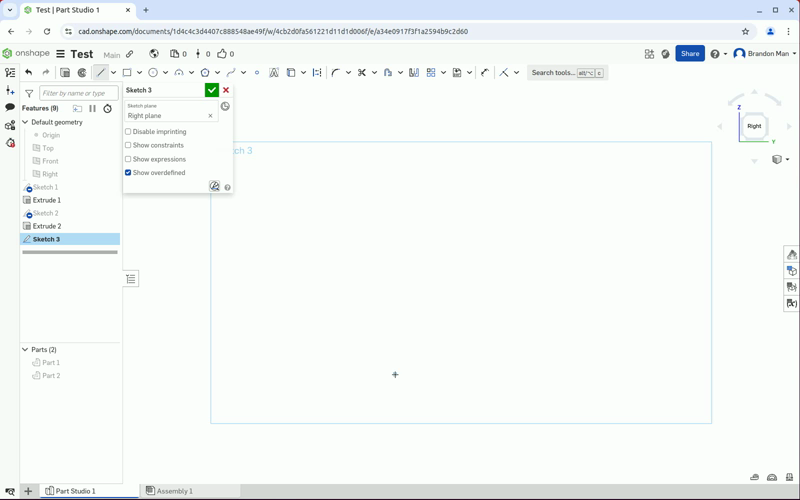
key_down(shift)
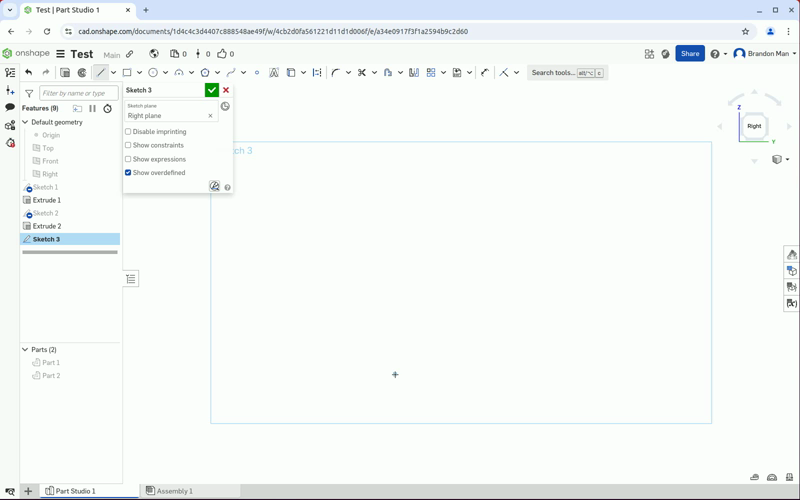
mouse_move(461, 350)
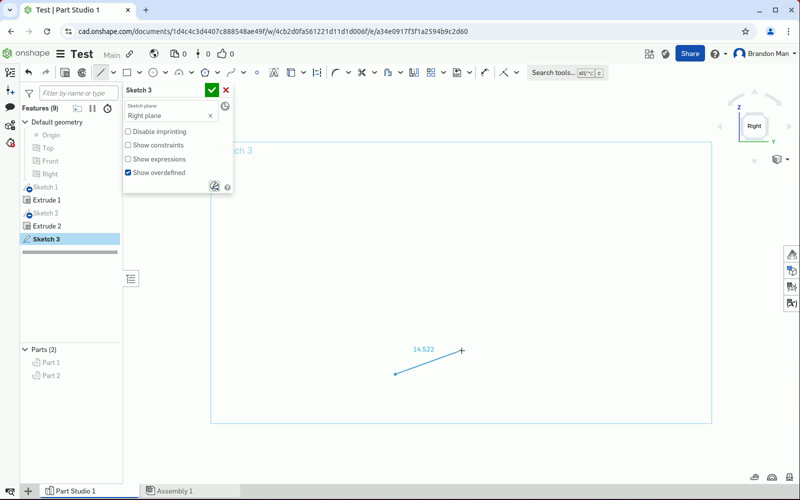
click(461, 350)
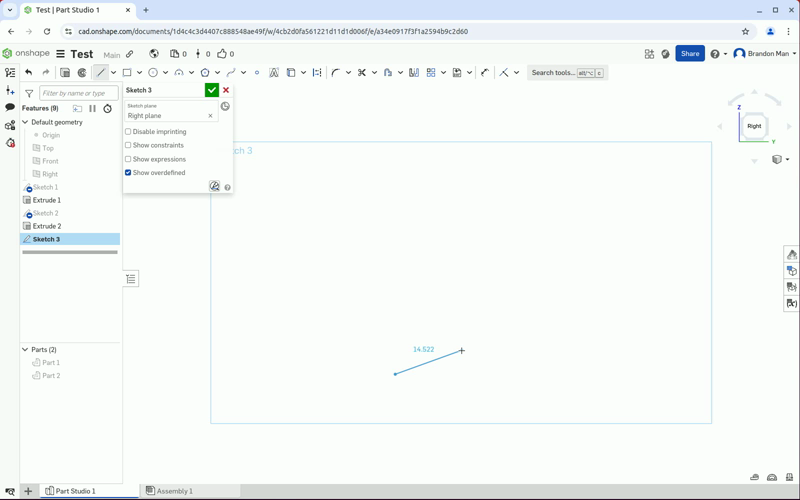
key_up(shift)
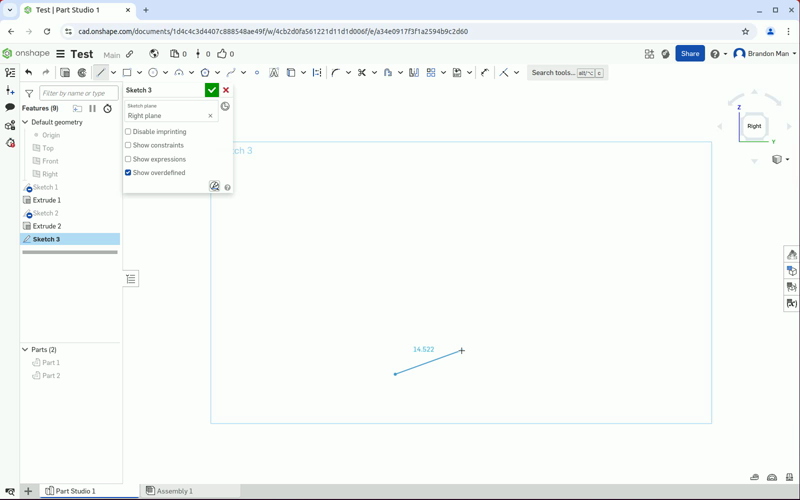
key_down(shift)
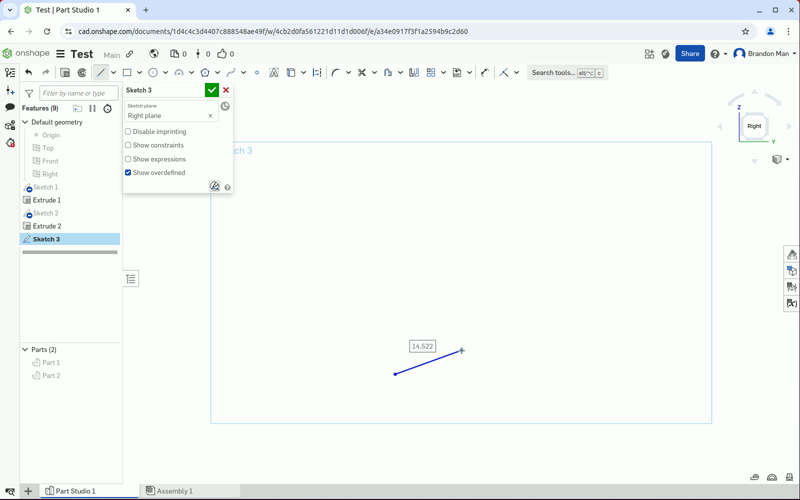
mouse_move(461, 282)
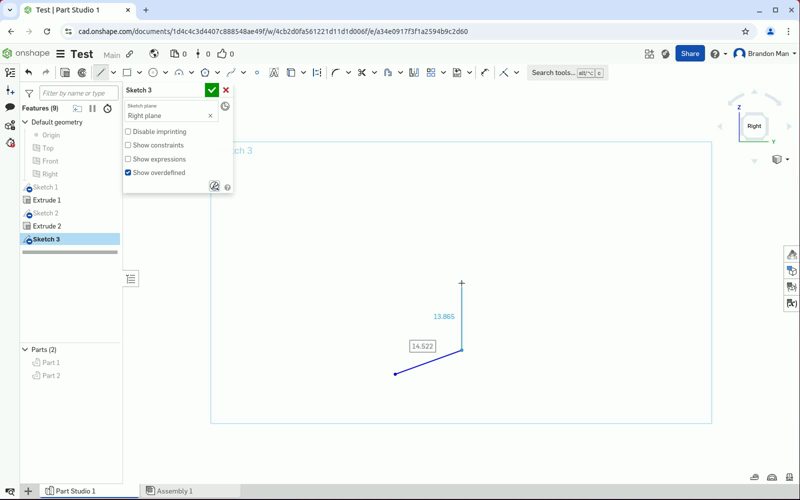
click(461, 282)
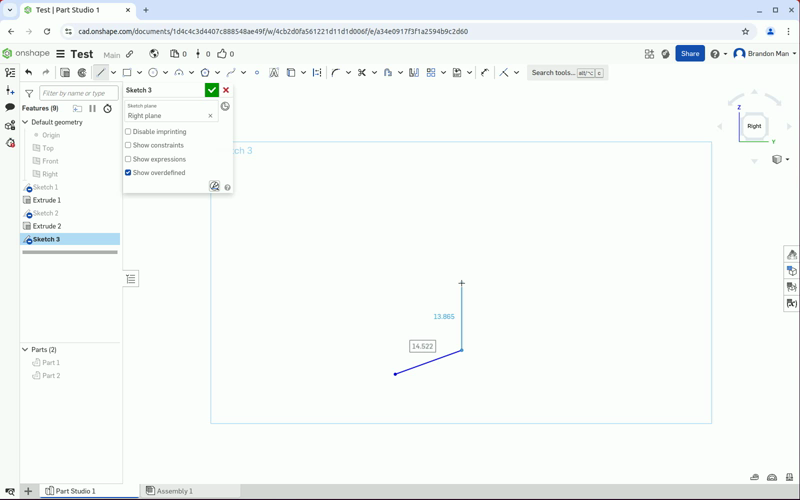
key_up(shift)
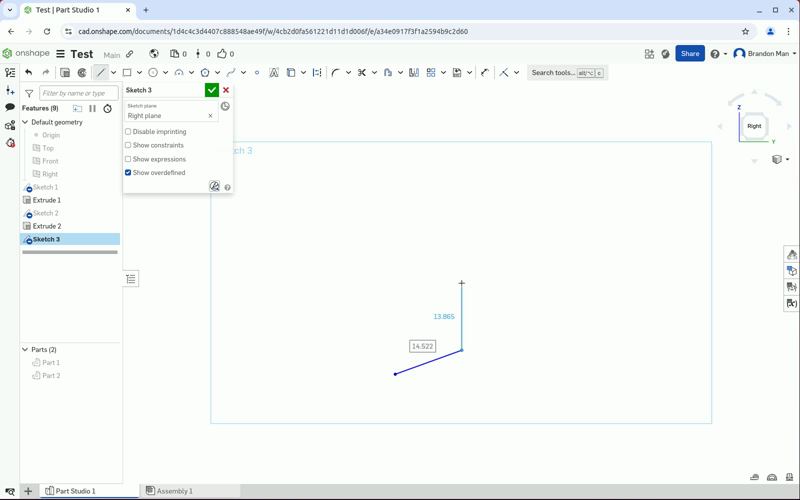
key_down(shift)
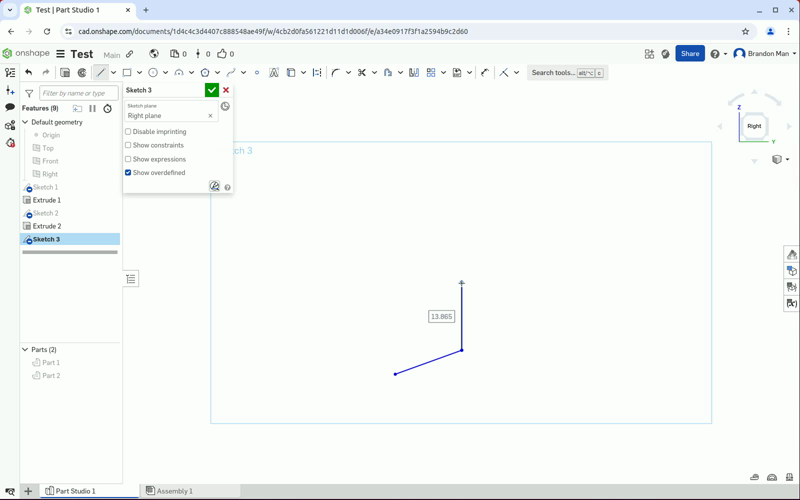
mouse_move(395, 374)
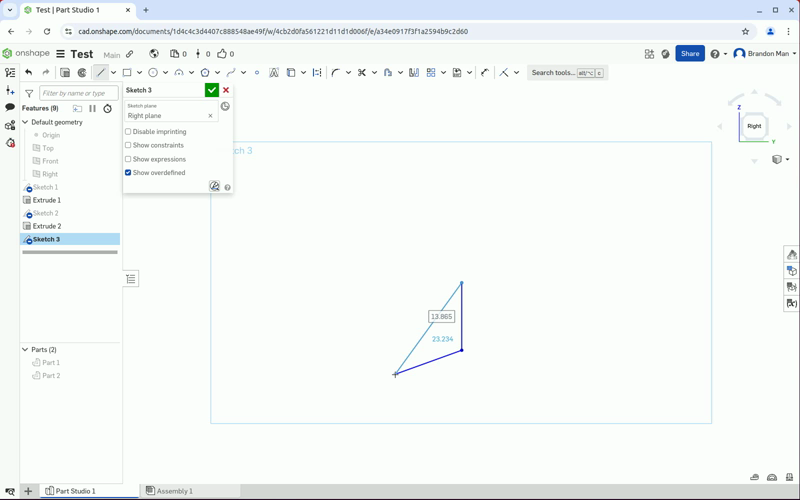
key_up(shift)
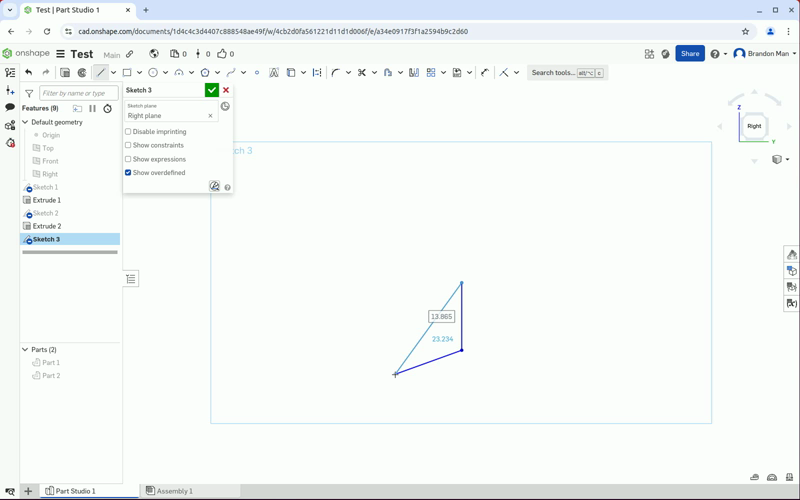
click(395, 374)
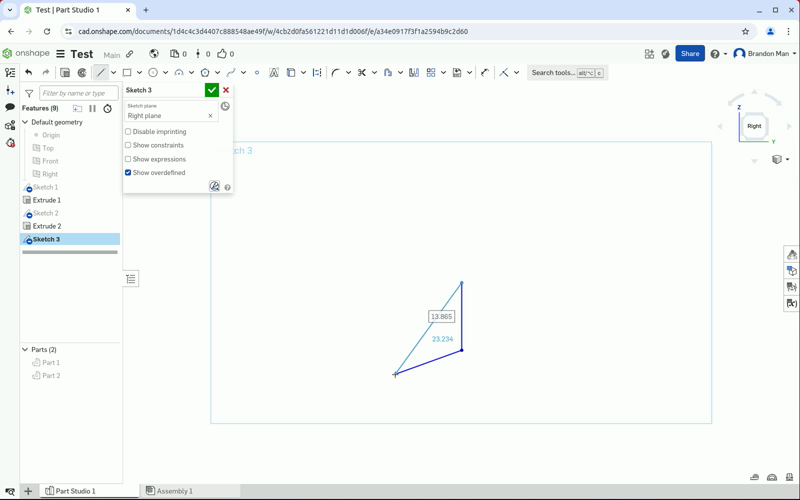
key(esc)
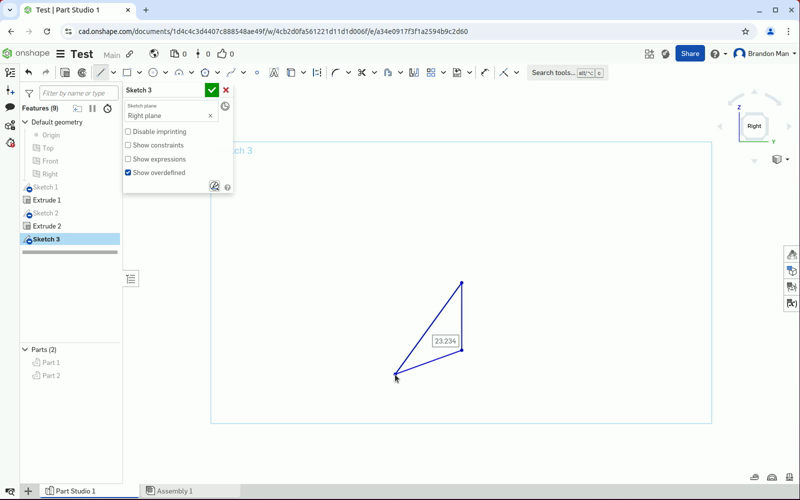
mouse_move(444, 330)
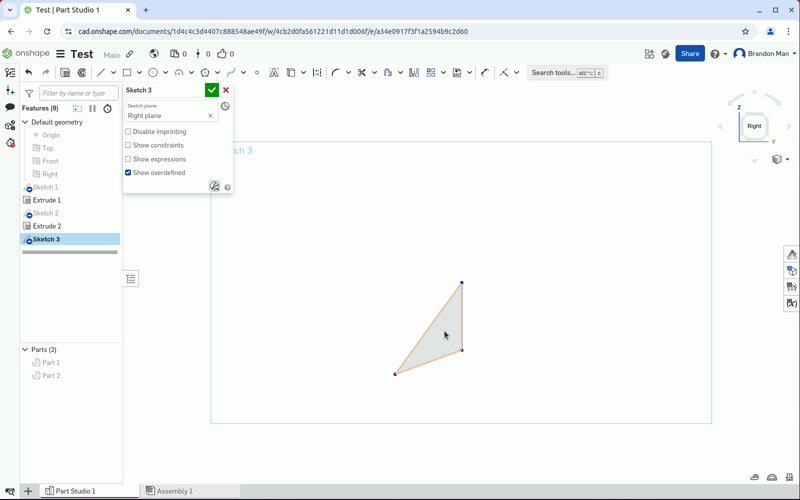
click(444, 330)
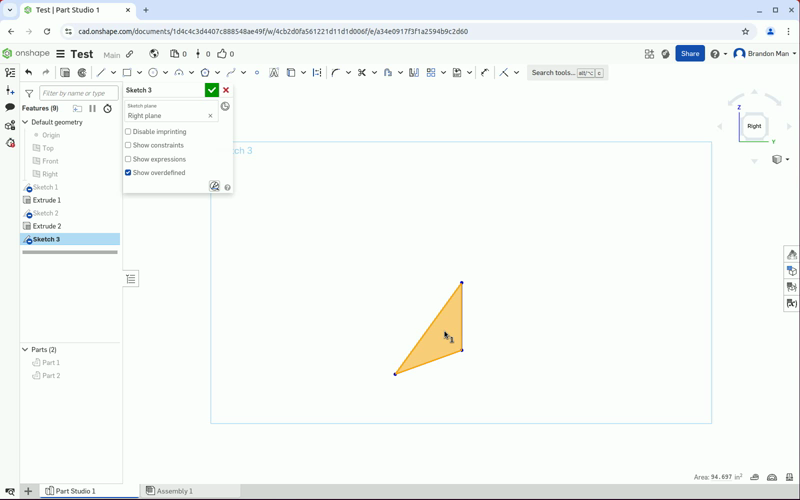
mouse_move(73, 352)
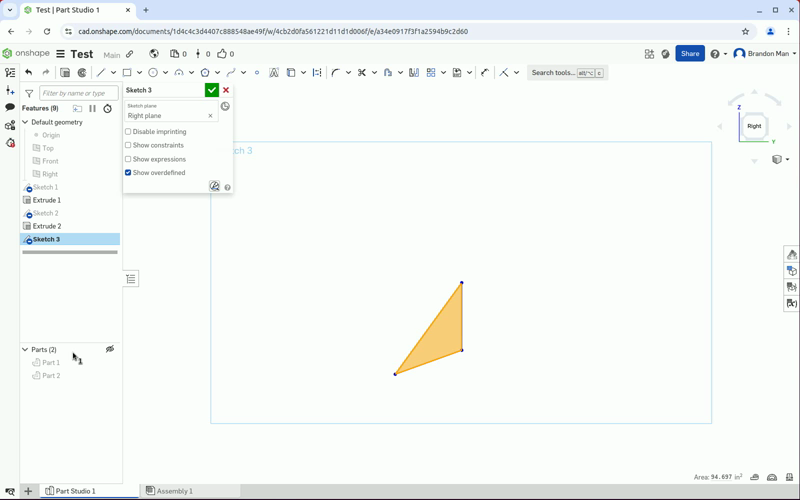
key(shift+y)
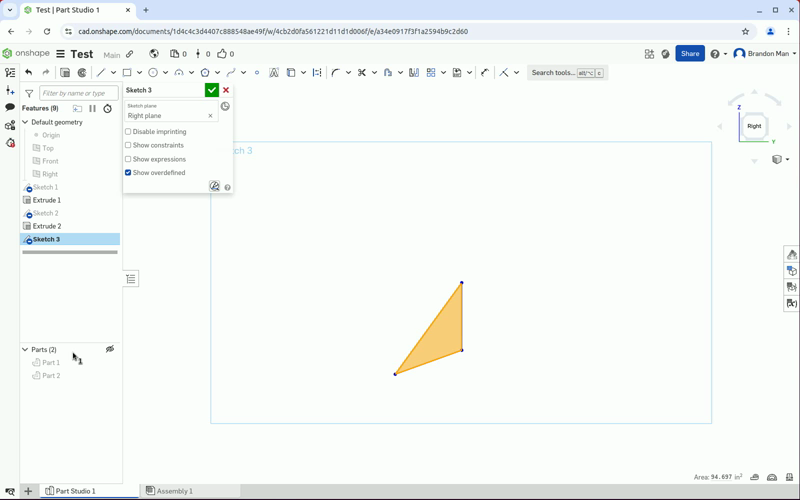
key(shift+e)
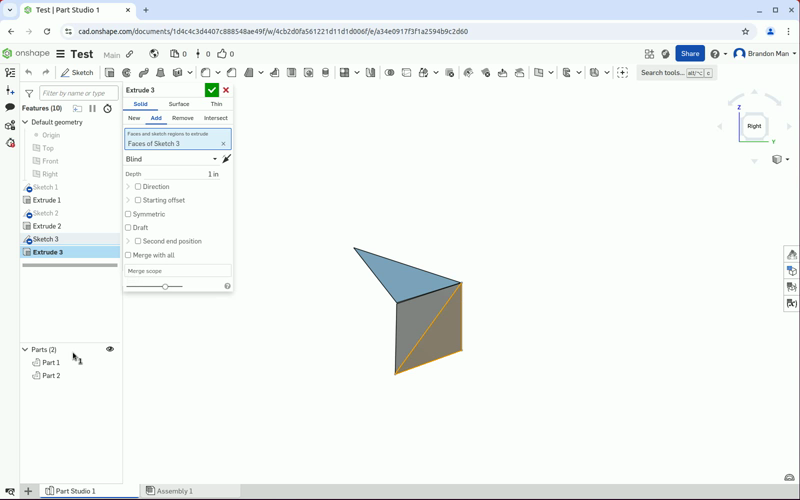
mouse_move(143, 106)
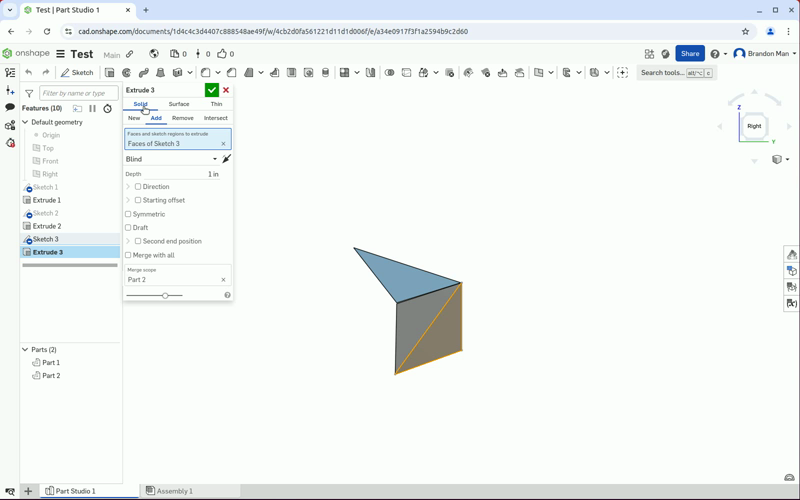
click(143, 106)
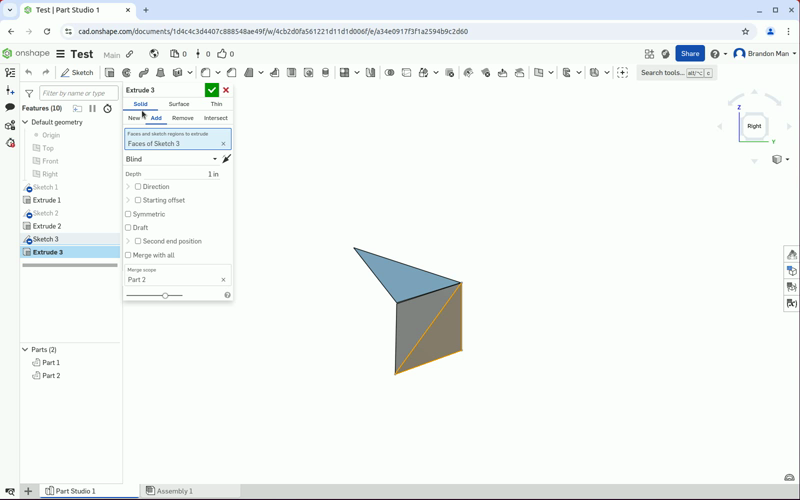
mouse_move(137, 120)
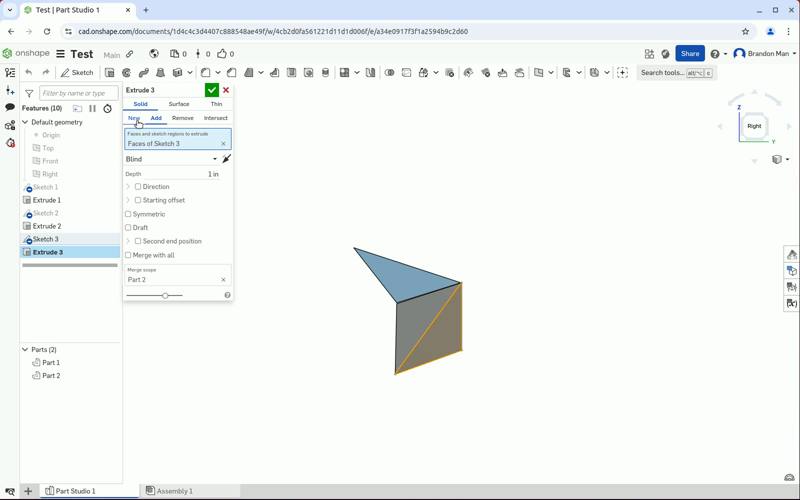
click(137, 120)
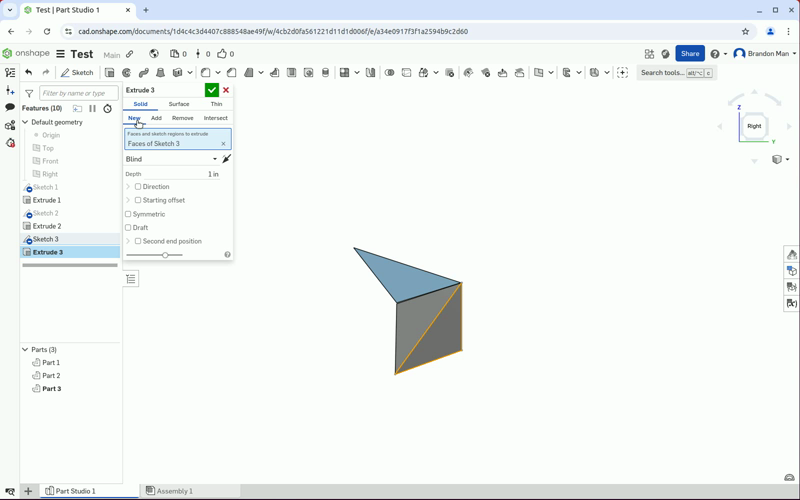
key(tab, 4)
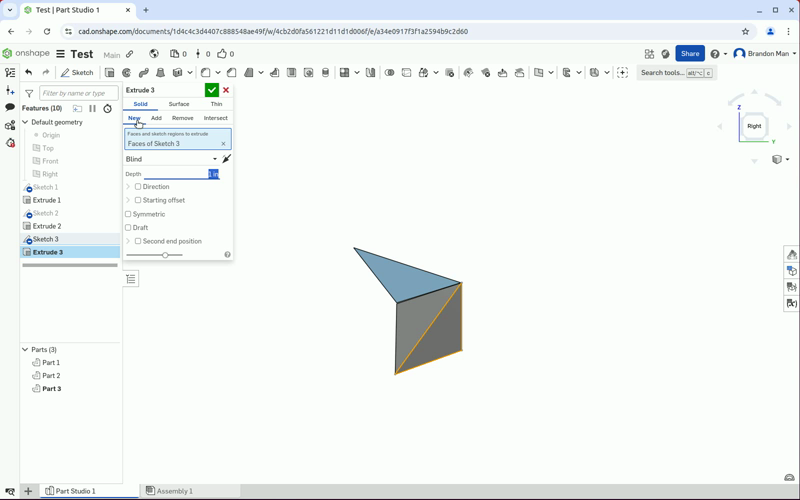
text(14.683)
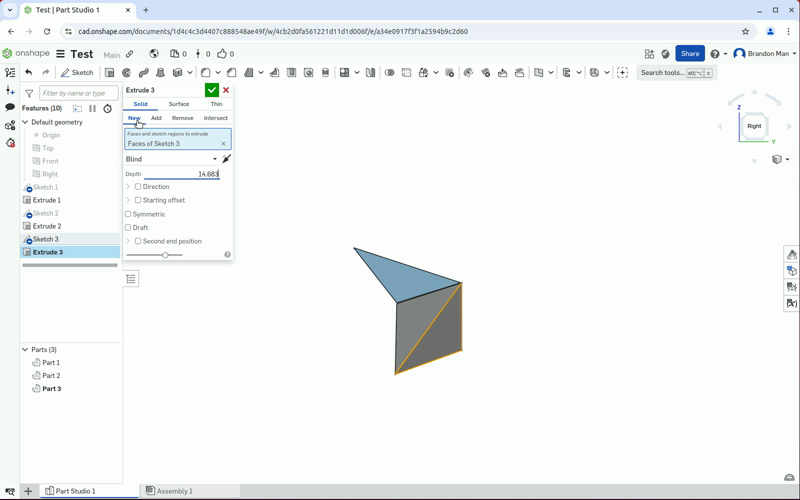
key(enter)
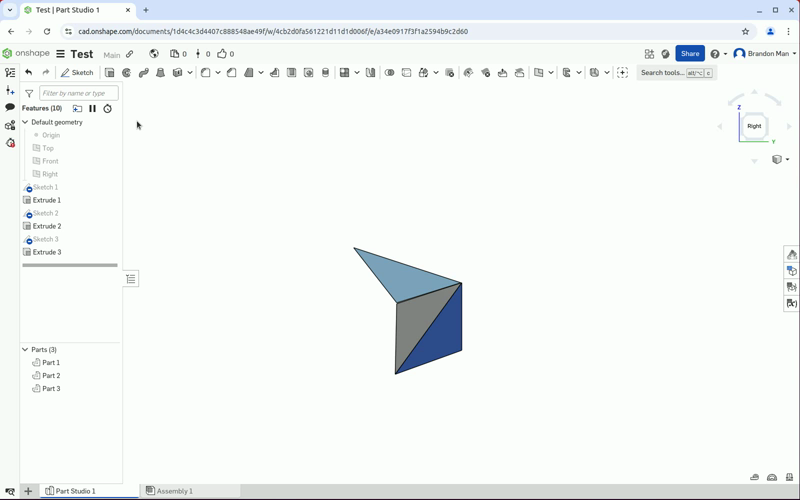
key(shift+h)
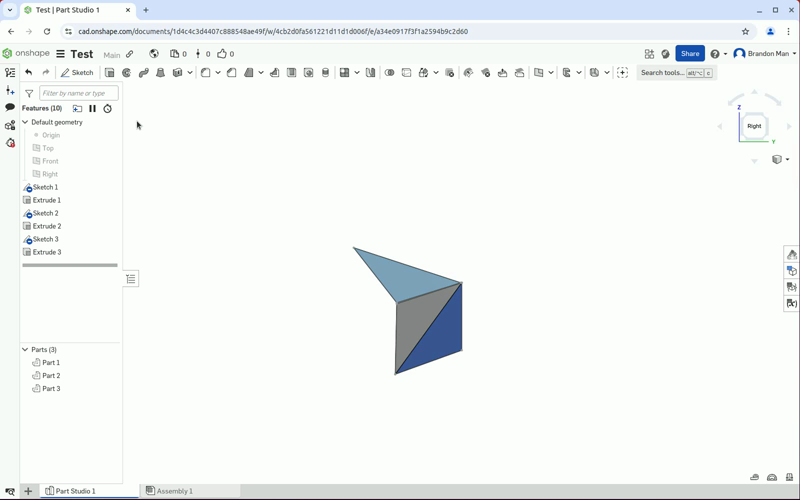
key(shift+h)
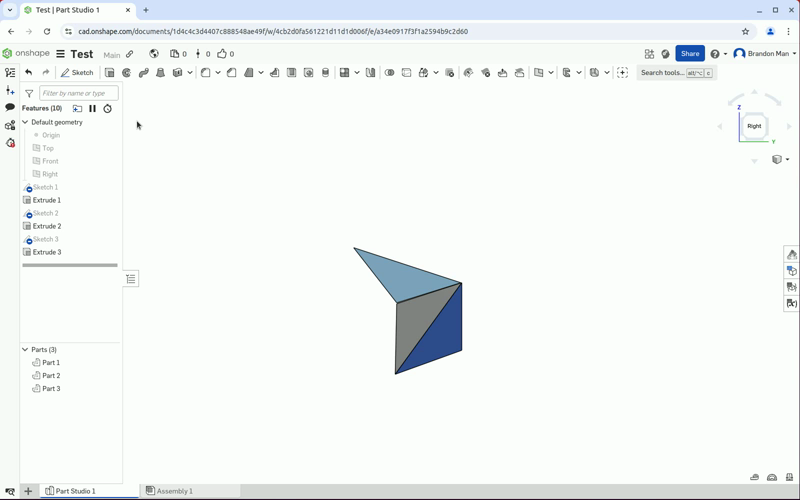
mouse_move(73, 189)
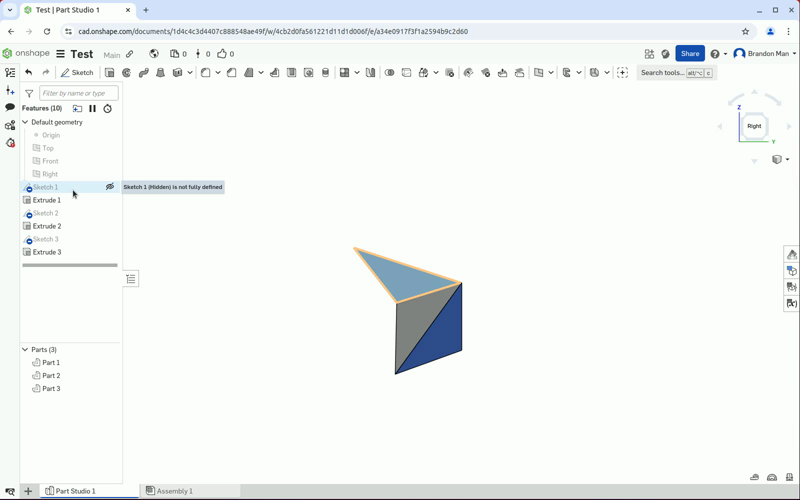
click(73, 189)
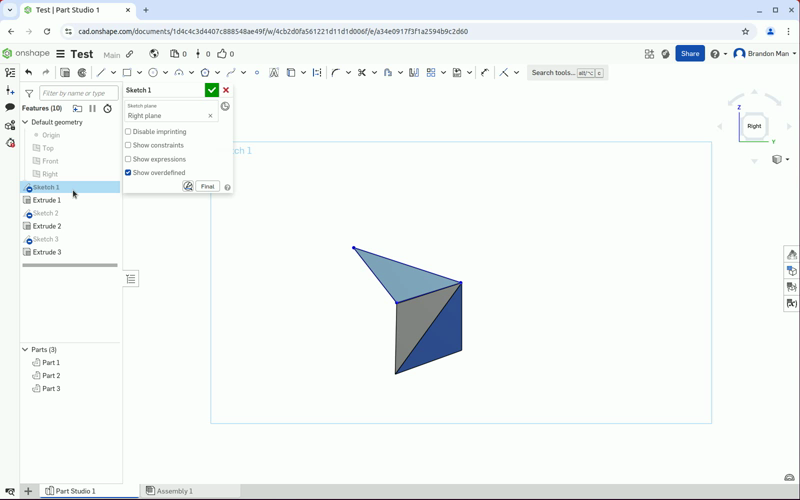
mouse_move(229, 92)
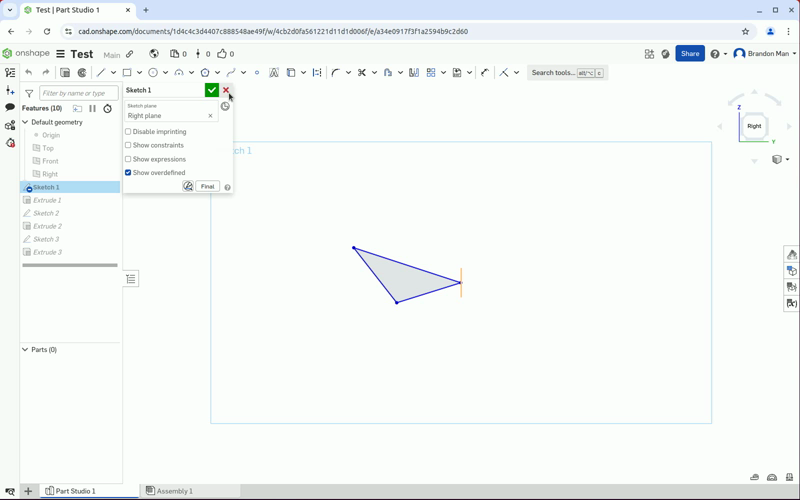
click(229, 92)
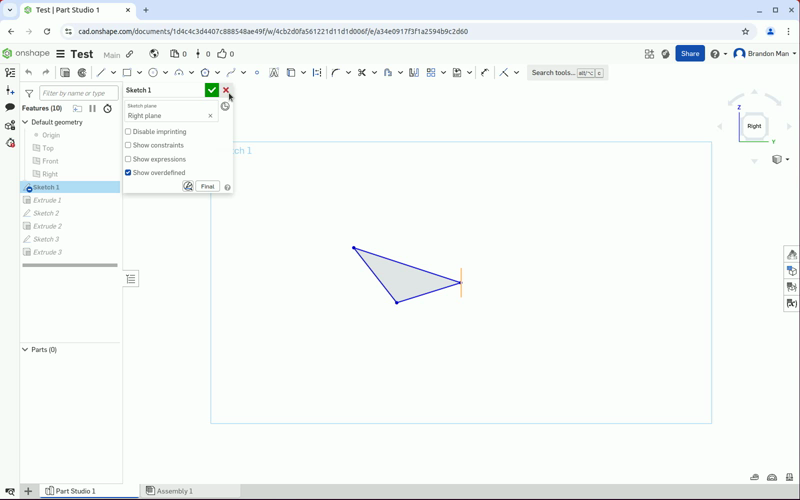
key(shift+s)
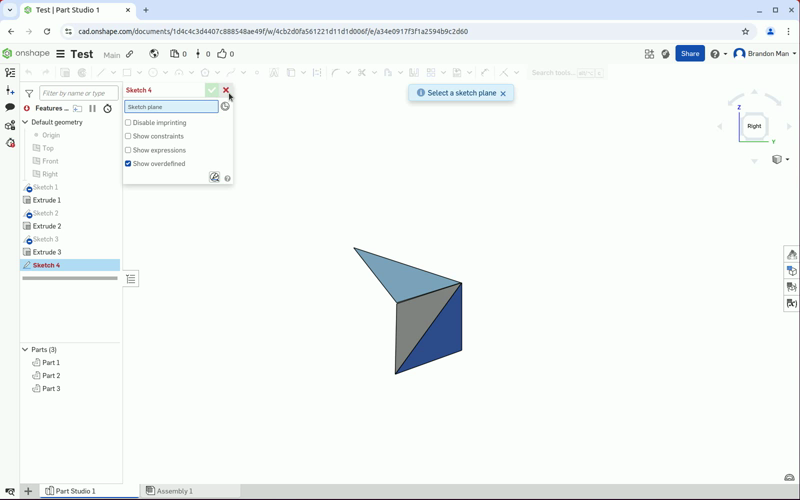
mouse_move(73, 176)
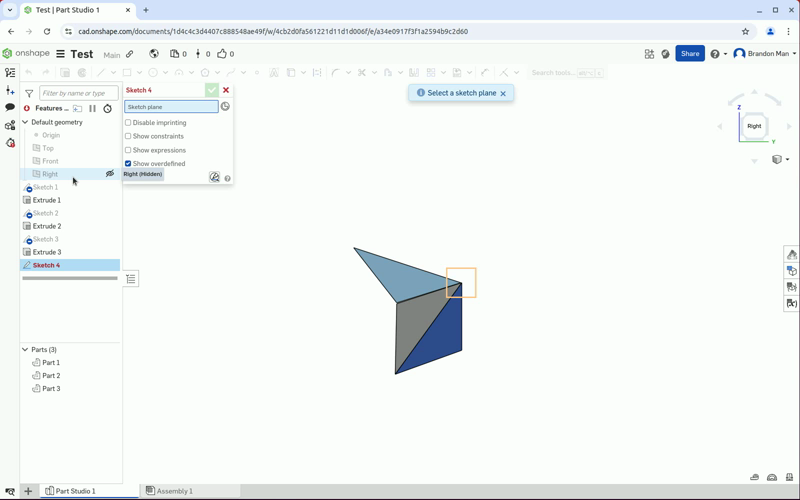
click(73, 176)
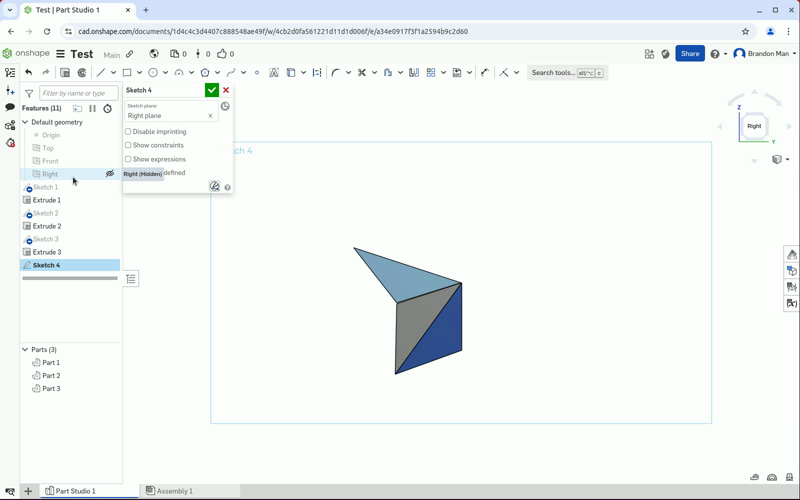
mouse_move(73, 352)
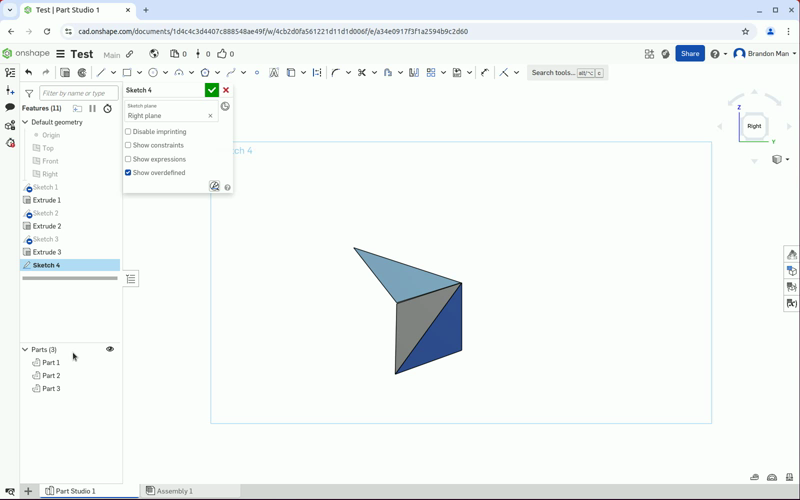
key(y)
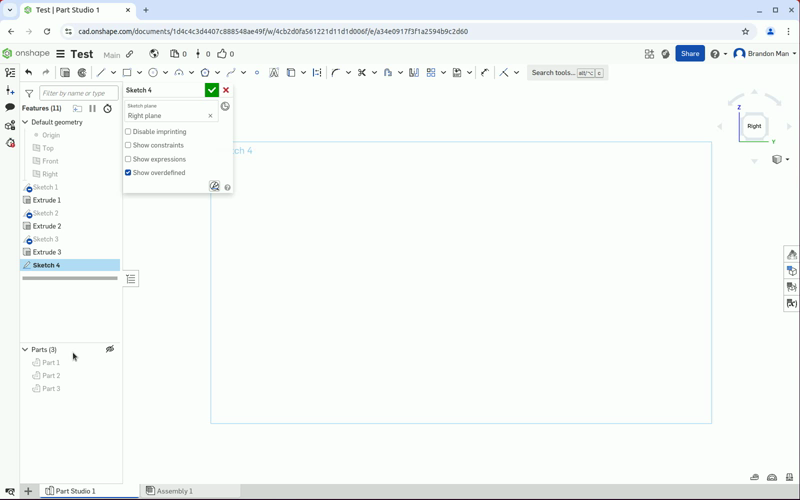
key(l)
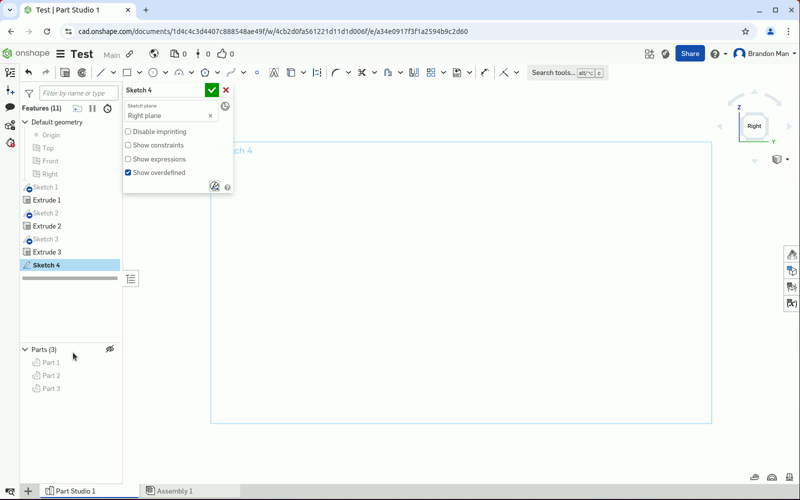
key_down(shift)
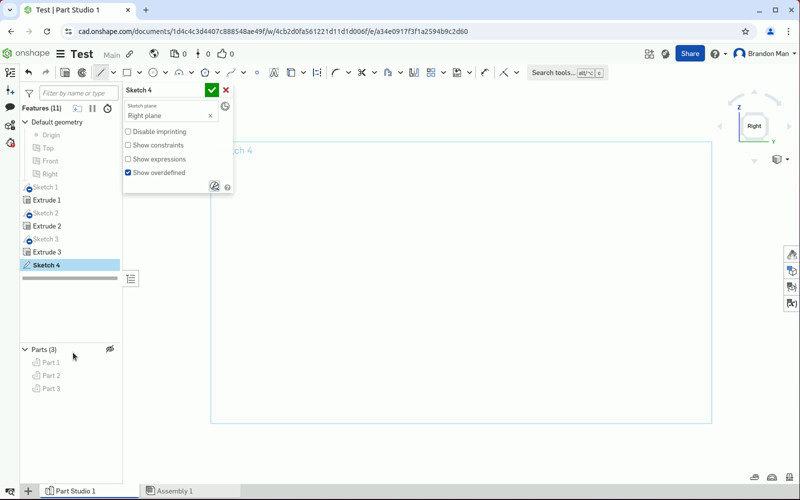
mouse_move(460, 351)
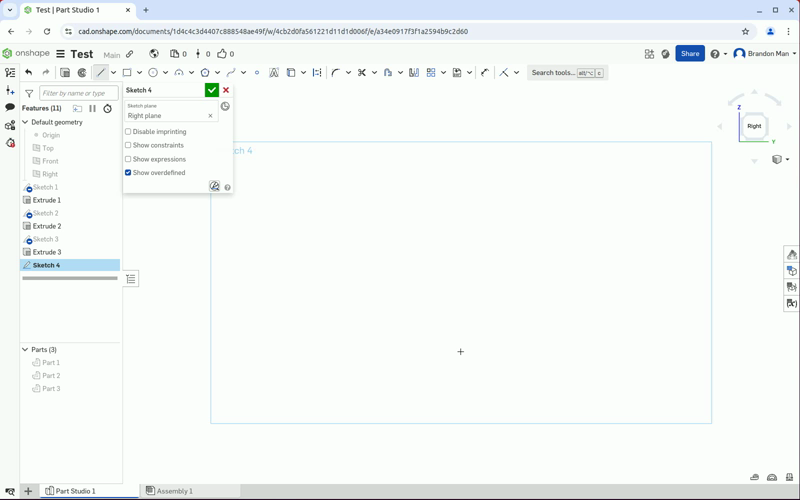
click(460, 351)
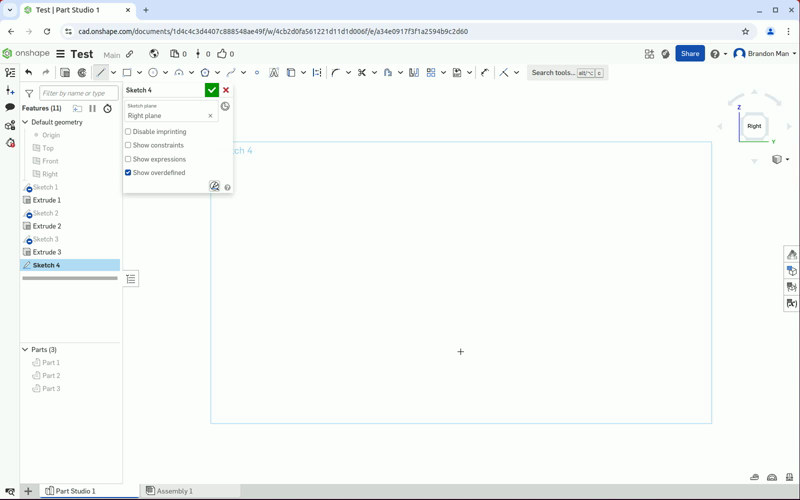
key_up(shift)
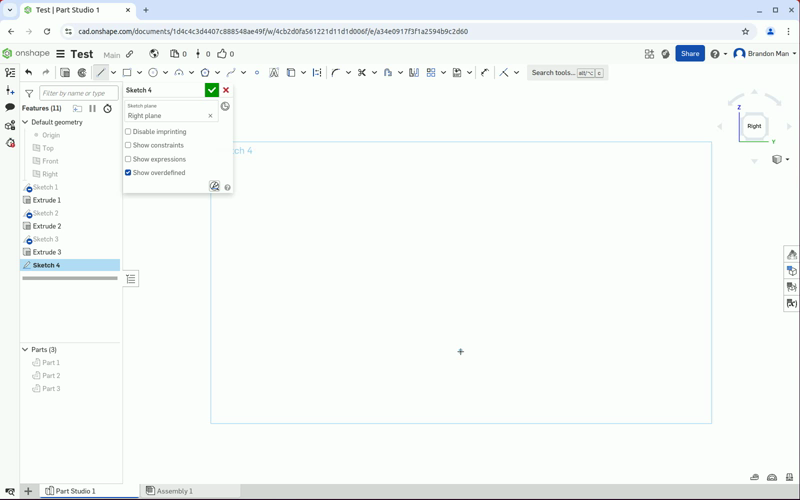
key_down(shift)
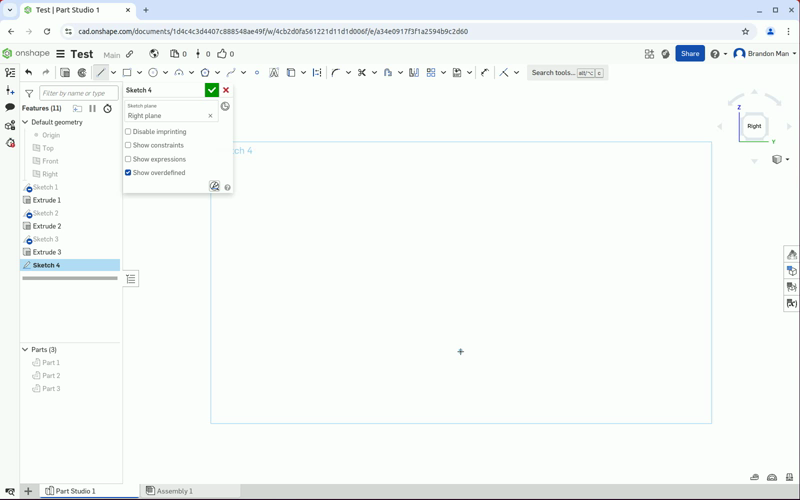
mouse_move(527, 374)
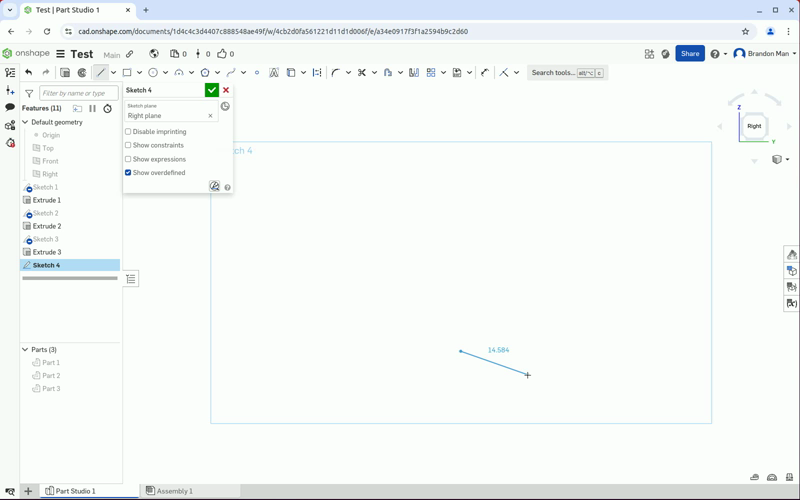
click(527, 374)
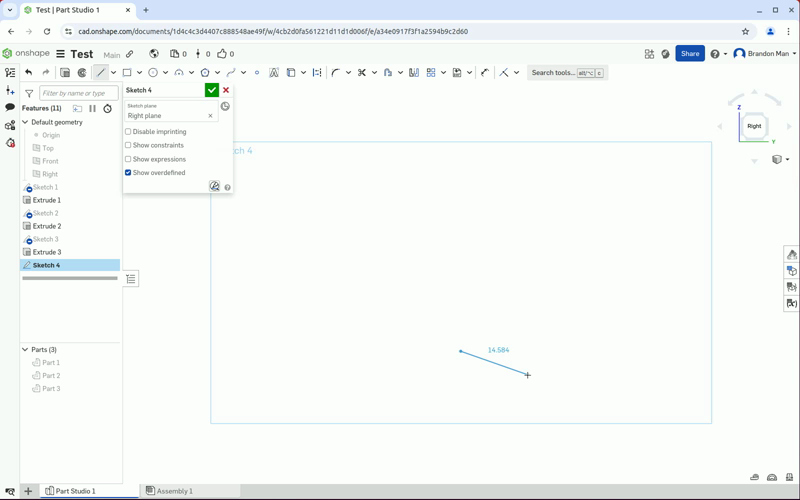
key_up(shift)
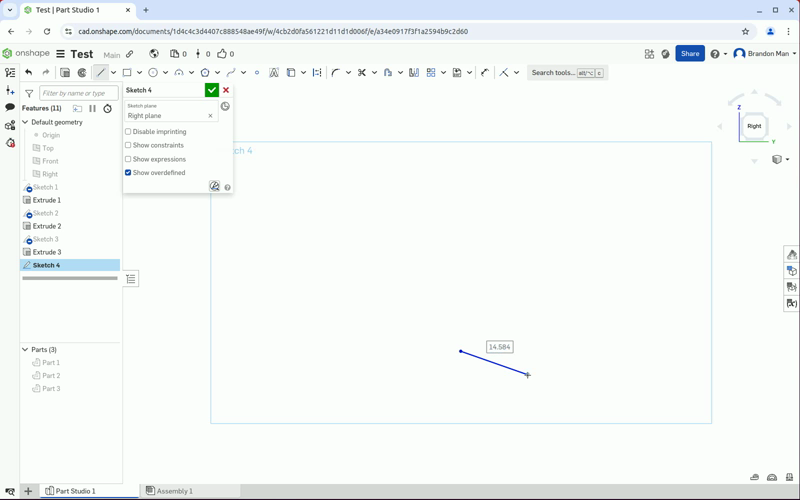
key_down(shift)
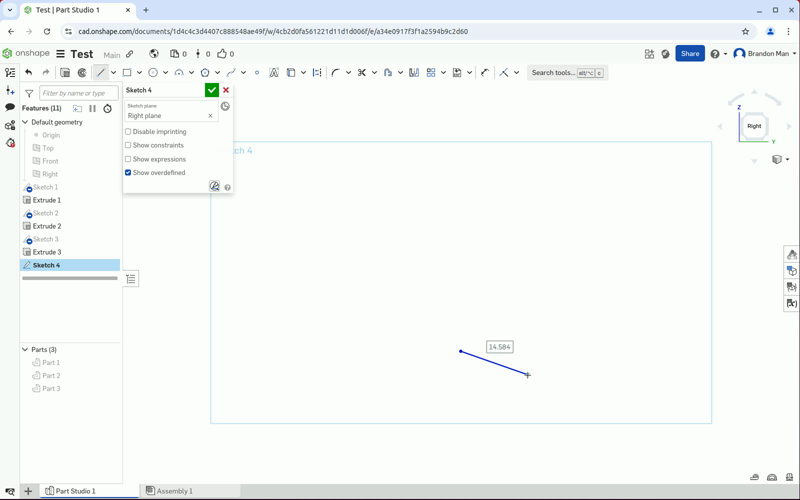
mouse_move(460, 282)
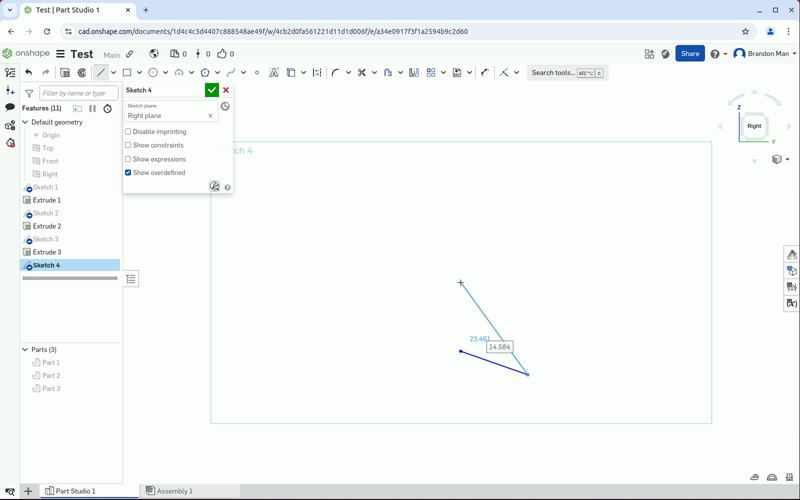
click(460, 282)
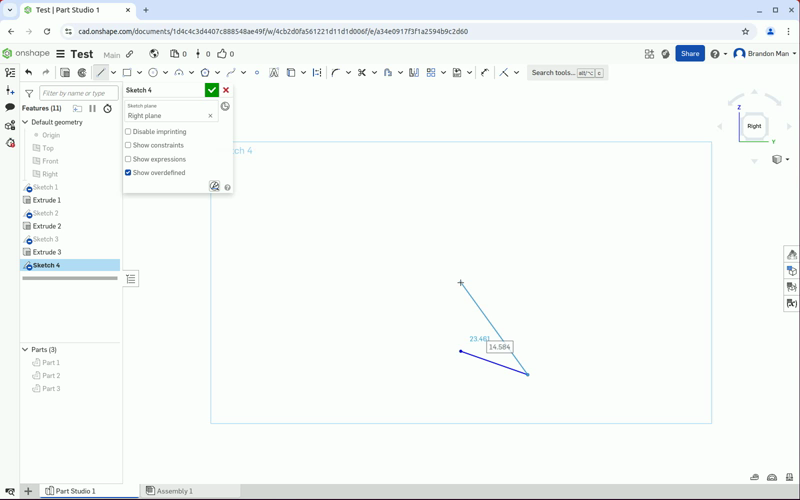
key_up(shift)
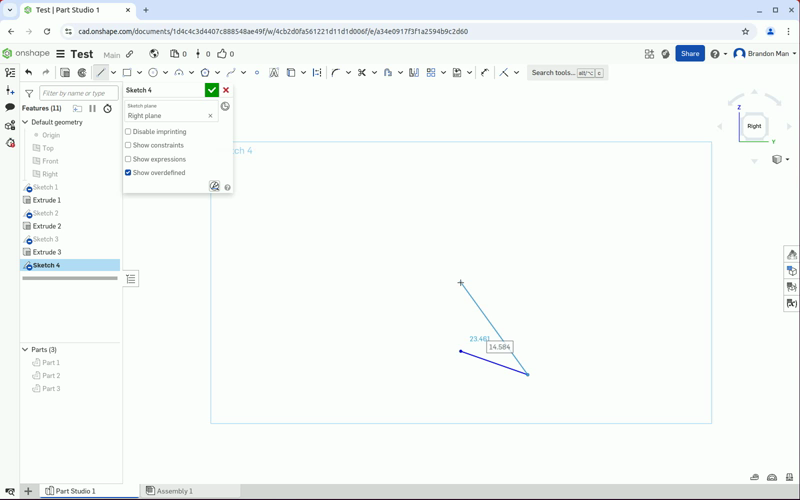
key_down(shift)
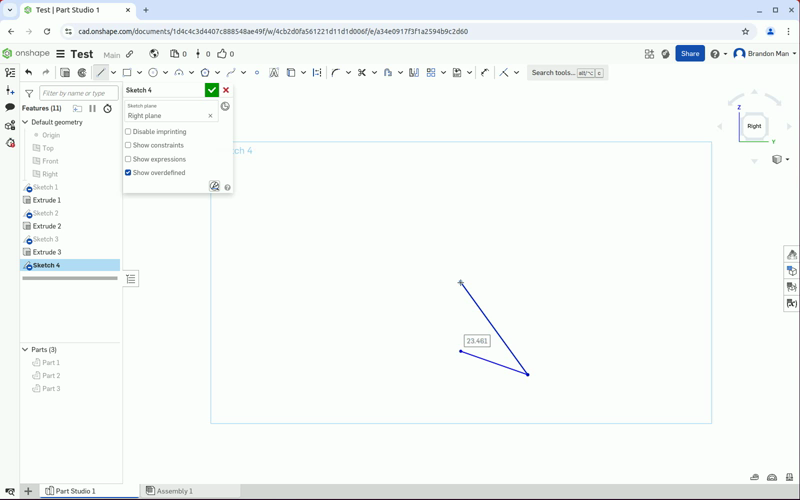
mouse_move(460, 351)
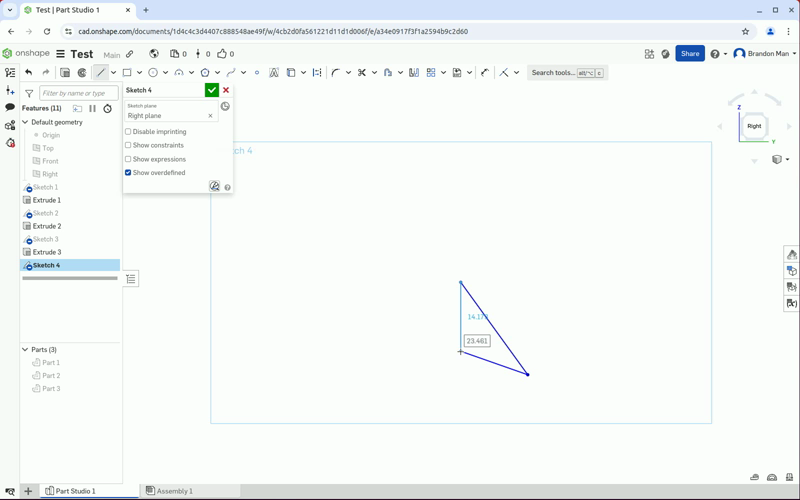
key_up(shift)
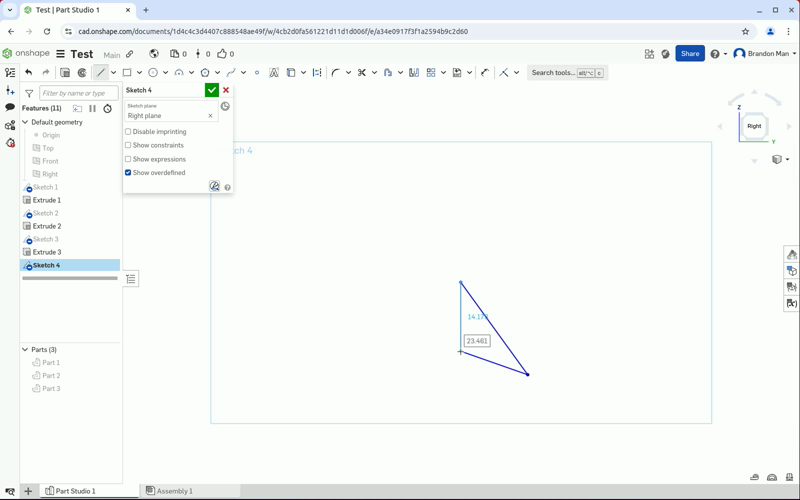
click(460, 351)
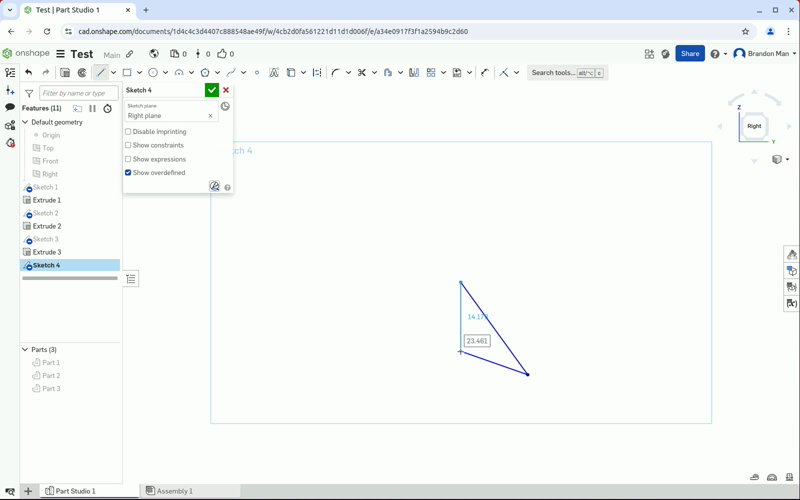
key(esc)
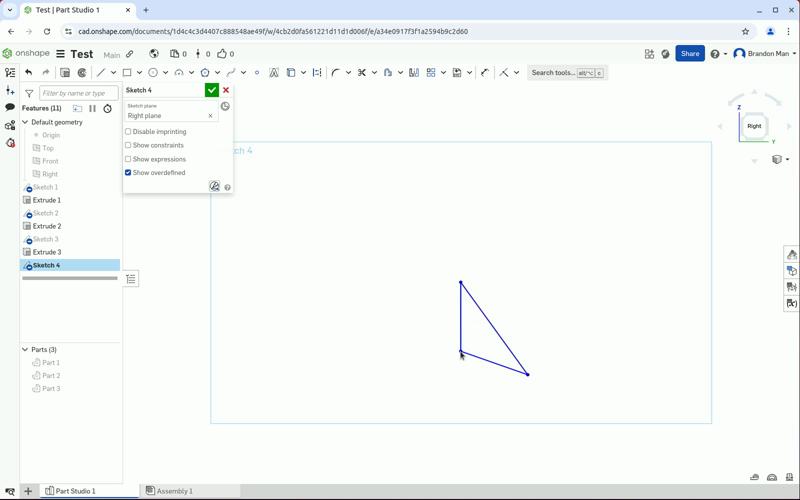
mouse_move(506, 357)
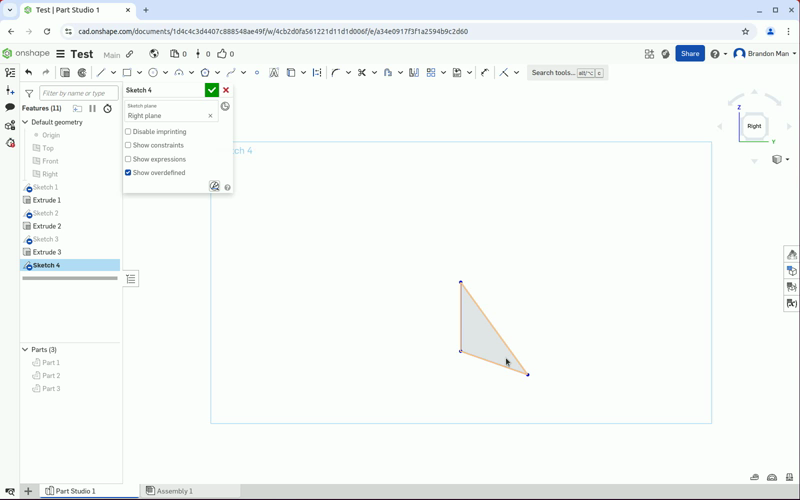
click(506, 357)
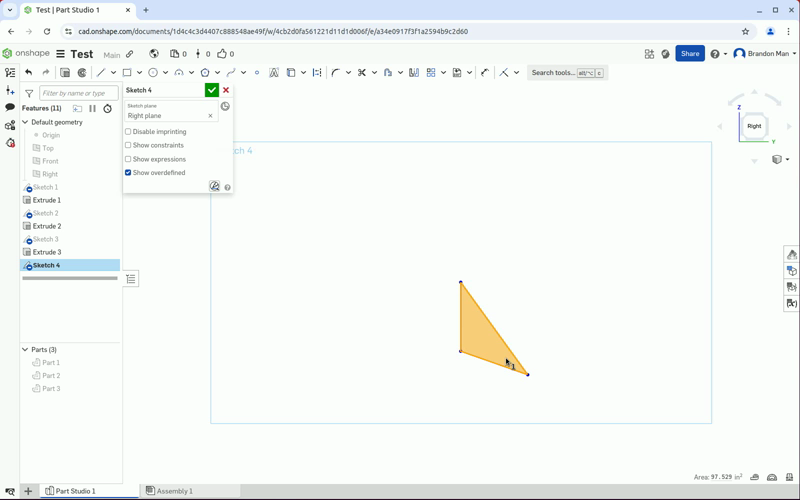
mouse_move(73, 352)
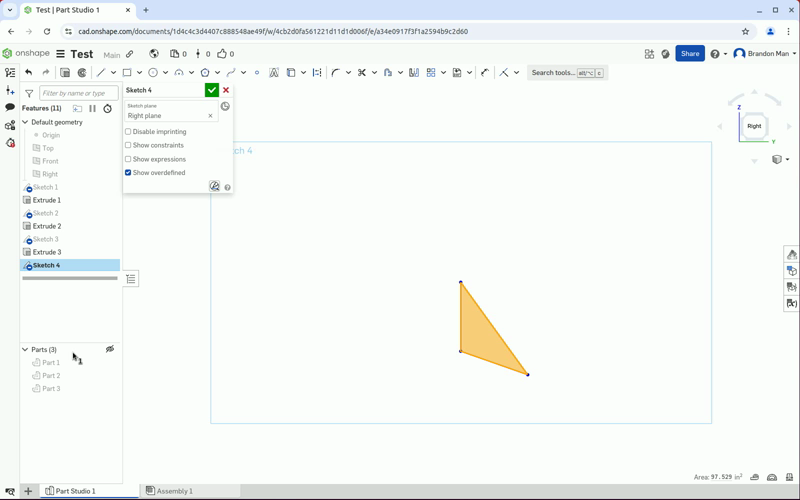
key(shift+y)
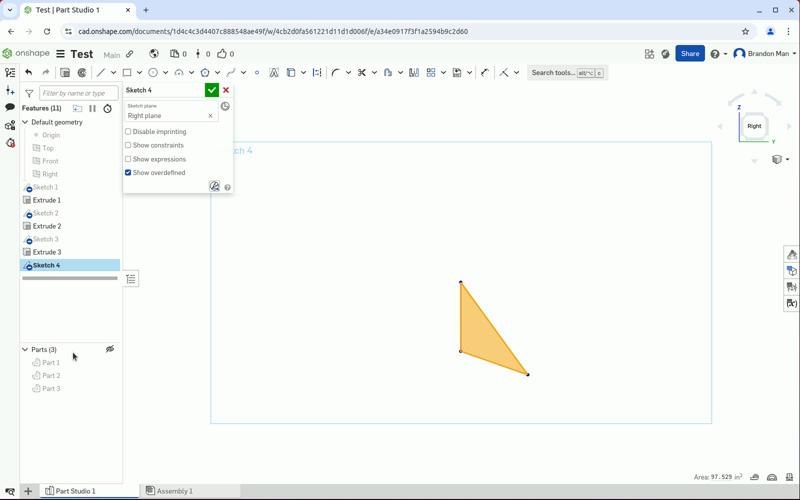
key(shift+e)
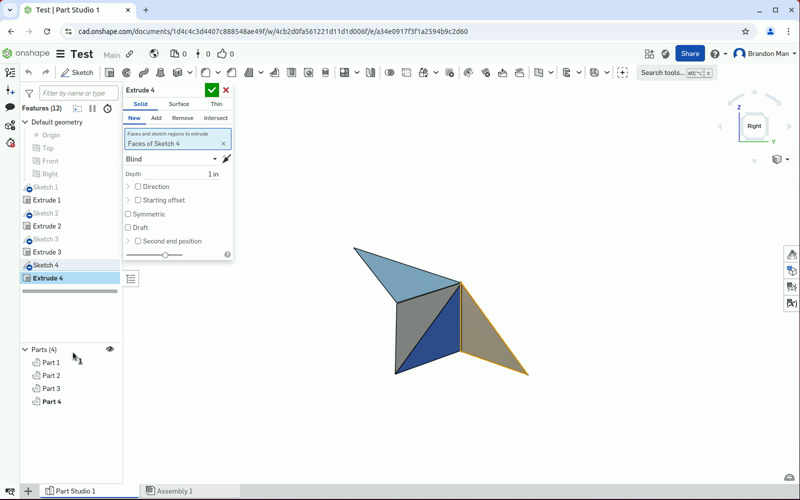
mouse_move(143, 106)
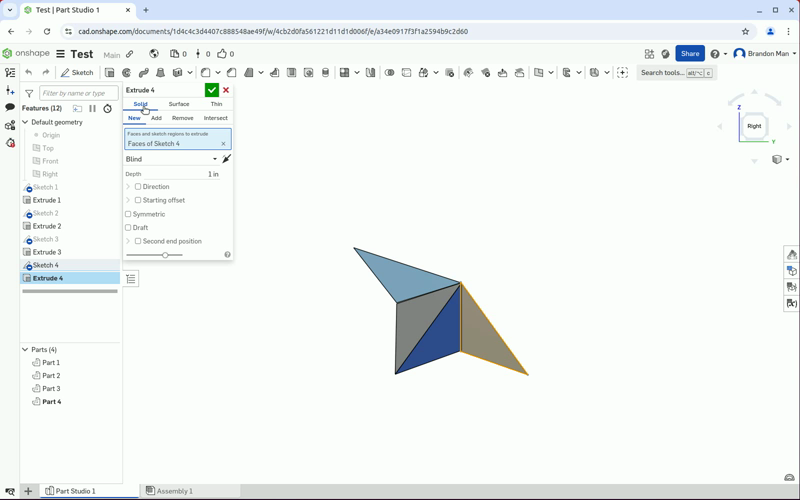
click(143, 106)
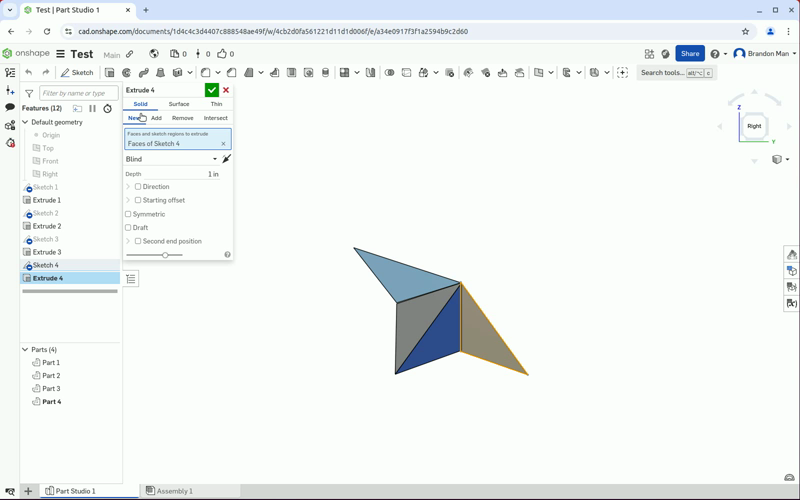
mouse_move(137, 120)
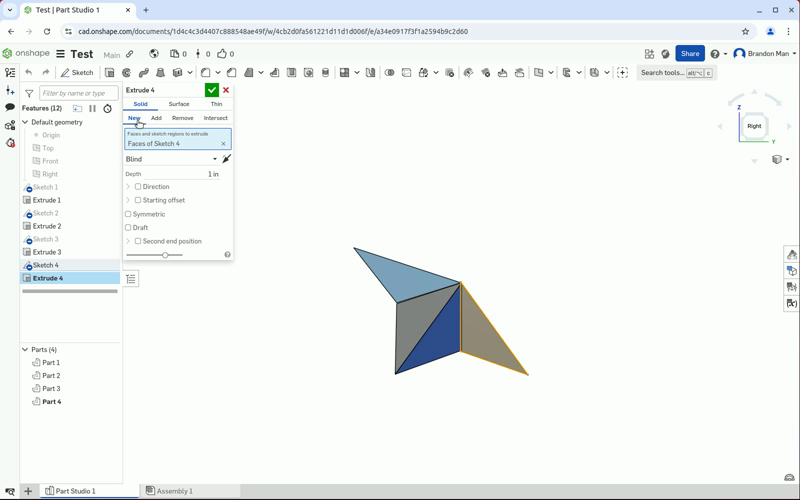
click(137, 120)
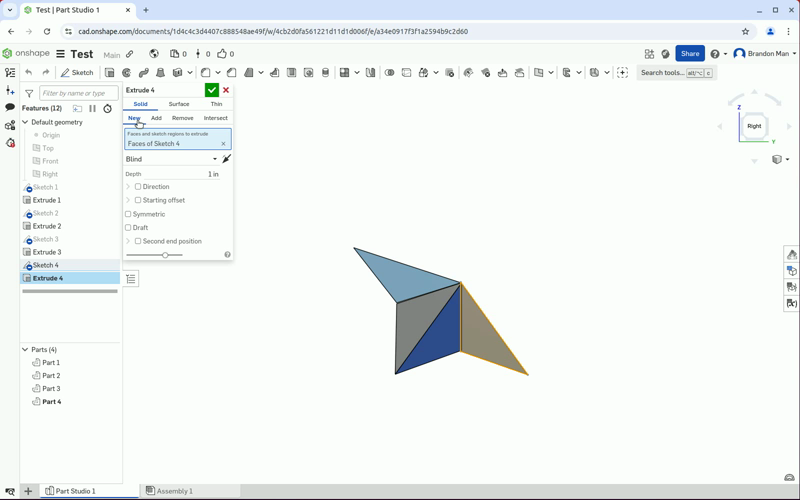
key(tab, 4)
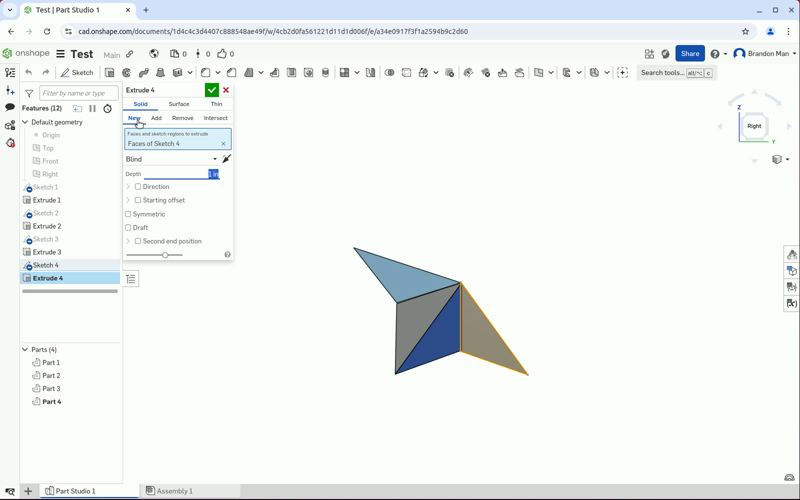
text(14.683)
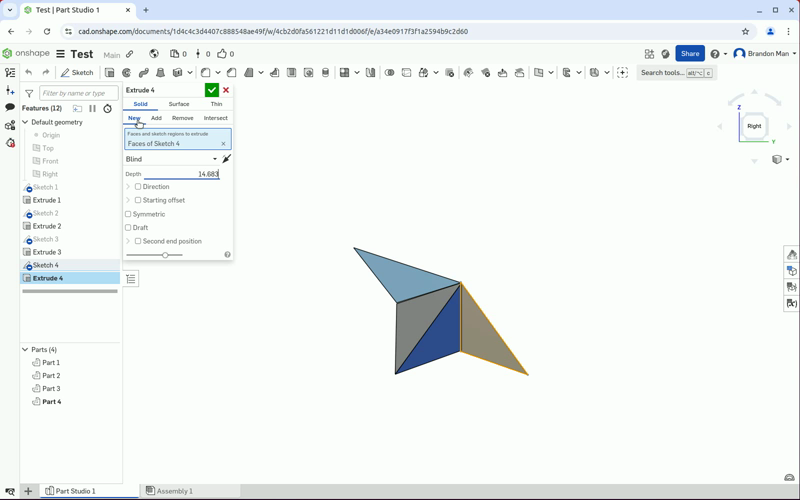
key(enter)
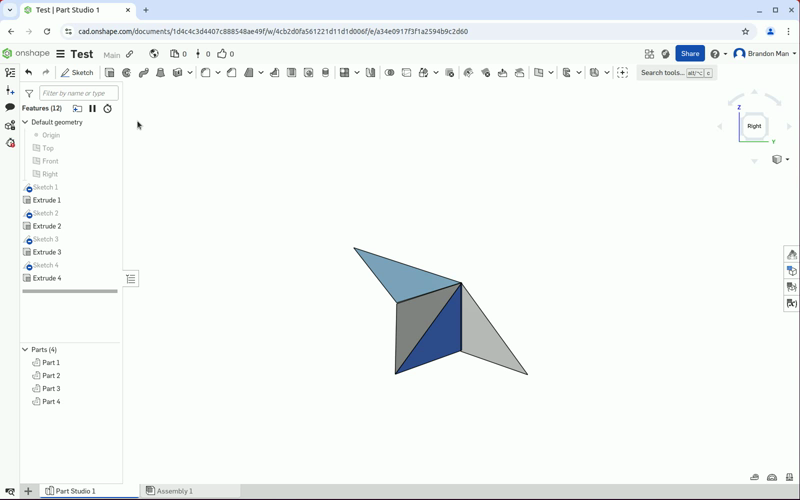
key(shift+h)
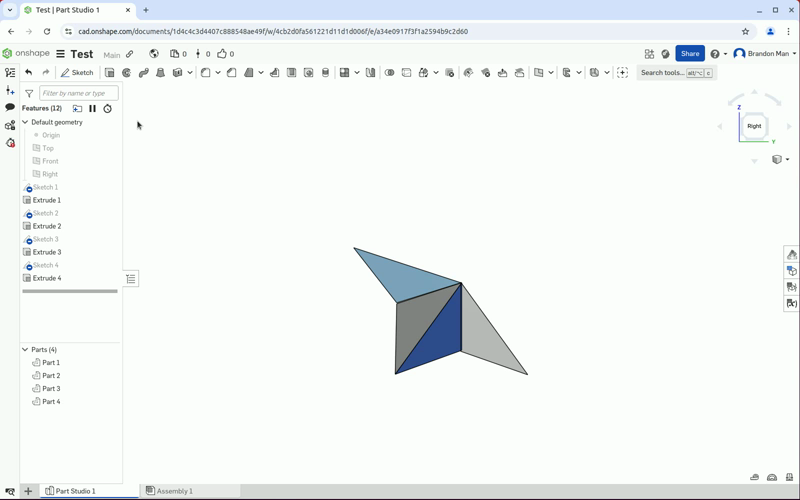
key(shift+h)
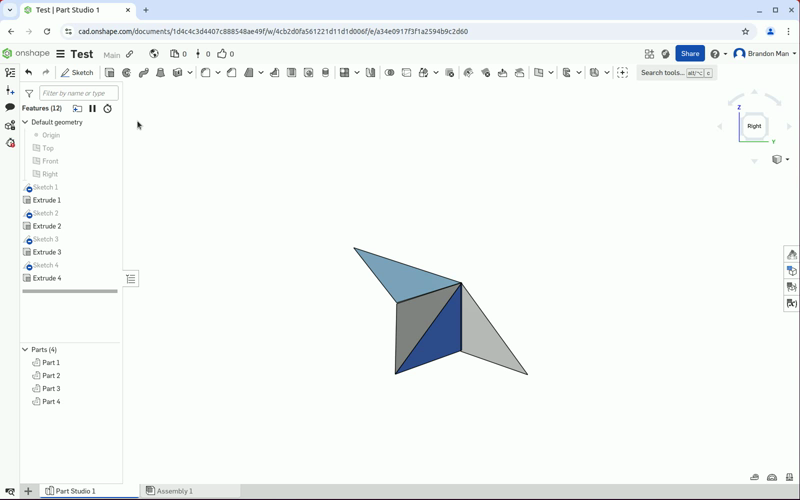
mouse_move(73, 189)
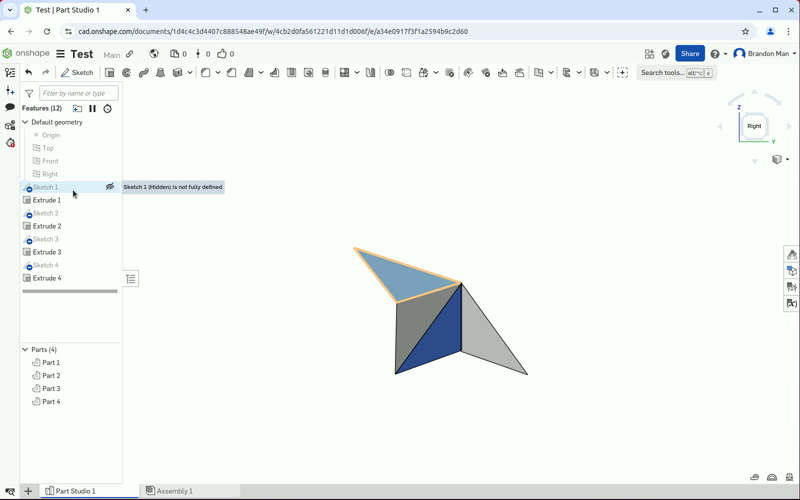
click(73, 189)
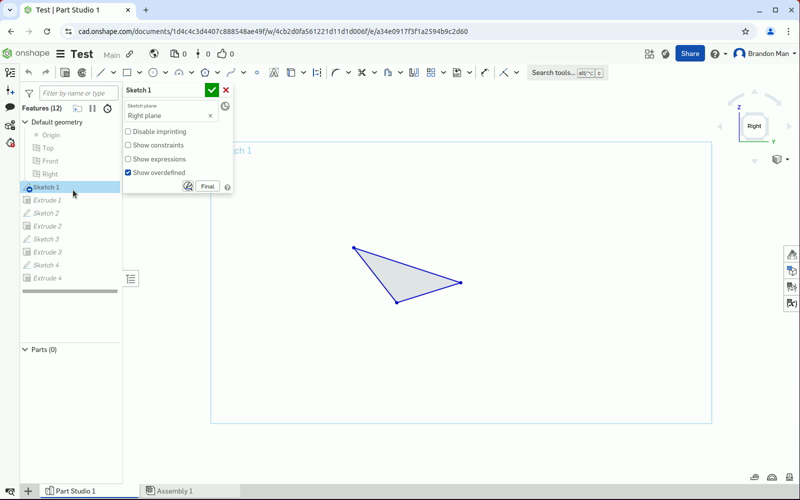
mouse_move(229, 92)
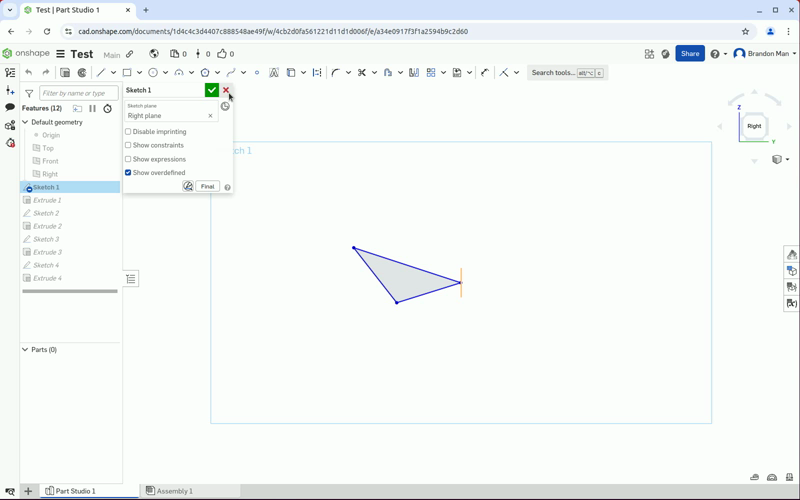
click(229, 92)
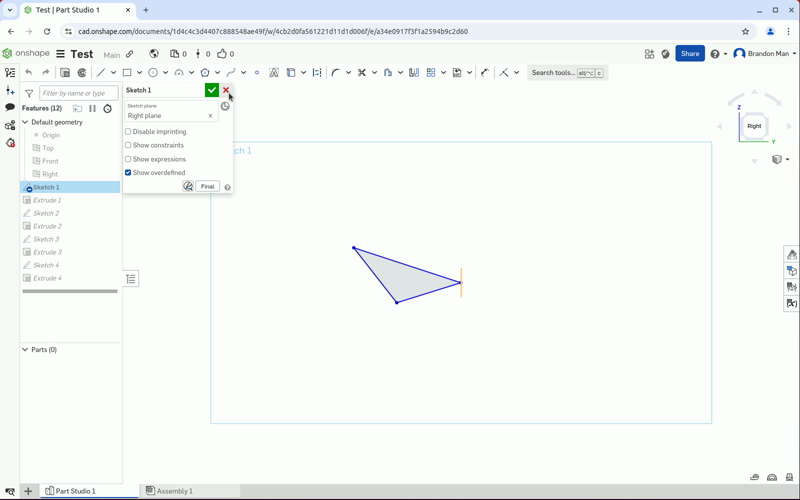
key(shift+s)
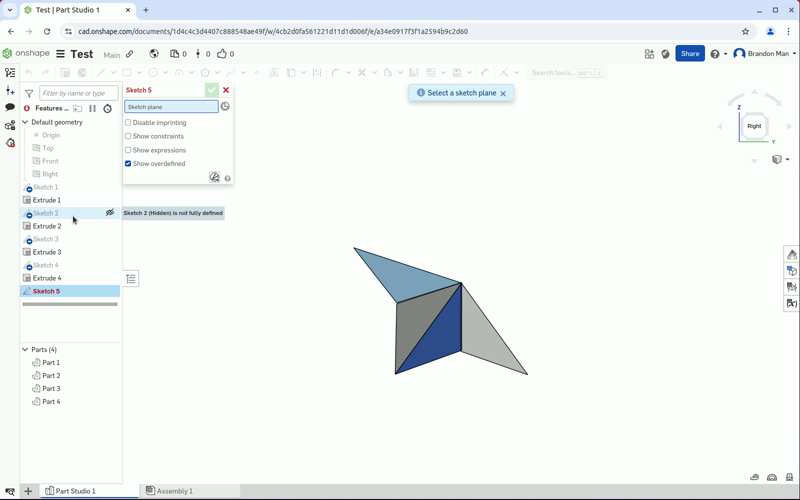
scroll(3)
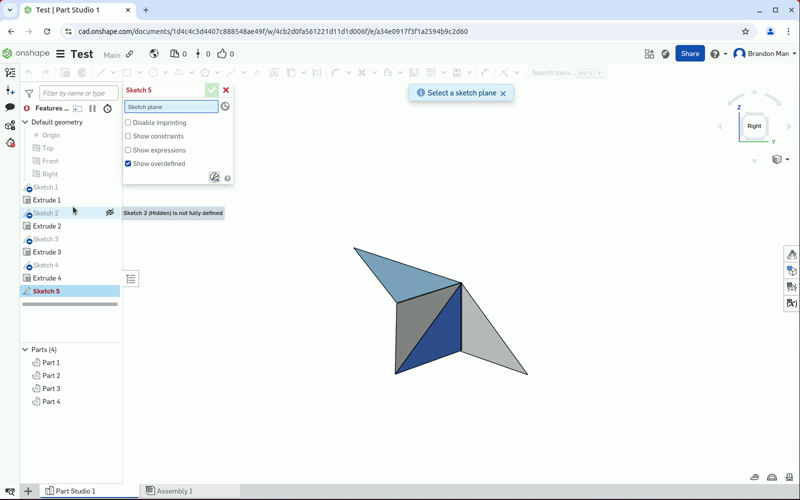
mouse_move(73, 176)
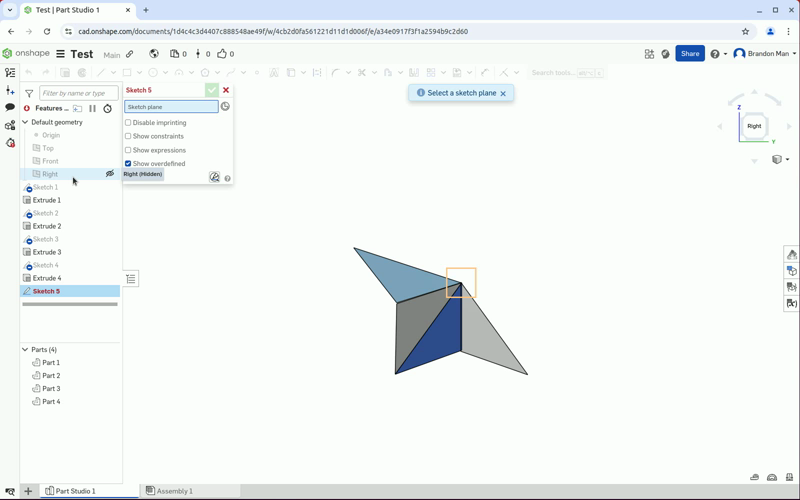
click(73, 176)
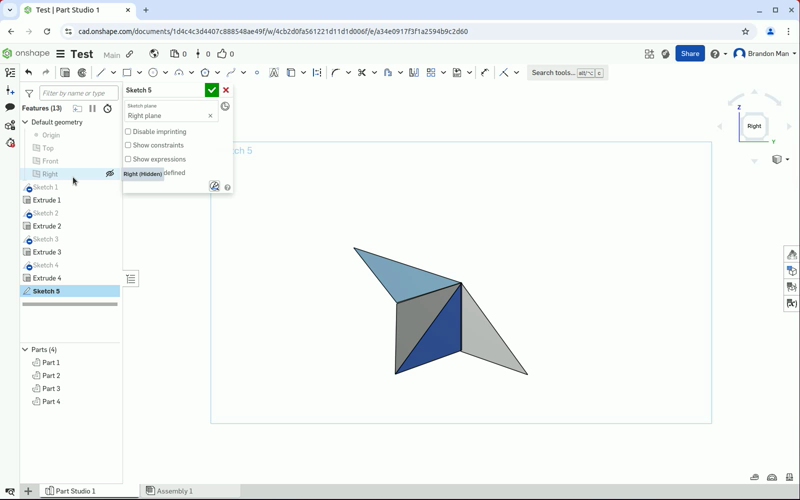
mouse_move(73, 352)
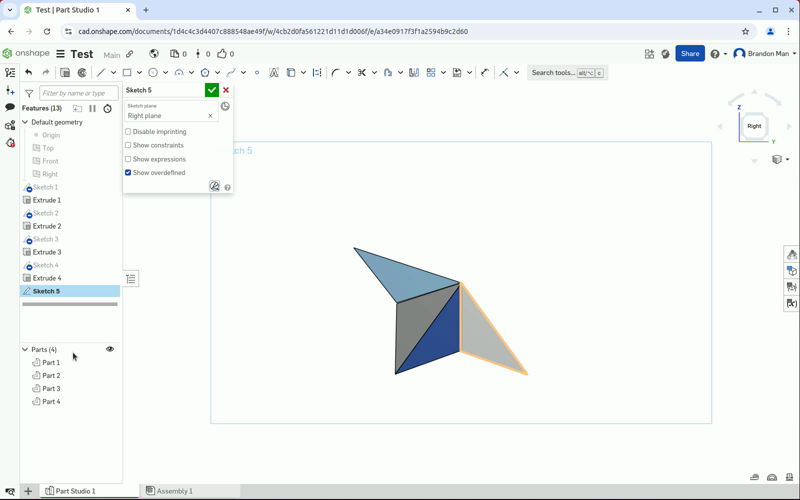
key(y)
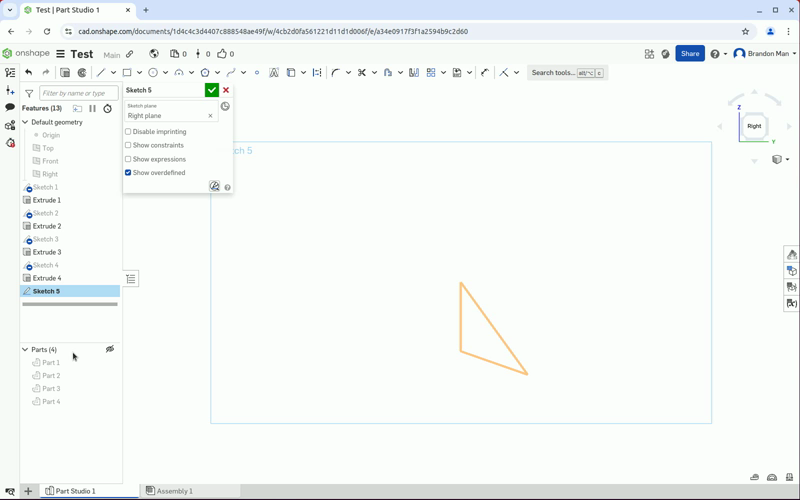
key(l)
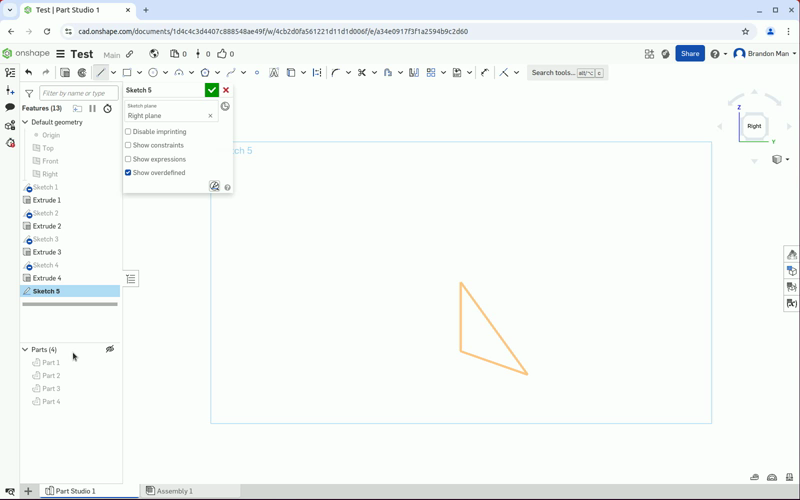
key_down(shift)
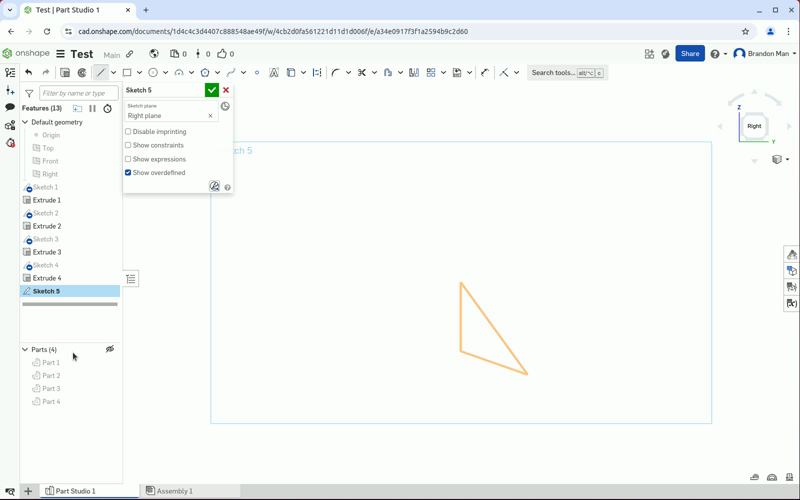
mouse_move(460, 282)
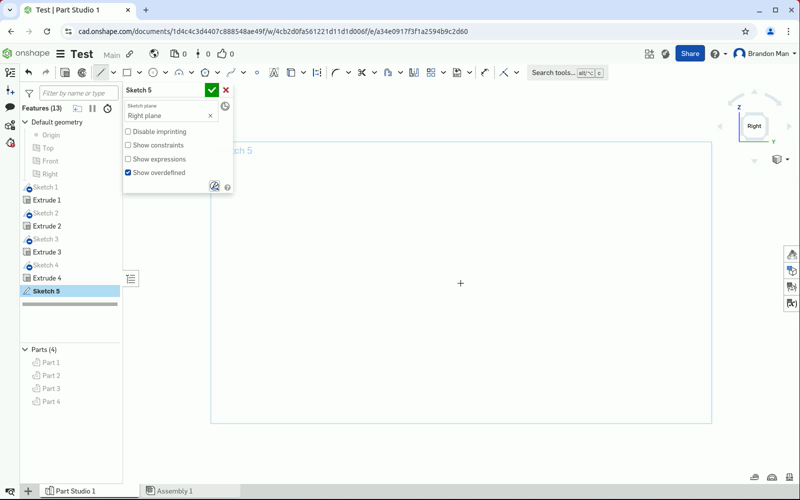
click(460, 282)
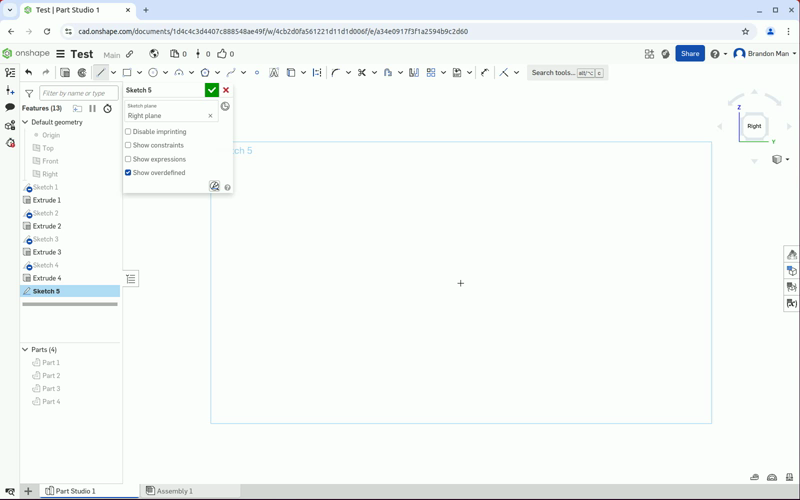
key_up(shift)
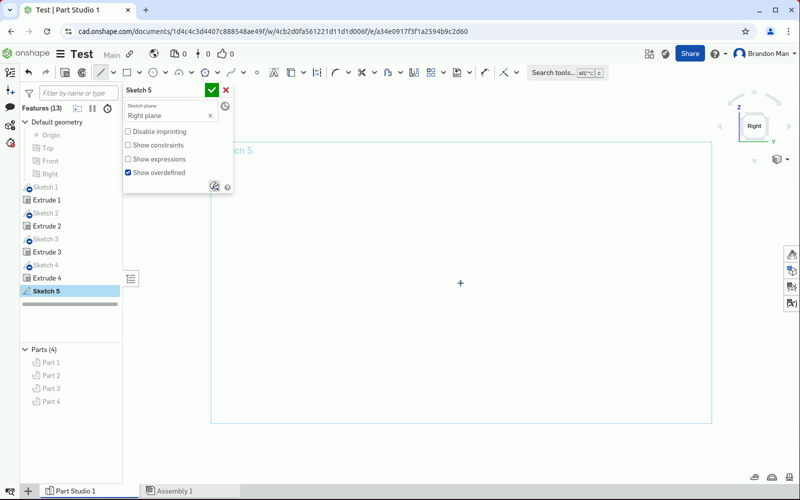
key_down(shift)
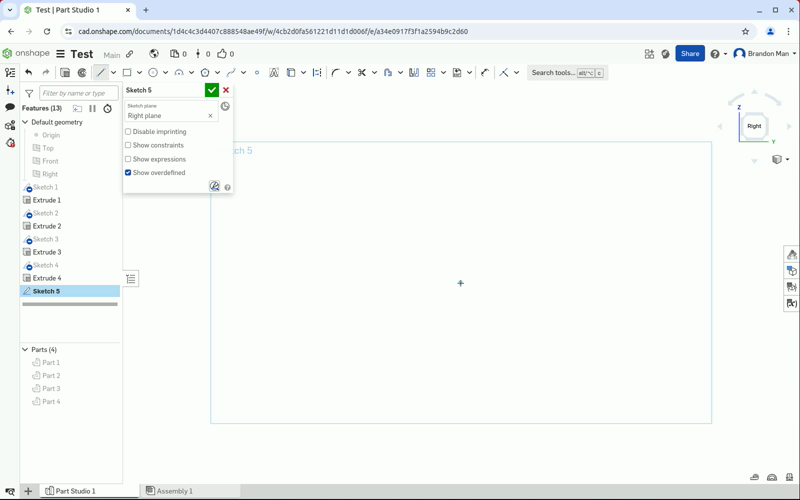
mouse_move(527, 374)
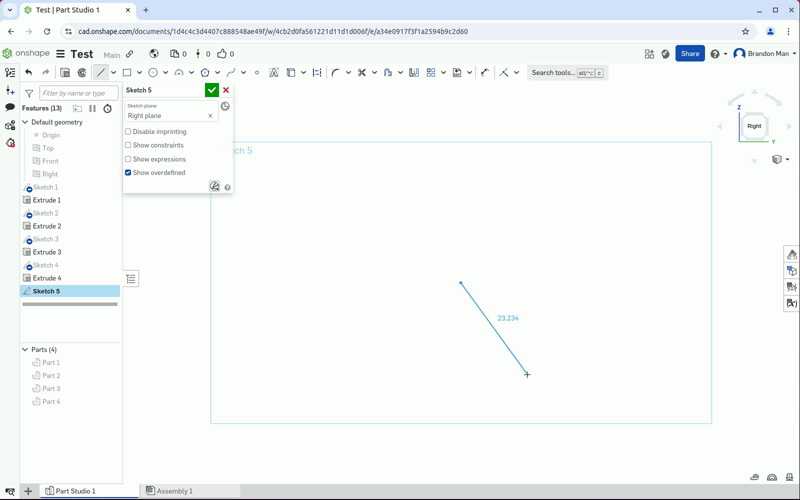
click(527, 374)
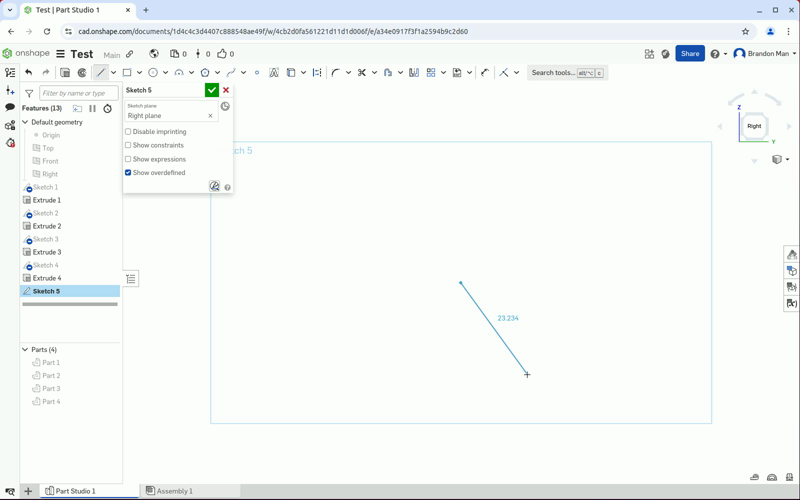
key_up(shift)
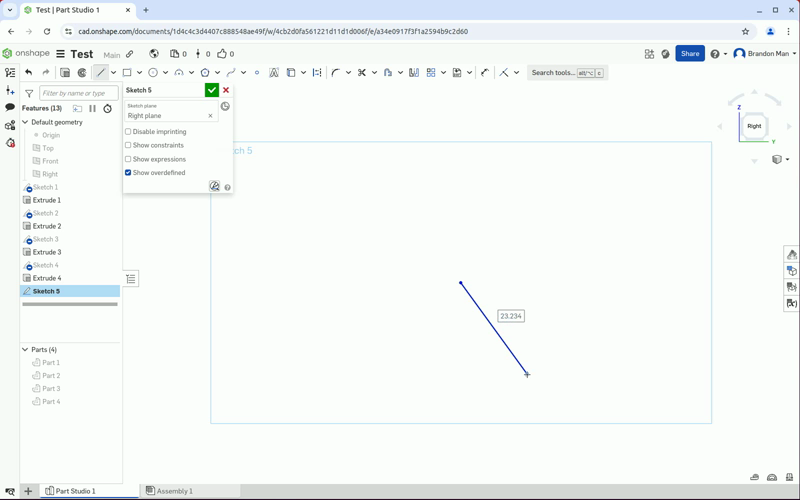
key_down(shift)
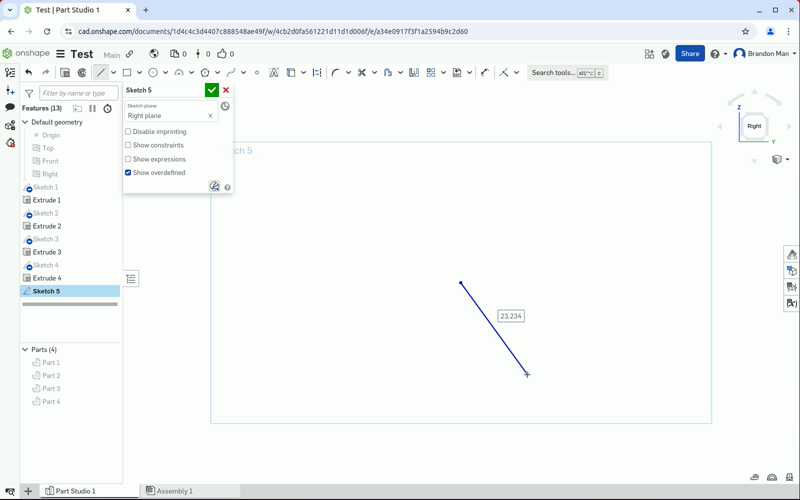
mouse_move(525, 304)
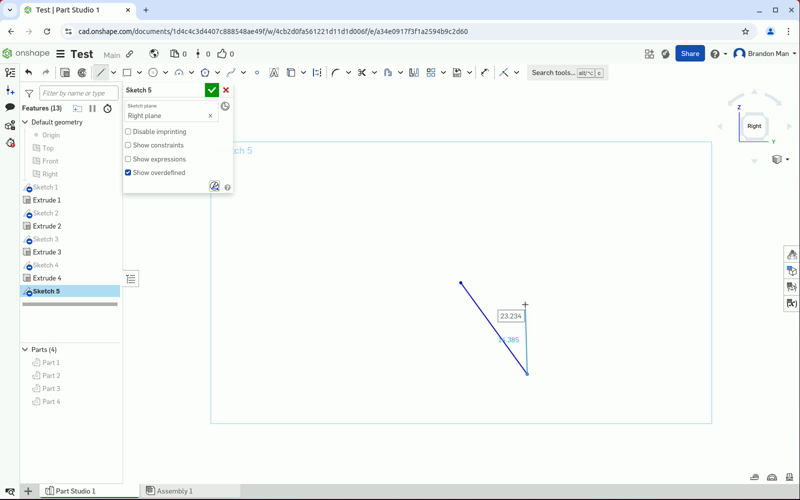
click(525, 304)
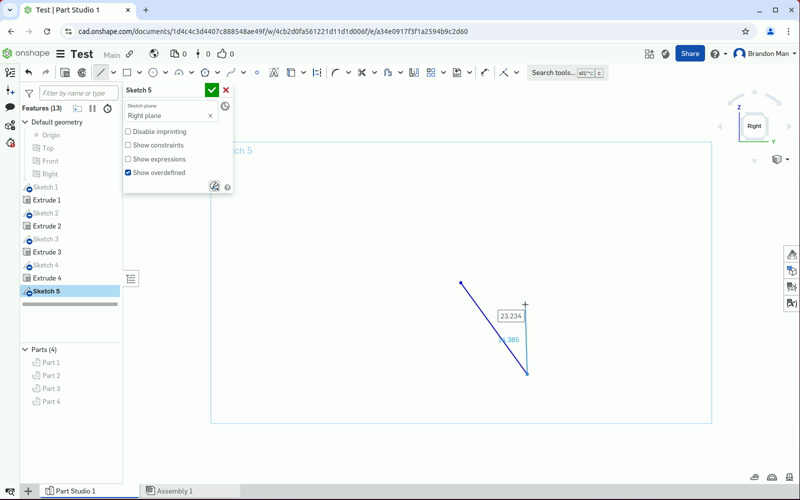
key_up(shift)
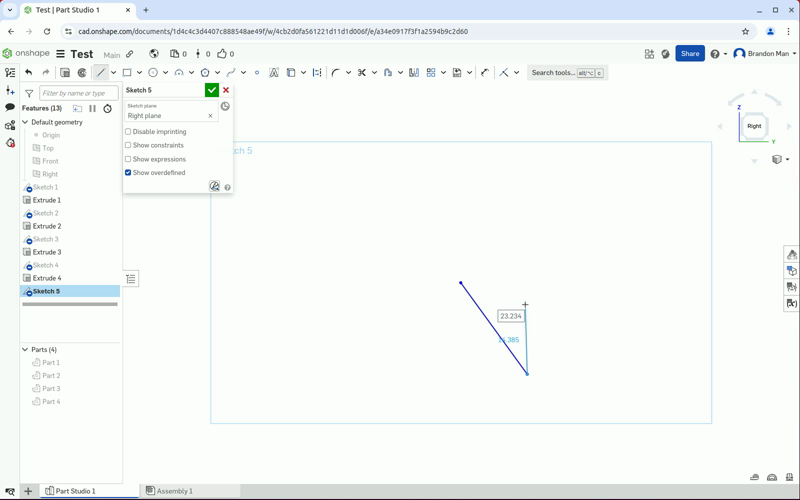
key_down(shift)
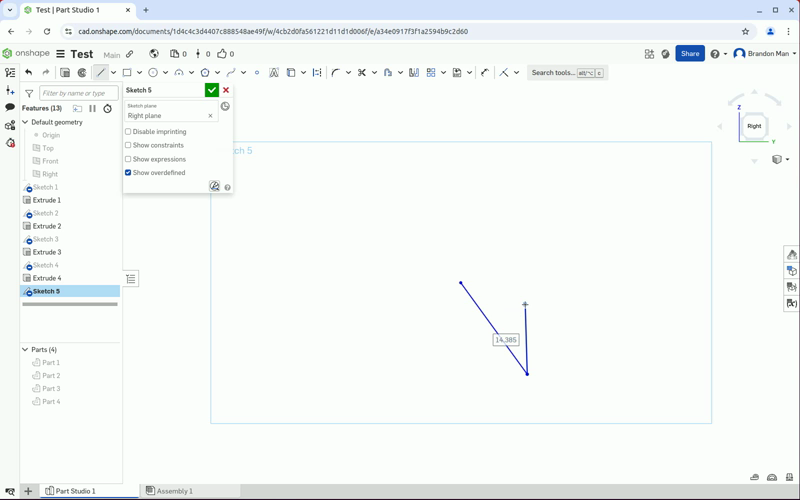
mouse_move(460, 282)
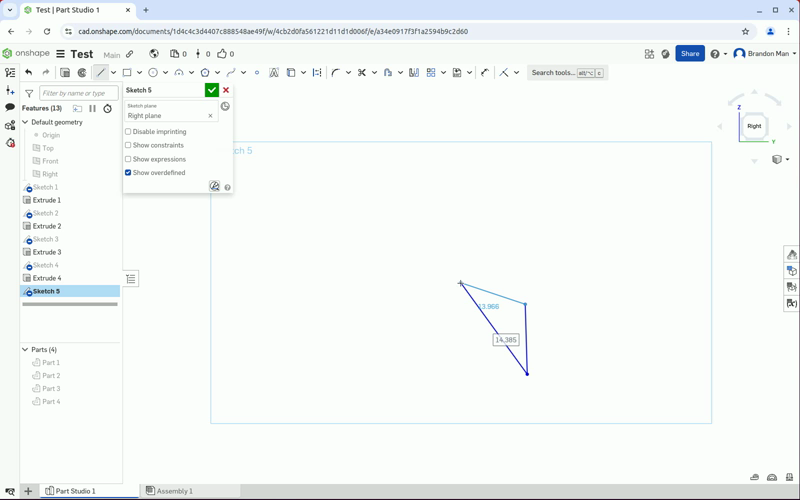
key_up(shift)
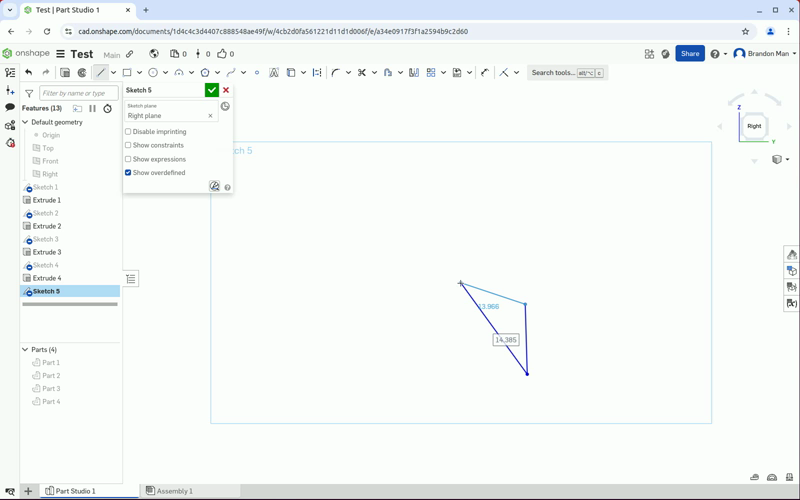
click(460, 282)
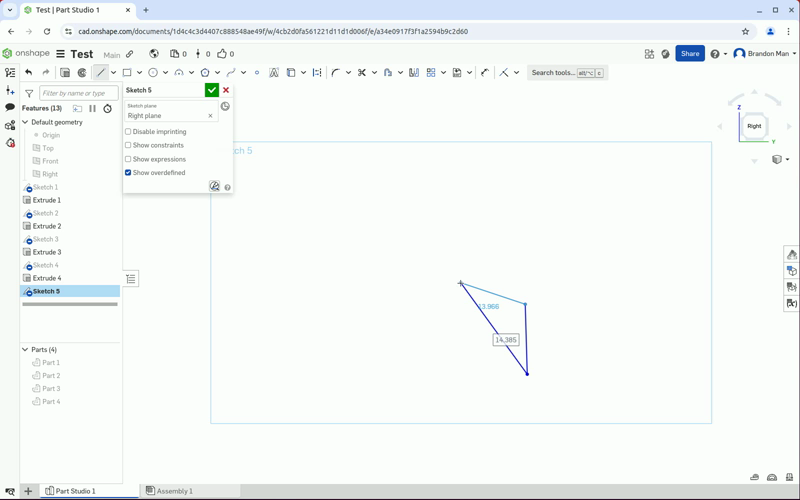
key(esc)
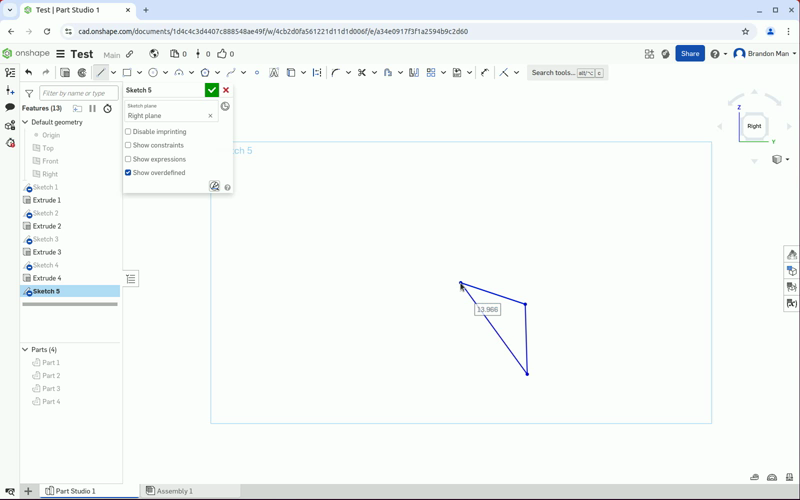
mouse_move(483, 299)
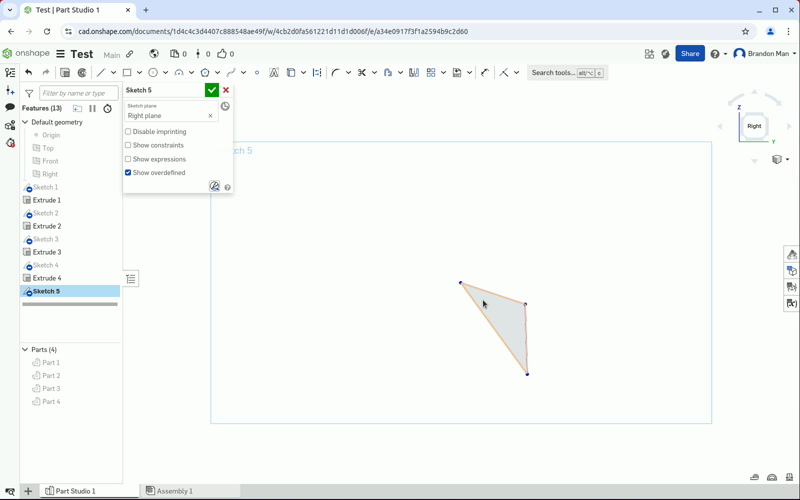
click(483, 299)
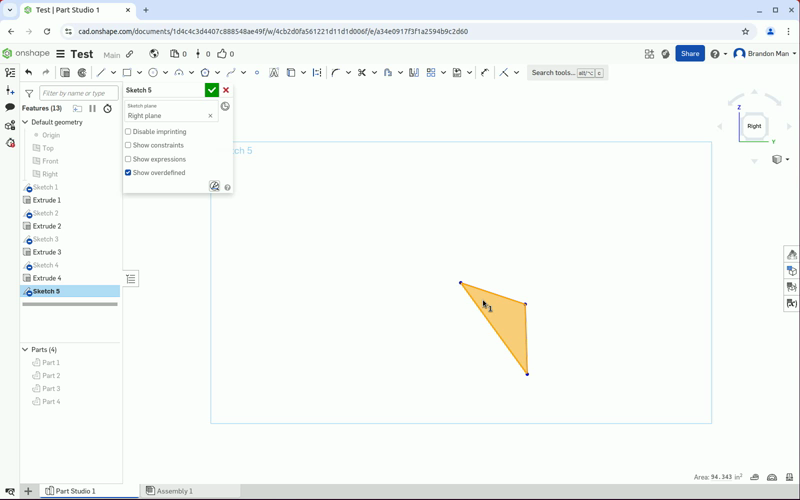
mouse_move(73, 352)
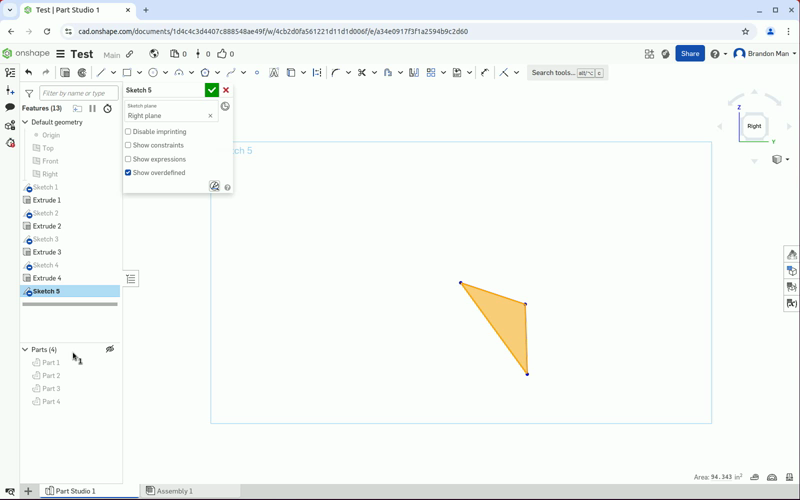
key(shift+y)
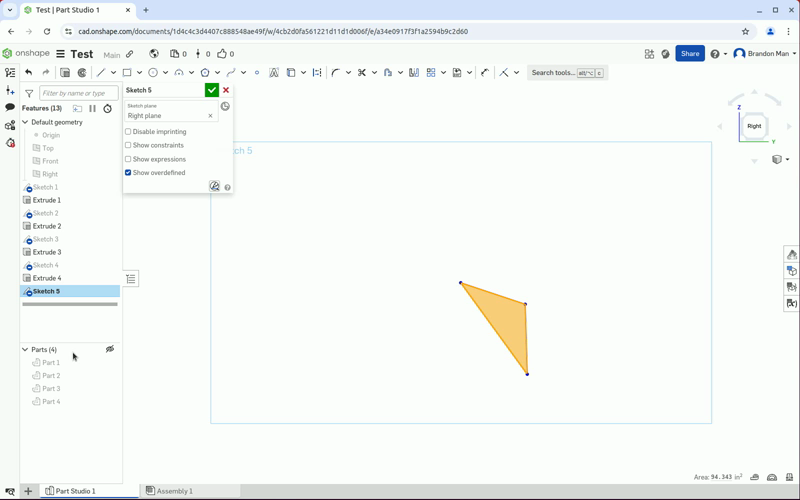
key(shift+e)
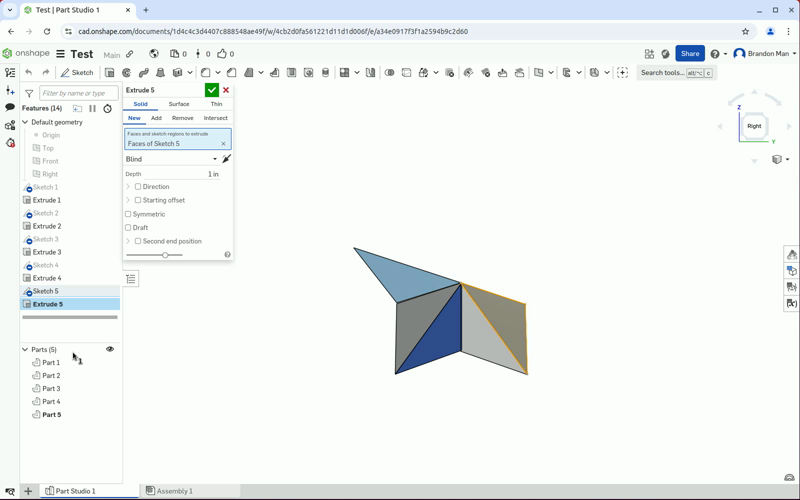
mouse_move(143, 106)
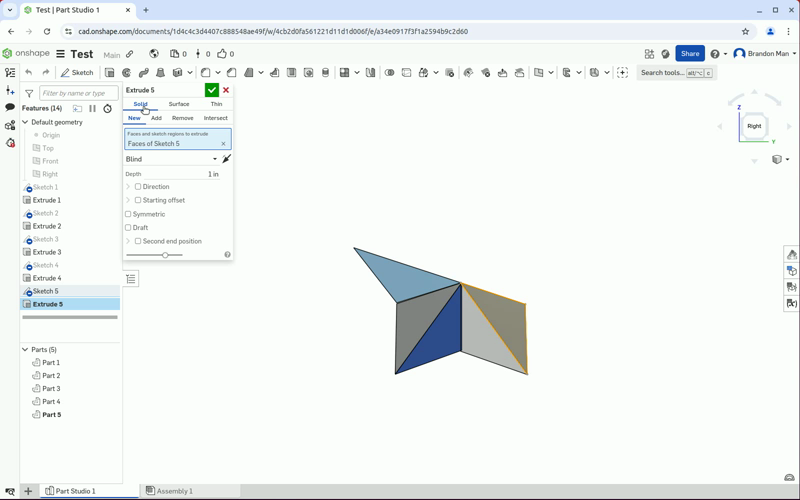
click(143, 106)
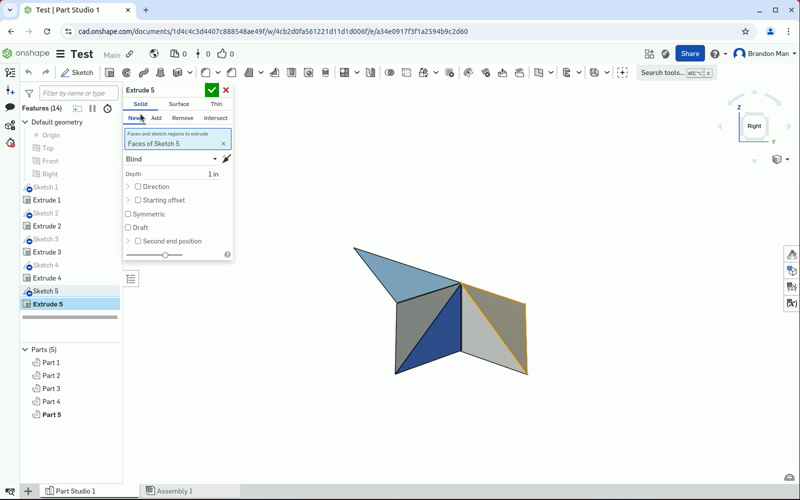
mouse_move(137, 120)
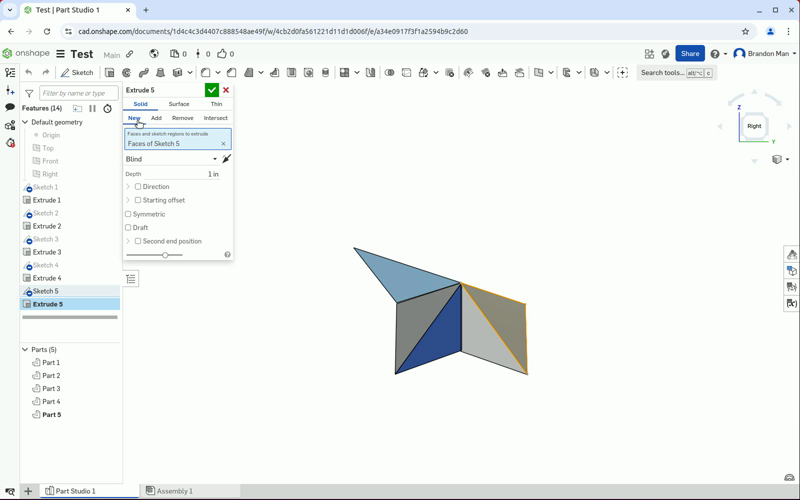
click(137, 120)
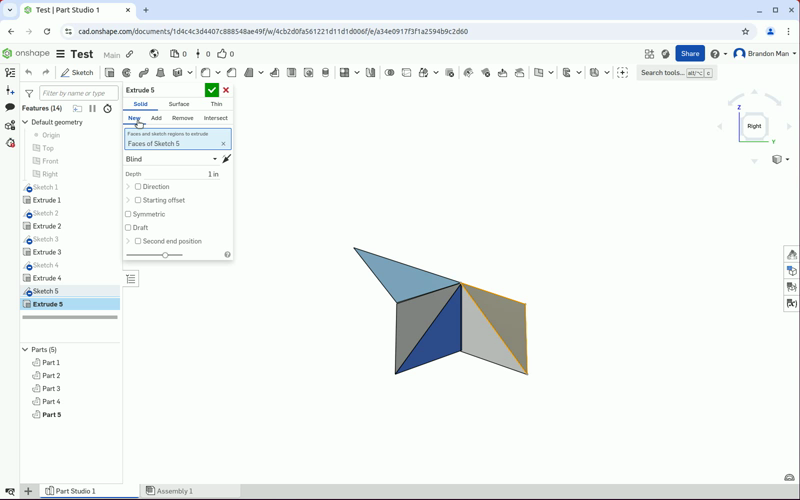
key(tab, 4)
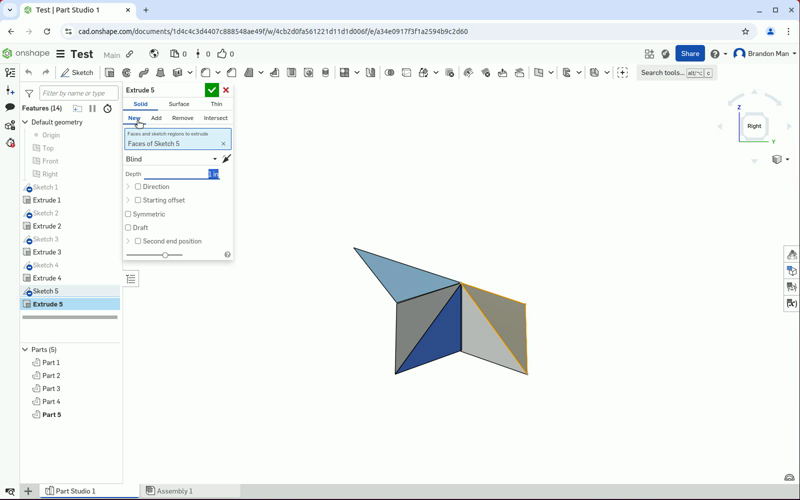
text(14.683)
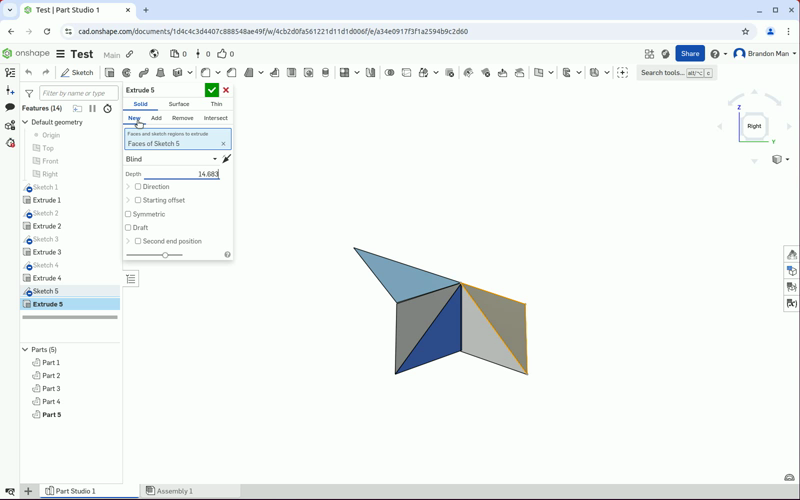
key(enter)
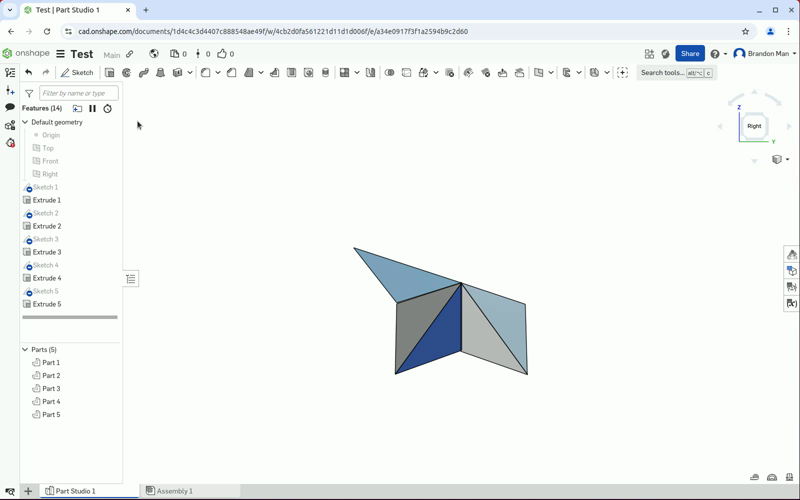
key(shift+h)
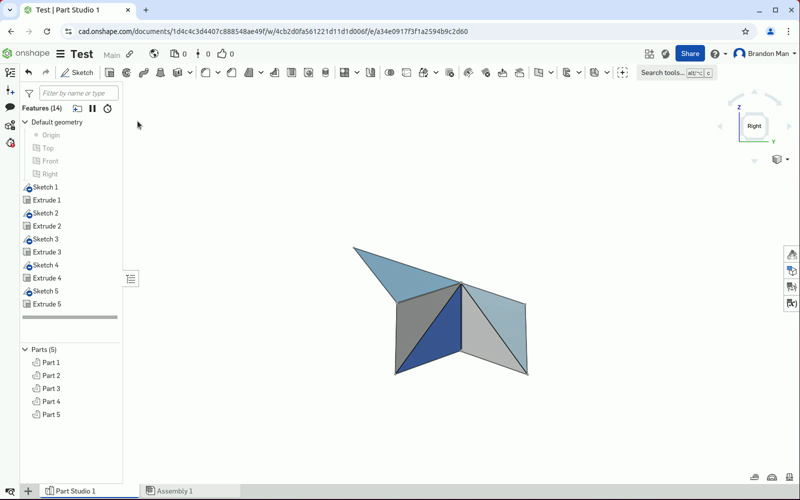
key(shift+h)
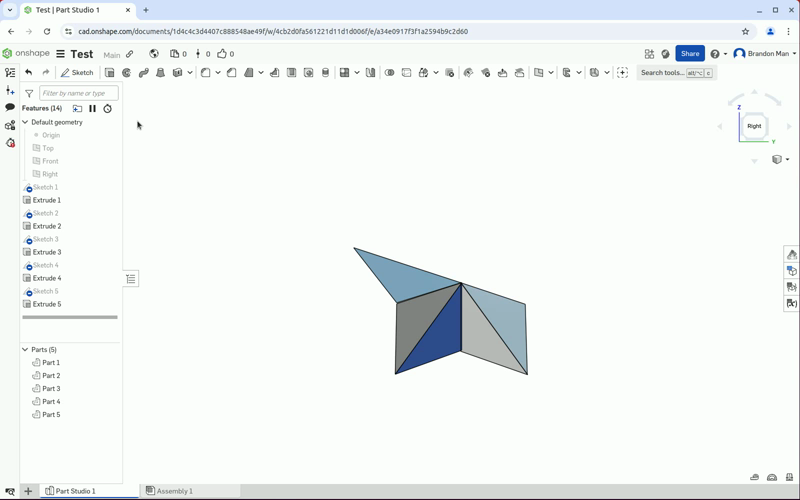
mouse_move(73, 189)
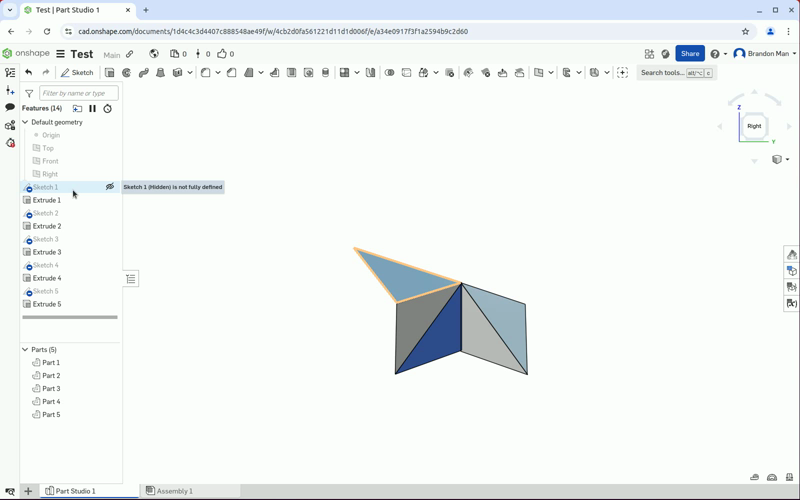
click(73, 189)
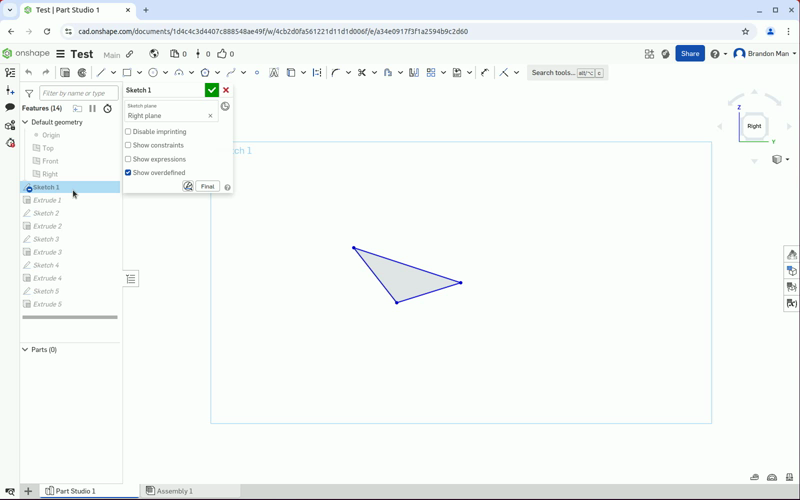
mouse_move(229, 92)
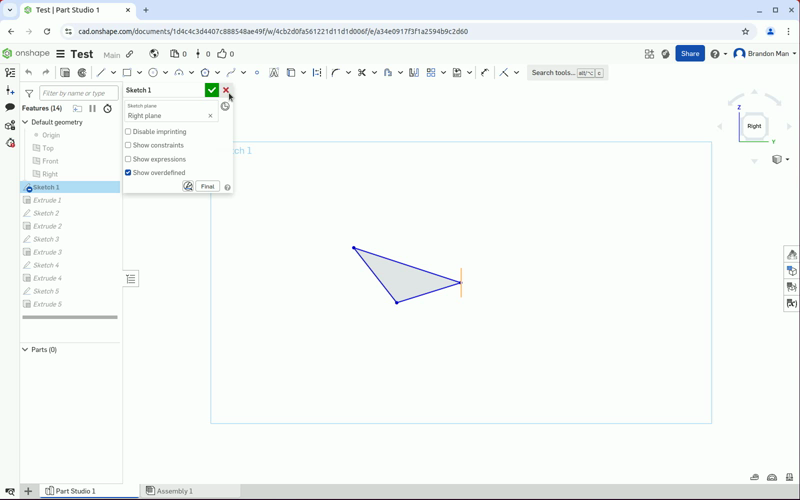
click(229, 92)
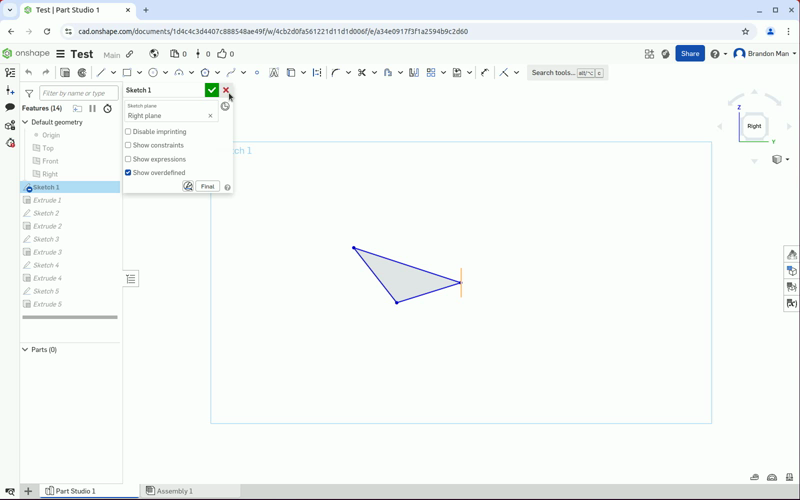
key(shift+s)
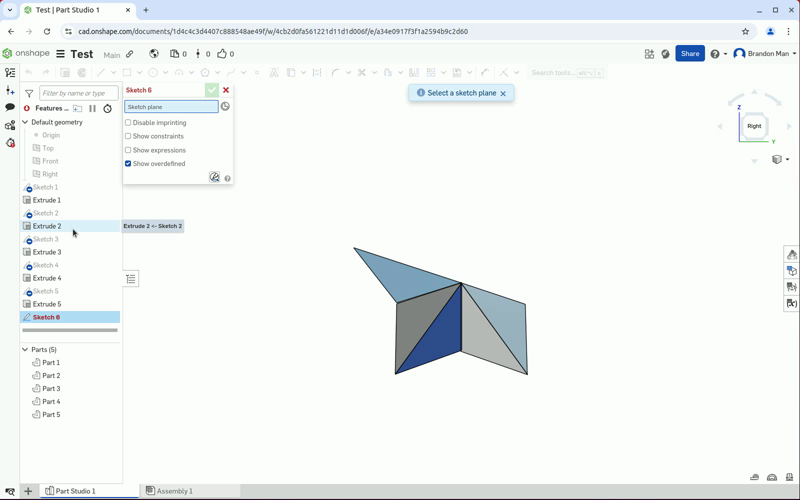
scroll(3)
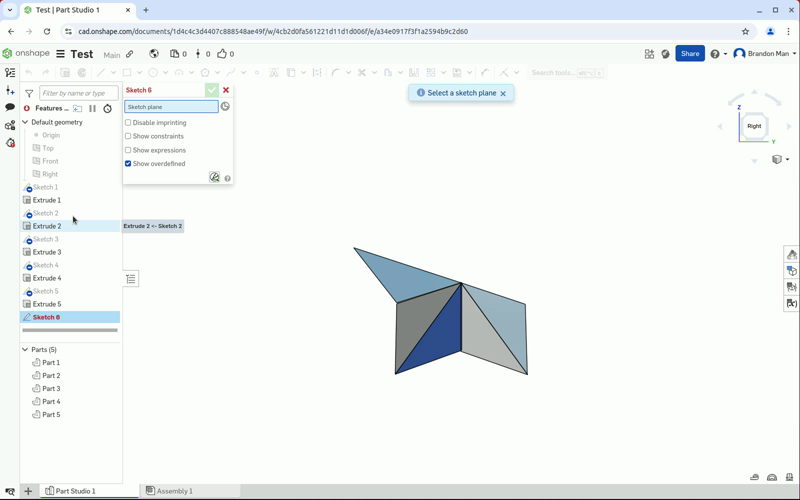
mouse_move(73, 176)
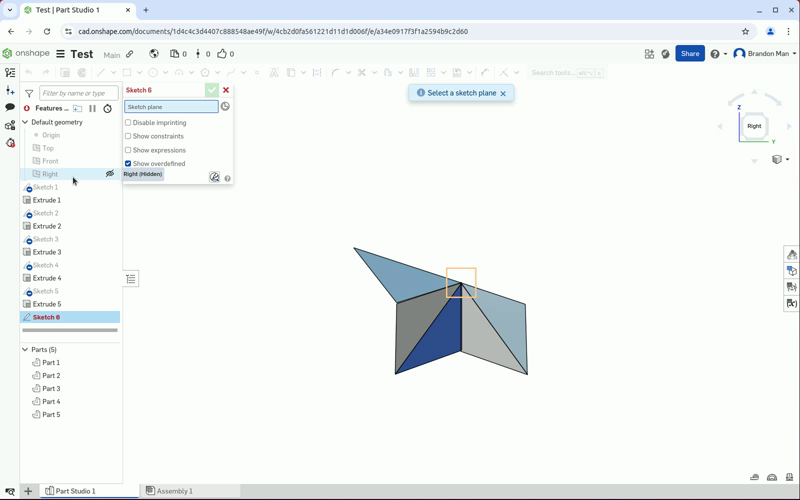
click(73, 176)
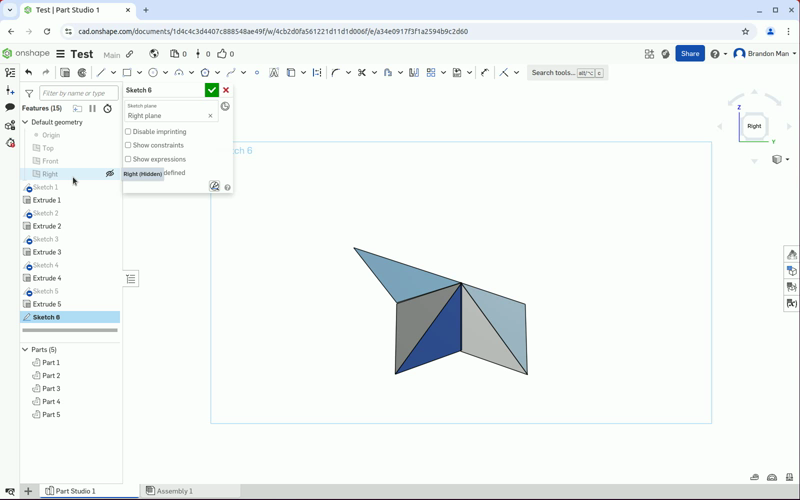
mouse_move(73, 352)
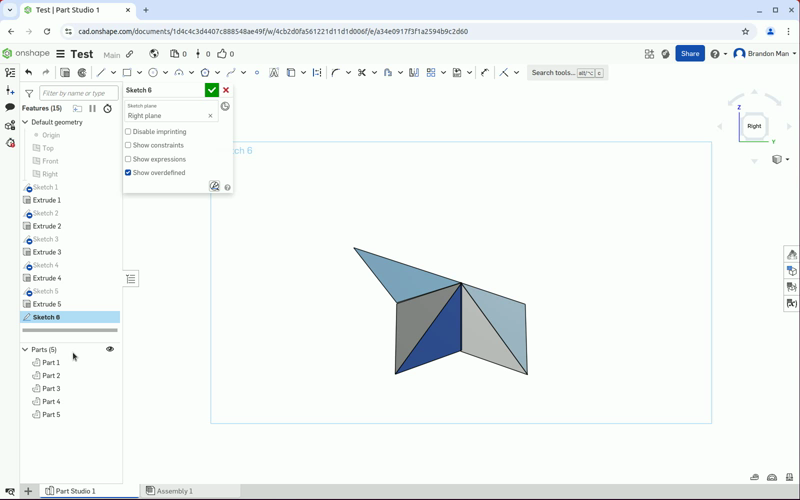
key(y)
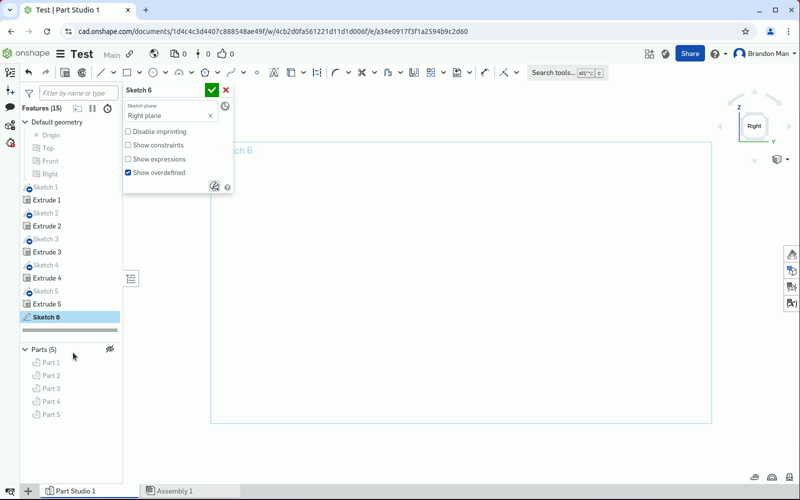
key(l)
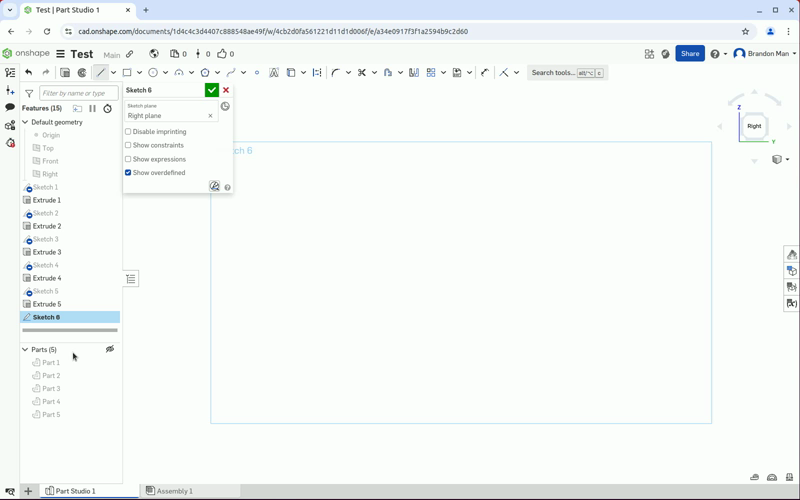
key_down(shift)
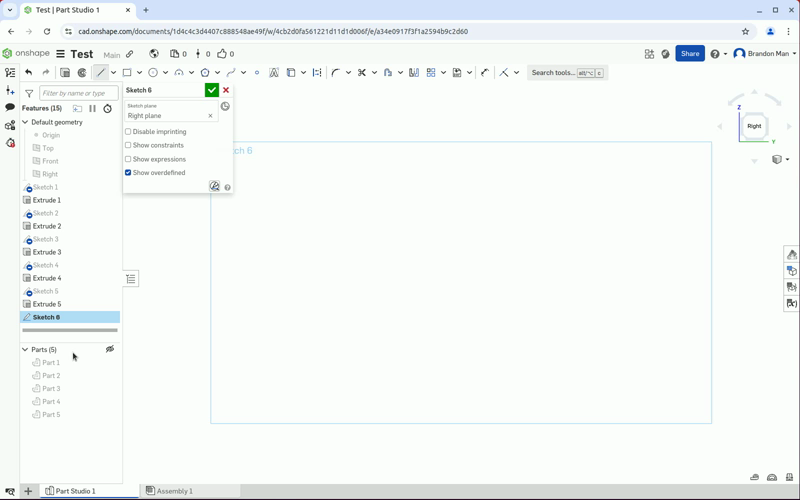
mouse_move(460, 282)
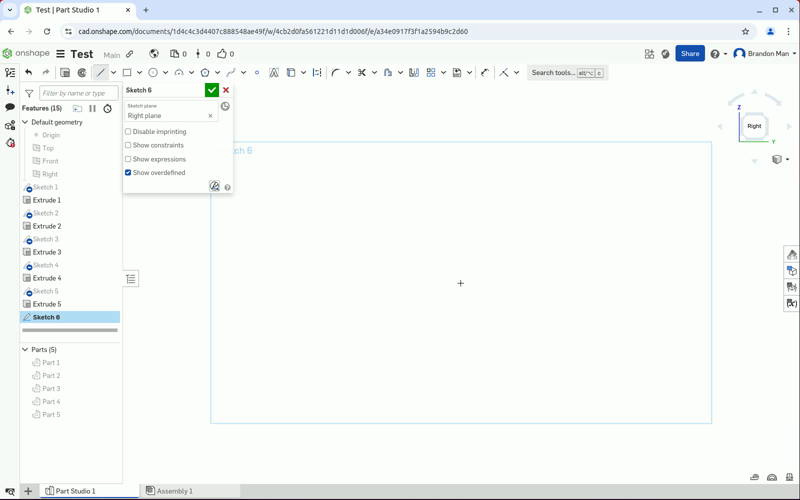
click(460, 282)
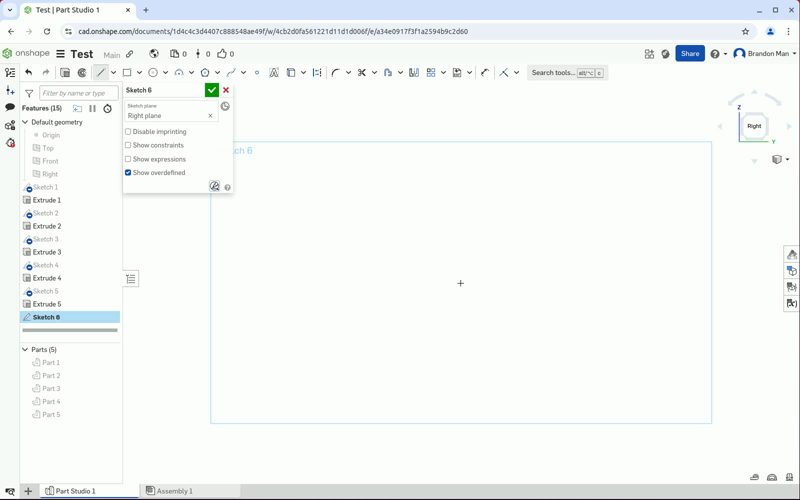
key_up(shift)
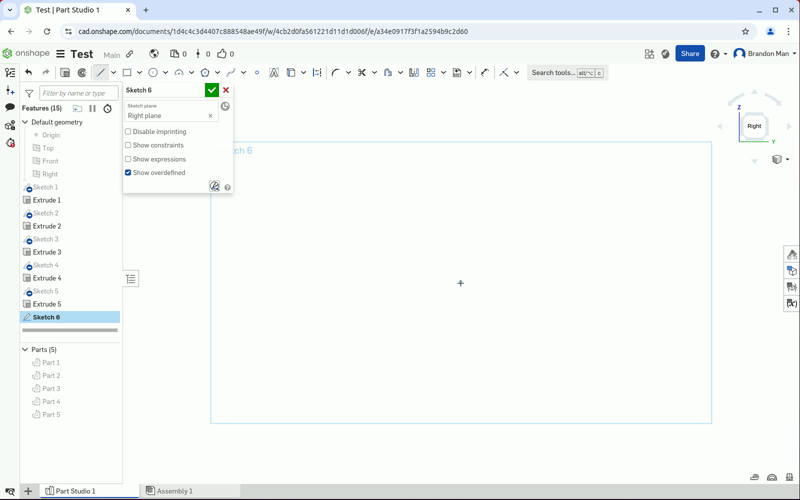
key_down(shift)
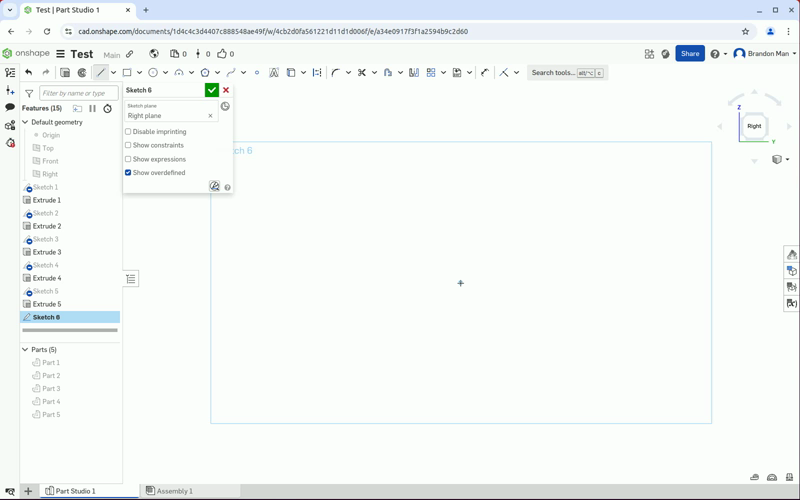
mouse_move(524, 304)
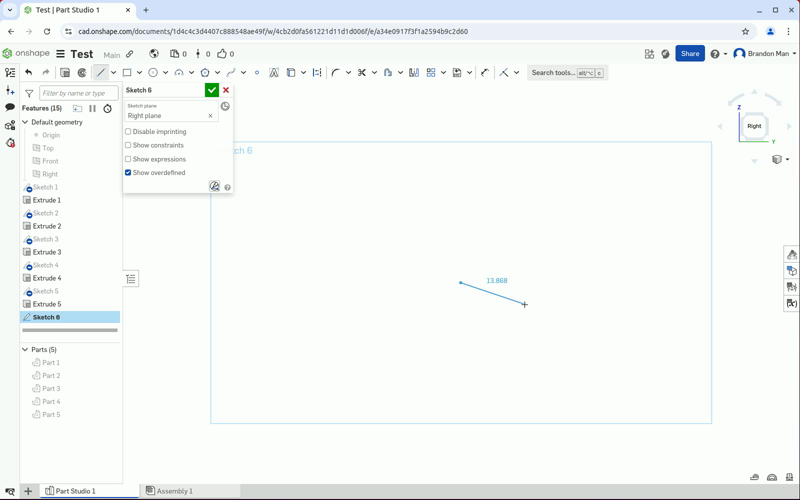
click(524, 304)
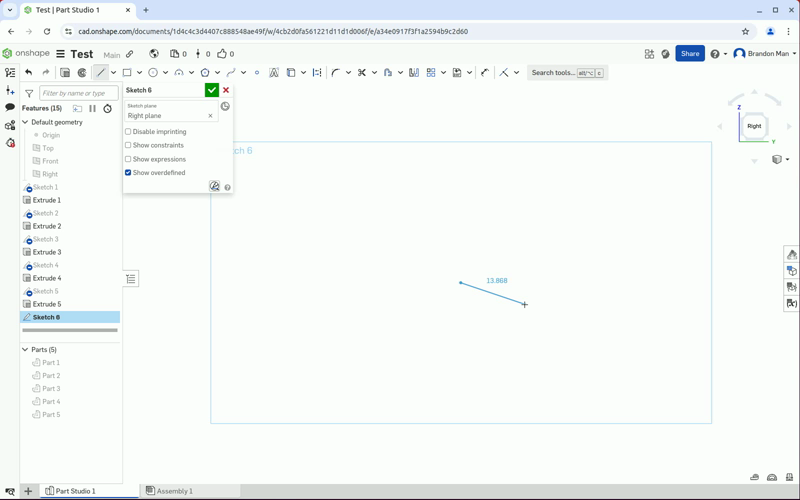
key_up(shift)
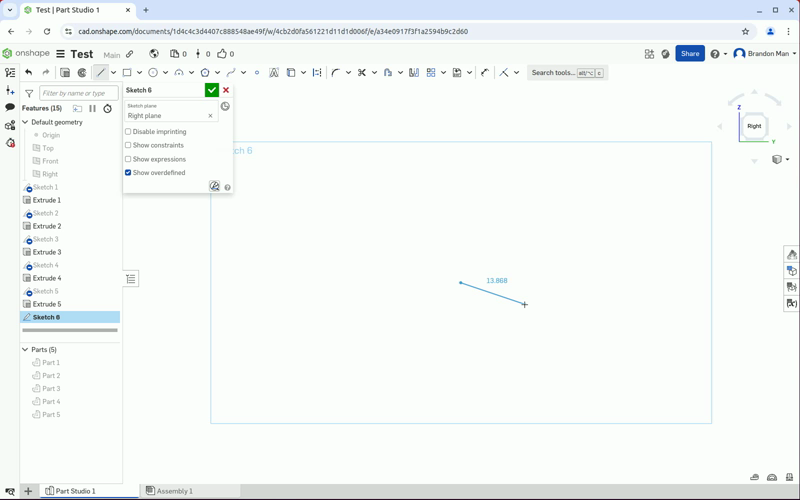
key_down(shift)
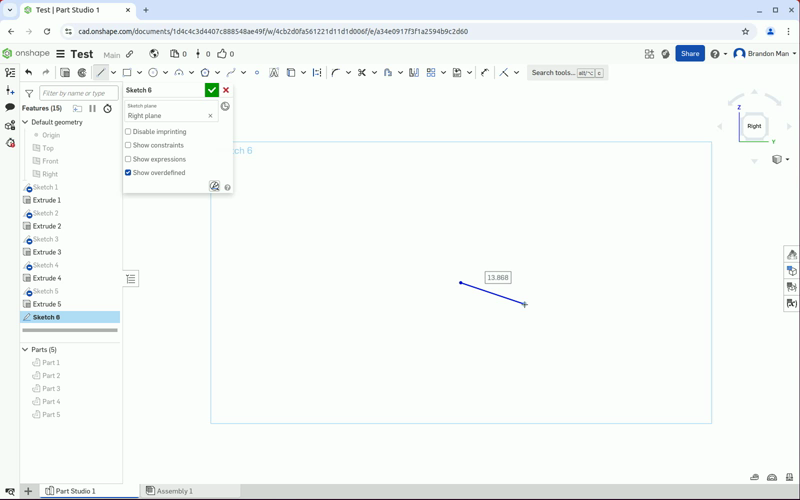
mouse_move(567, 248)
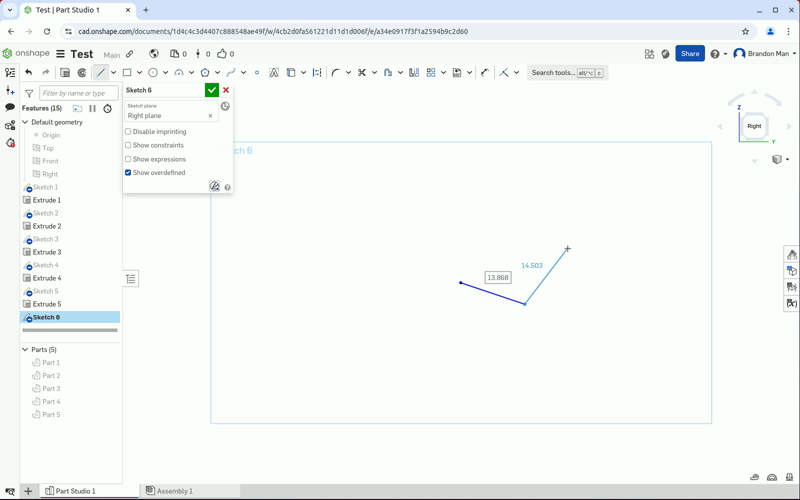
click(567, 248)
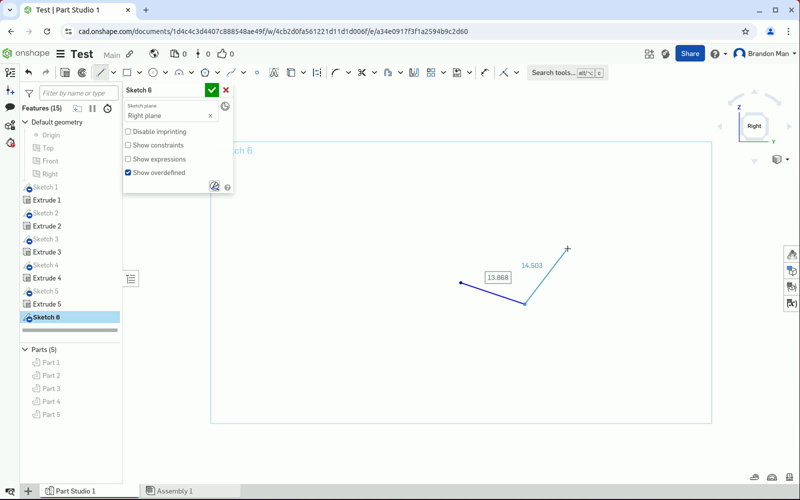
key_up(shift)
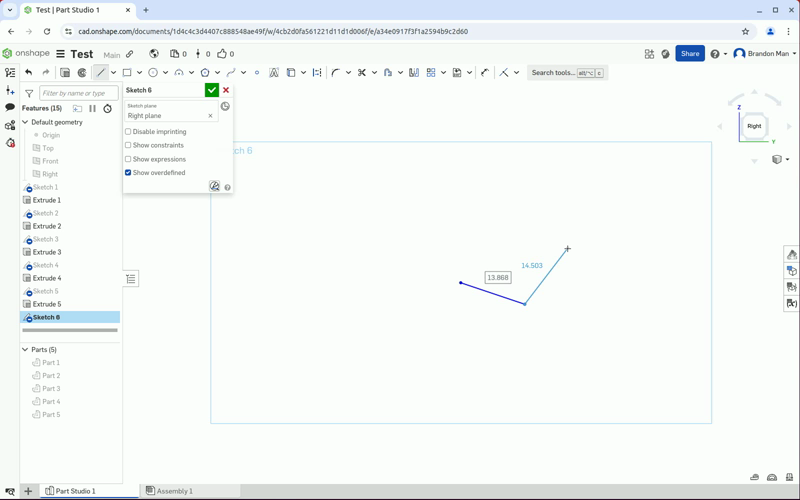
key_down(shift)
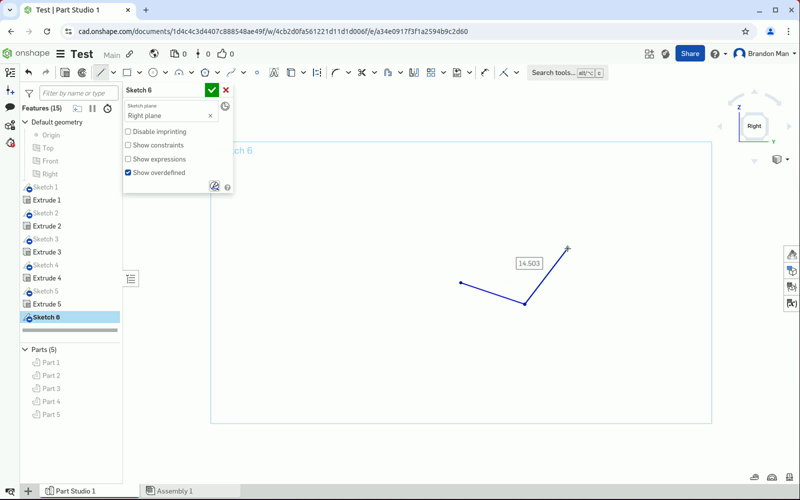
mouse_move(460, 282)
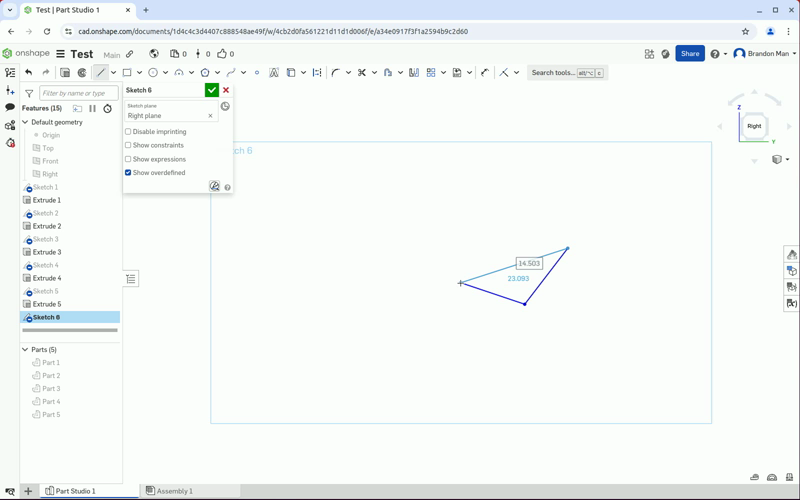
key_up(shift)
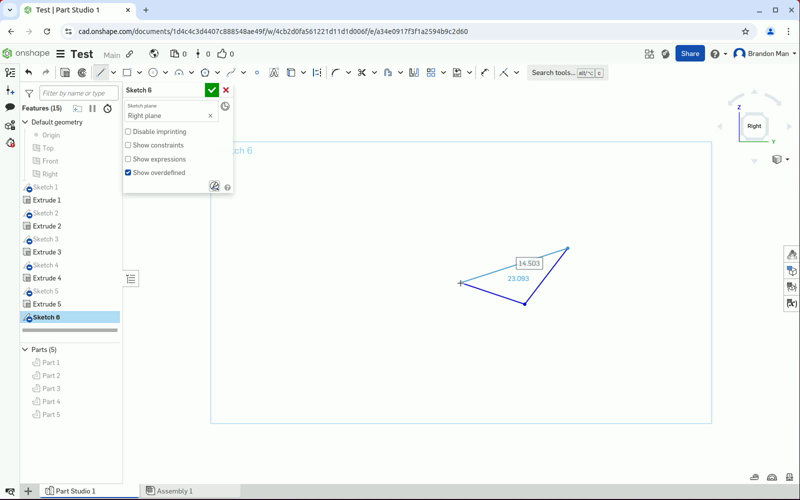
click(460, 282)
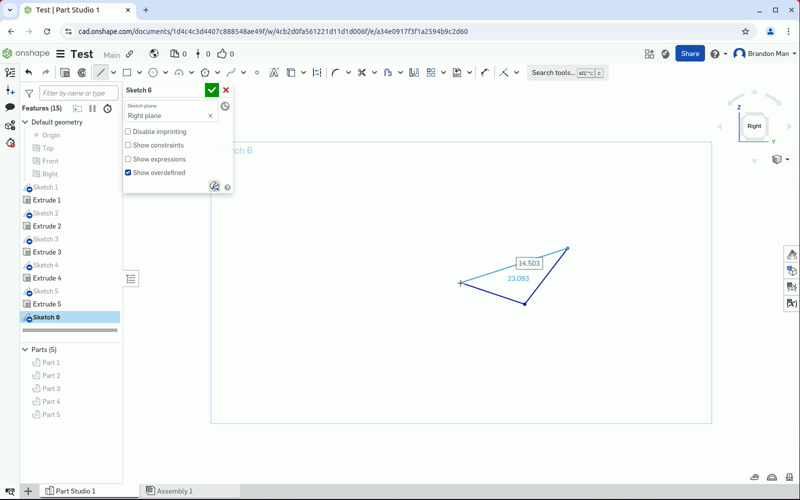
key(esc)
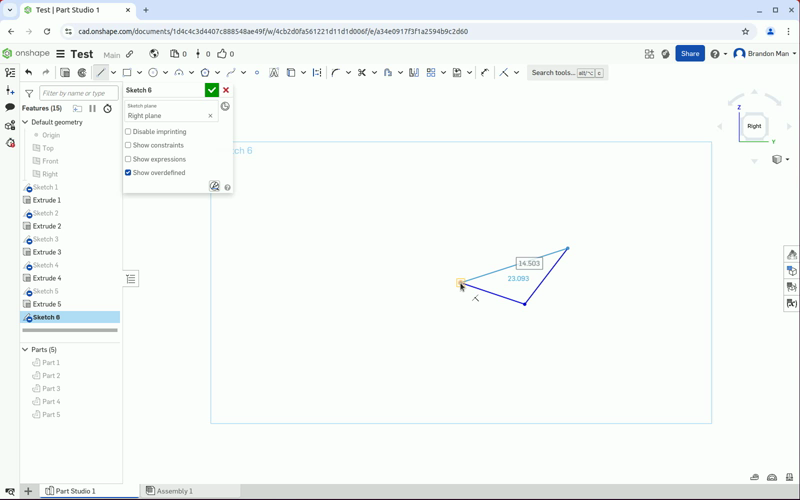
mouse_move(485, 288)
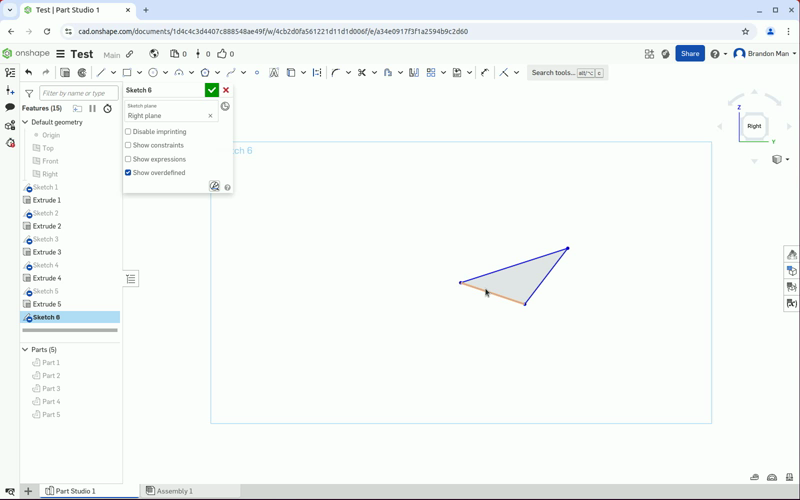
click(485, 288)
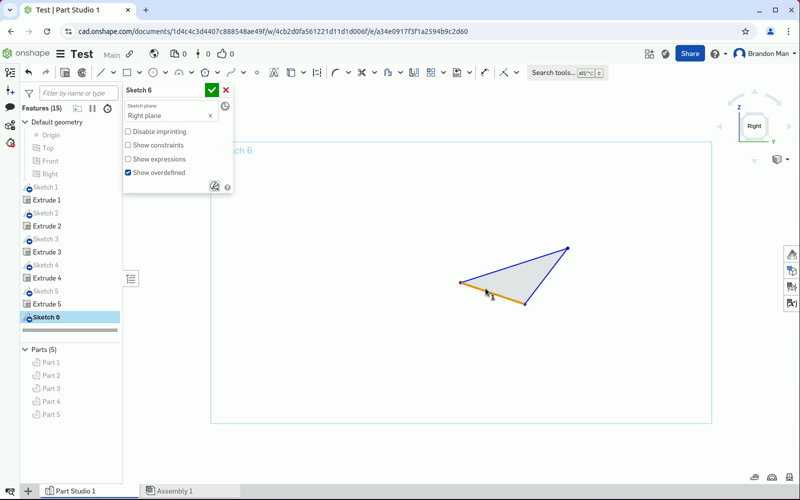
mouse_move(73, 352)
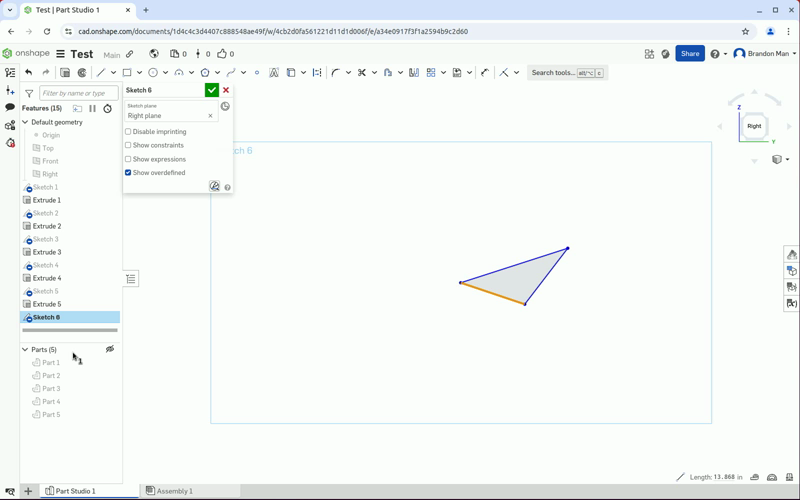
key(shift+y)
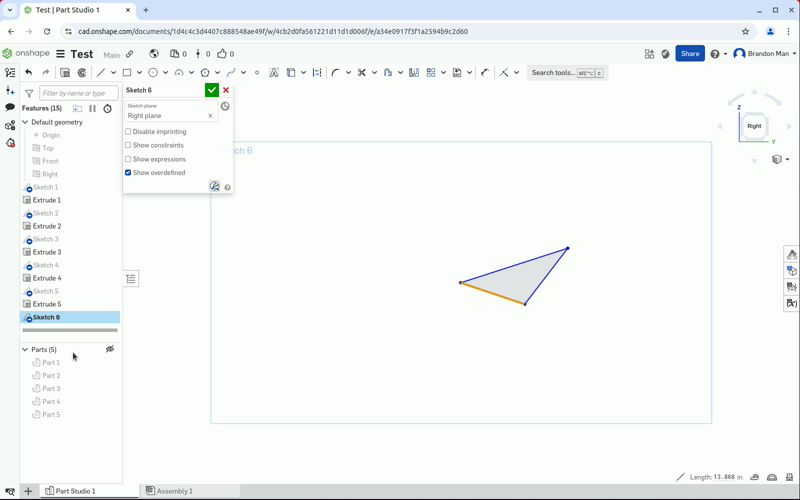
key(shift+e)
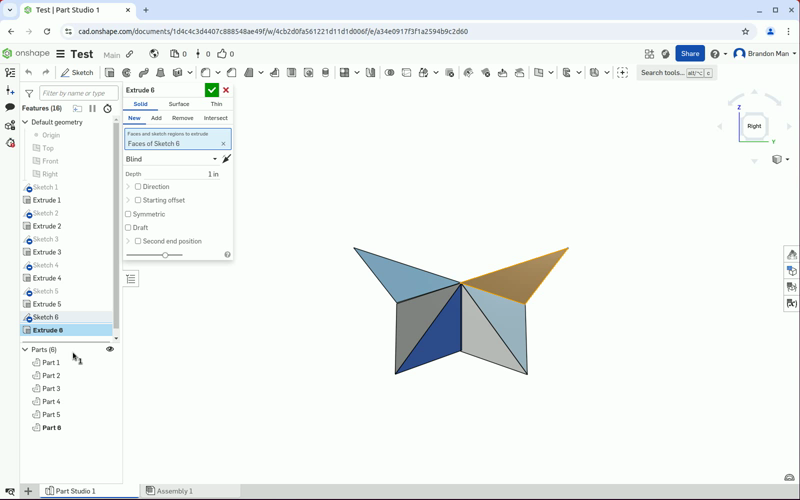
mouse_move(143, 106)
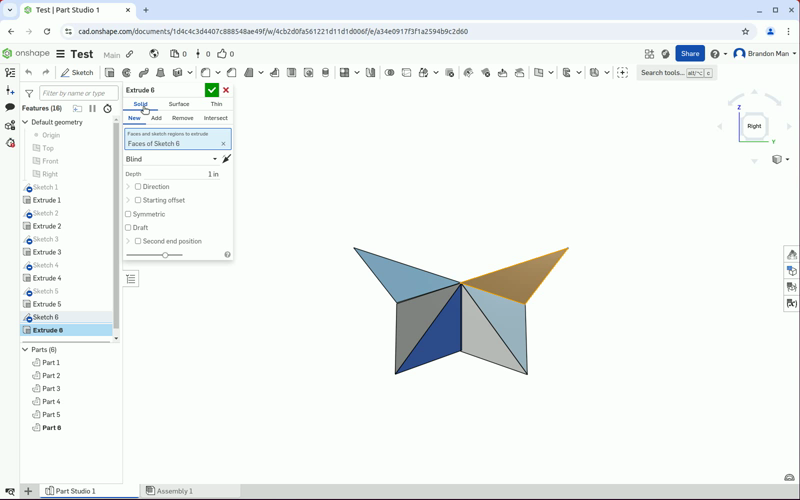
click(143, 106)
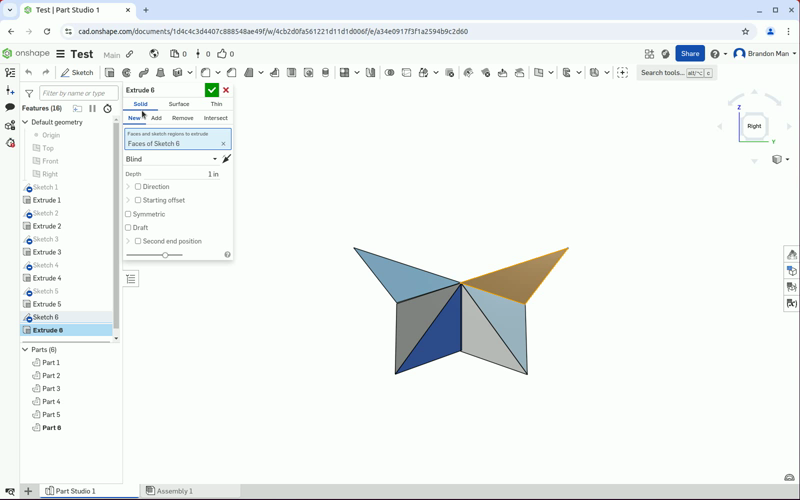
mouse_move(137, 120)
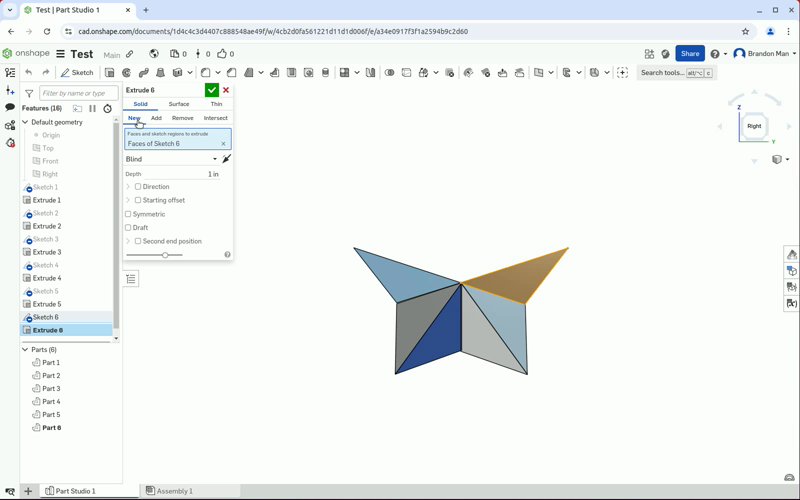
click(137, 120)
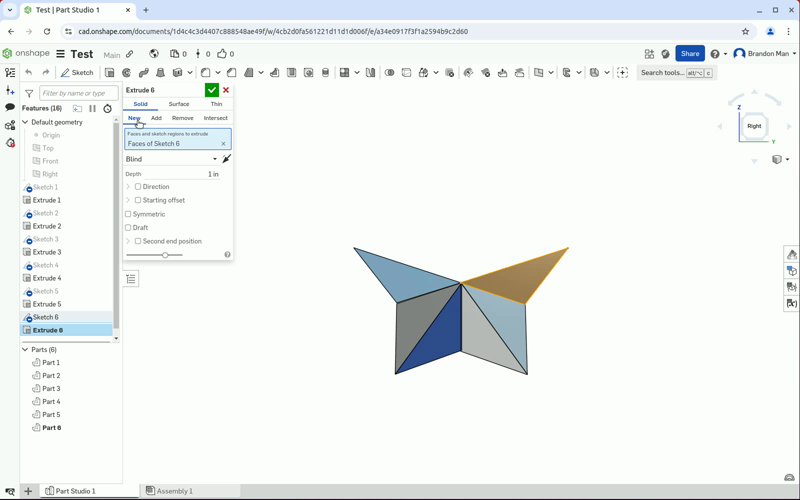
key(tab, 4)
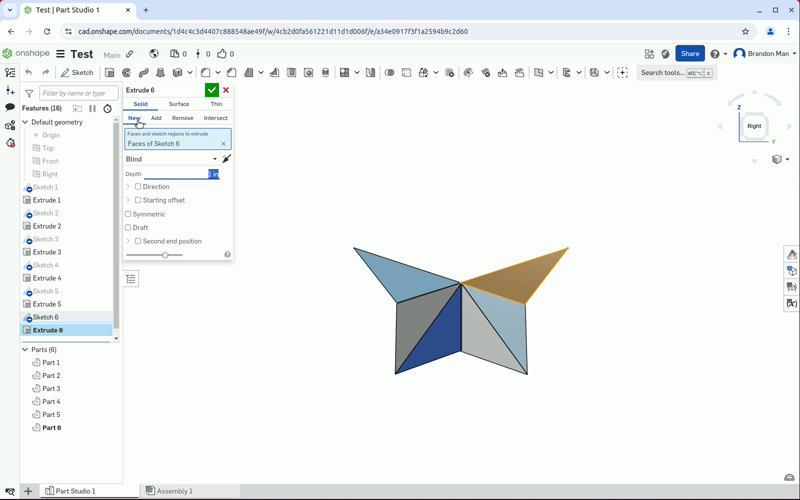
text(14.683)
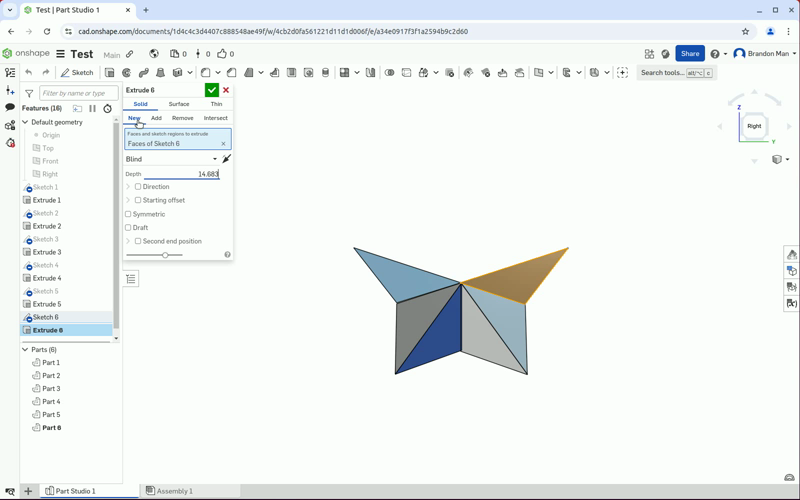
key(enter)
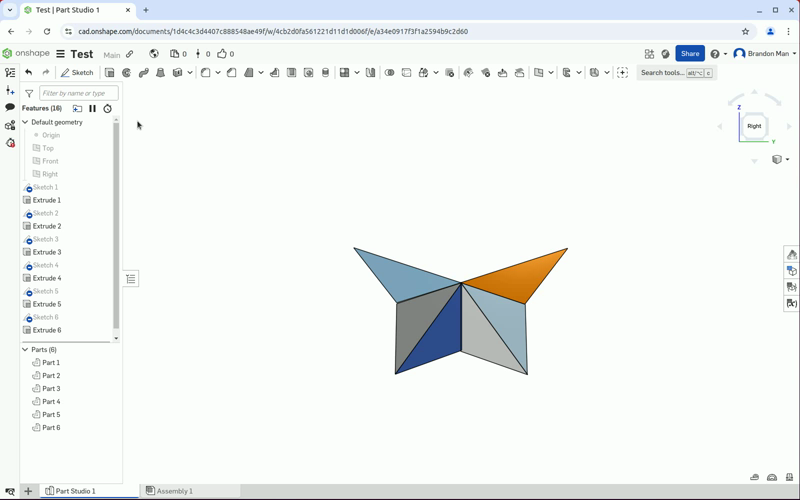
key(shift+h)
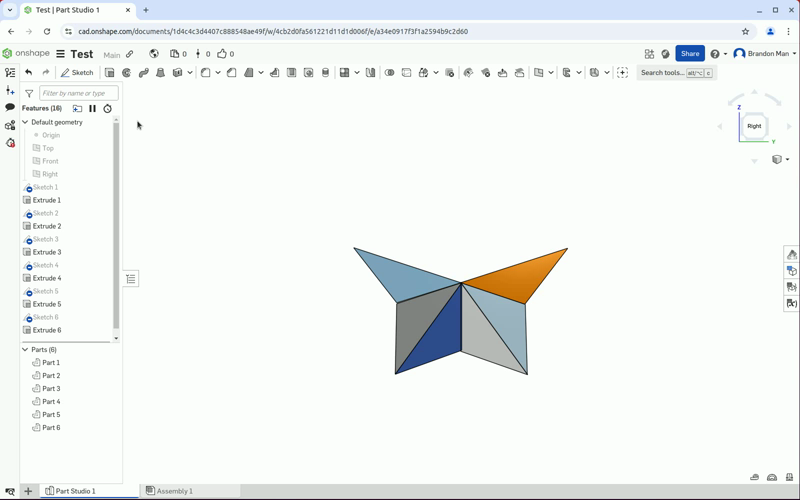
key(shift+h)
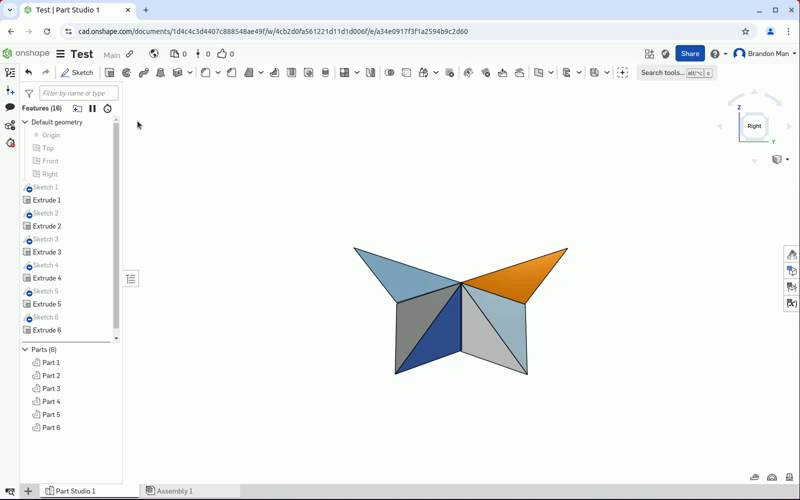
mouse_move(69, 189)
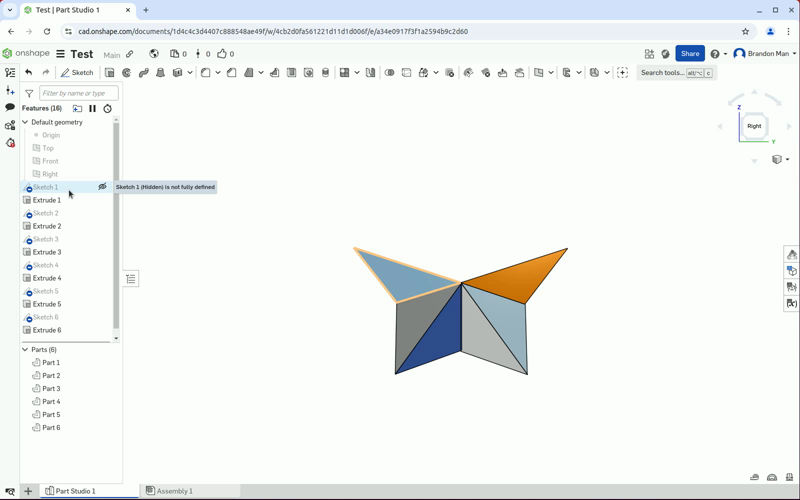
click(69, 189)
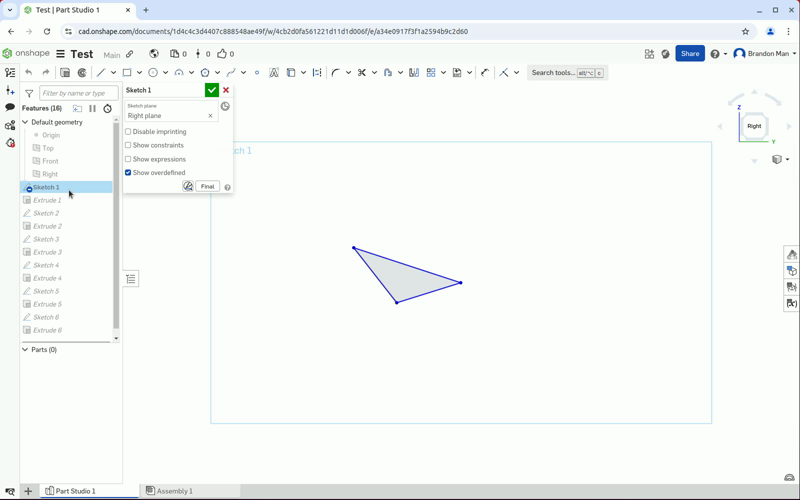
mouse_move(229, 92)
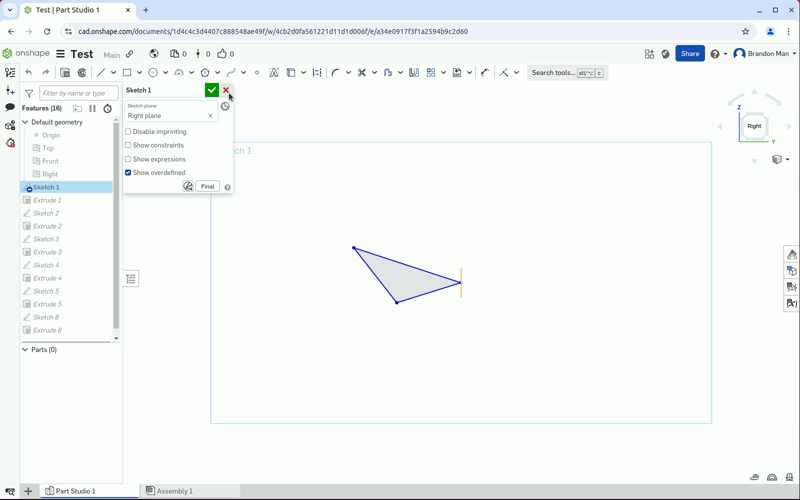
click(229, 92)
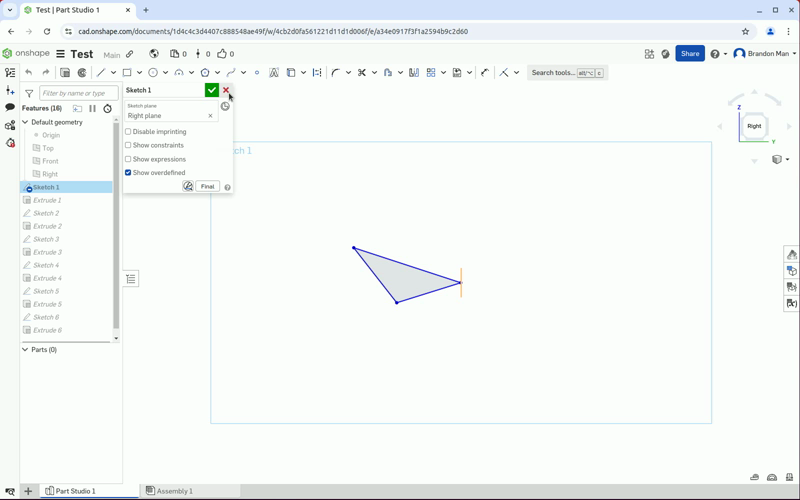
key(shift+s)
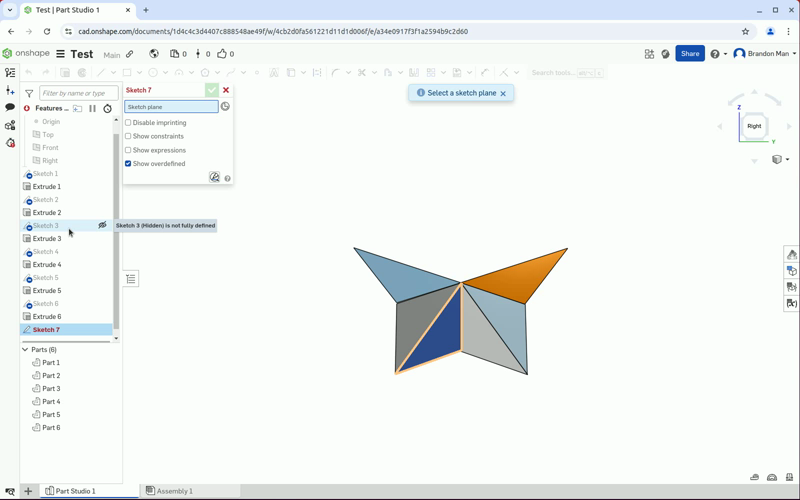
scroll(3)
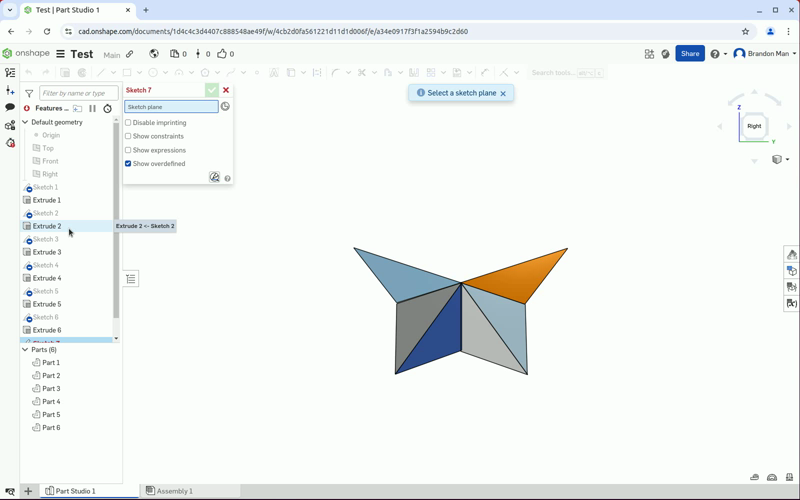
mouse_move(69, 176)
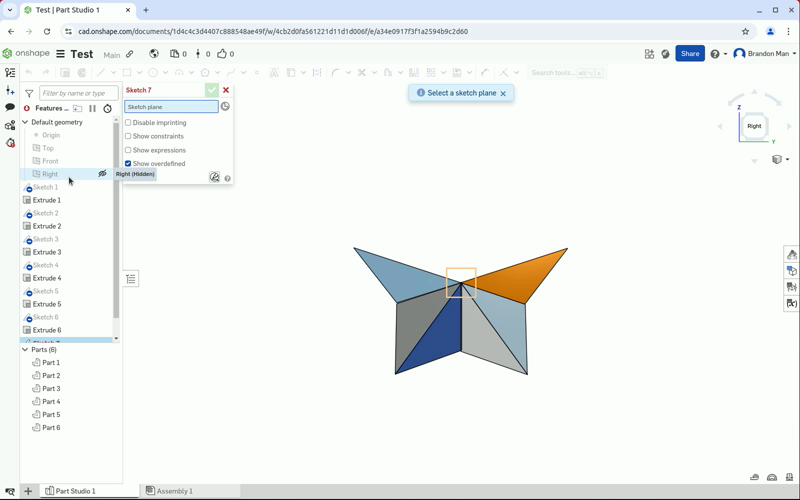
click(69, 176)
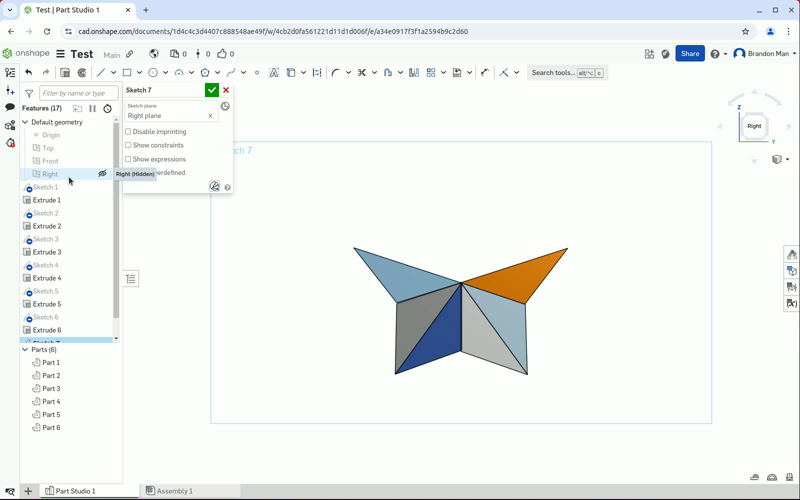
mouse_move(73, 352)
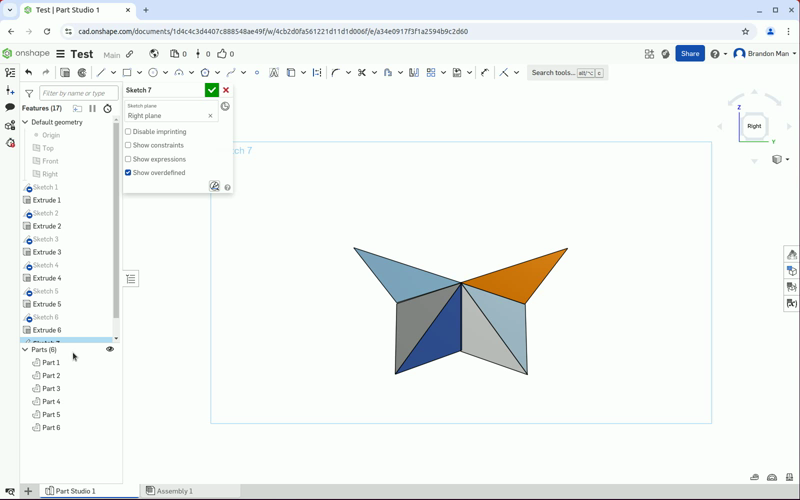
key(y)
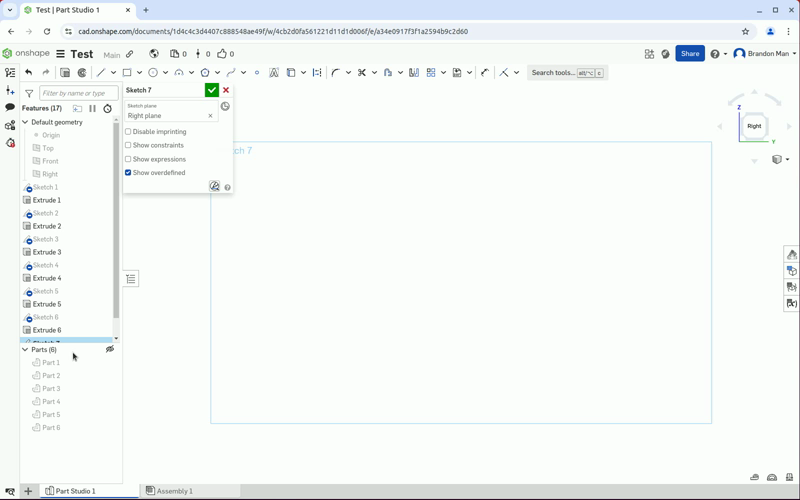
key(l)
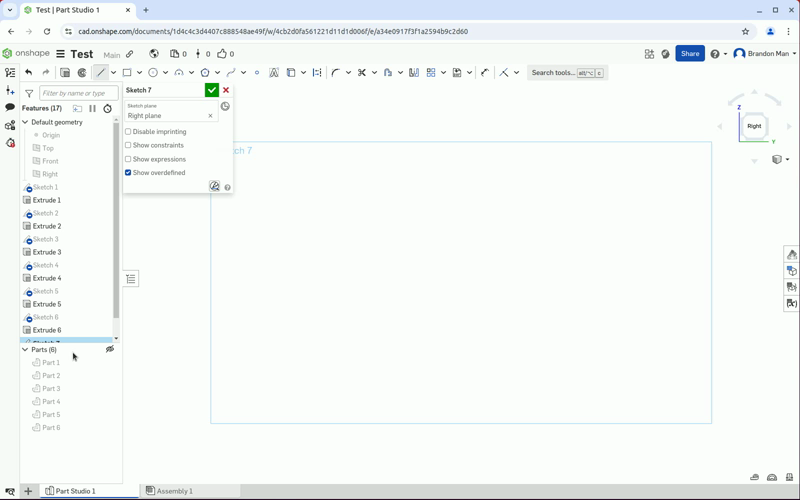
key_down(shift)
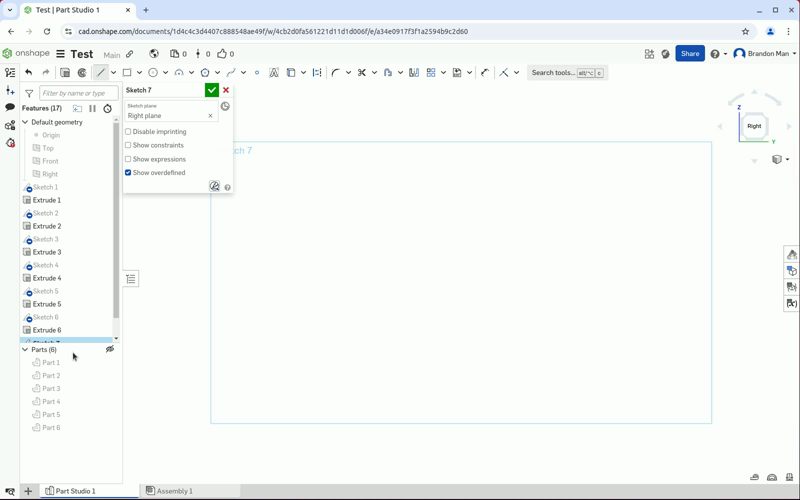
mouse_move(460, 282)
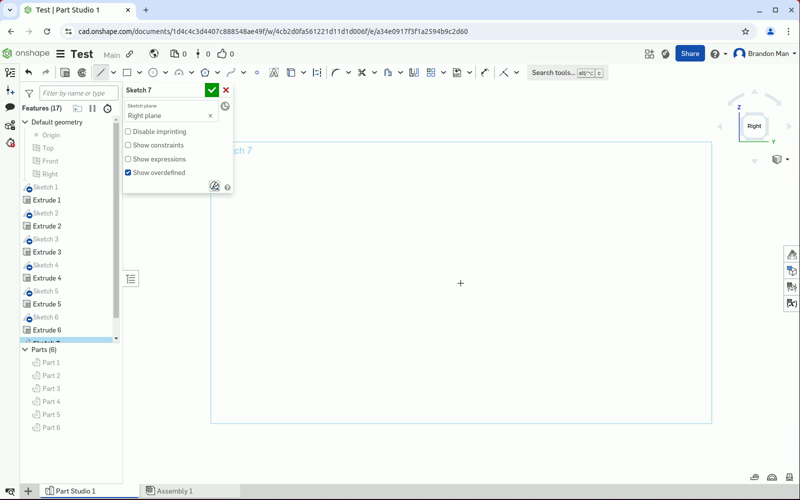
click(460, 282)
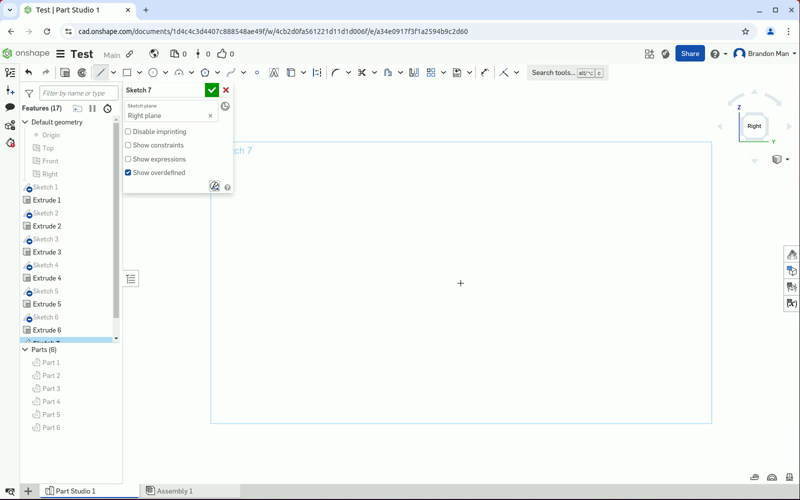
key_up(shift)
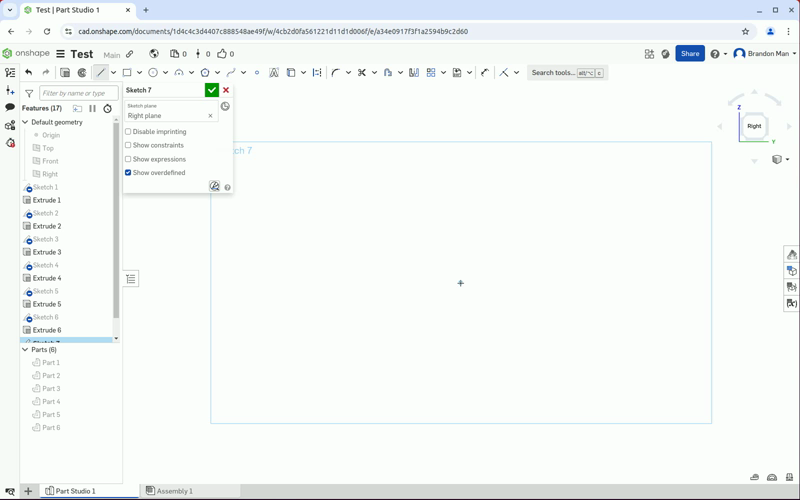
key_down(shift)
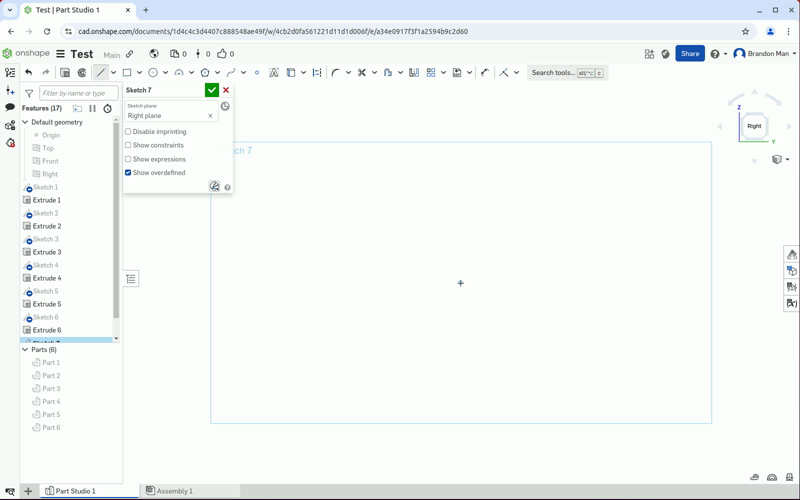
mouse_move(567, 248)
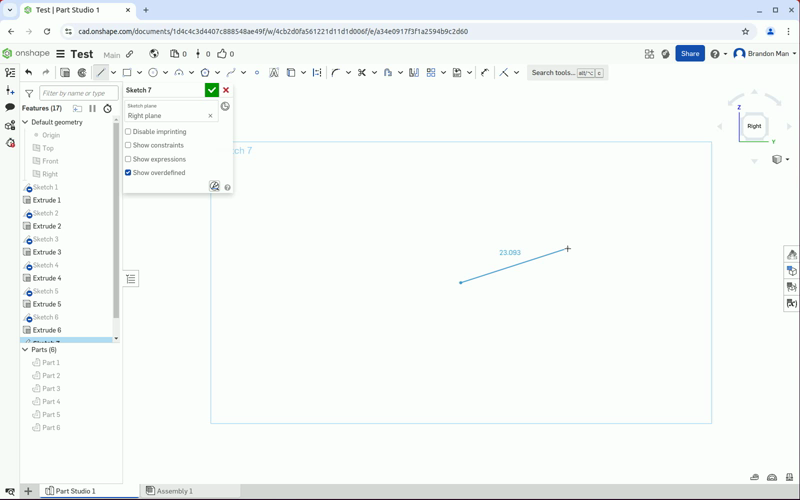
click(567, 248)
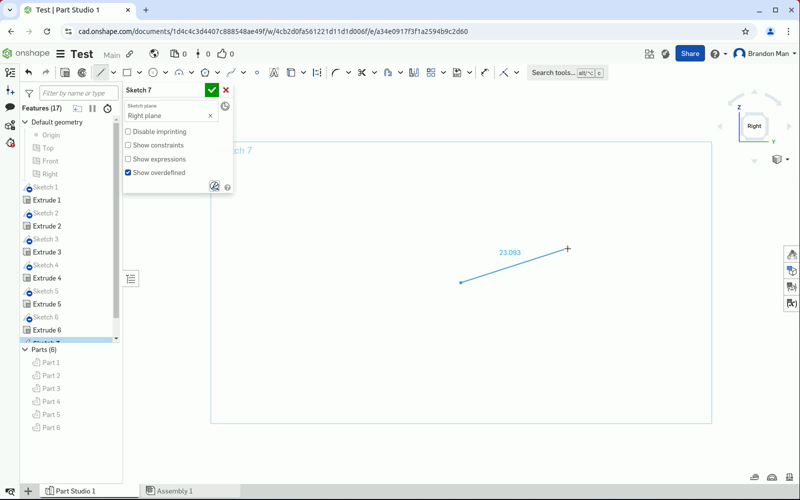
key_up(shift)
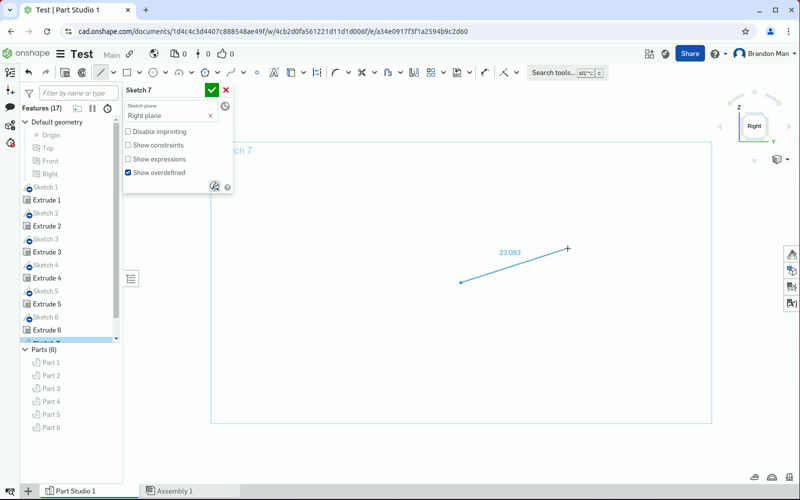
key_down(shift)
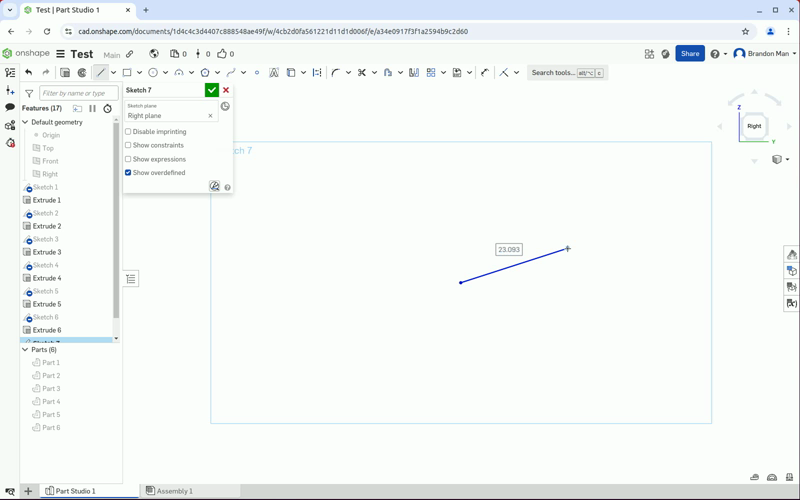
mouse_move(500, 228)
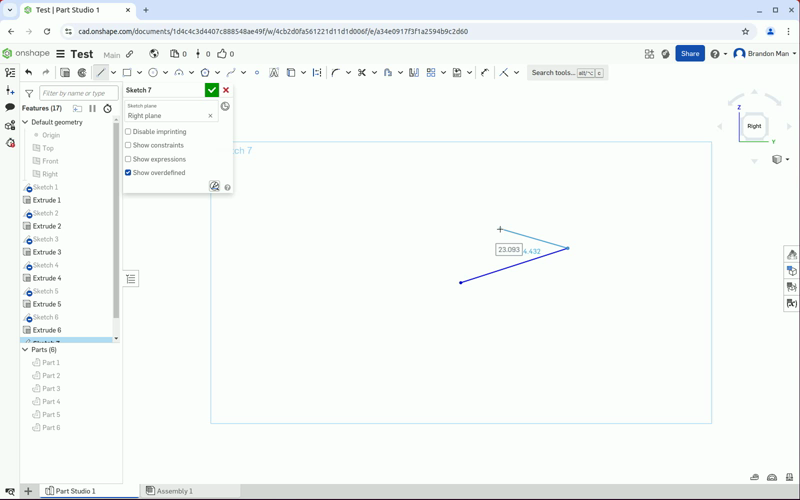
click(500, 228)
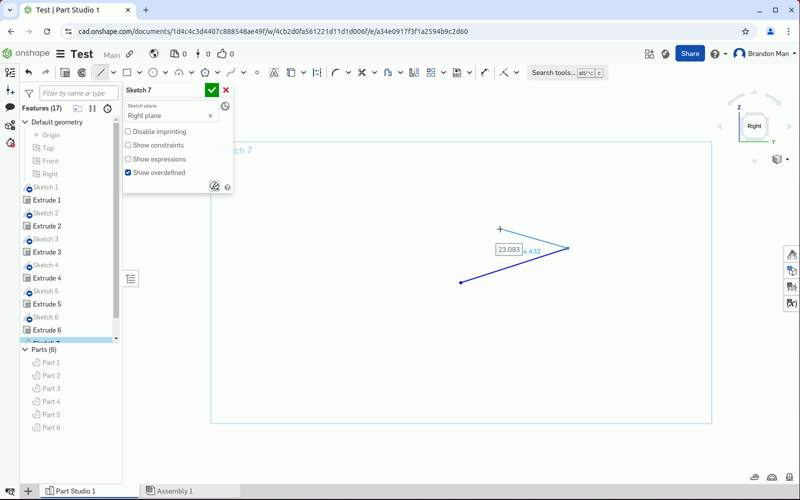
key_up(shift)
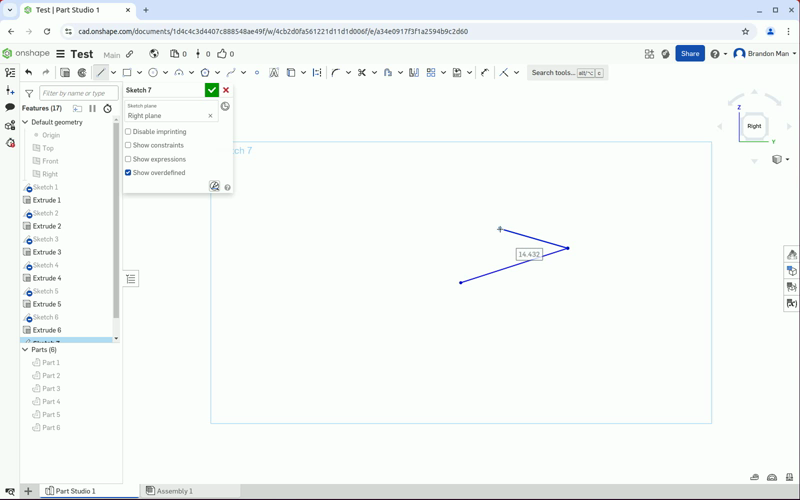
key_down(shift)
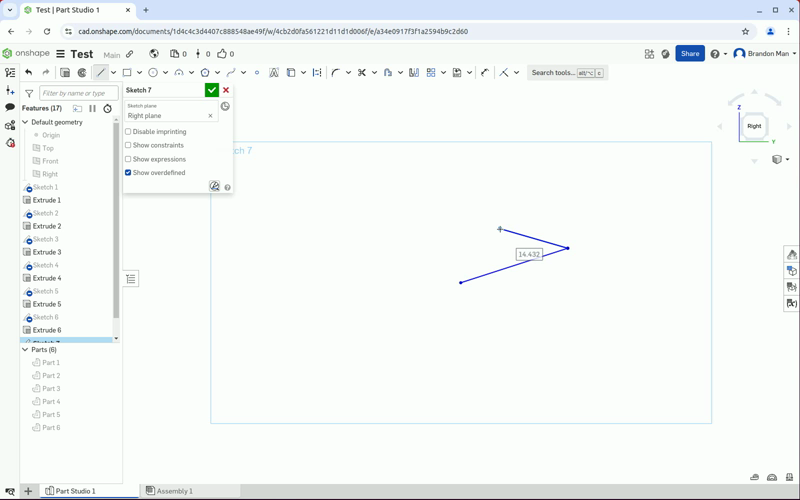
mouse_move(460, 282)
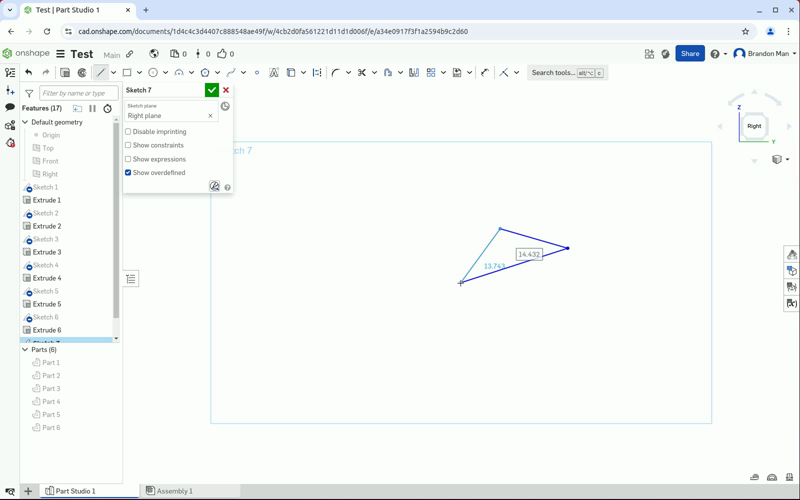
key_up(shift)
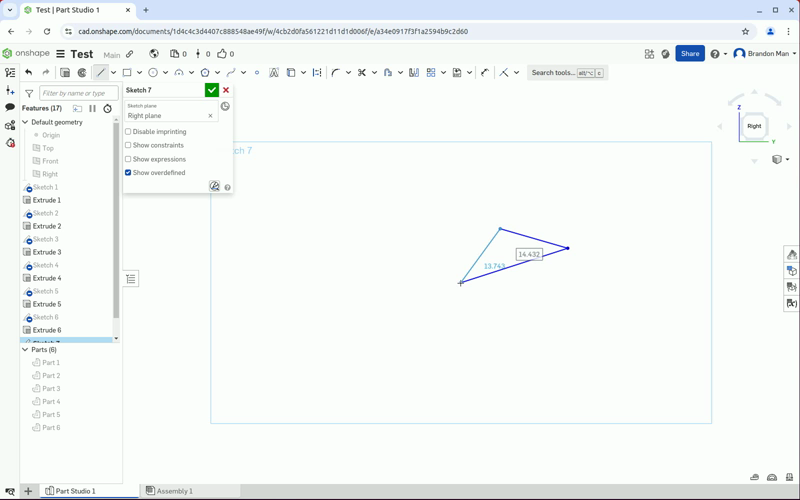
click(460, 282)
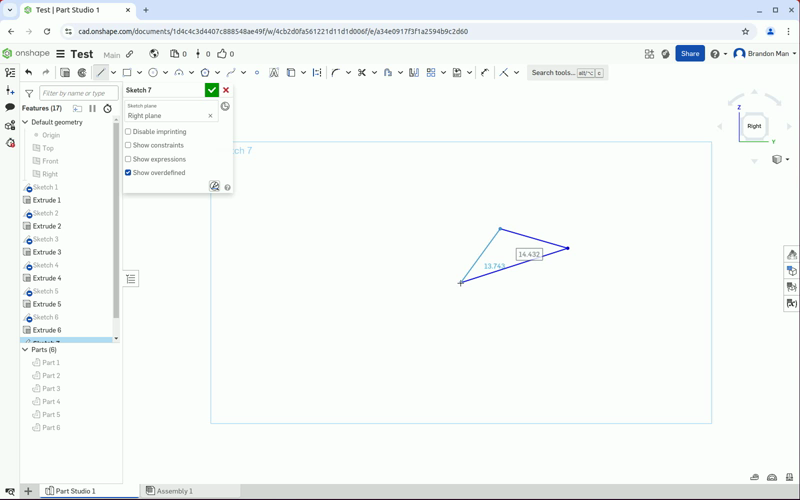
key(esc)
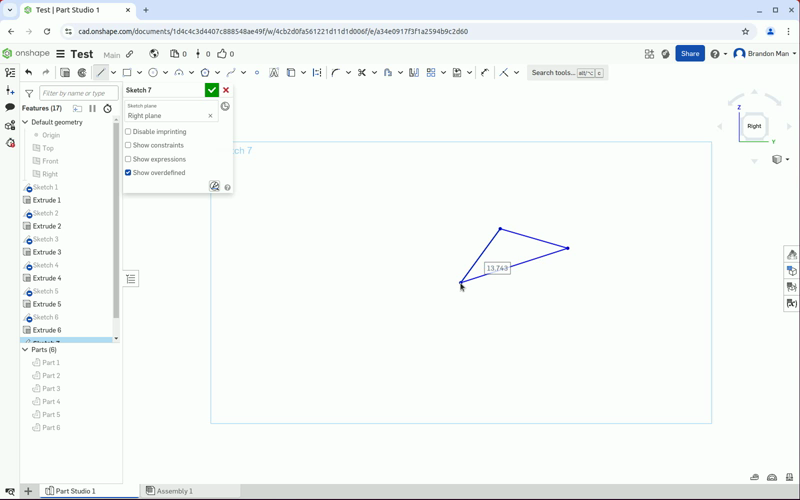
mouse_move(507, 257)
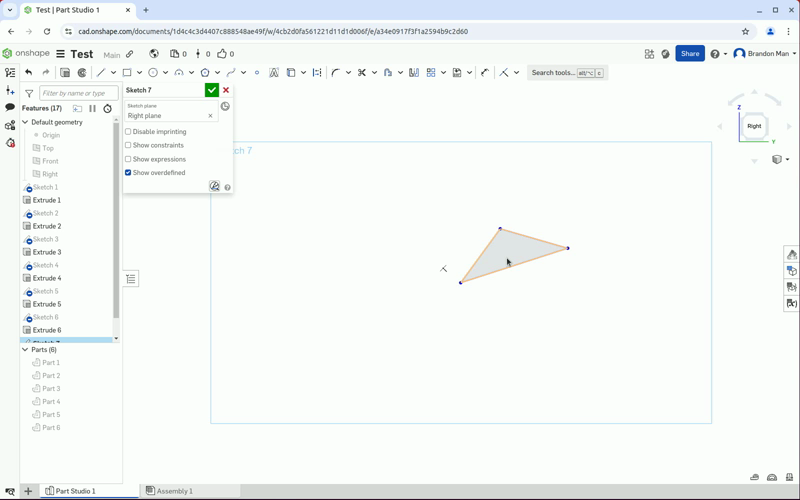
click(507, 257)
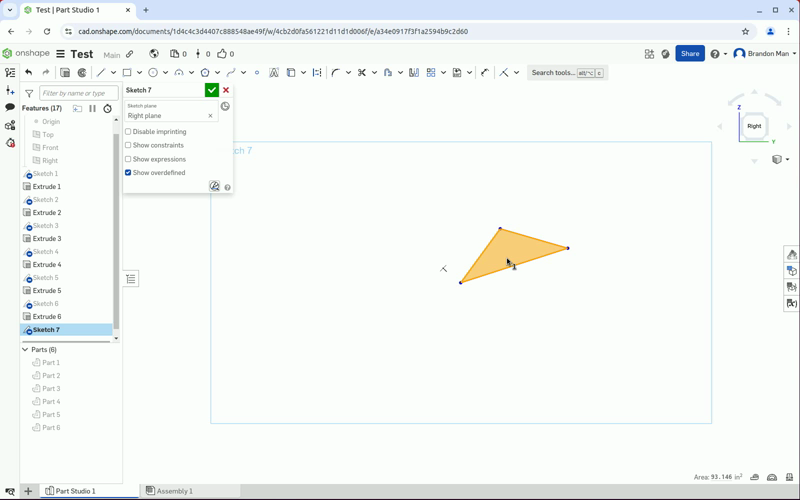
mouse_move(73, 352)
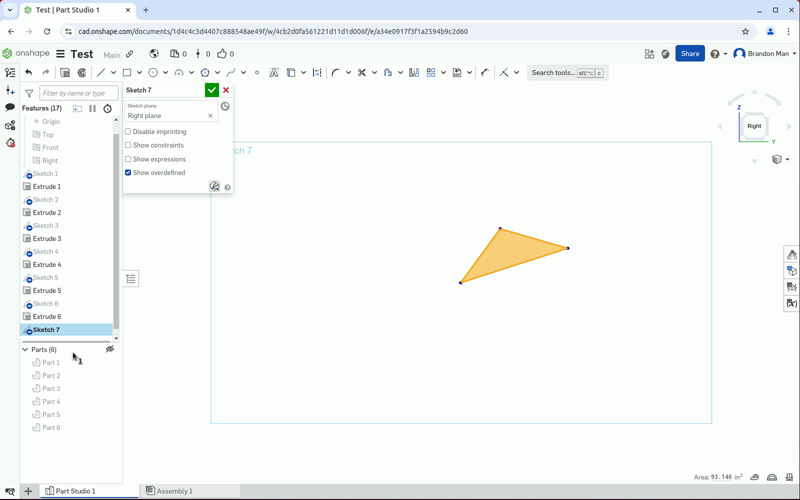
key(shift+y)
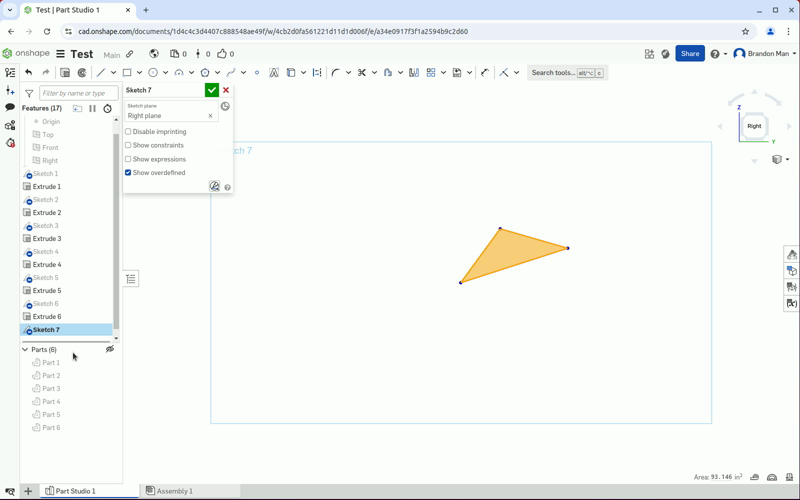
key(shift+e)
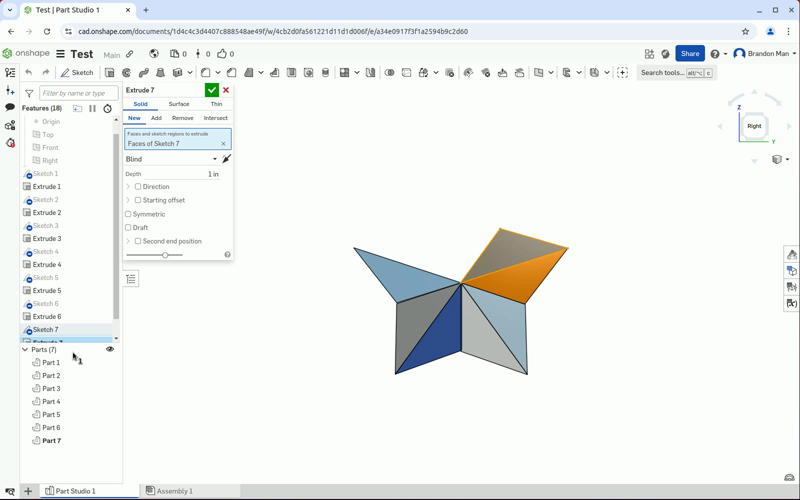
mouse_move(143, 106)
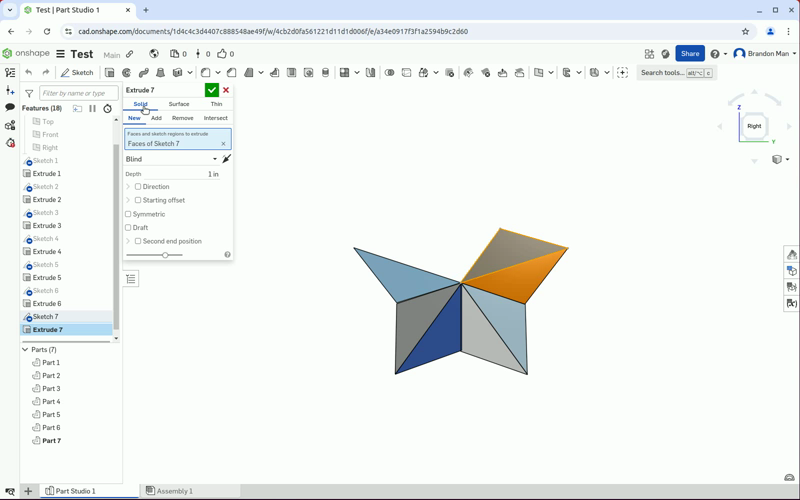
click(143, 106)
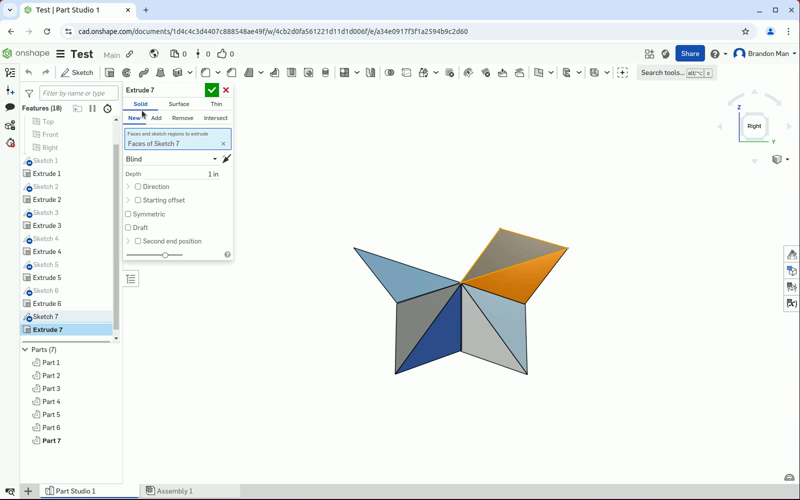
mouse_move(137, 120)
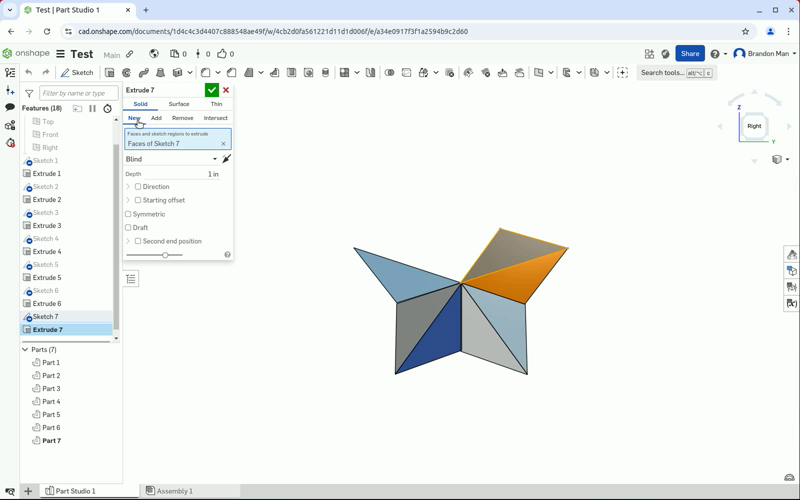
click(137, 120)
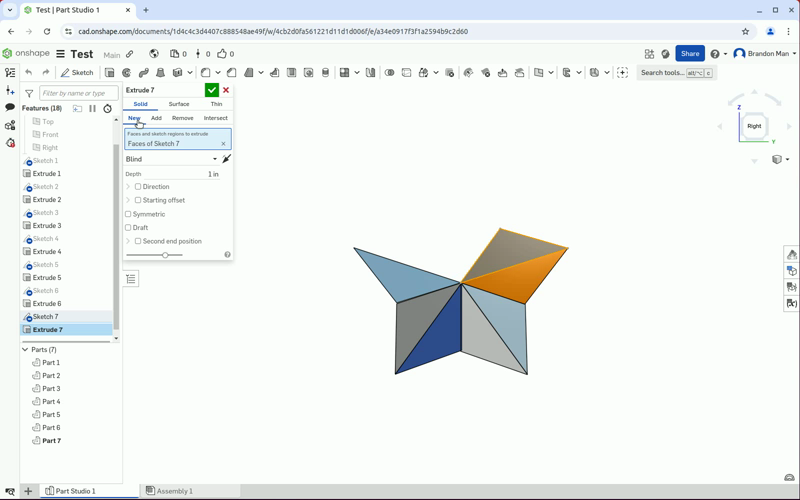
key(tab, 4)
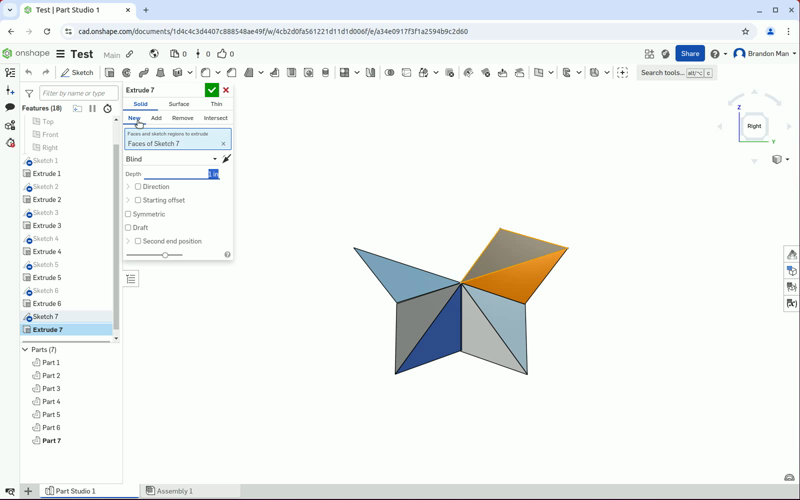
text(14.683)
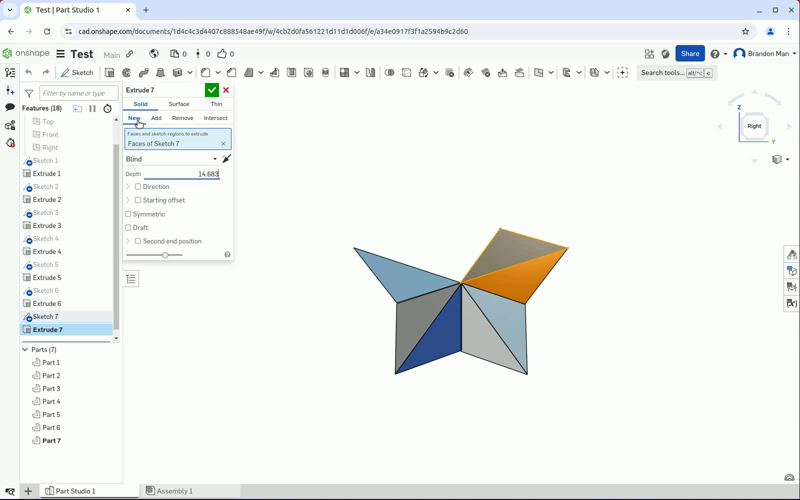
key(enter)
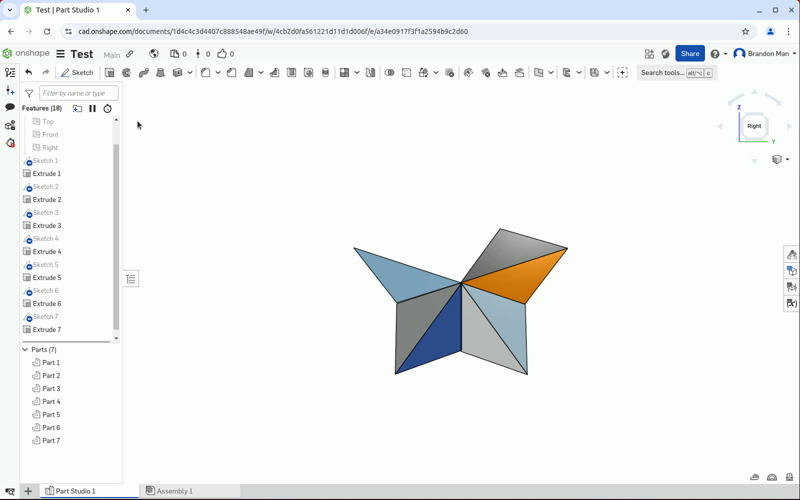
key(shift+h)
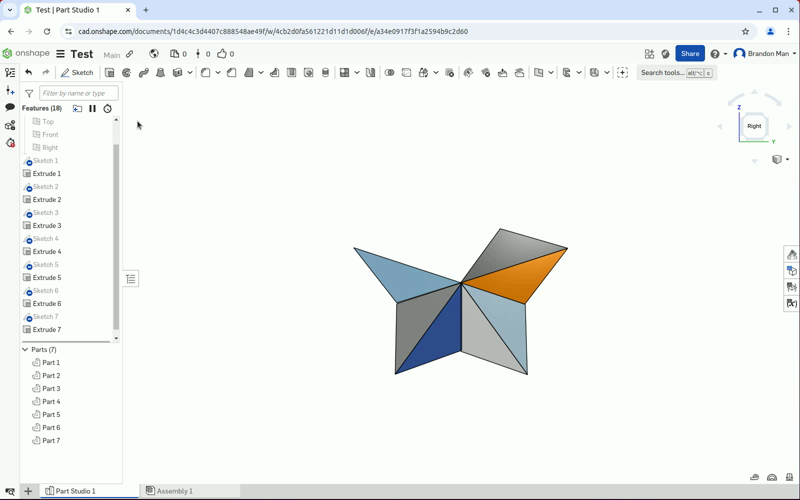
key(shift+h)
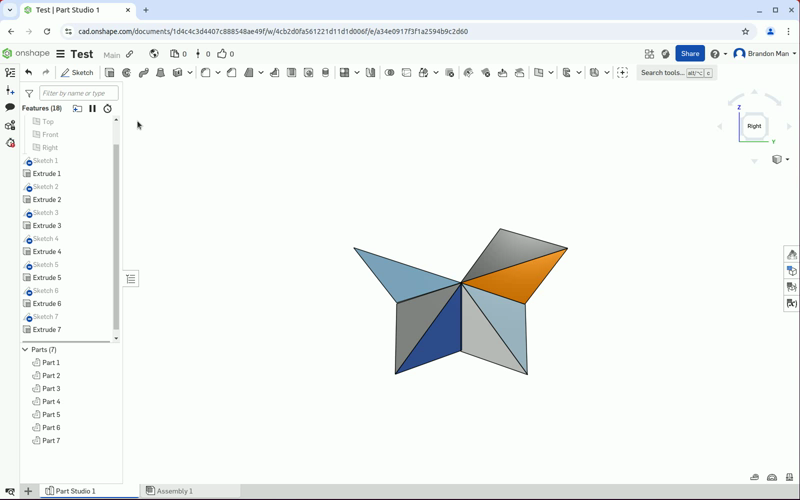
mouse_move(69, 163)
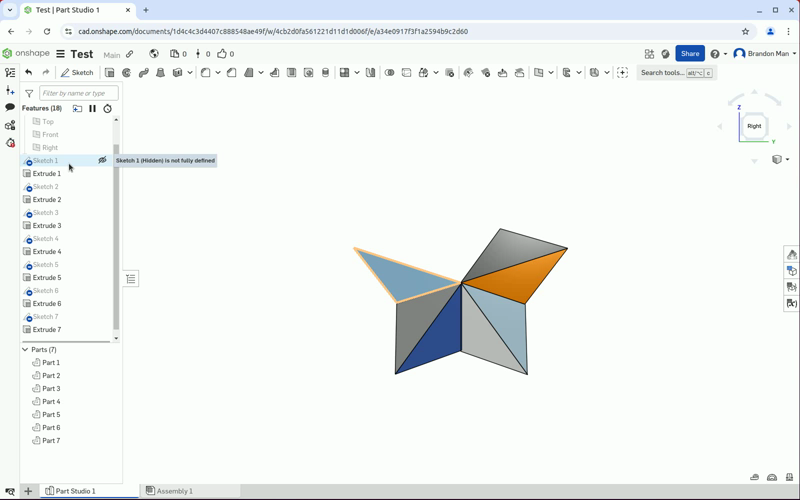
click(69, 163)
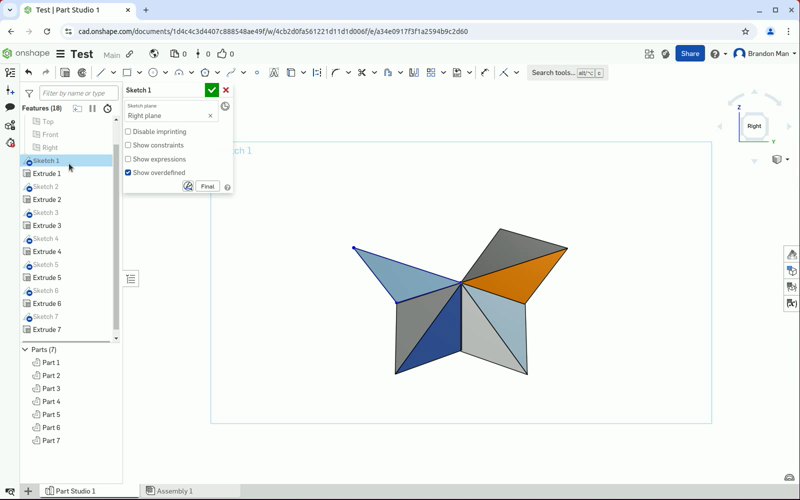
mouse_move(229, 92)
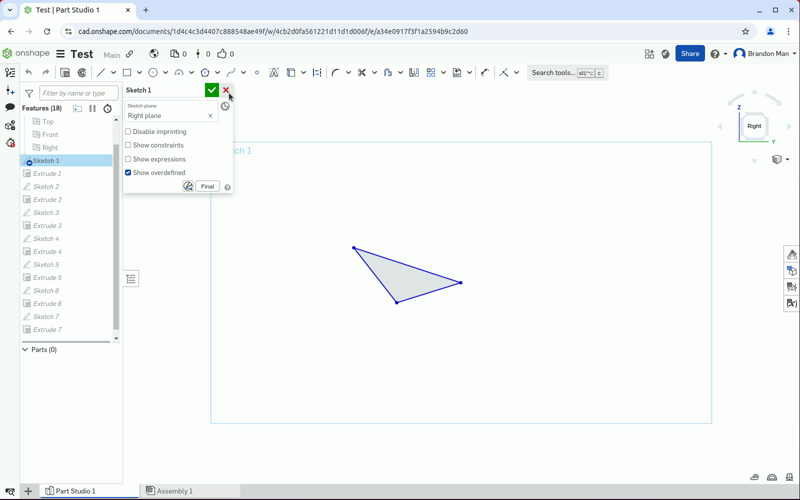
click(229, 92)
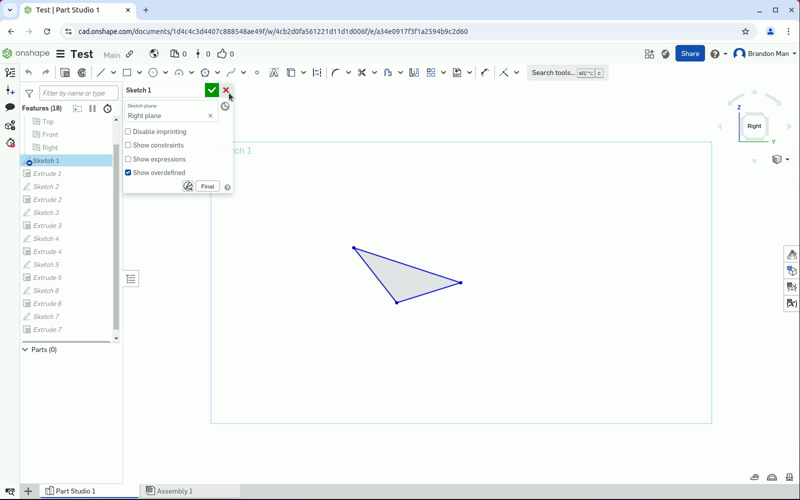
key(shift+s)
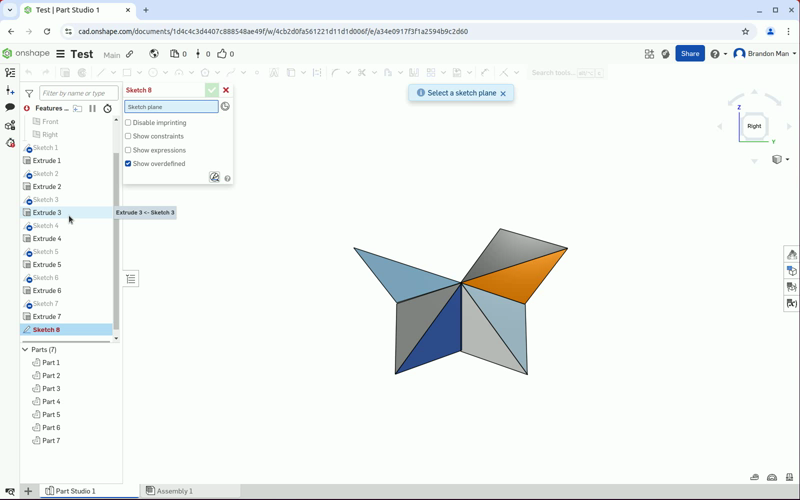
scroll(3)
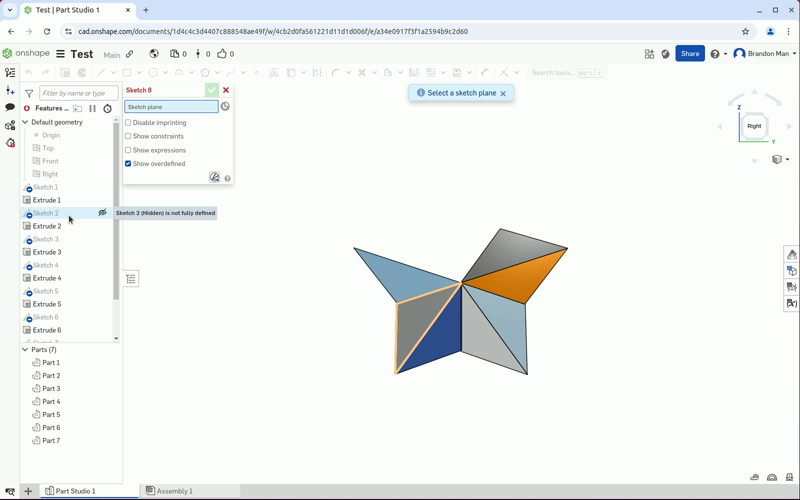
mouse_move(69, 176)
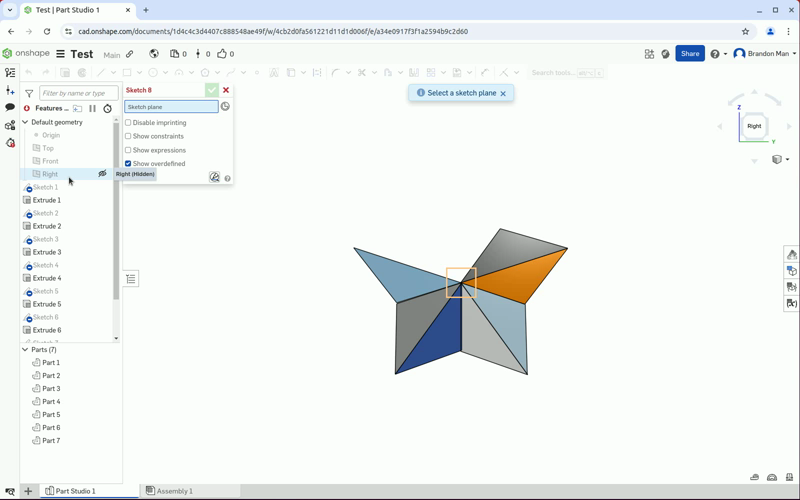
click(69, 176)
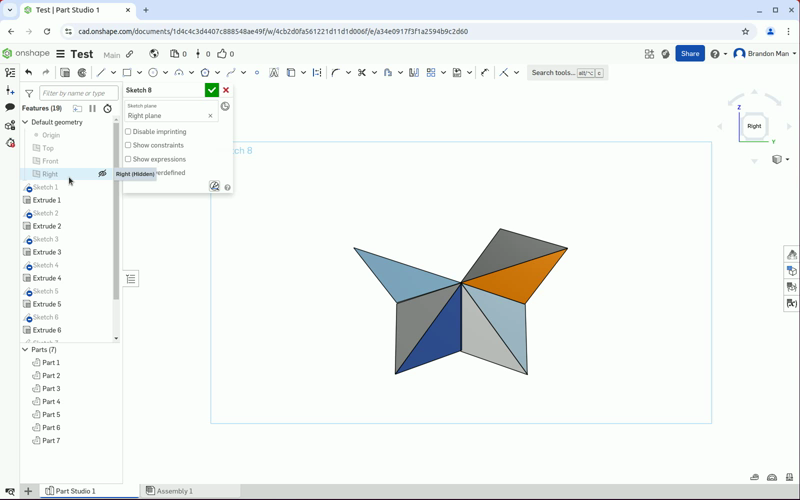
mouse_move(73, 352)
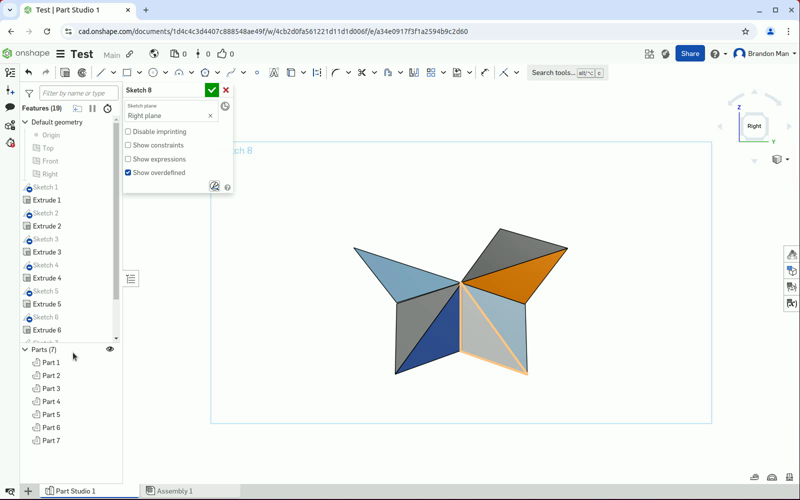
key(y)
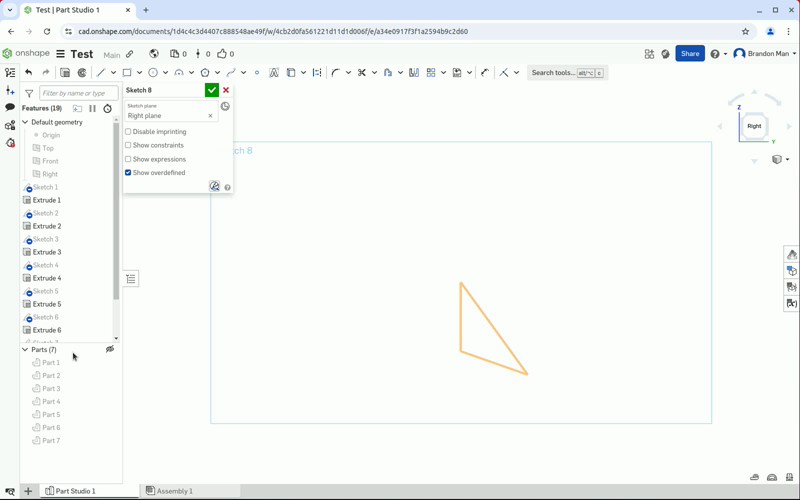
key(l)
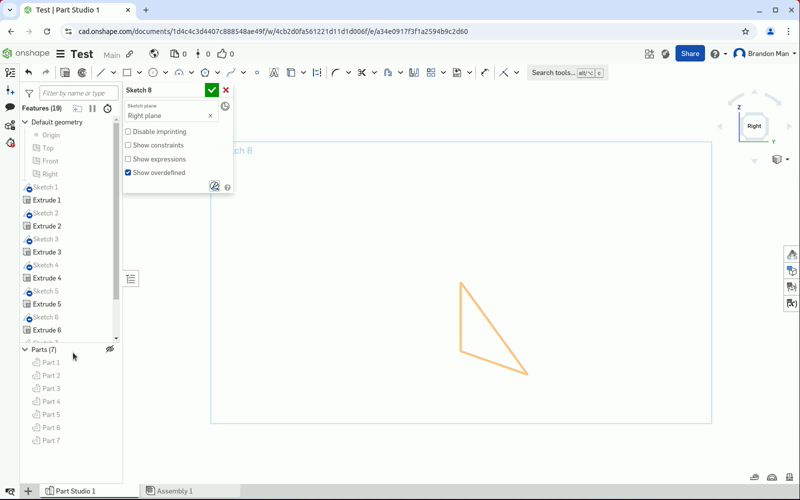
key_down(shift)
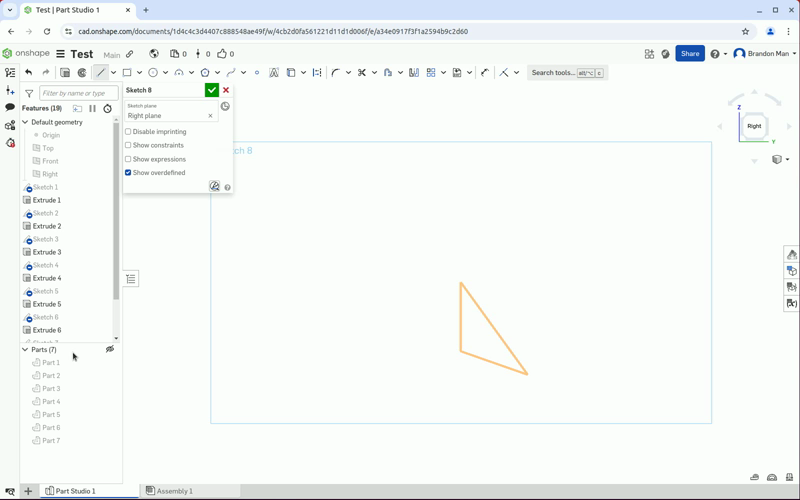
mouse_move(460, 282)
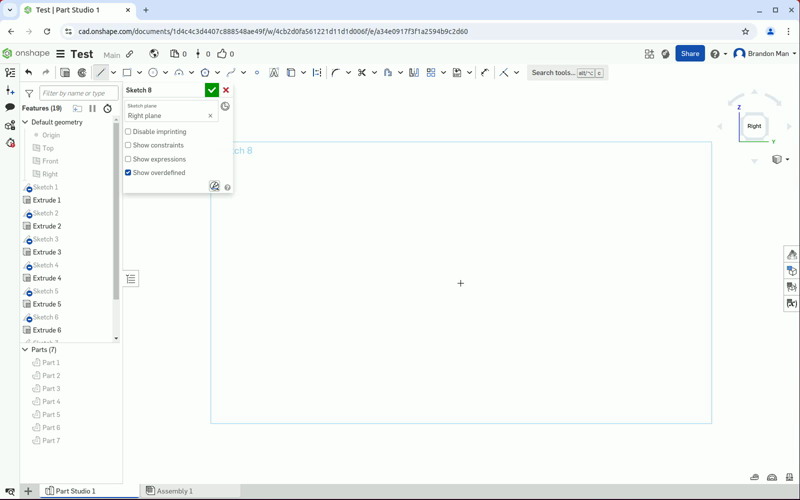
click(460, 282)
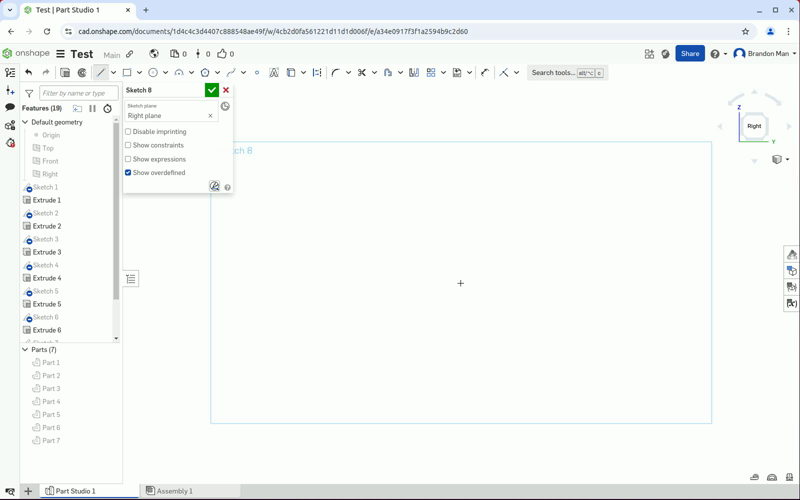
key_up(shift)
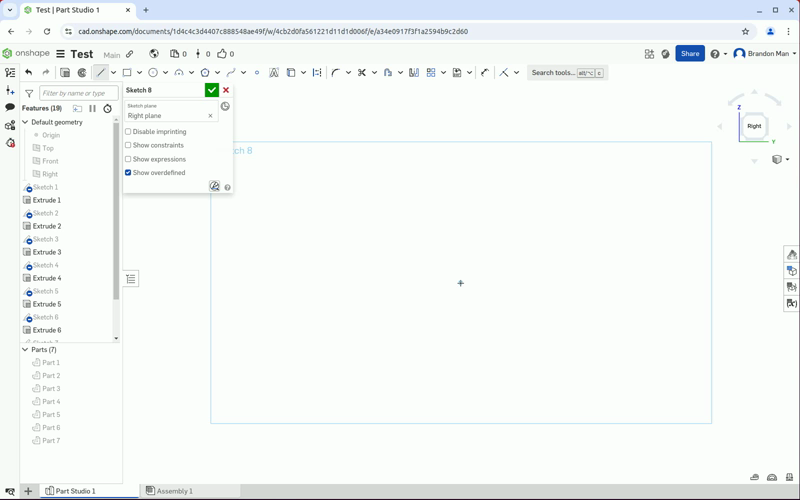
key_down(shift)
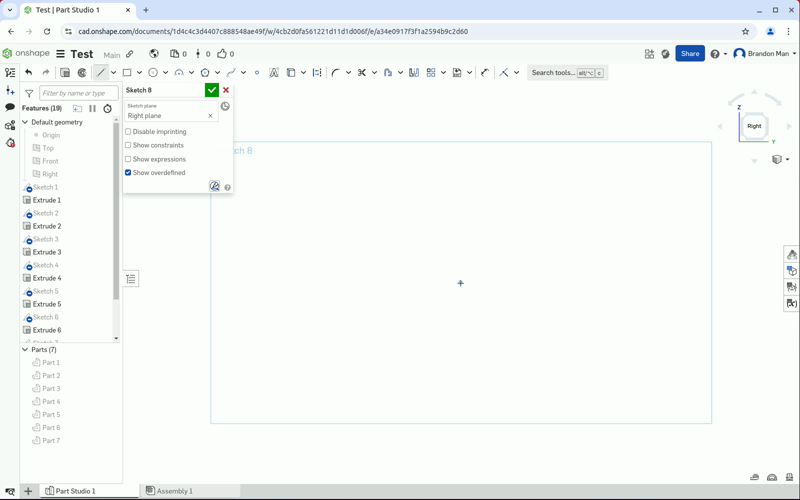
mouse_move(501, 228)
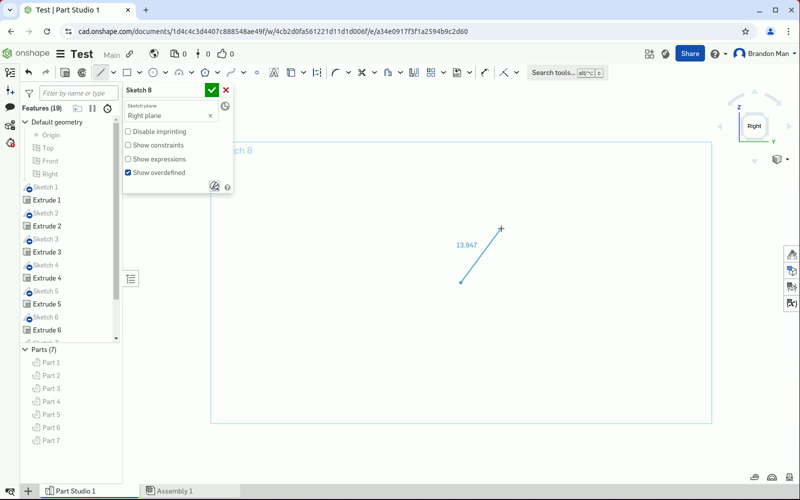
click(501, 228)
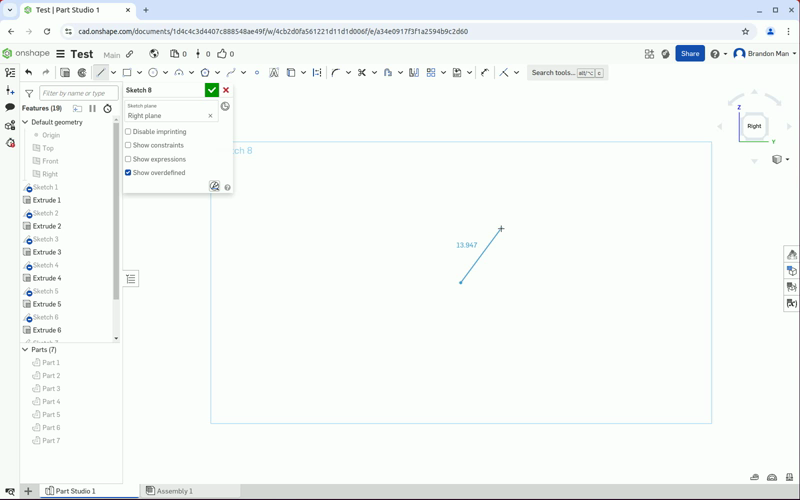
key_up(shift)
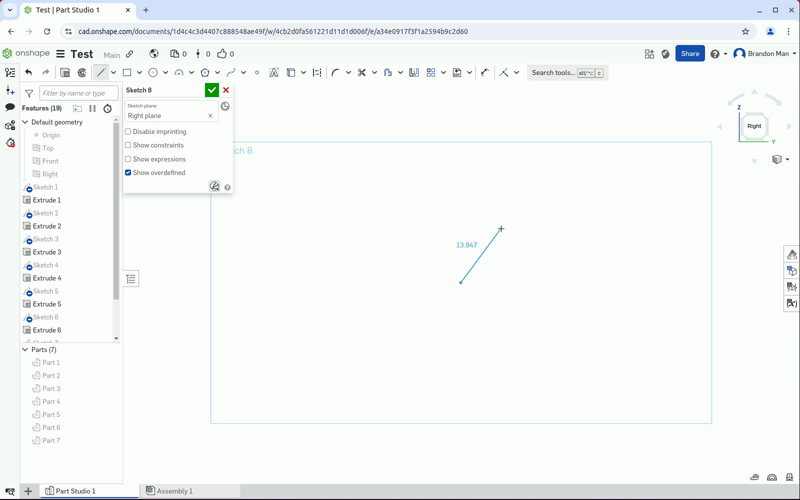
key_down(shift)
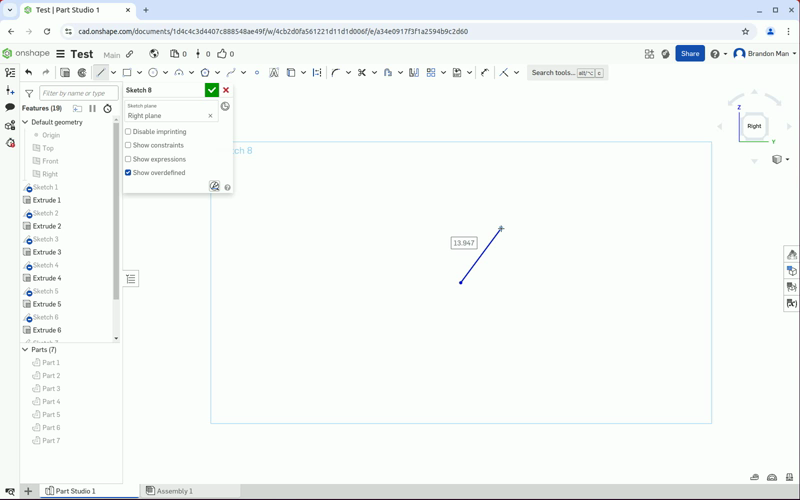
mouse_move(460, 170)
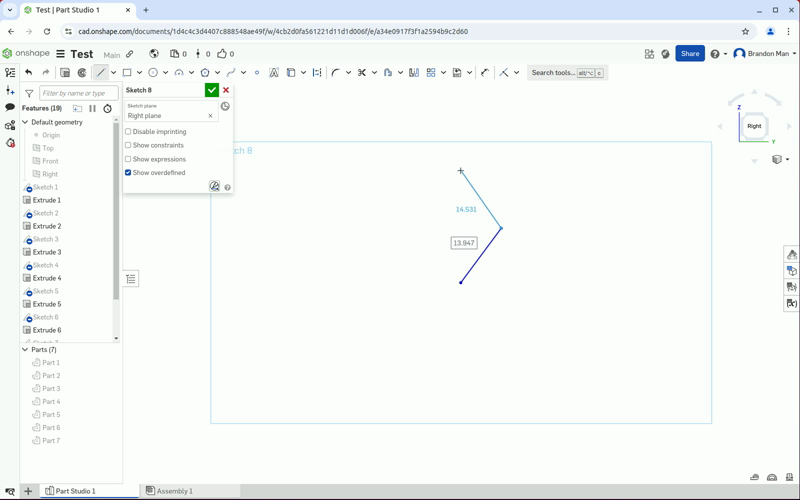
click(460, 170)
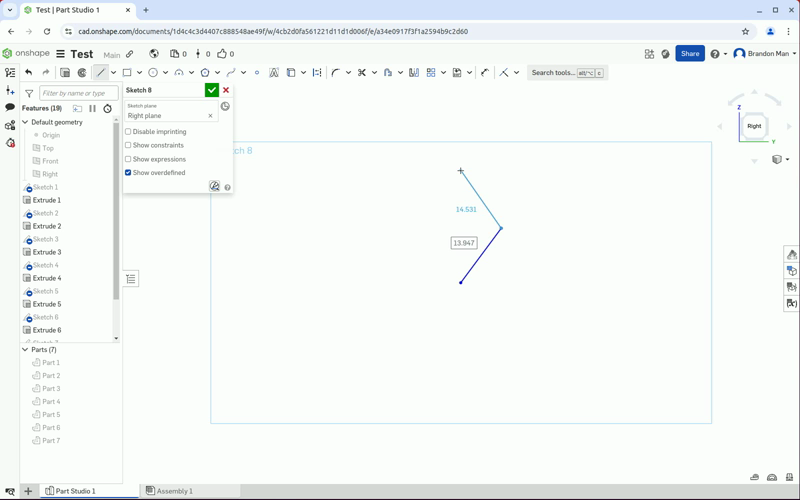
key_up(shift)
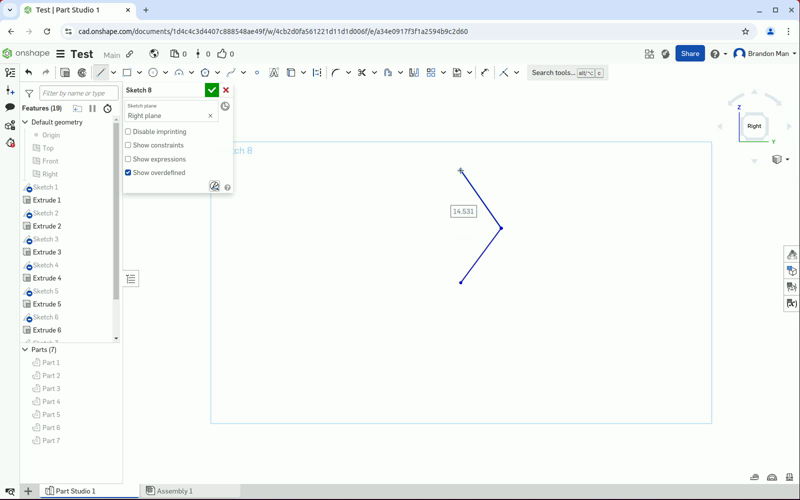
key_down(shift)
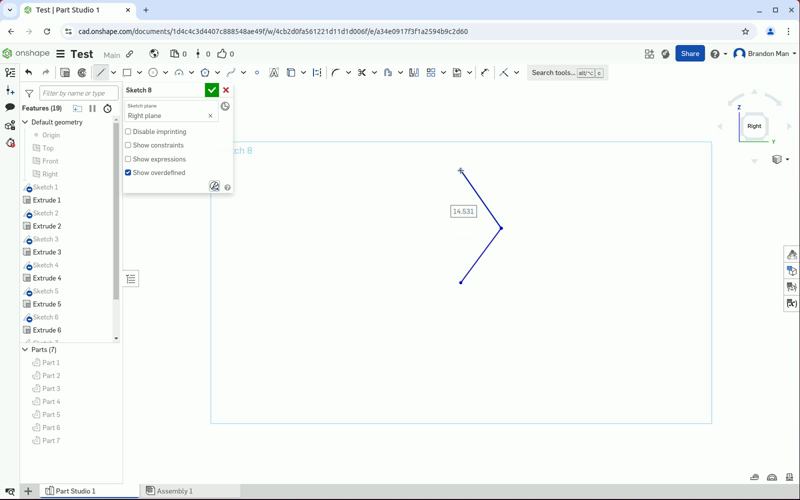
mouse_move(460, 282)
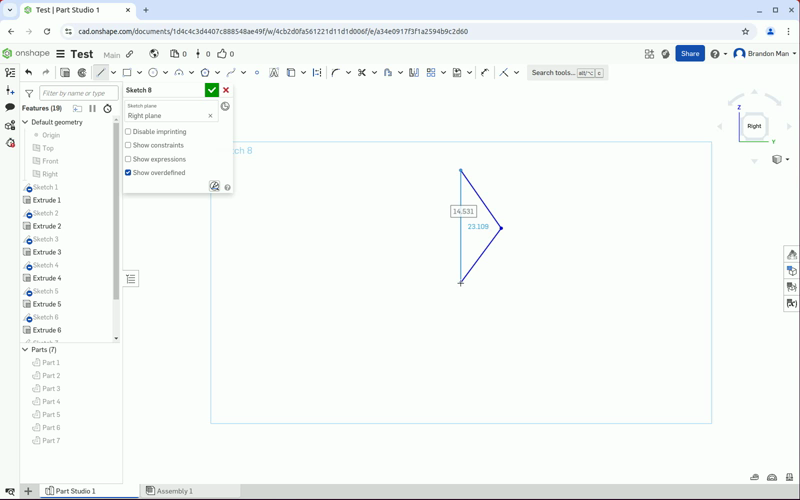
key_up(shift)
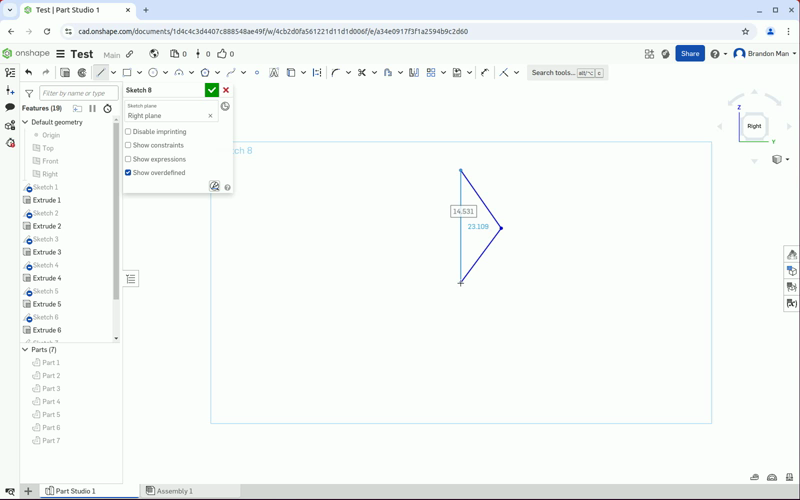
click(460, 282)
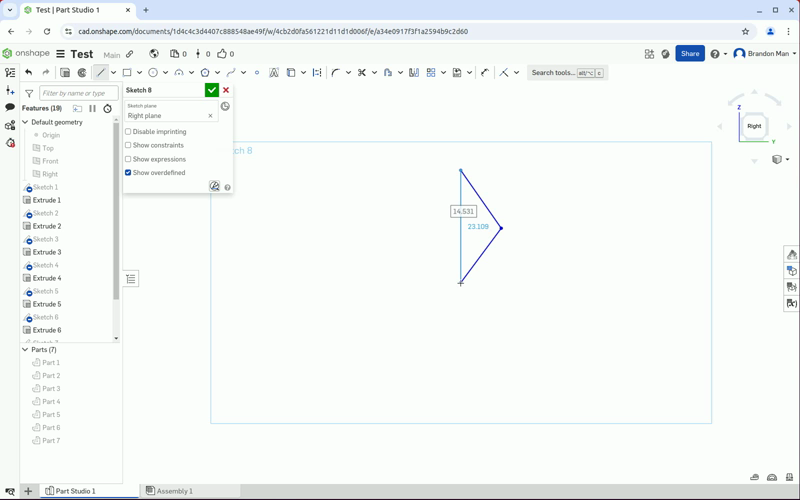
key(esc)
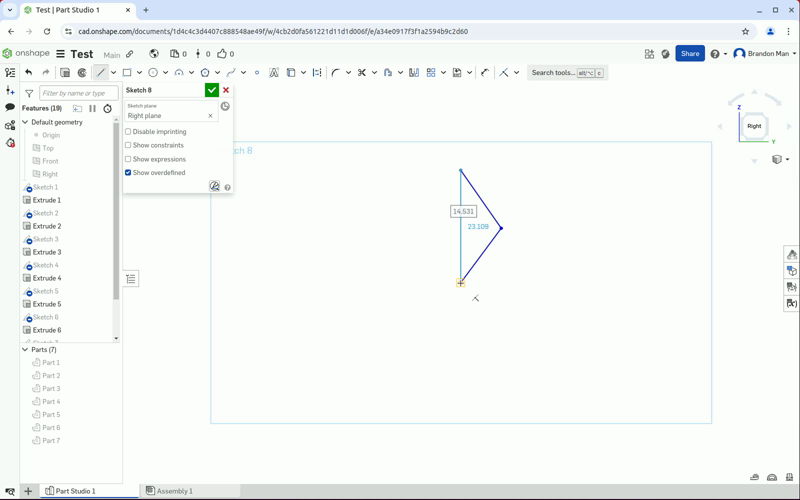
mouse_move(465, 258)
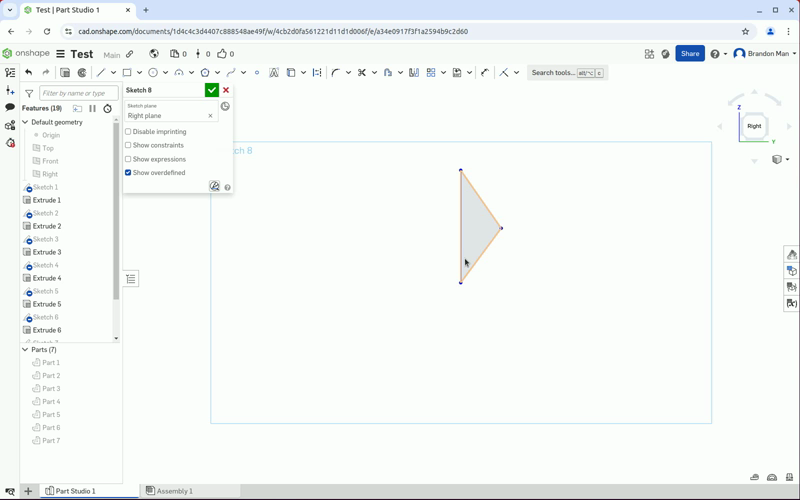
click(465, 258)
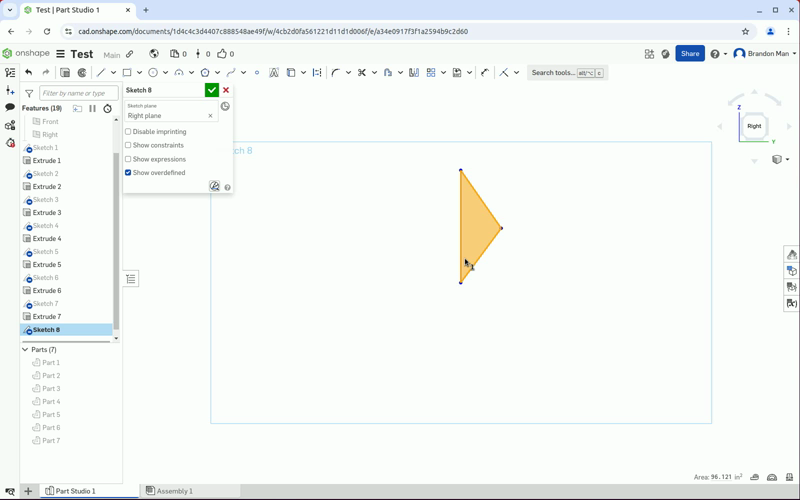
mouse_move(73, 352)
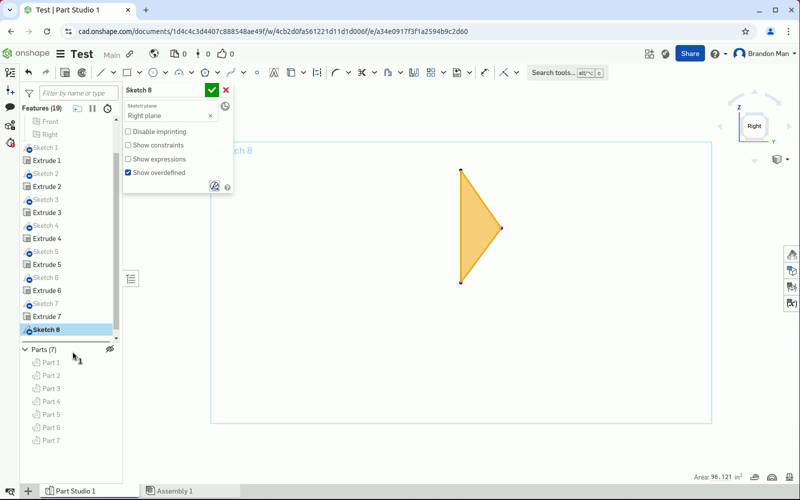
key(shift+y)
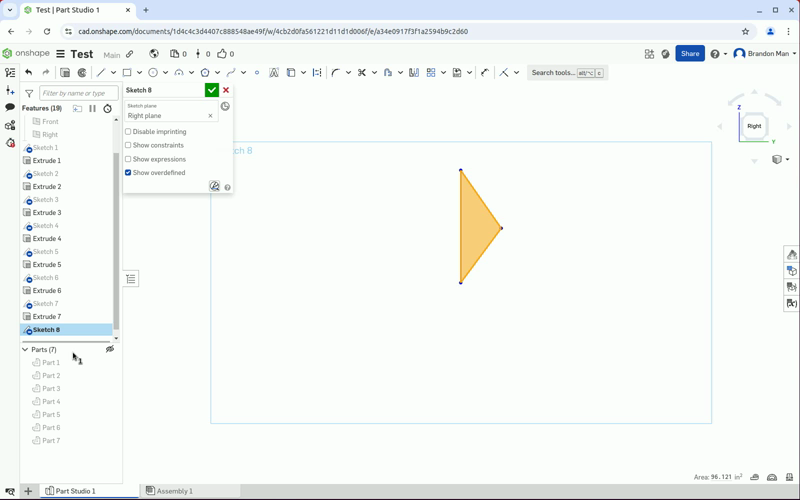
key(shift+e)
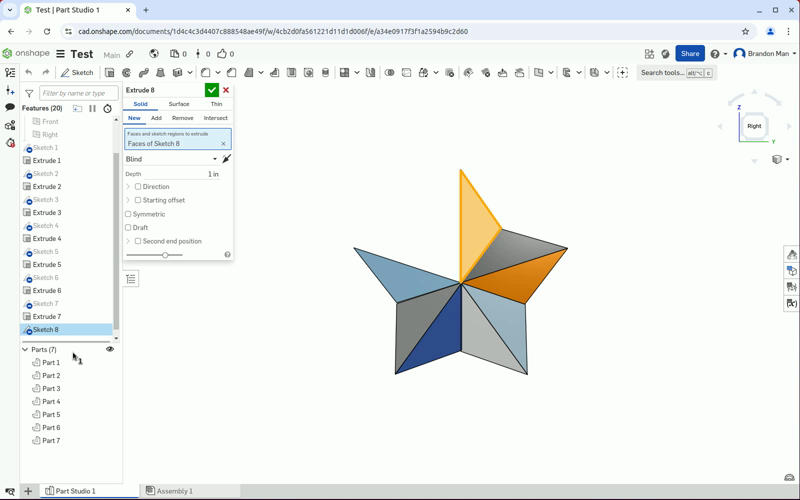
mouse_move(143, 106)
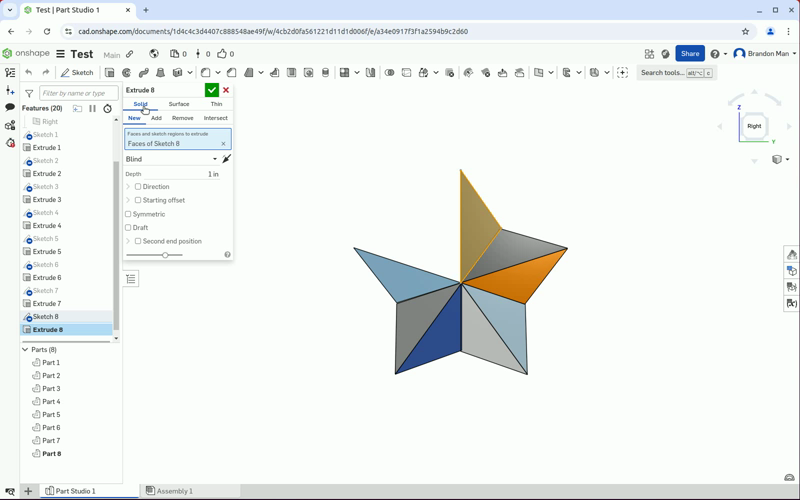
click(143, 106)
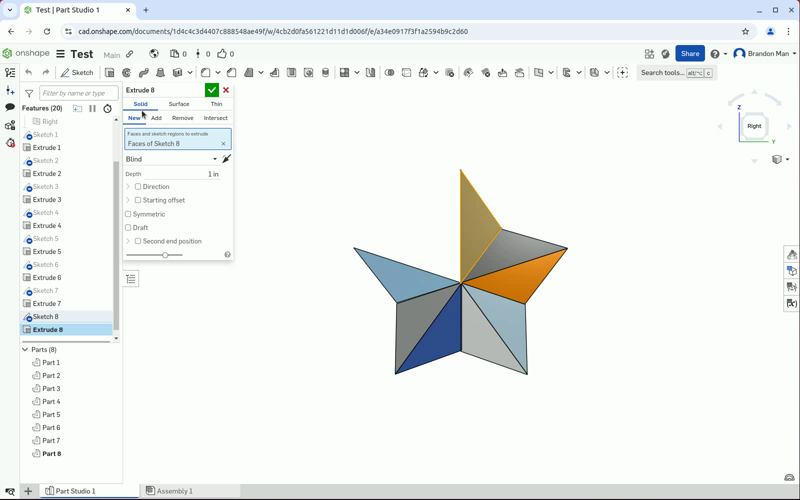
mouse_move(137, 120)
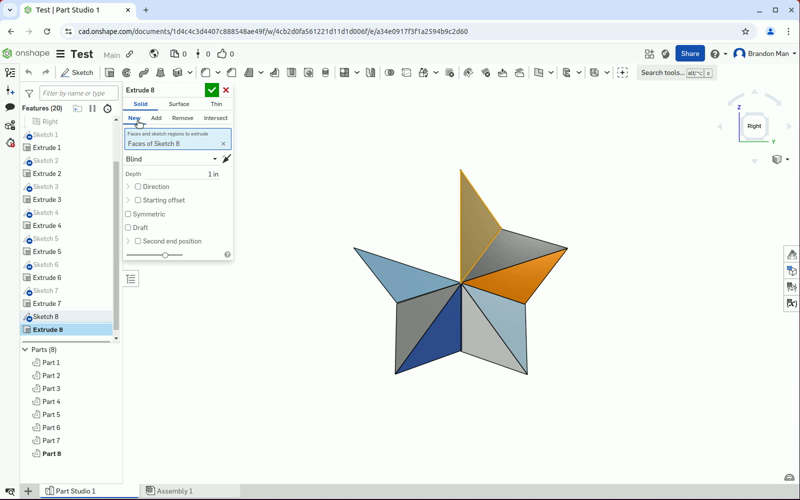
click(137, 120)
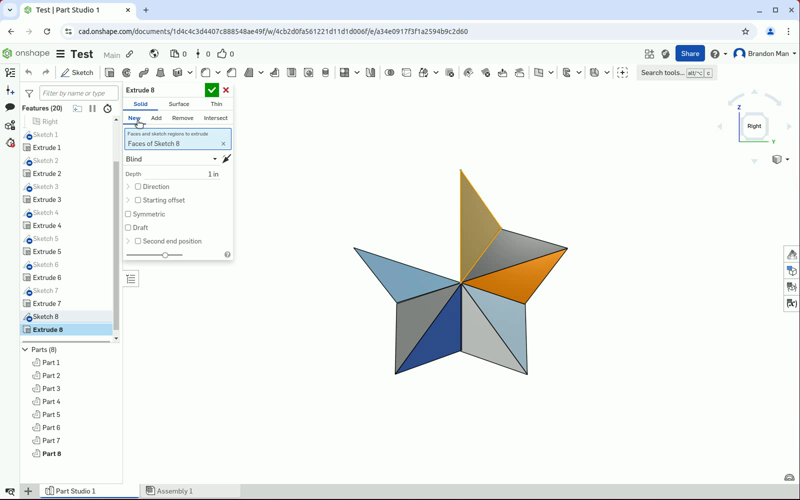
key(tab, 4)
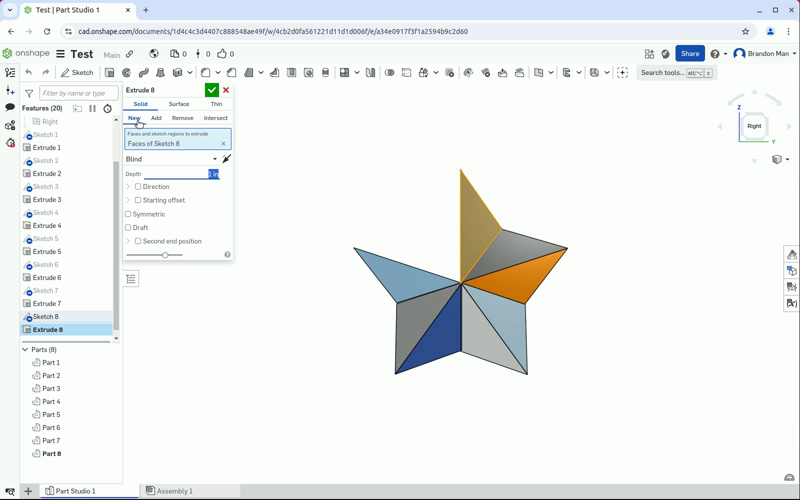
text(14.683)
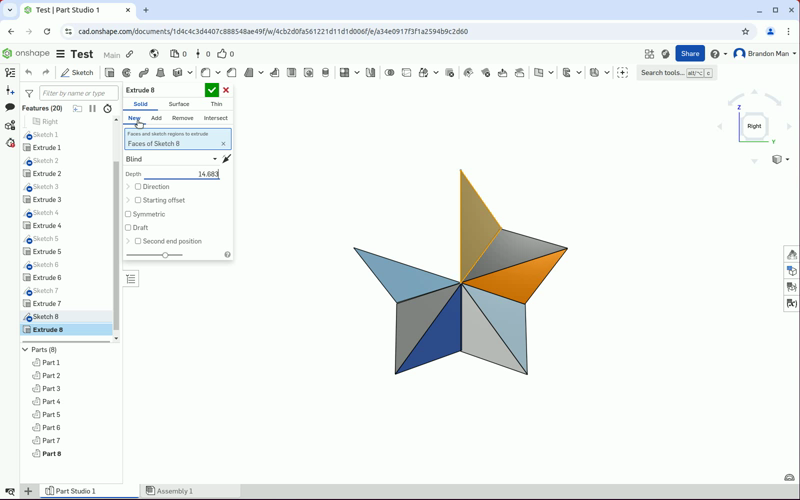
key(enter)
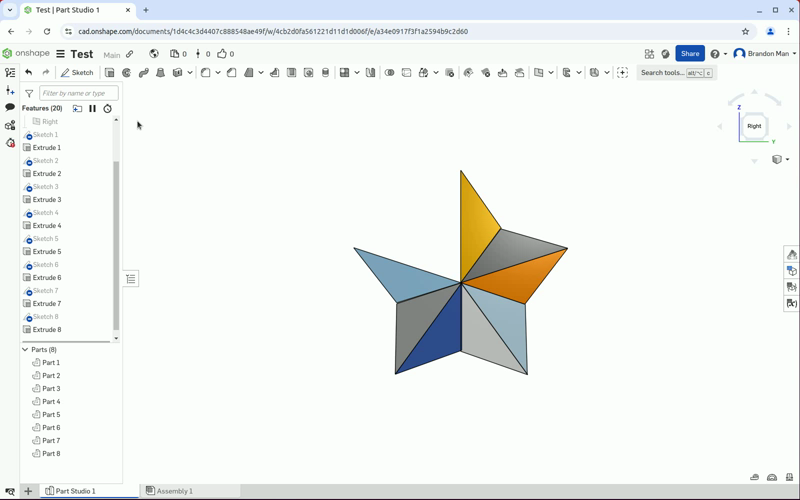
key(shift+h)
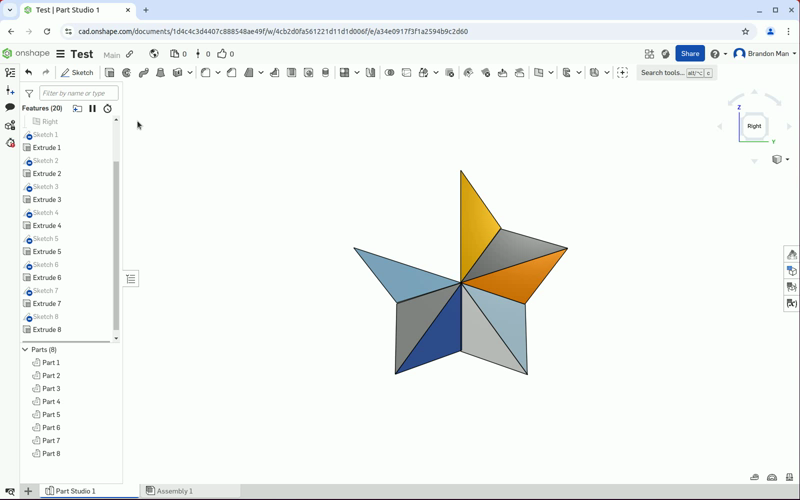
key(shift+h)
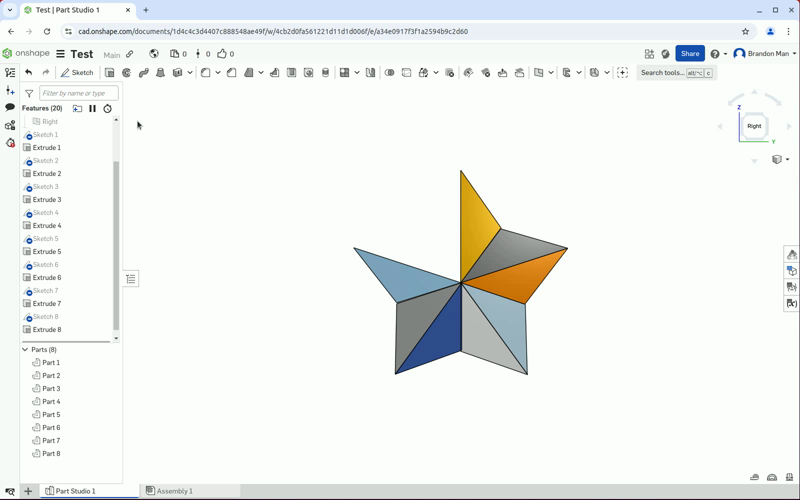
mouse_move(69, 137)
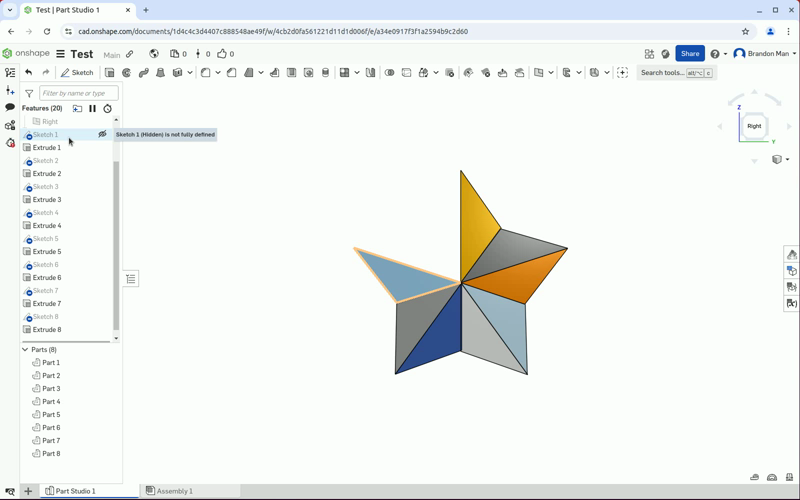
click(69, 137)
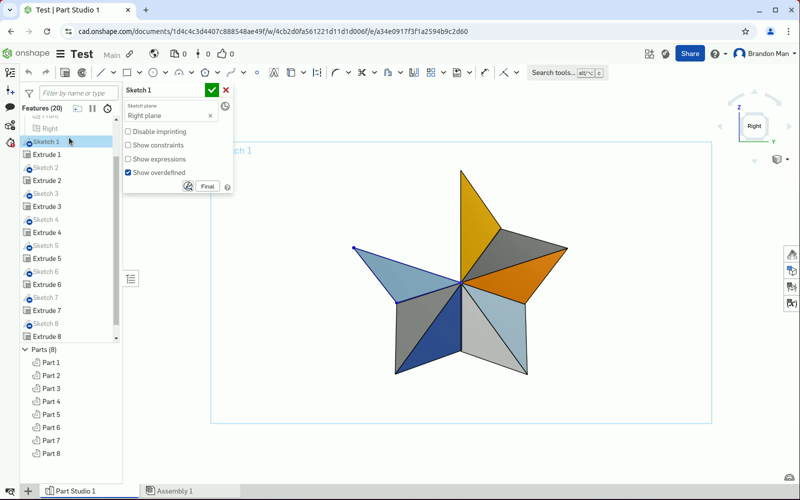
mouse_move(229, 92)
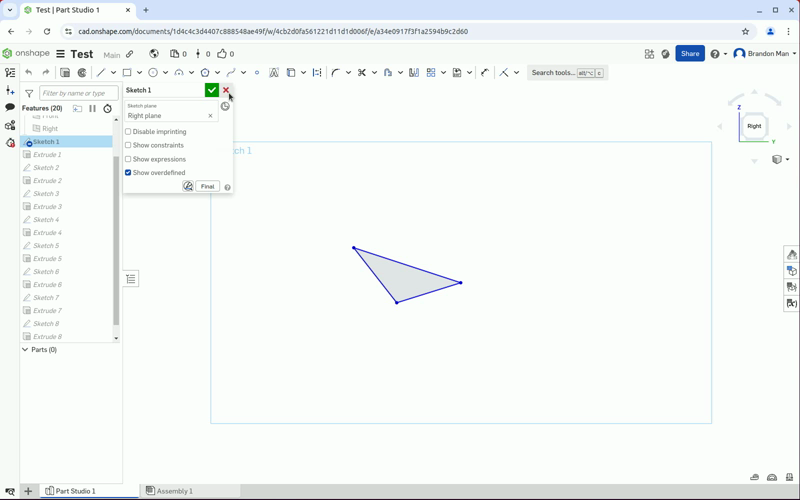
click(229, 92)
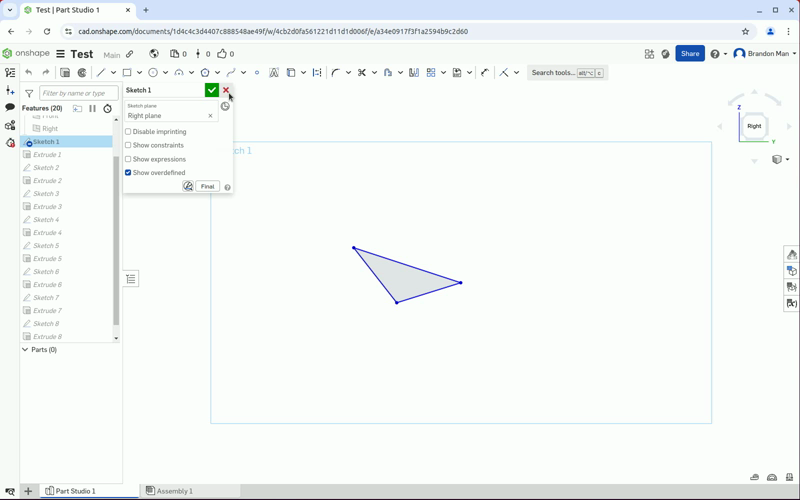
key(shift+s)
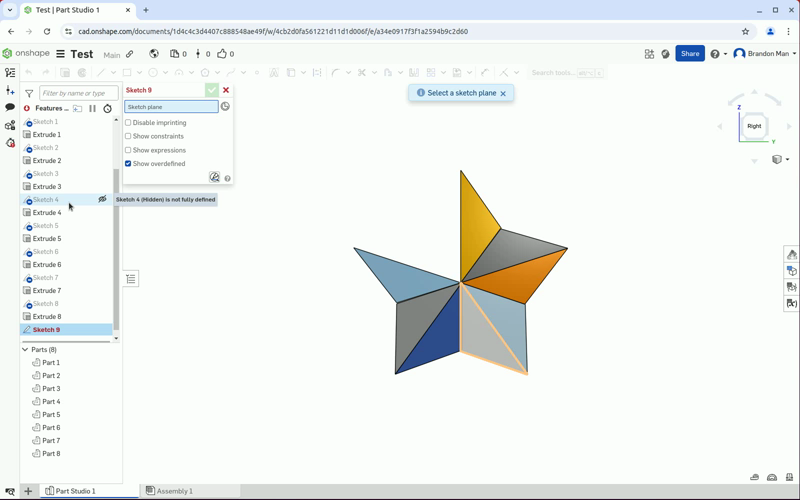
scroll(3)
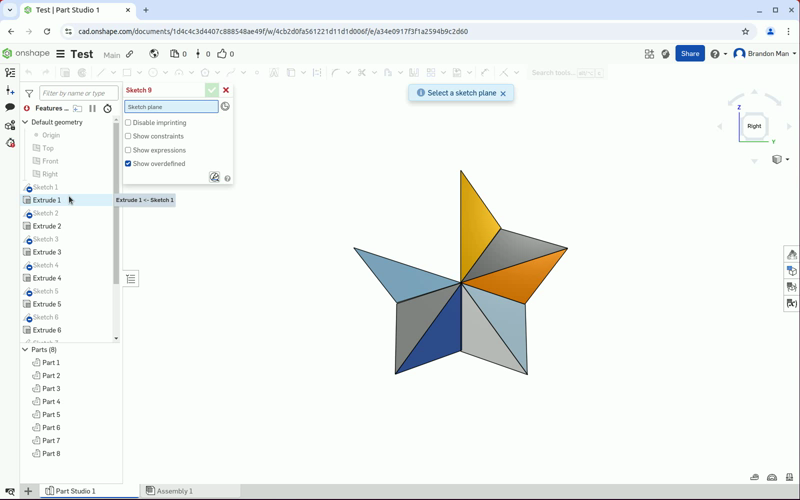
mouse_move(69, 176)
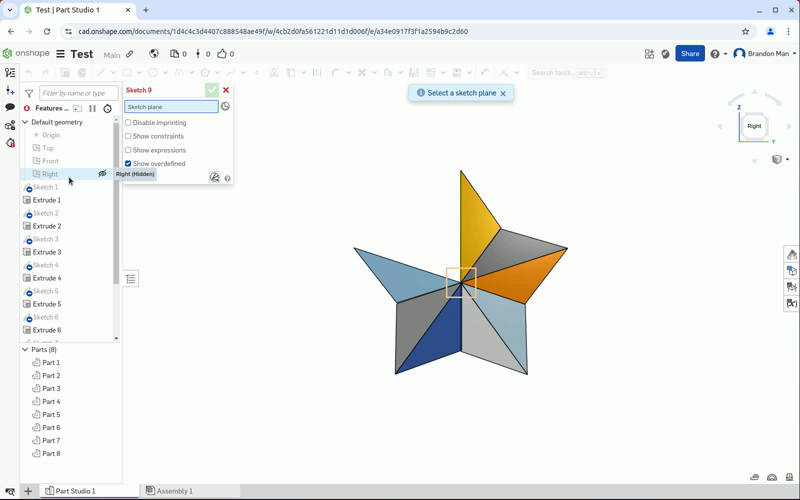
click(69, 176)
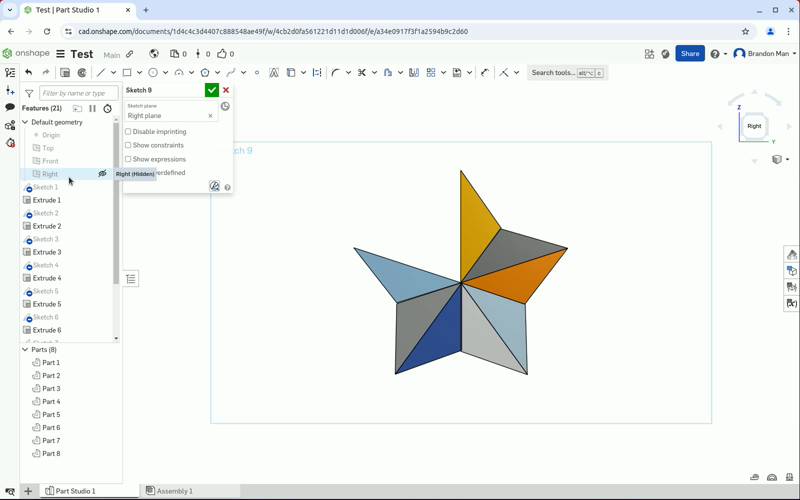
mouse_move(73, 352)
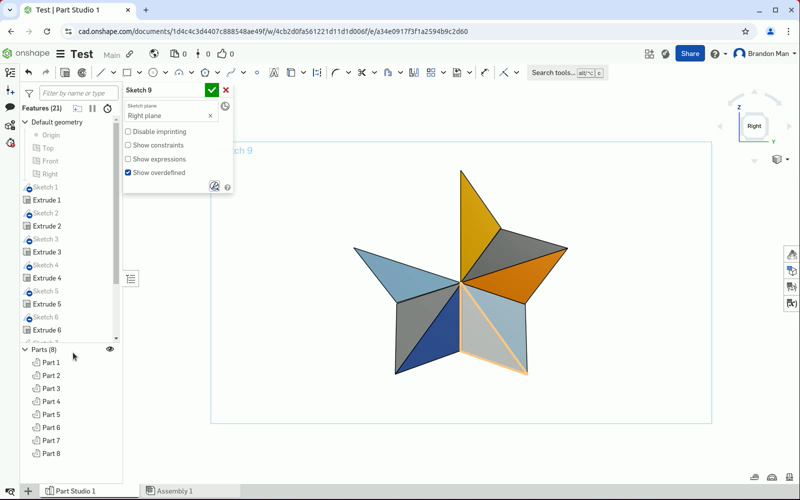
key(y)
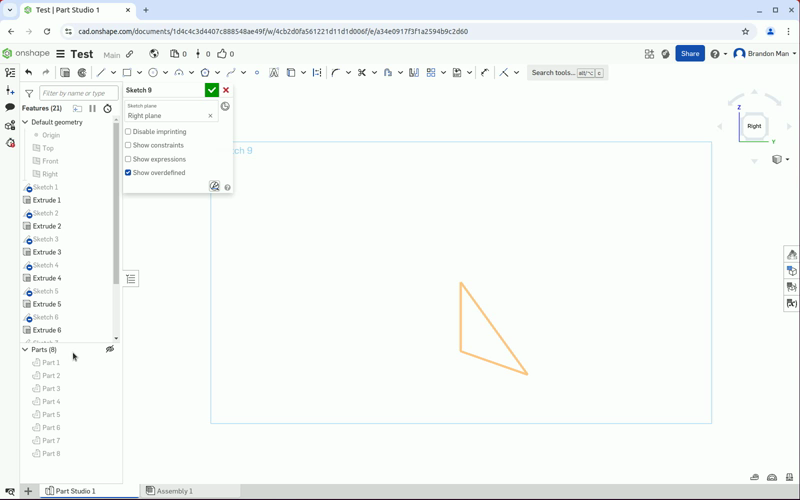
key(l)
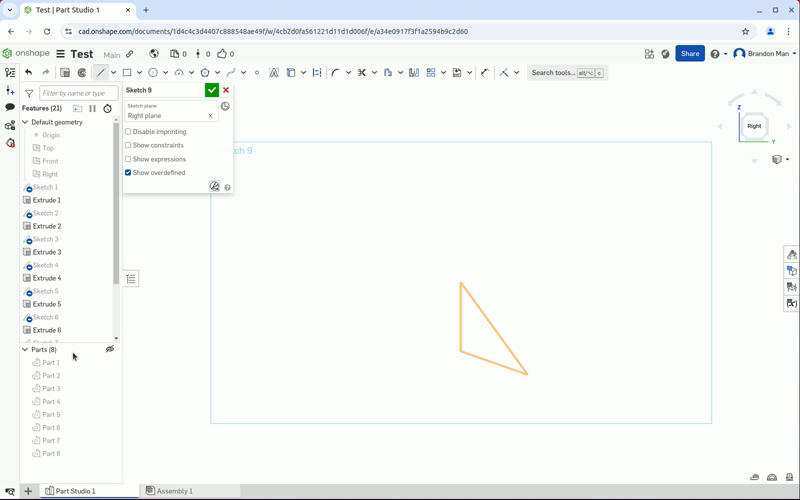
key_down(shift)
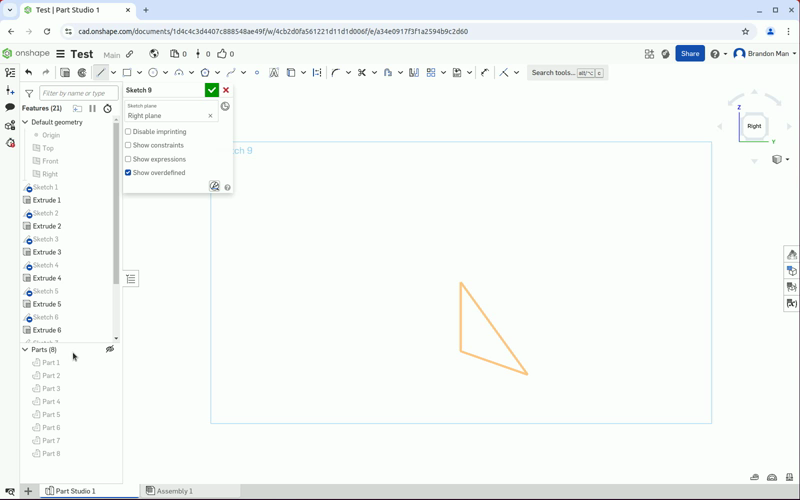
mouse_move(420, 227)
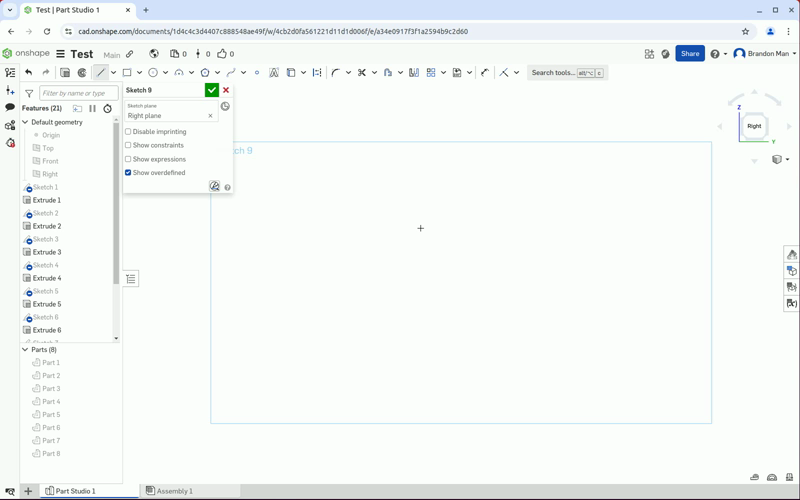
click(420, 227)
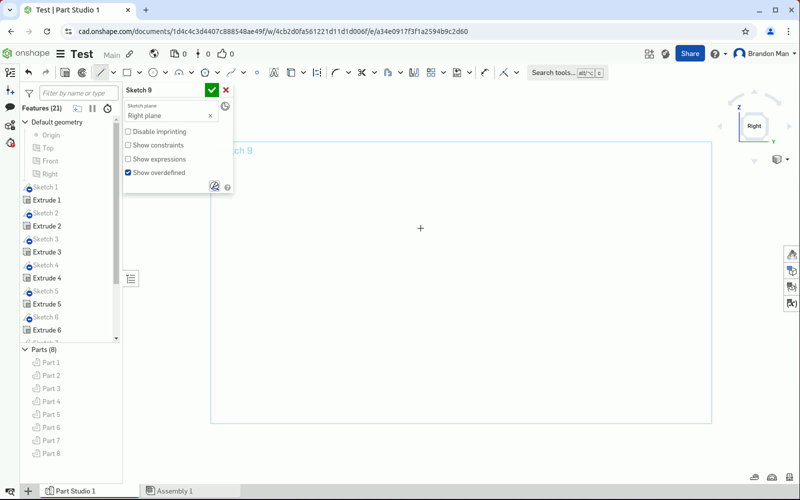
key_up(shift)
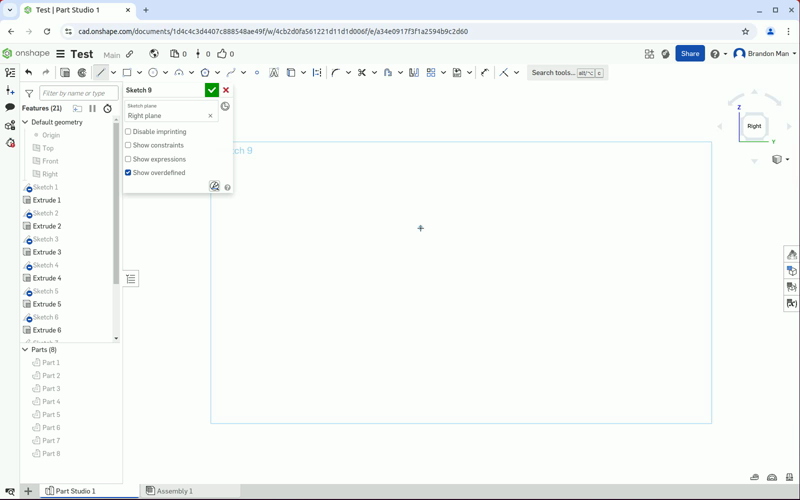
key_down(shift)
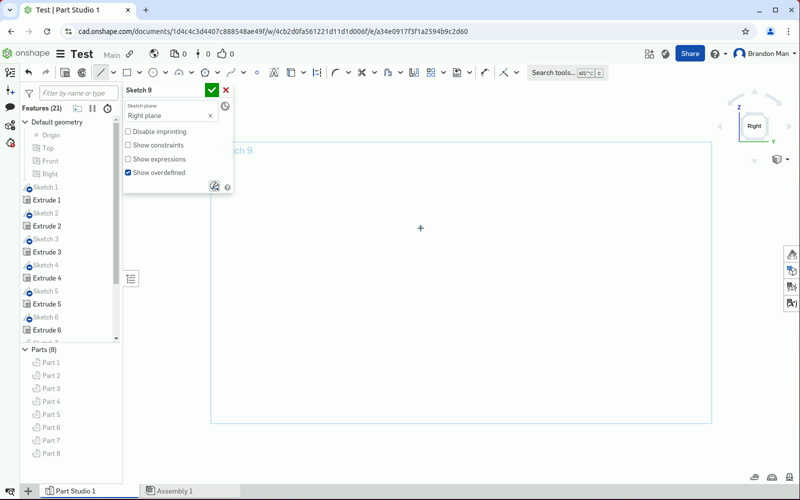
mouse_move(460, 282)
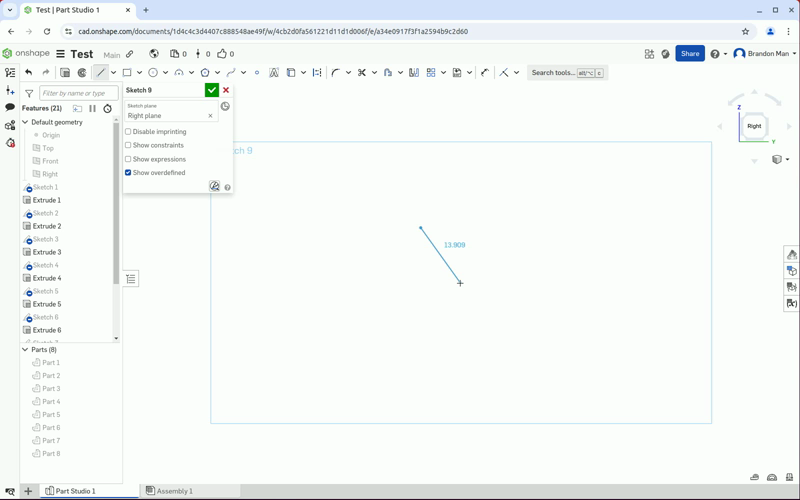
click(460, 282)
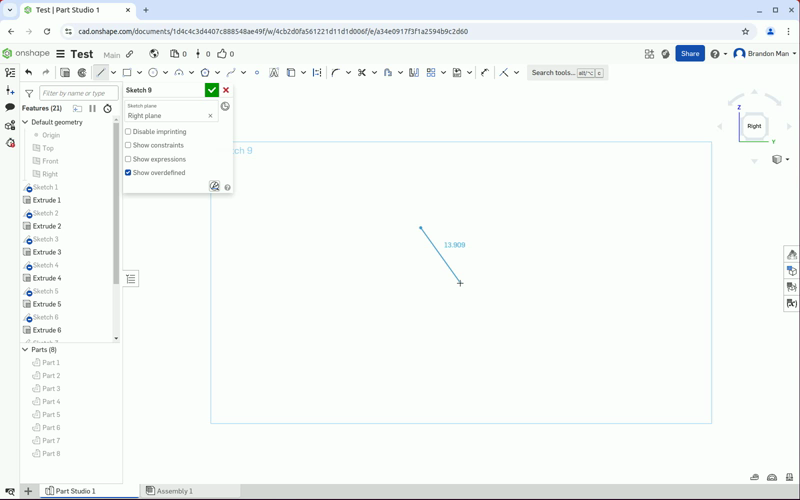
key_up(shift)
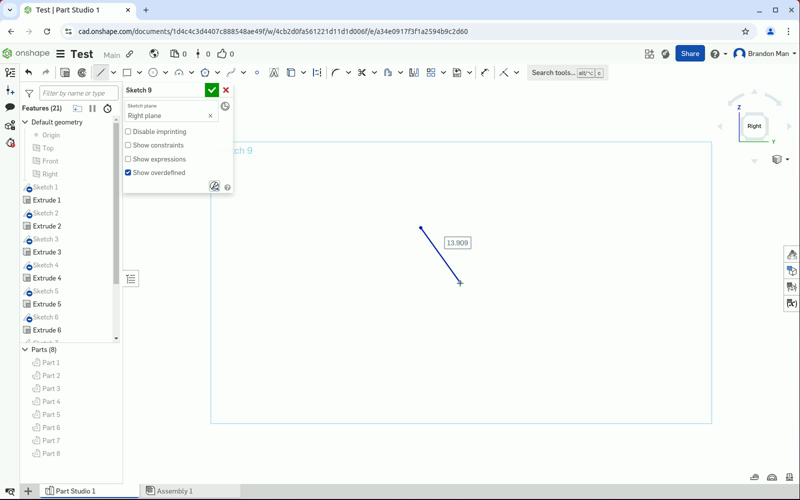
key_down(shift)
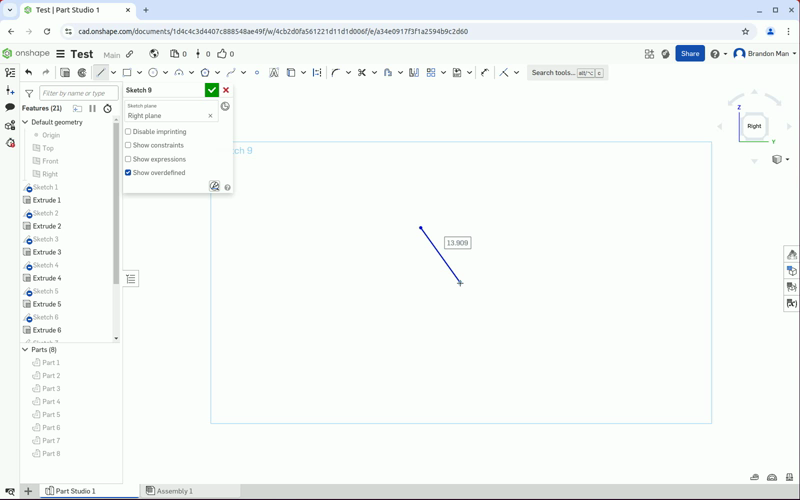
mouse_move(460, 169)
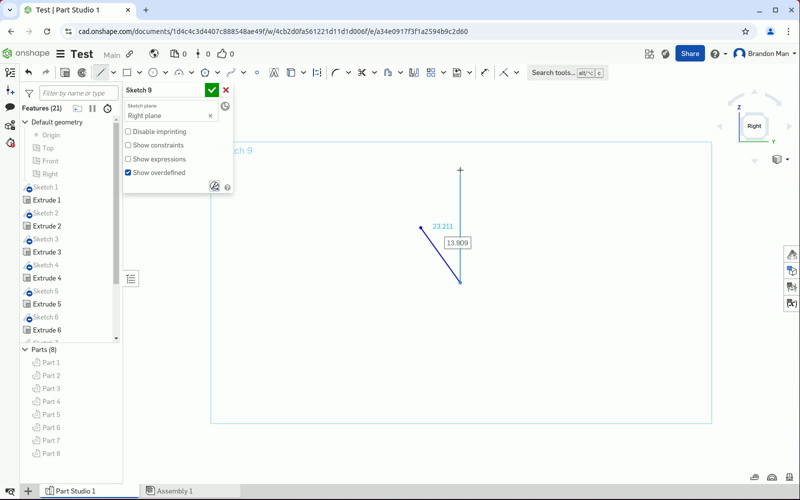
click(460, 169)
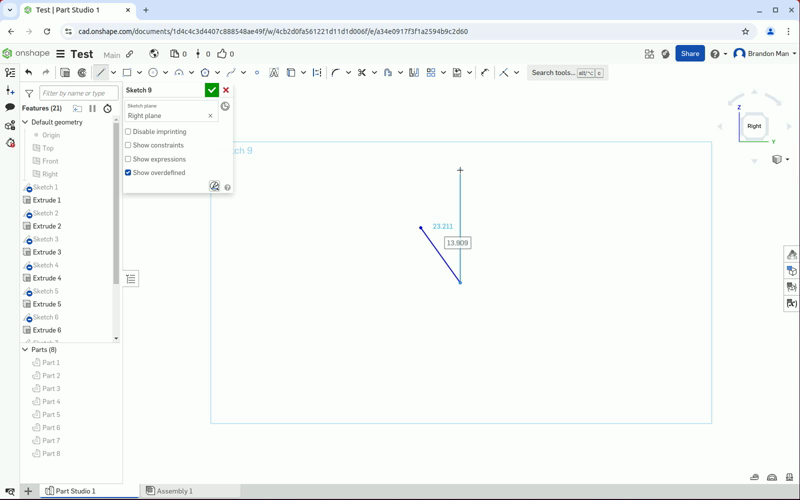
key_up(shift)
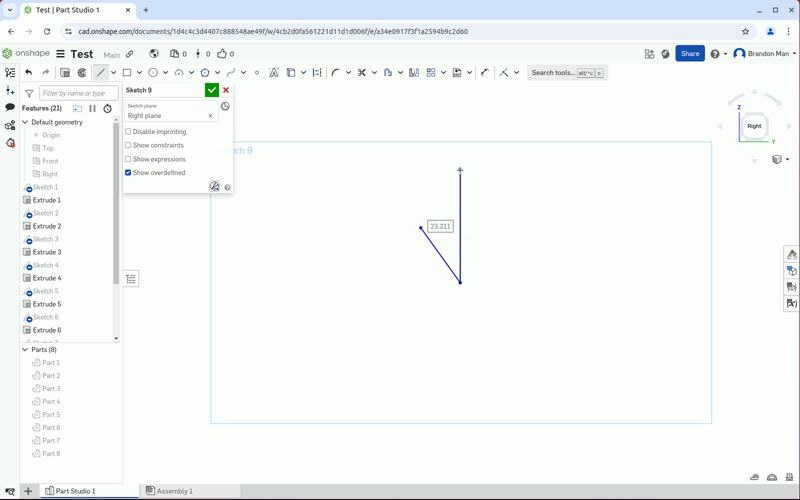
key_down(shift)
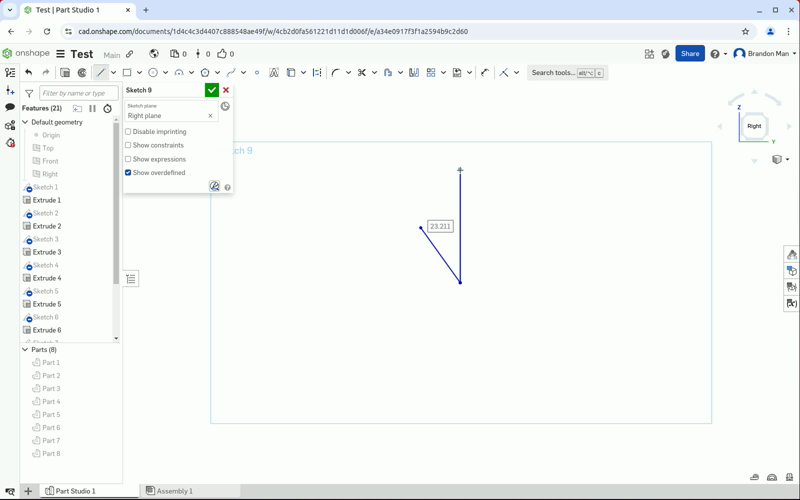
mouse_move(420, 227)
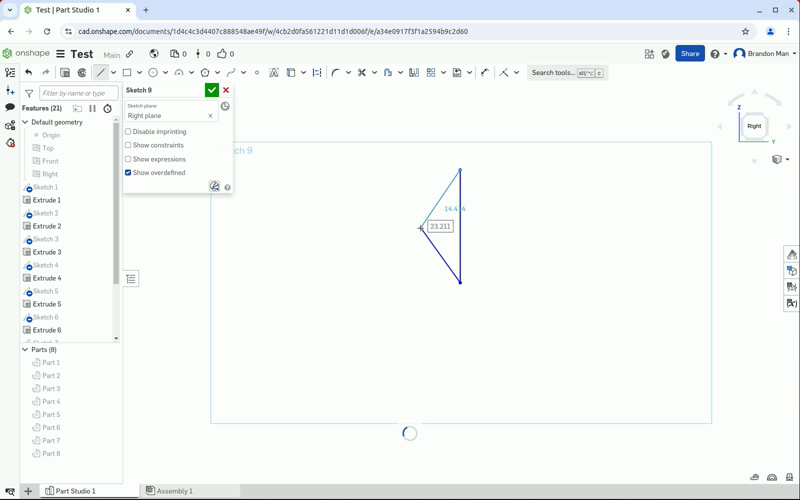
key_up(shift)
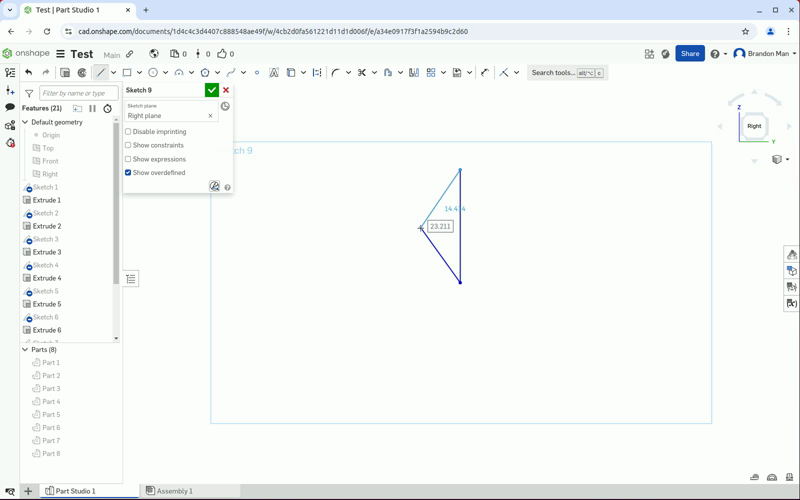
click(420, 227)
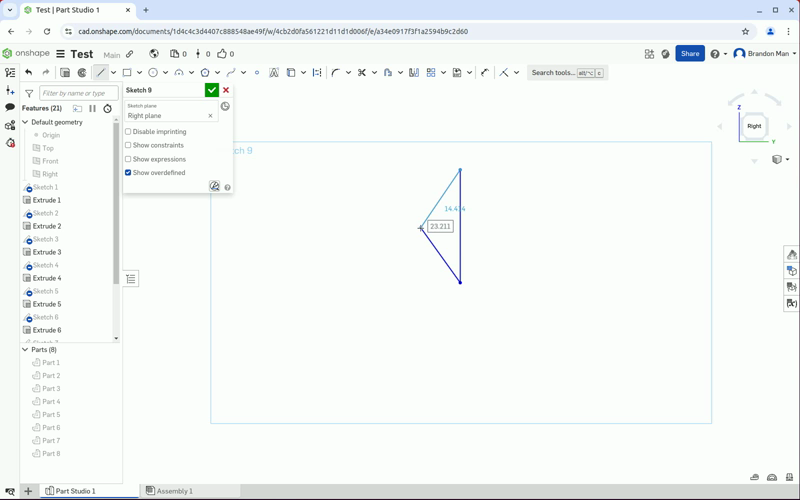
key(esc)
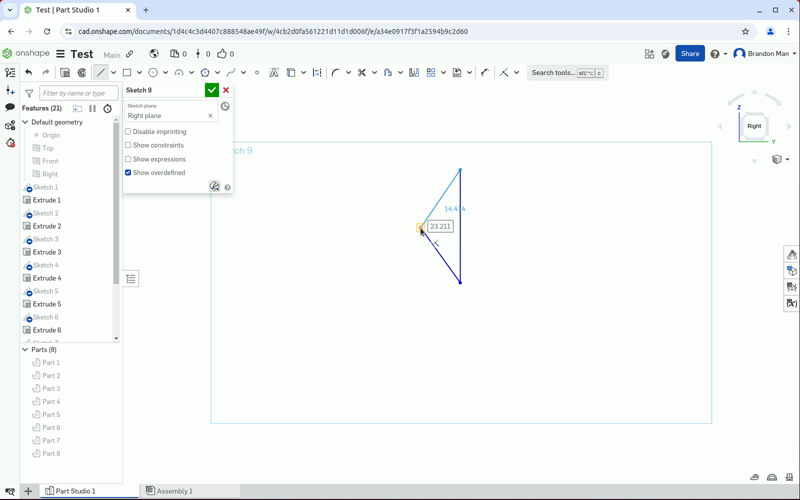
mouse_move(455, 208)
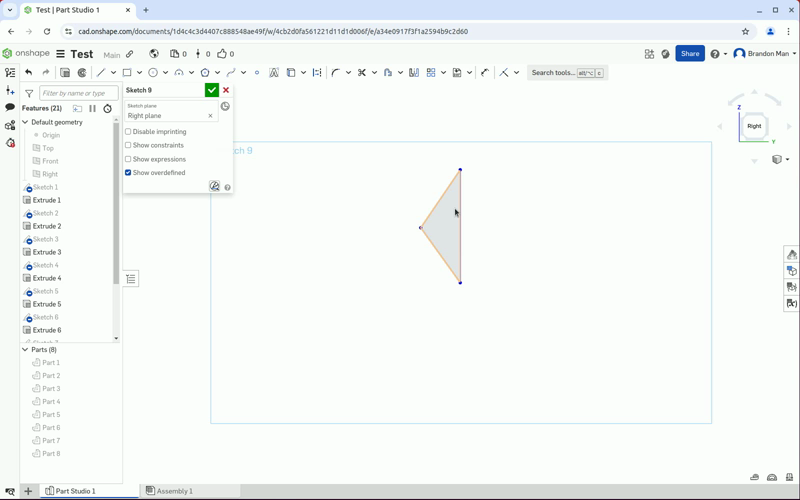
click(455, 208)
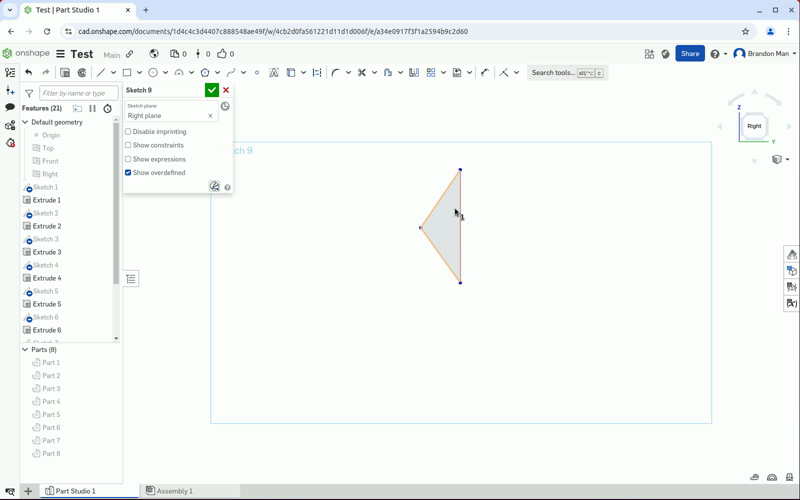
mouse_move(73, 352)
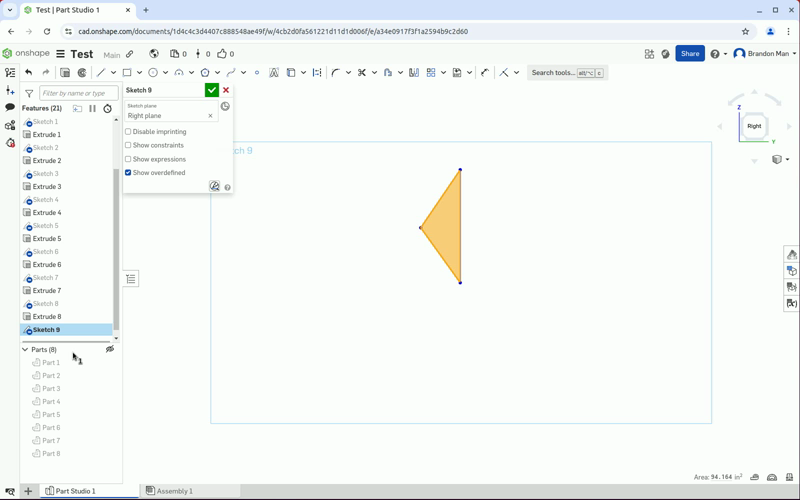
key(shift+y)
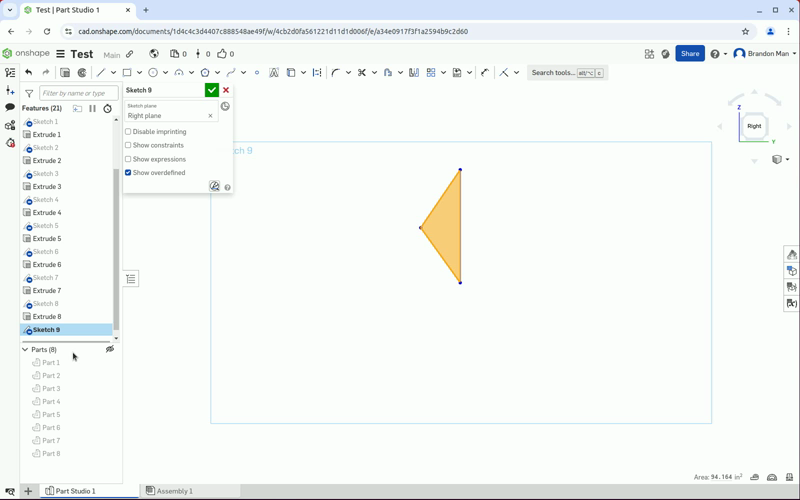
key(shift+e)
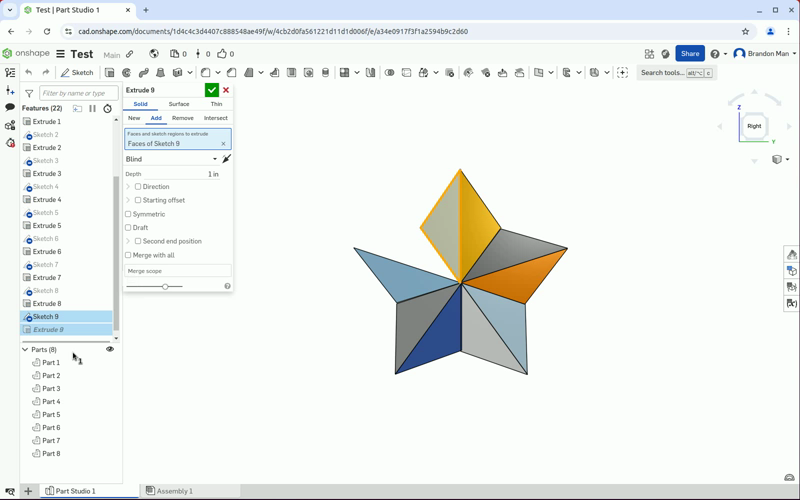
mouse_move(143, 106)
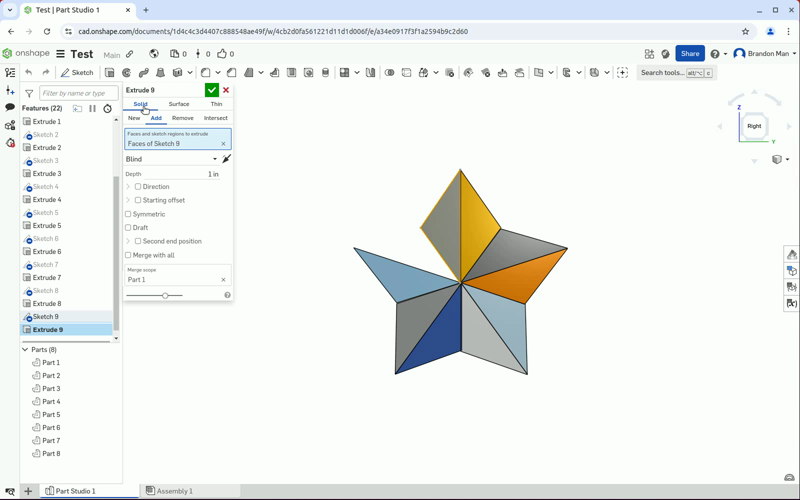
click(143, 106)
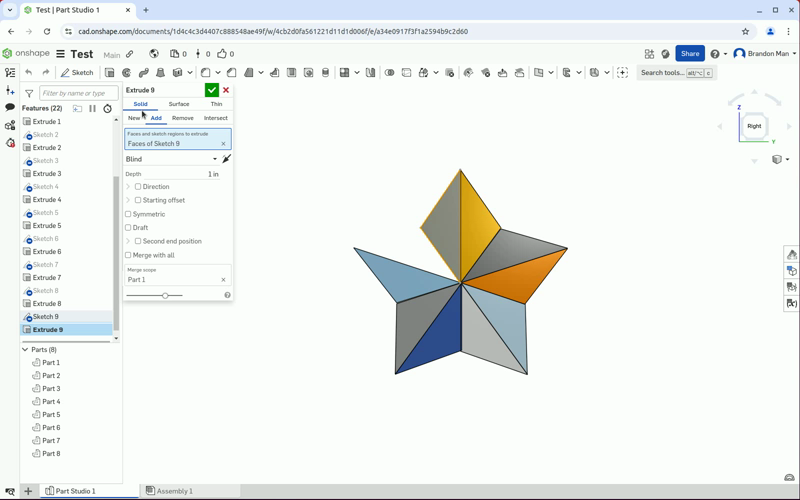
mouse_move(137, 120)
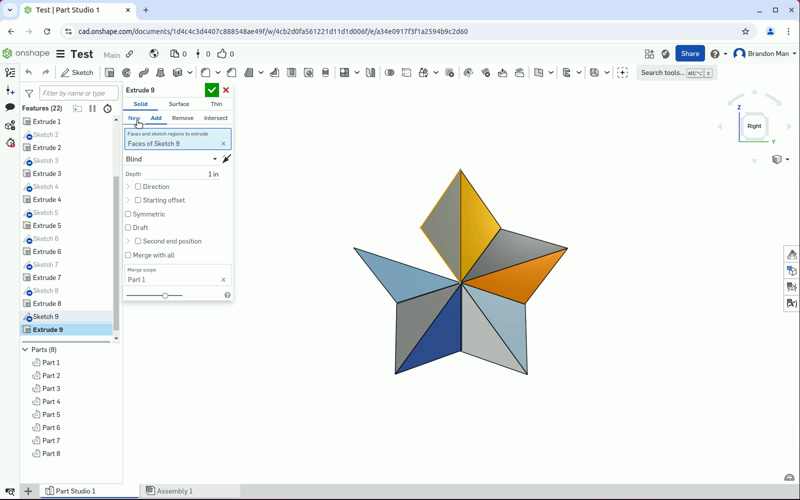
click(137, 120)
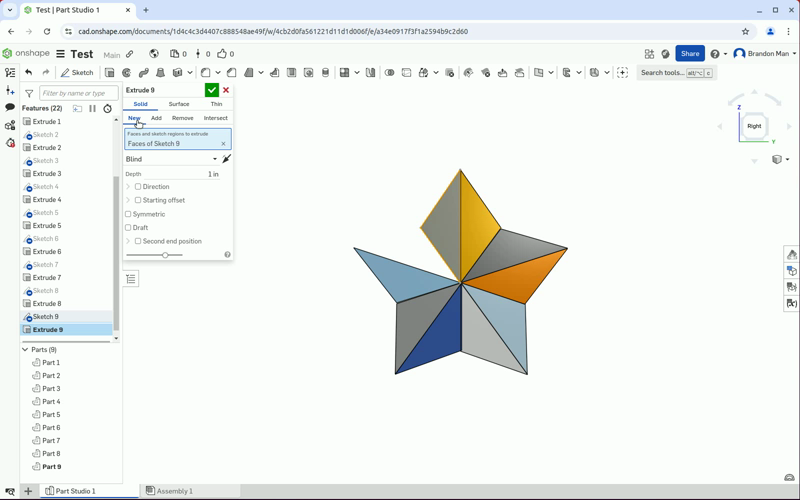
key(tab, 4)
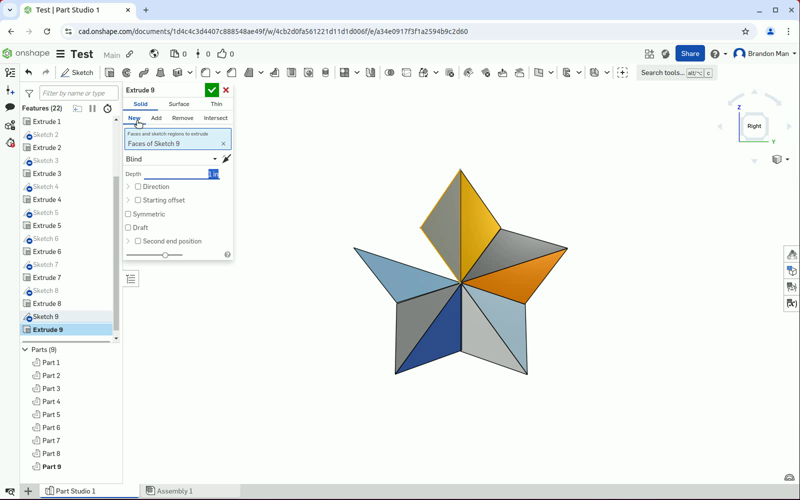
text(14.683)
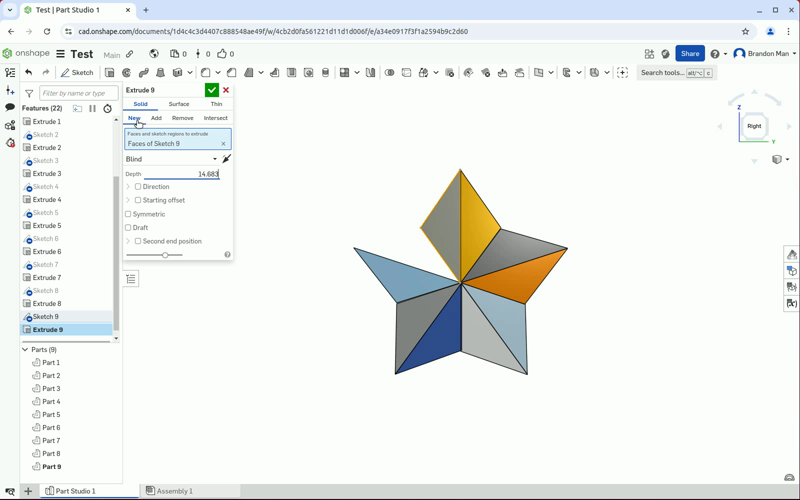
key(enter)
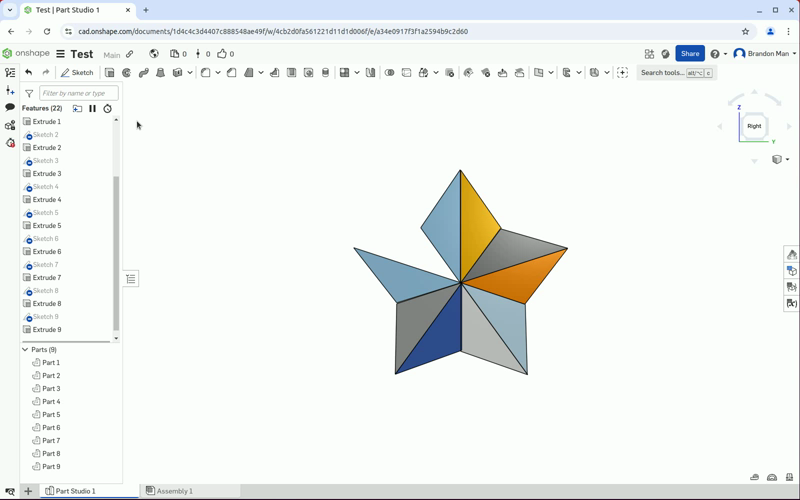
key(shift+h)
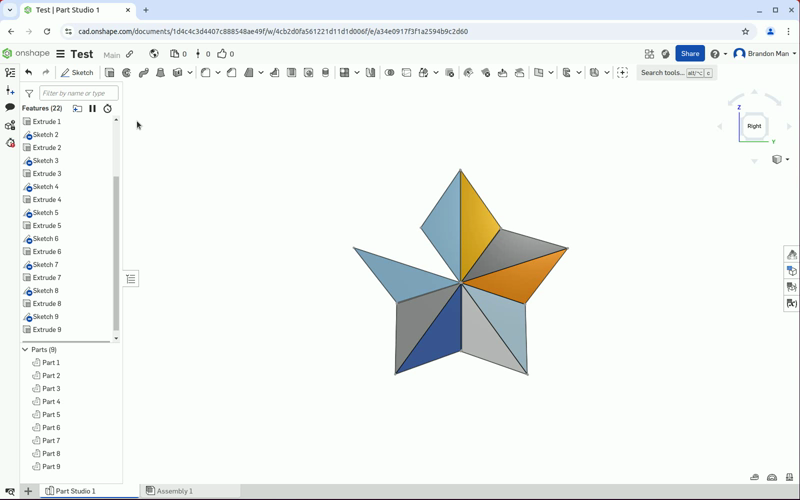
key(shift+h)
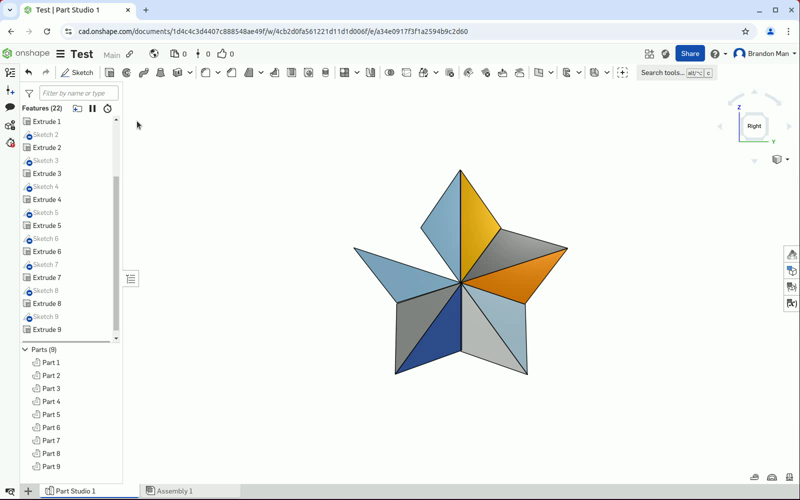
mouse_move(69, 111)
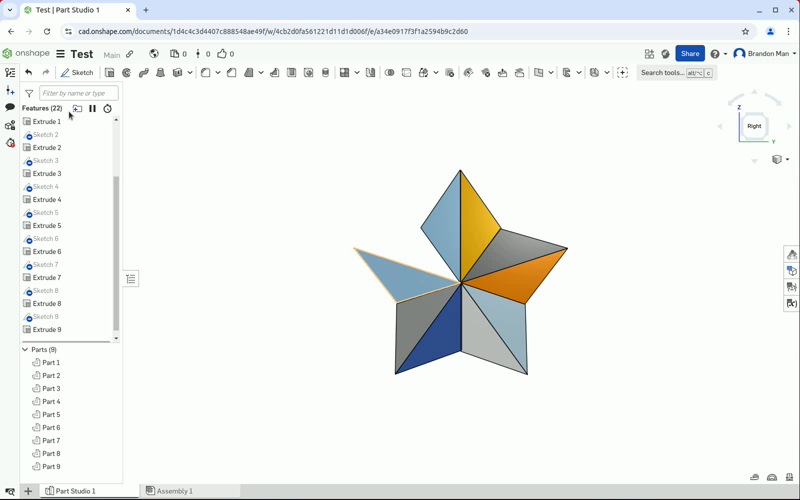
click(69, 111)
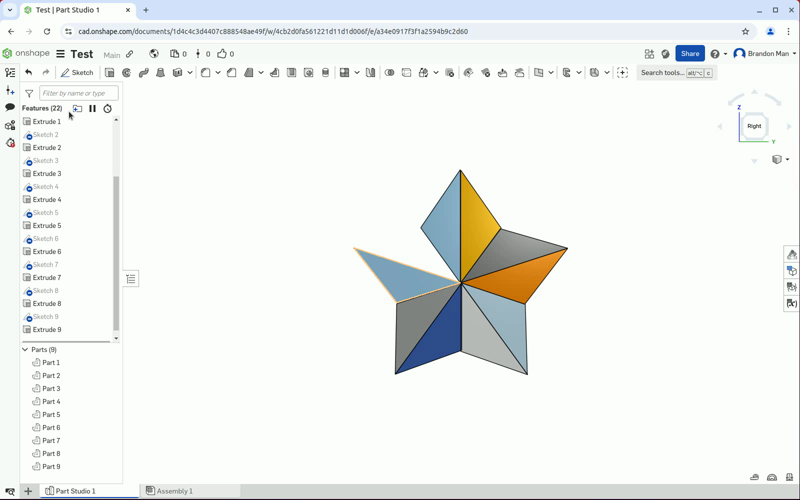
key(shift+s)
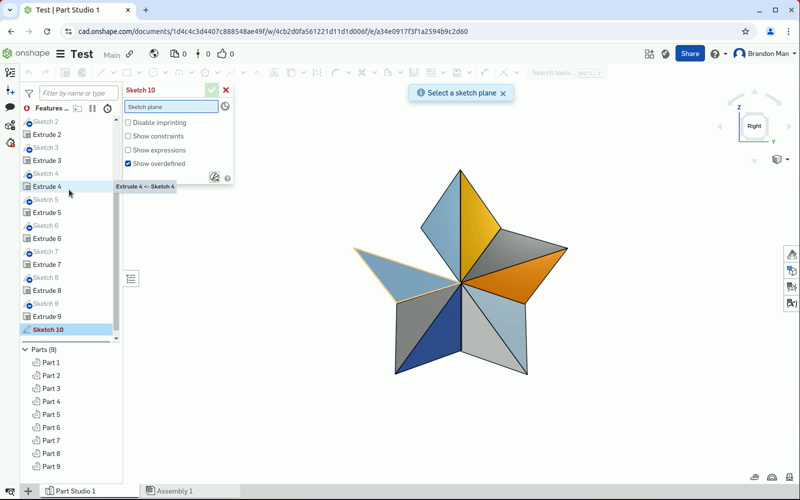
scroll(3)
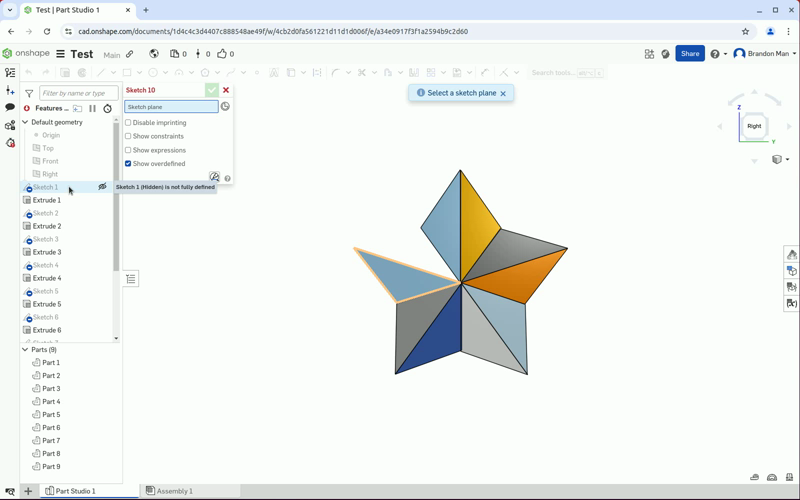
mouse_move(69, 176)
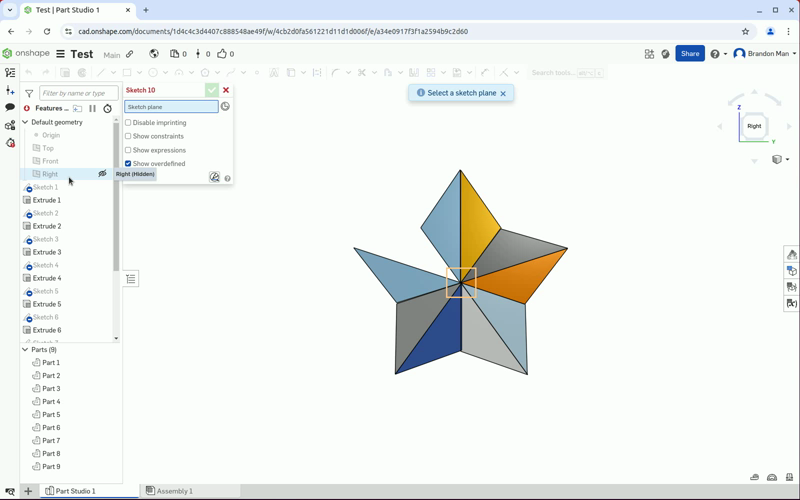
click(69, 176)
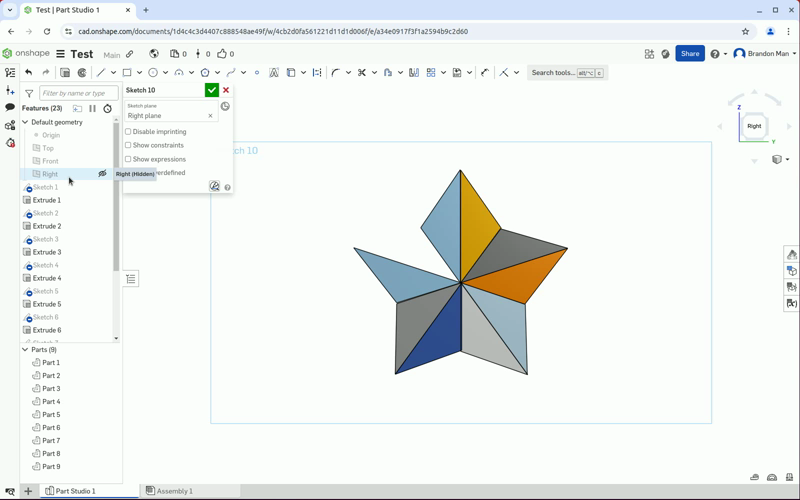
mouse_move(73, 352)
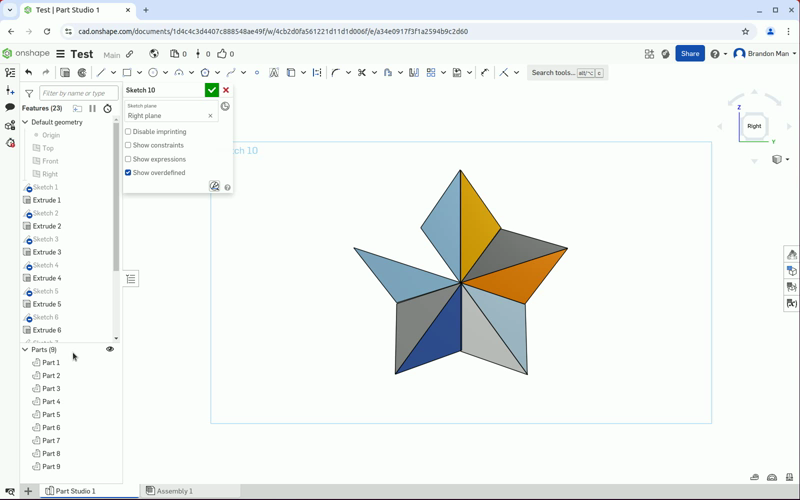
key(y)
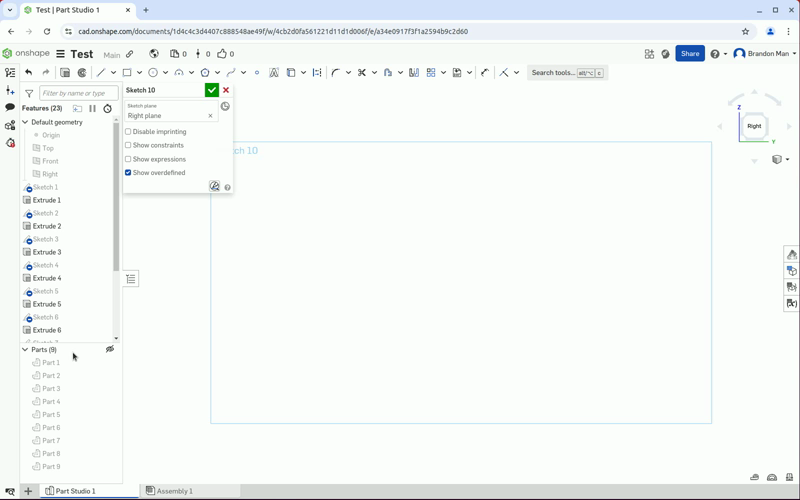
key(l)
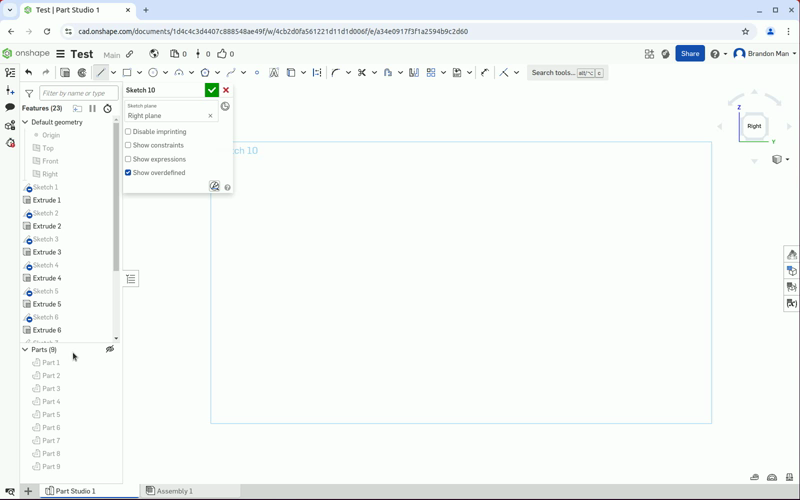
key_down(shift)
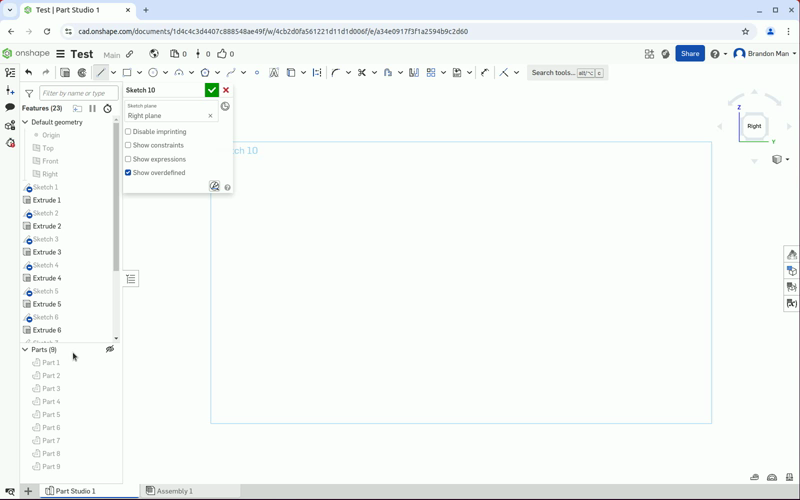
mouse_move(353, 247)
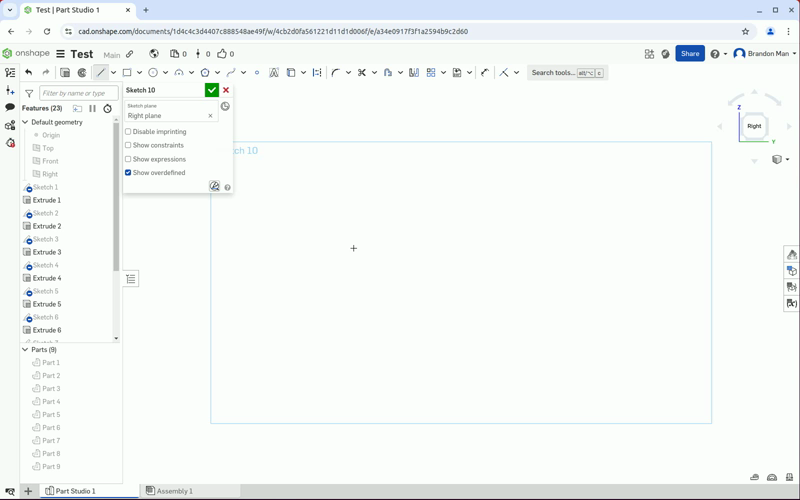
click(353, 247)
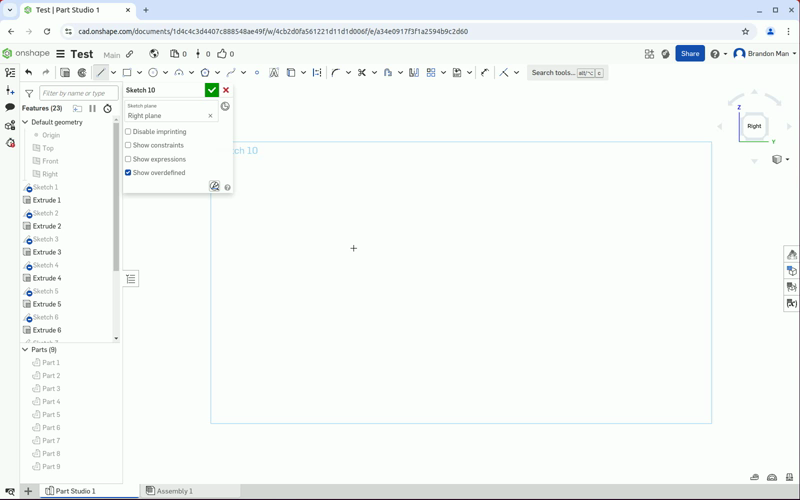
key_up(shift)
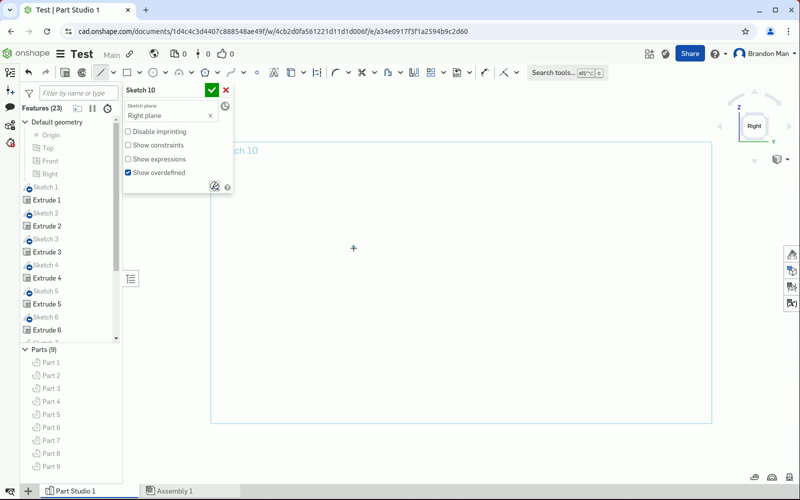
key_down(shift)
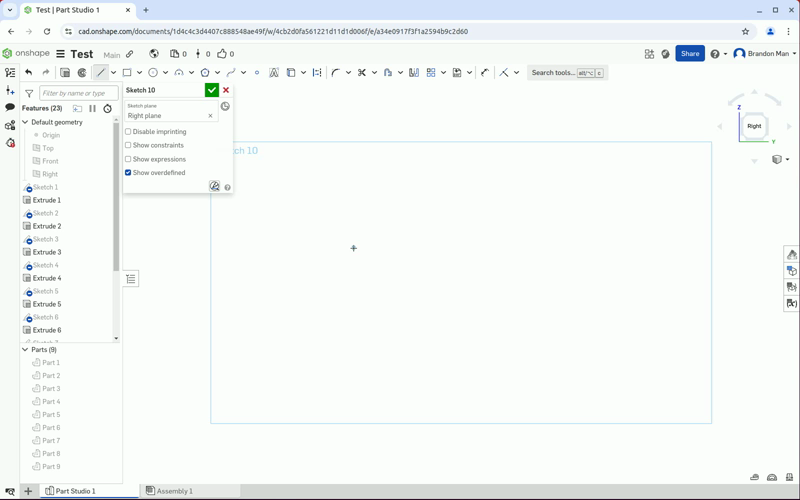
mouse_move(460, 282)
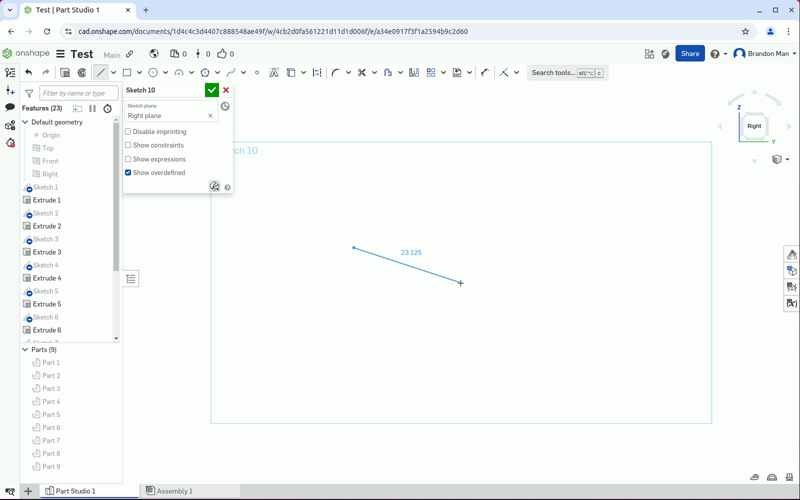
click(460, 282)
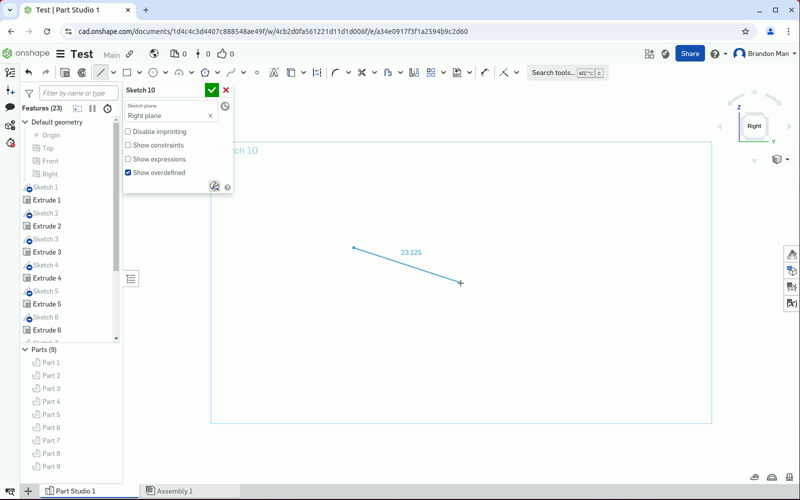
key_up(shift)
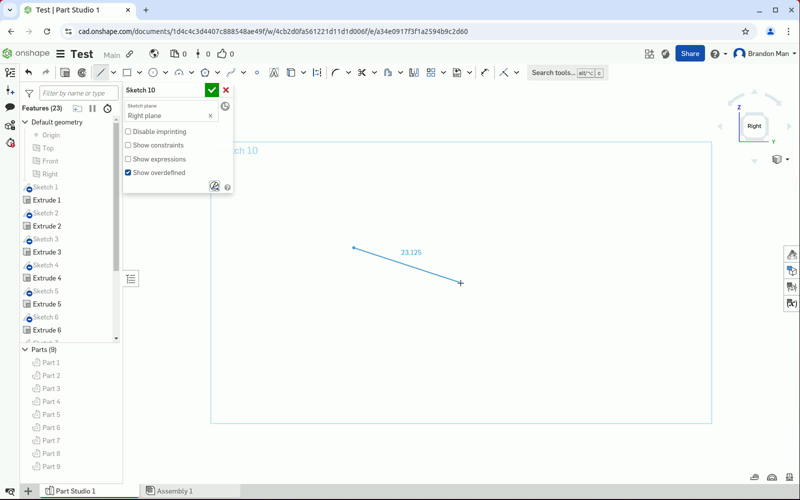
key_down(shift)
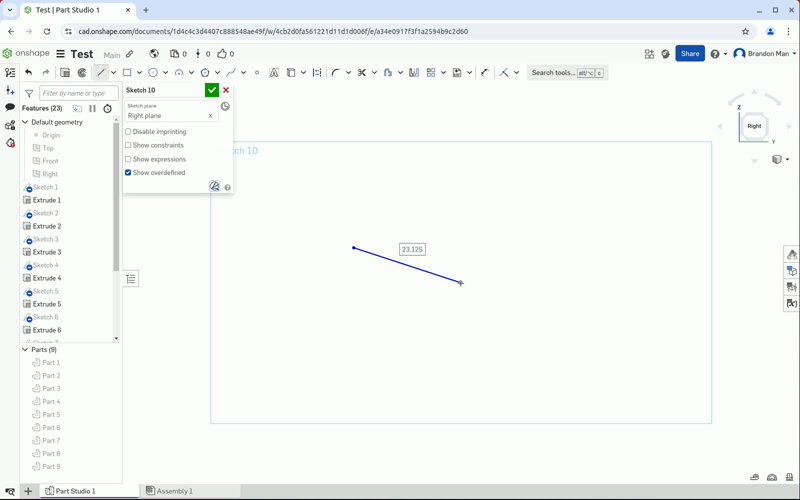
mouse_move(421, 227)
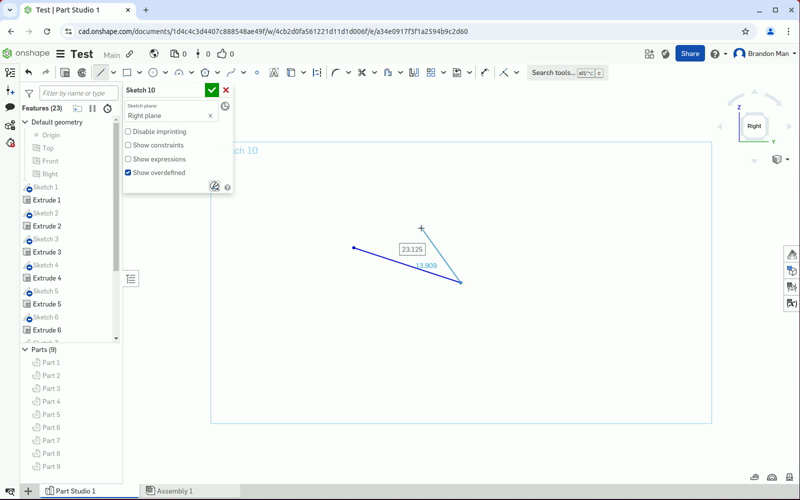
click(421, 227)
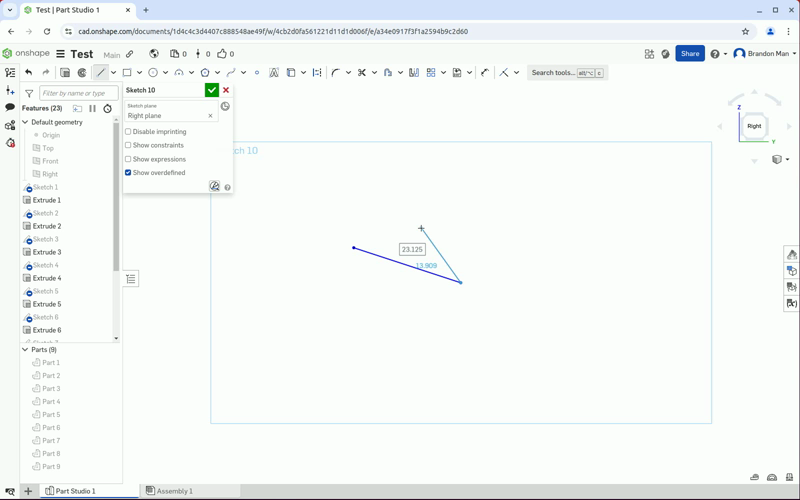
key_up(shift)
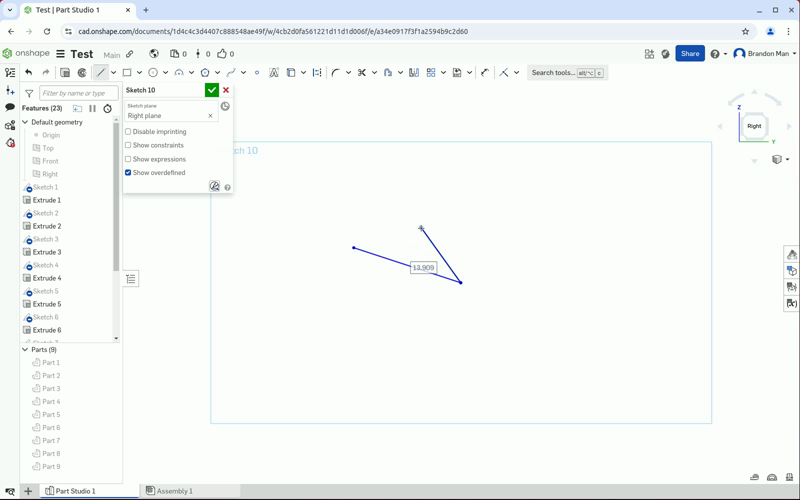
key_down(shift)
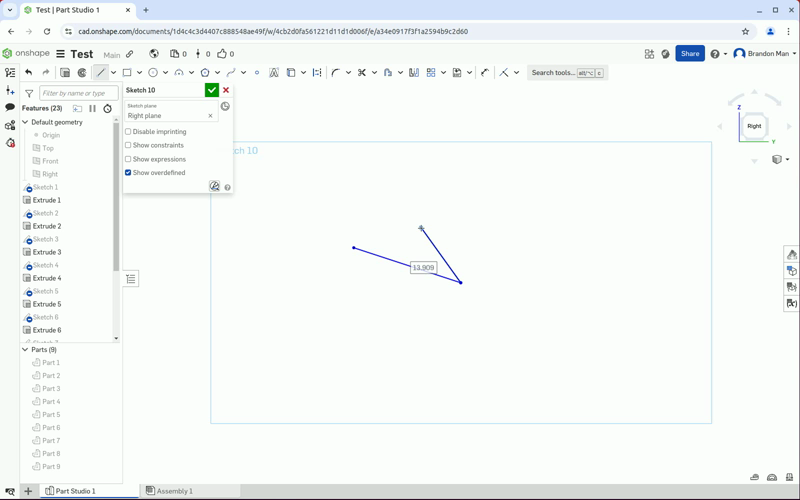
mouse_move(353, 247)
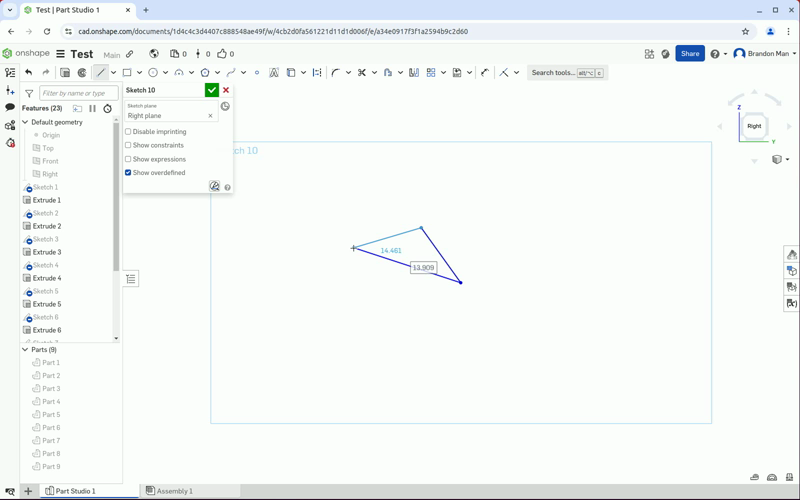
key_up(shift)
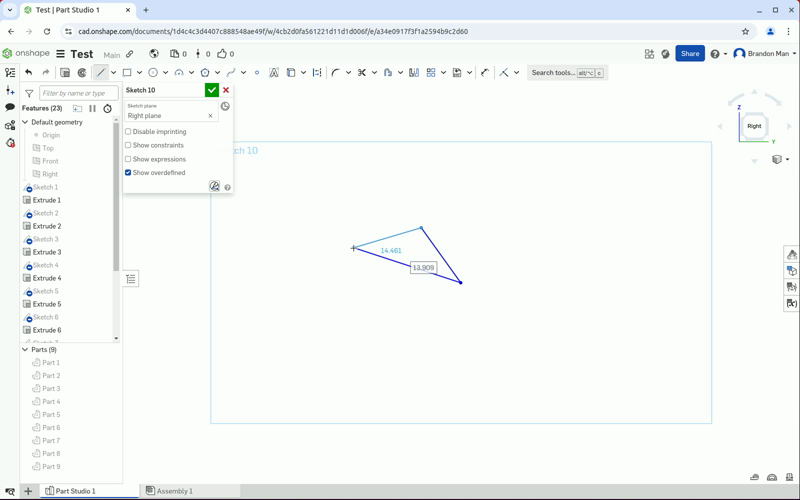
click(353, 247)
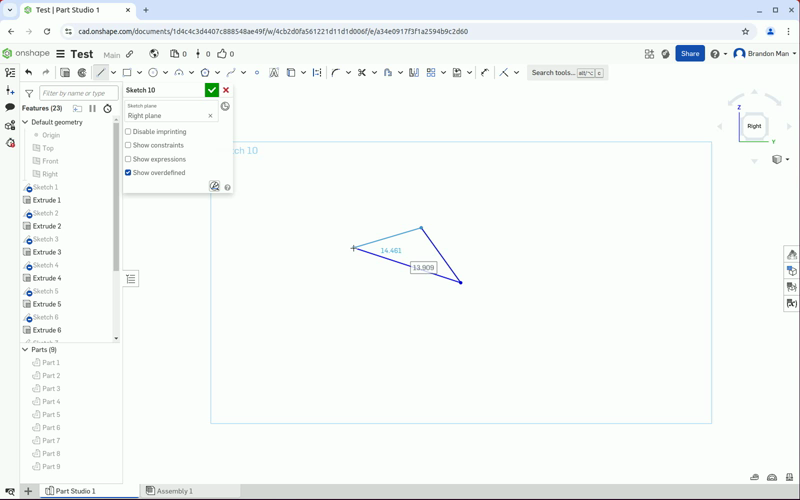
key(esc)
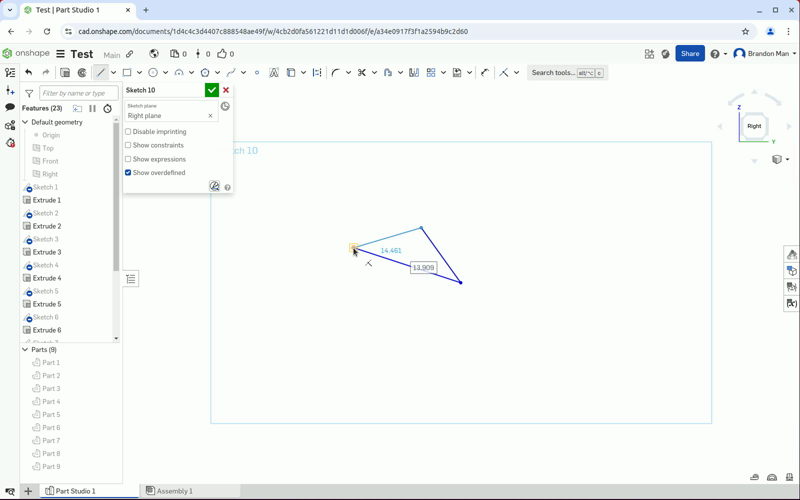
mouse_move(369, 245)
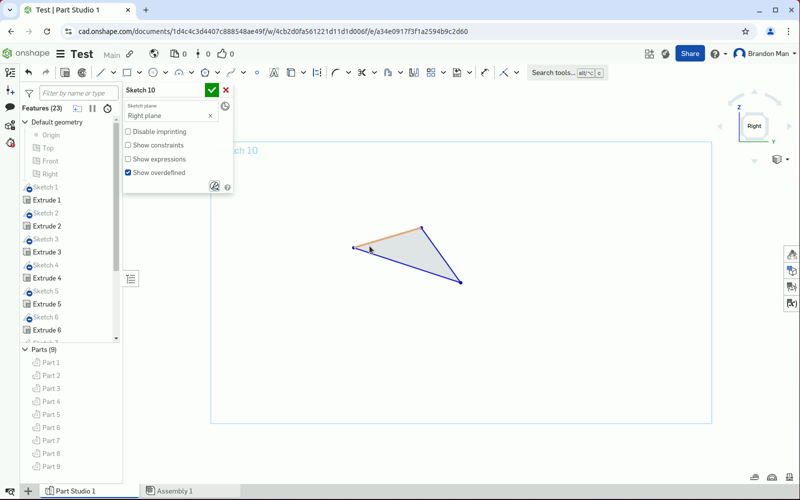
click(369, 245)
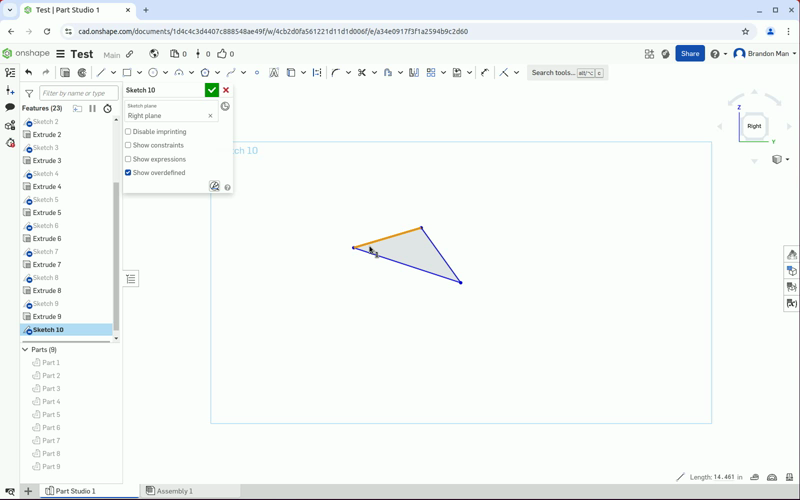
mouse_move(73, 352)
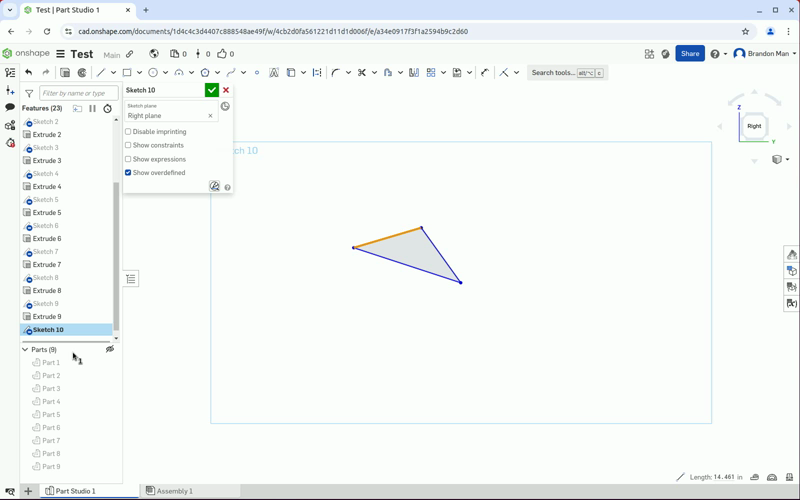
key(shift+y)
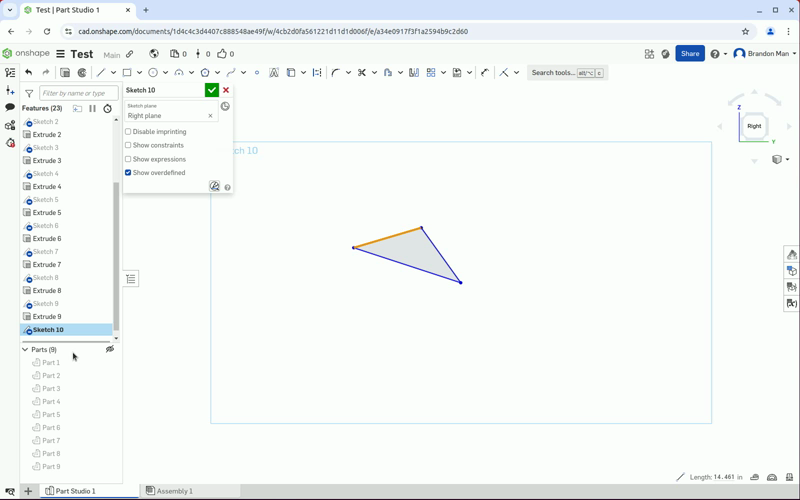
key(shift+e)
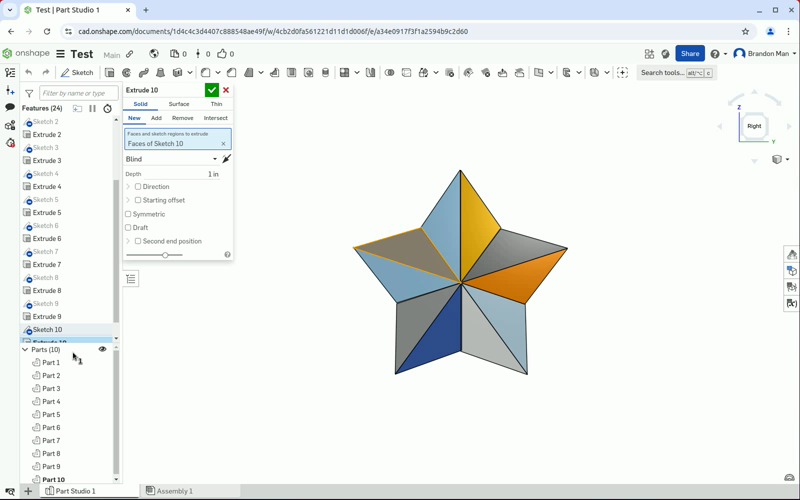
mouse_move(143, 106)
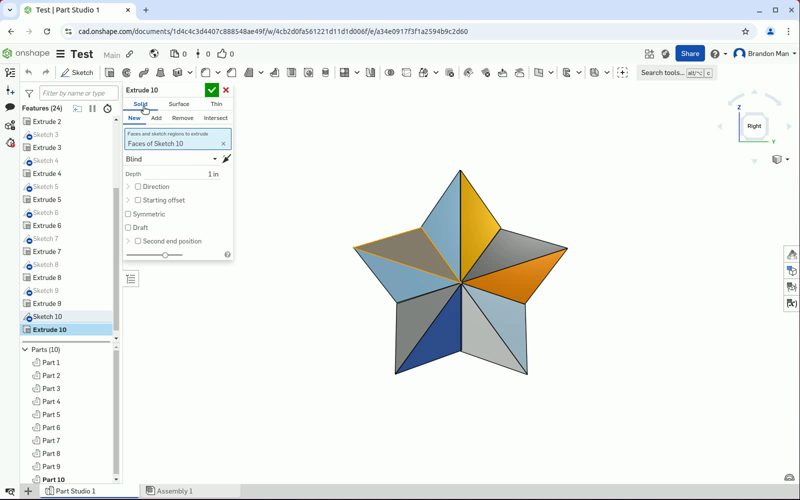
click(143, 106)
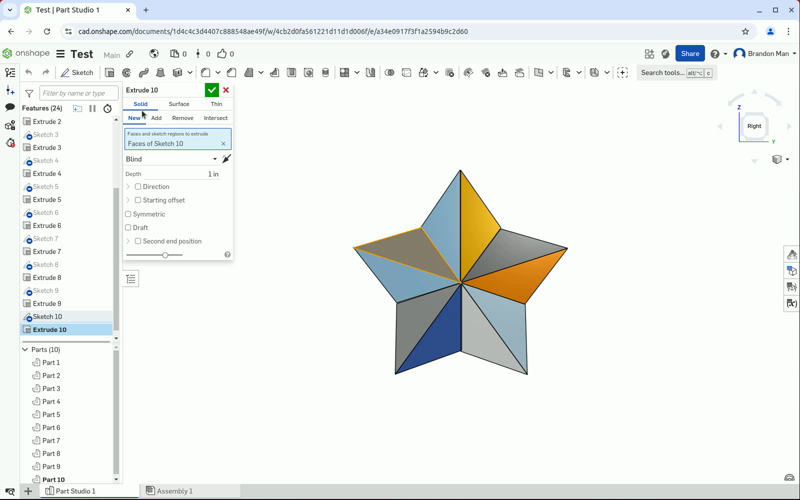
mouse_move(137, 120)
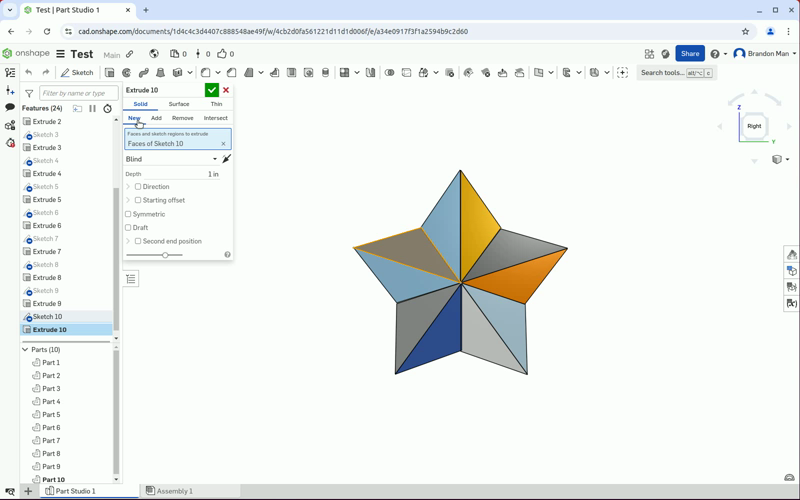
click(137, 120)
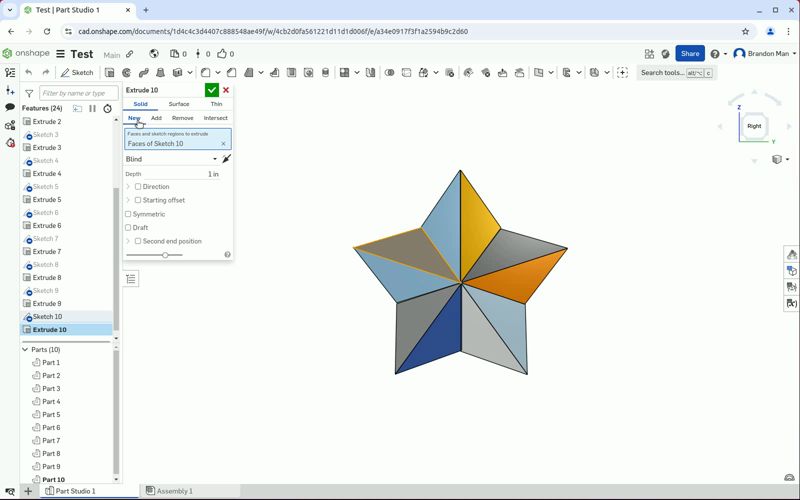
key(tab, 4)
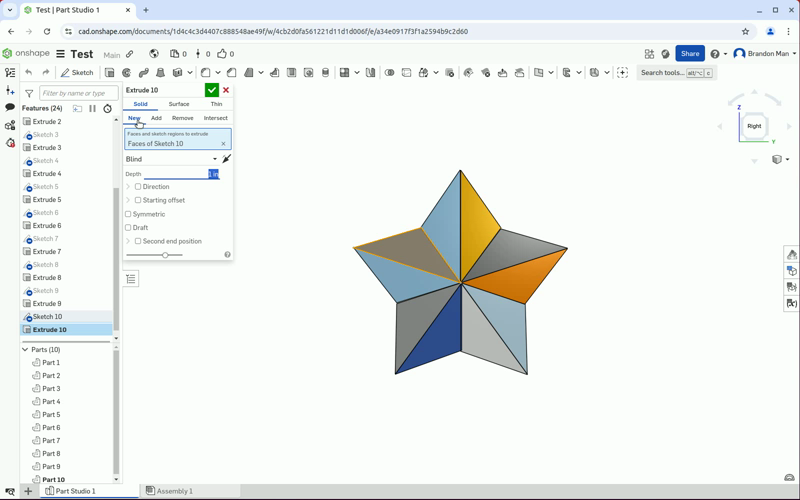
text(14.683)
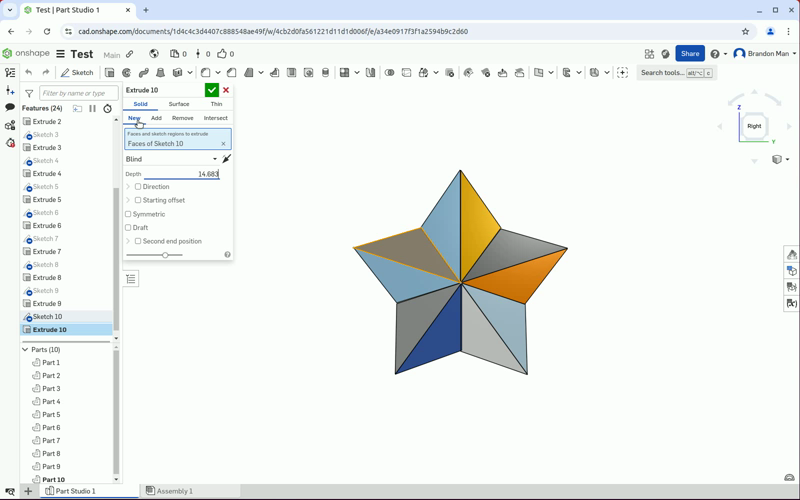
key(enter)
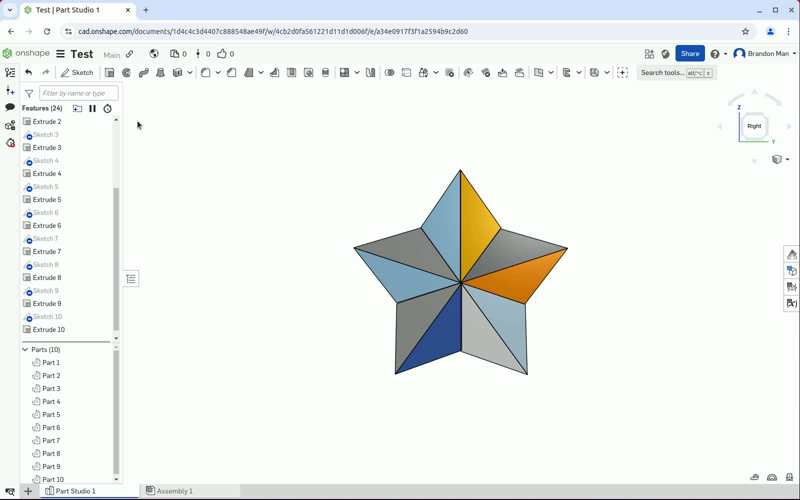
key(shift+h)
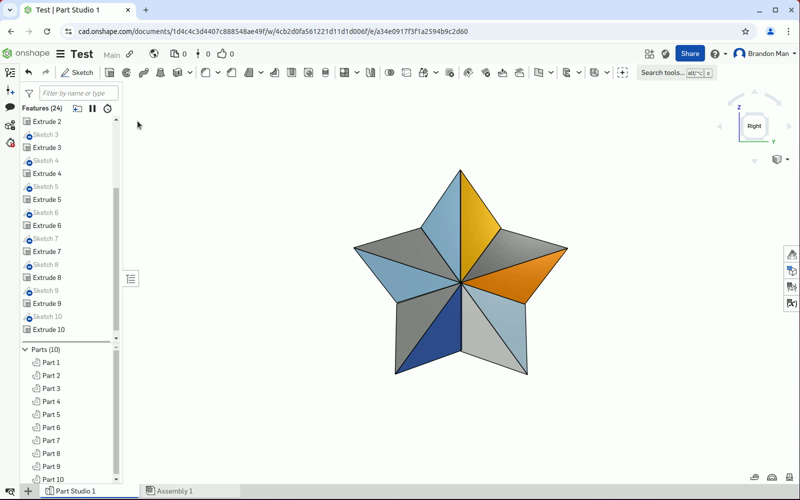
key(shift+h)
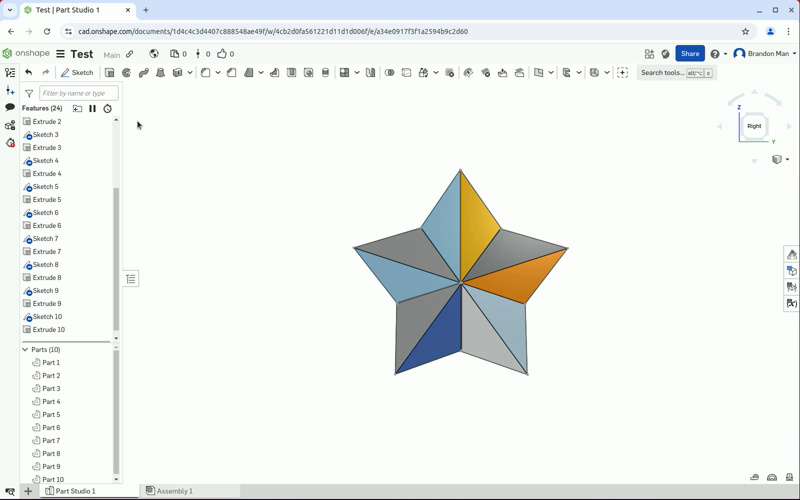
key(shift+7)
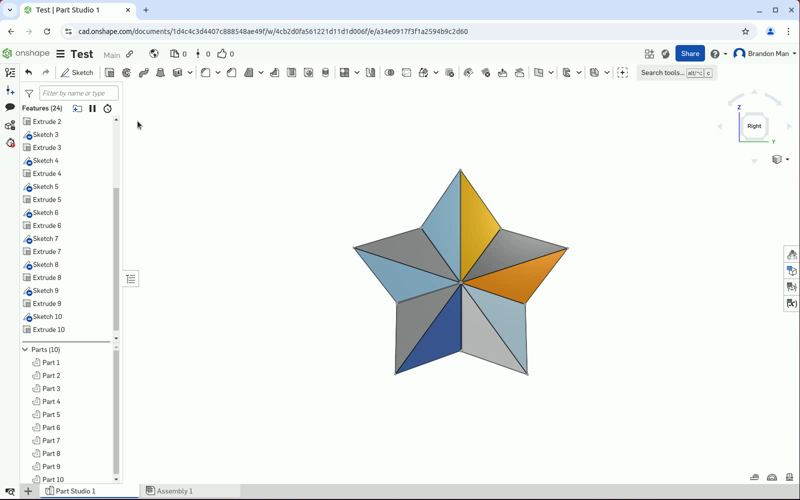
key(right, 2)
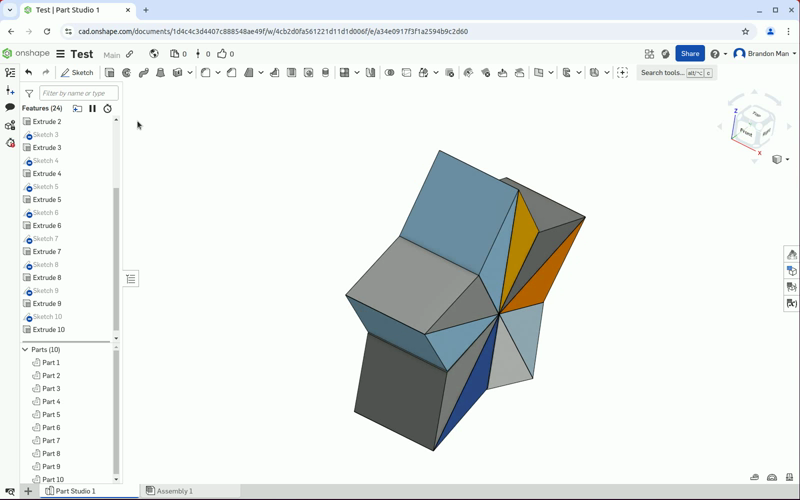
key(down, 2)
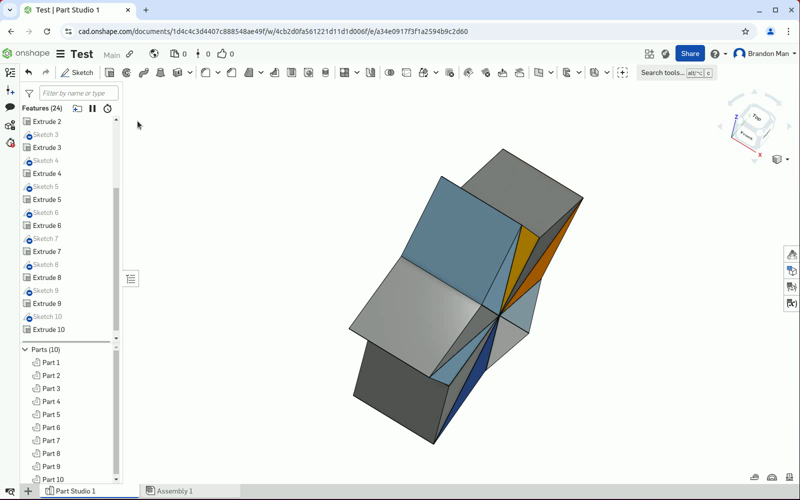
key(up, 2)
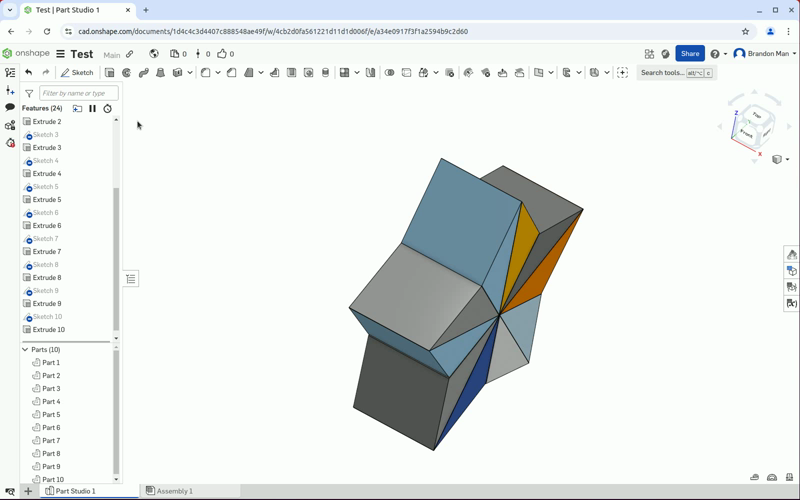
key(left, 2)
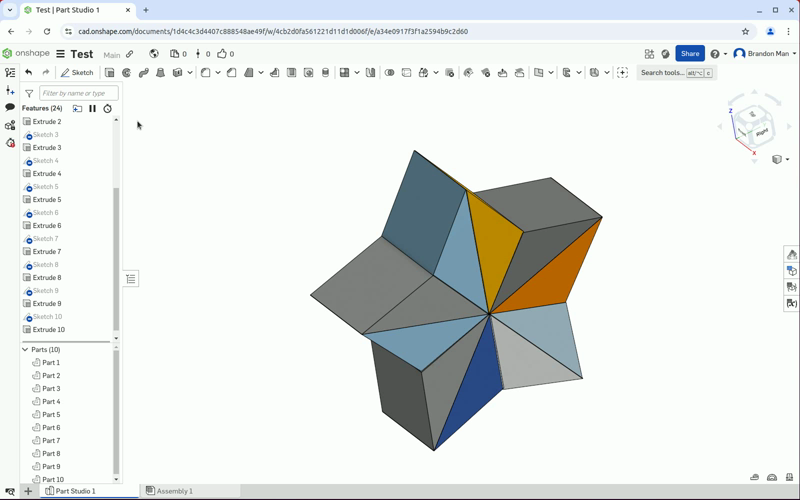
mouse_move(69, 85)
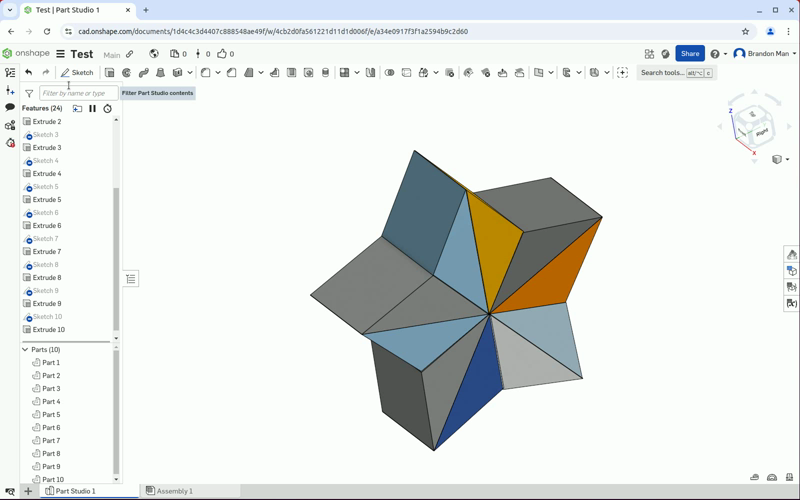
click(69, 85)